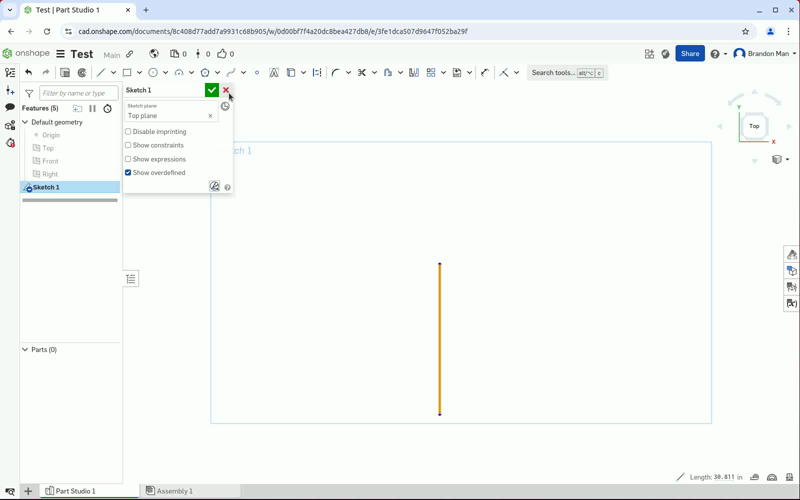
key(shift+h)
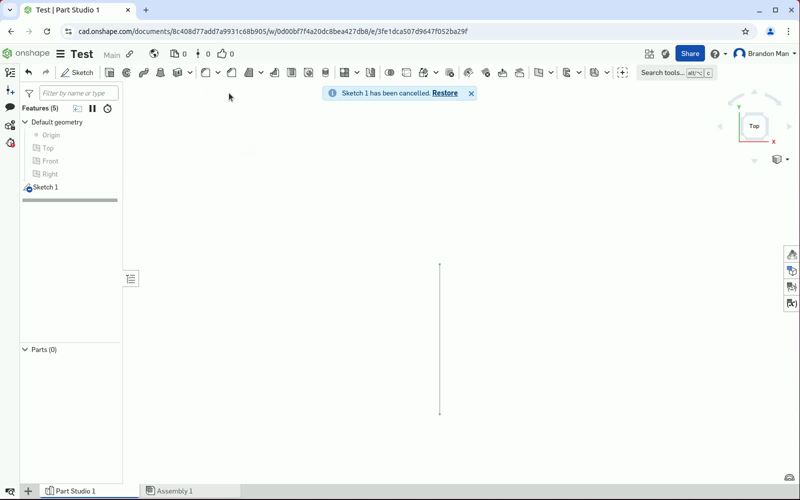
key(shift+s)
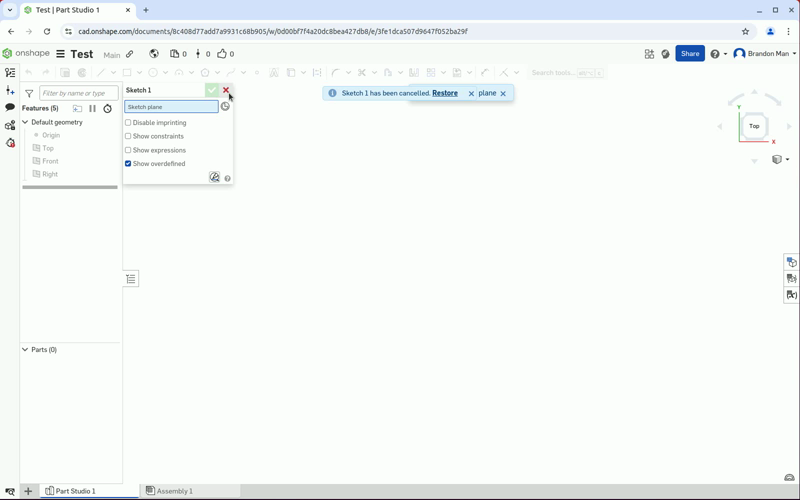
mouse_move(73, 150)
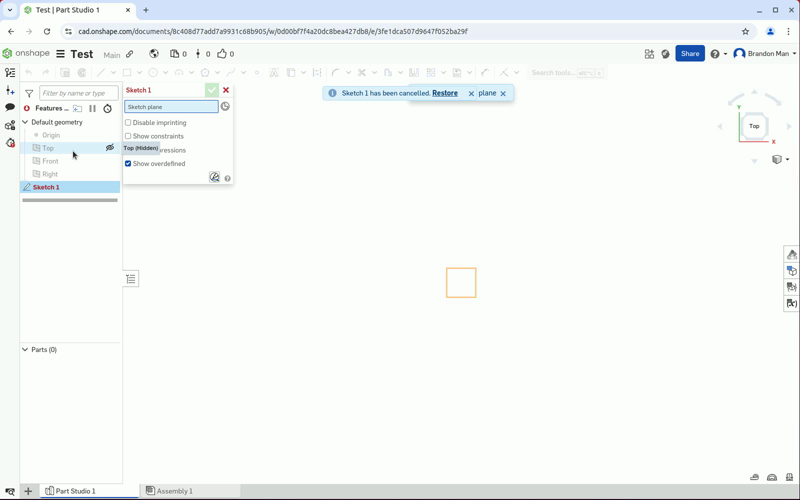
click(73, 150)
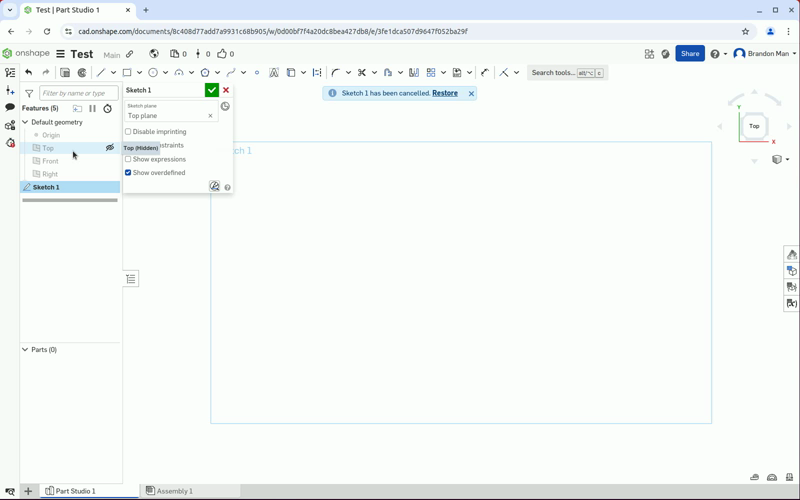
mouse_move(73, 352)
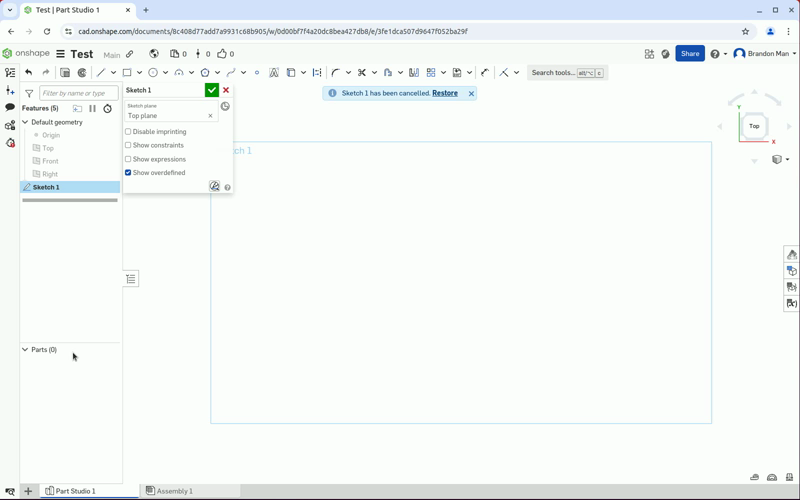
key(y)
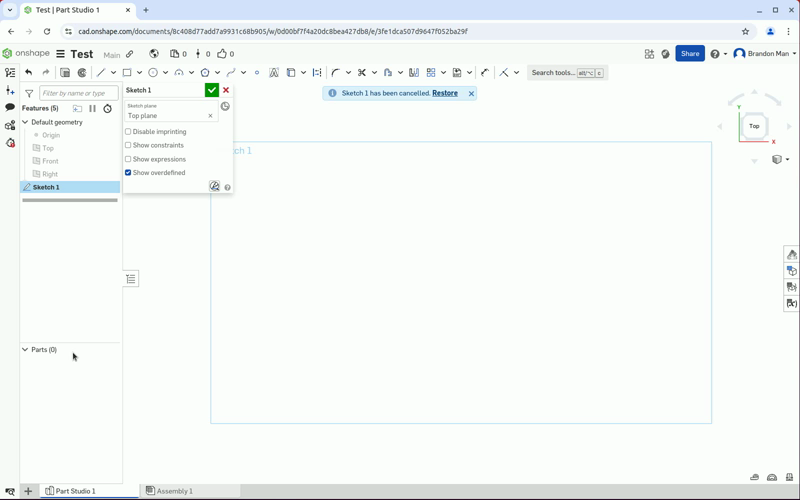
key(l)
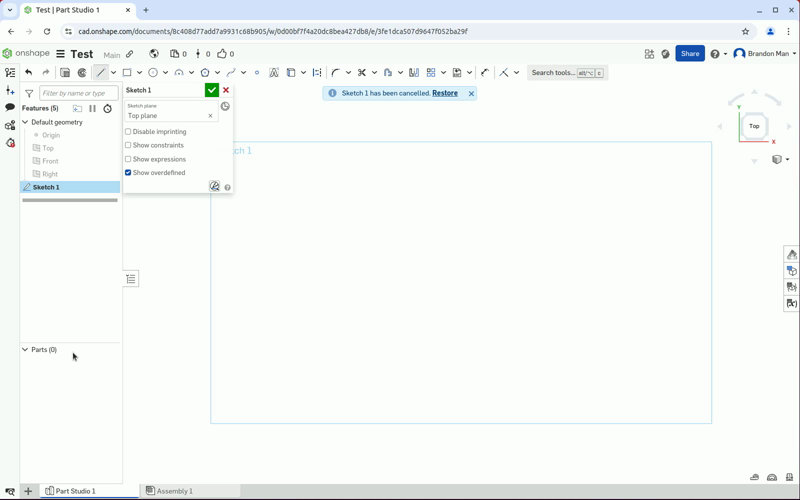
key_down(shift)
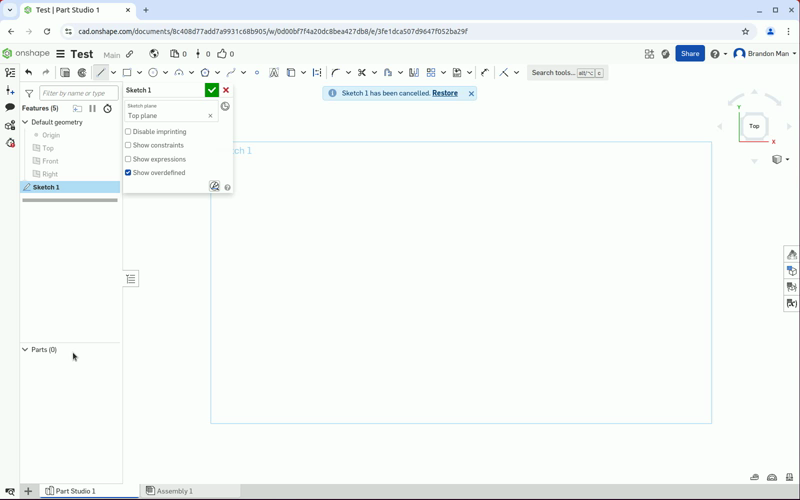
mouse_move(458, 226)
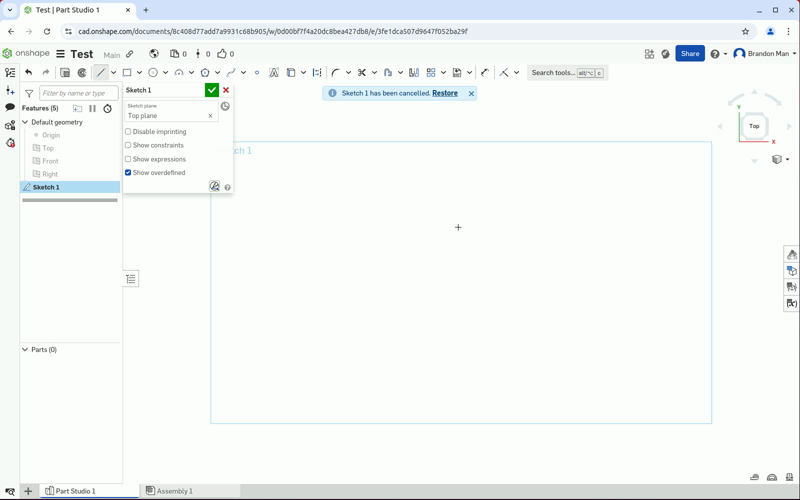
click(458, 226)
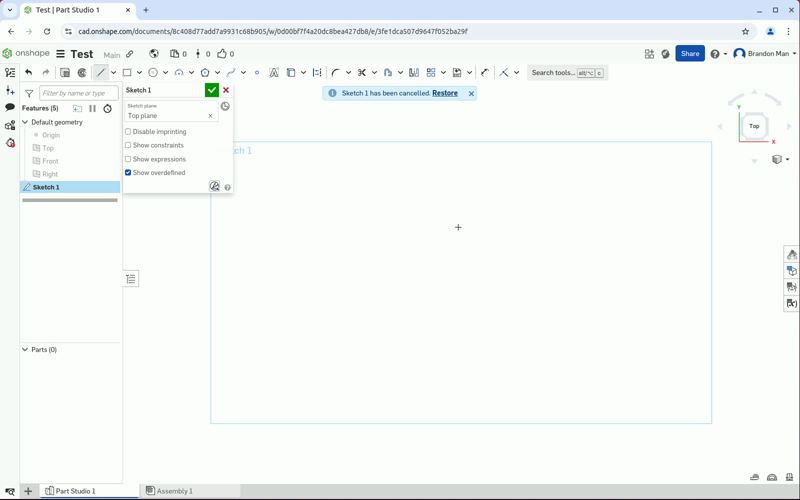
key_up(shift)
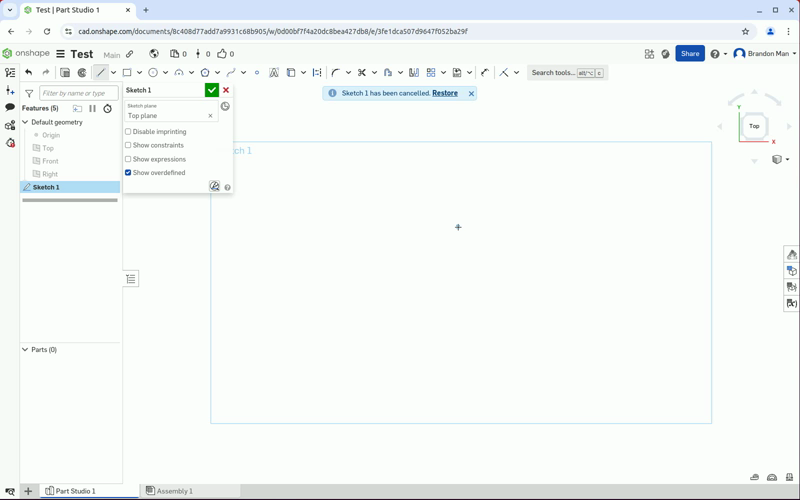
key_down(shift)
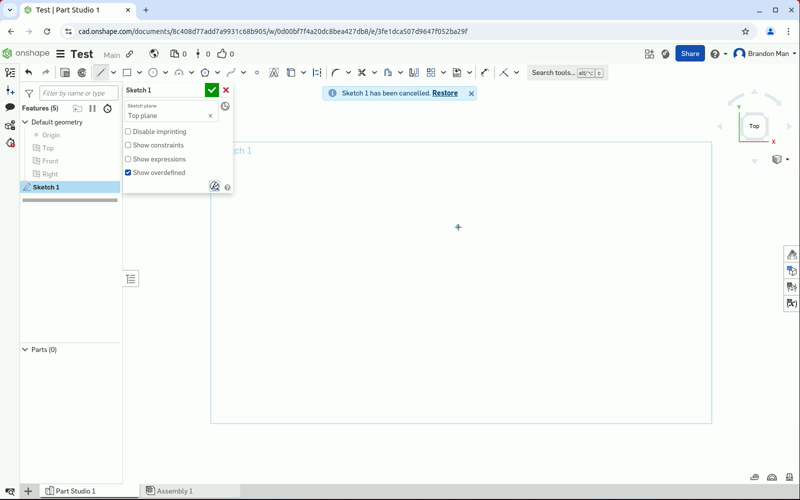
mouse_move(488, 226)
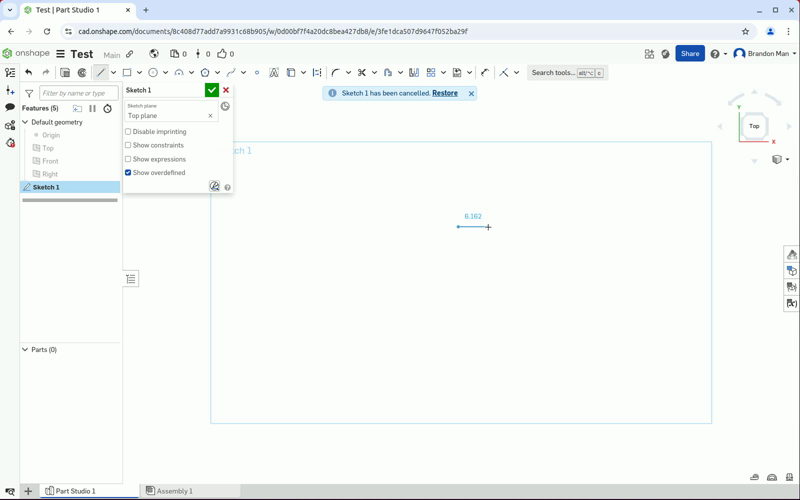
mouse_move(464, 226)
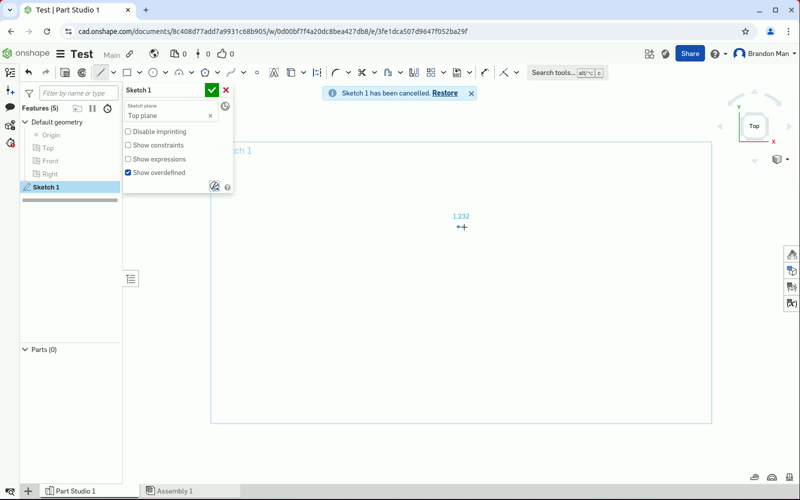
scroll(6)
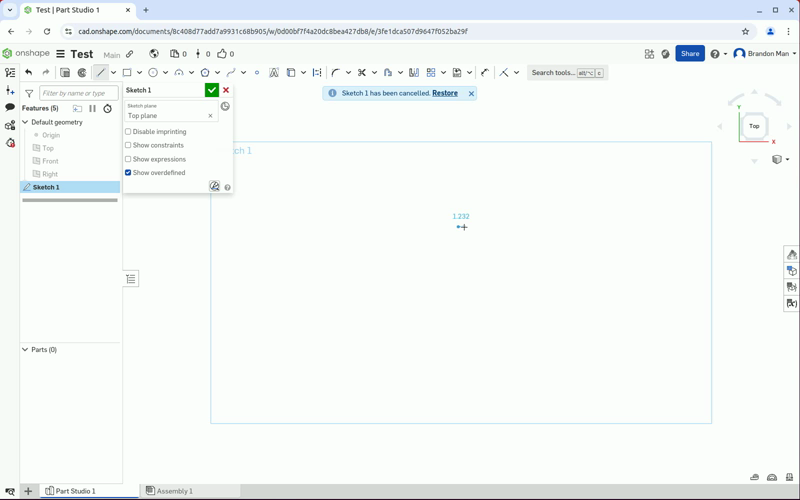
scroll(6)
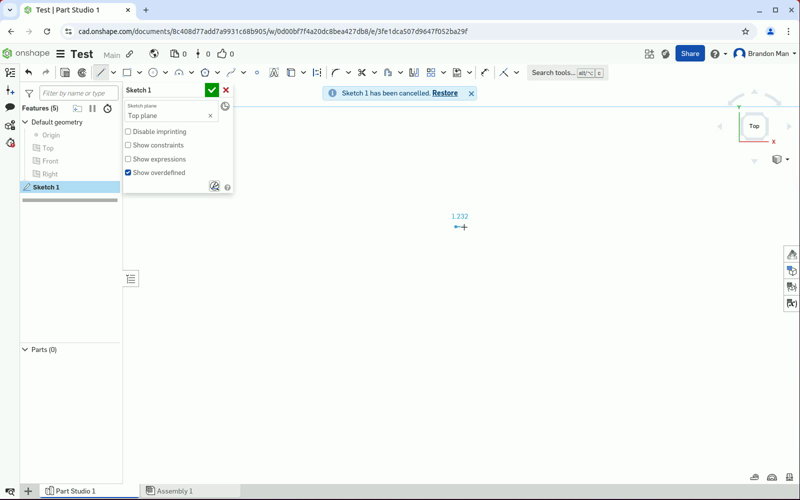
scroll(6)
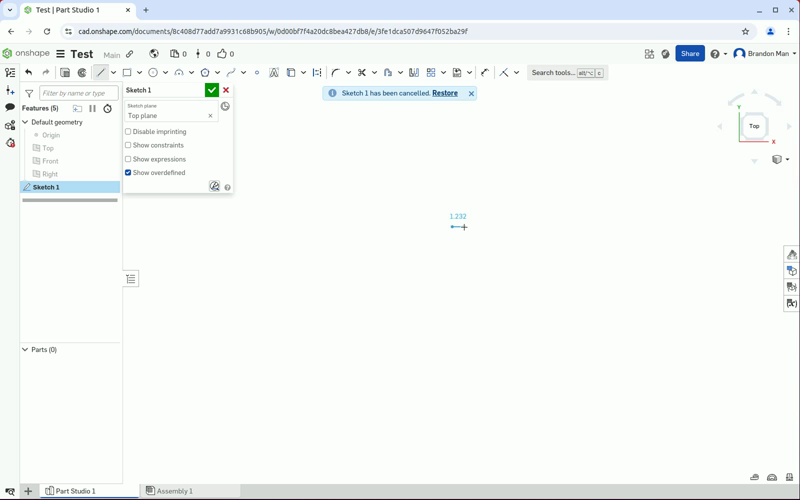
scroll(6)
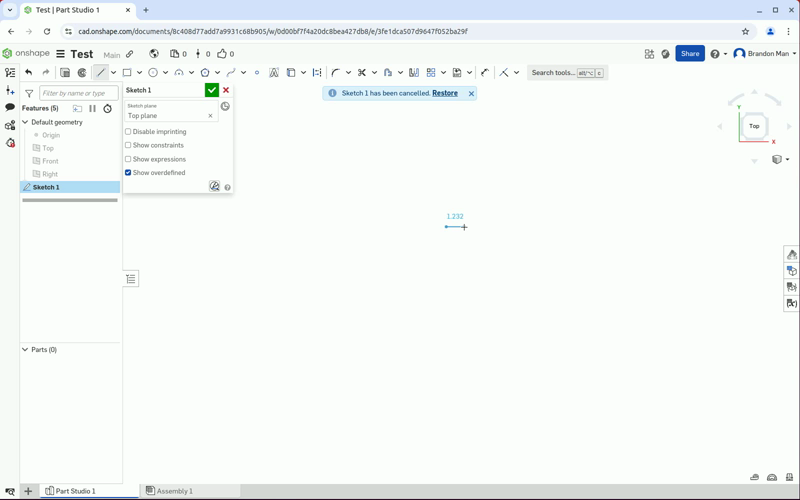
scroll(6)
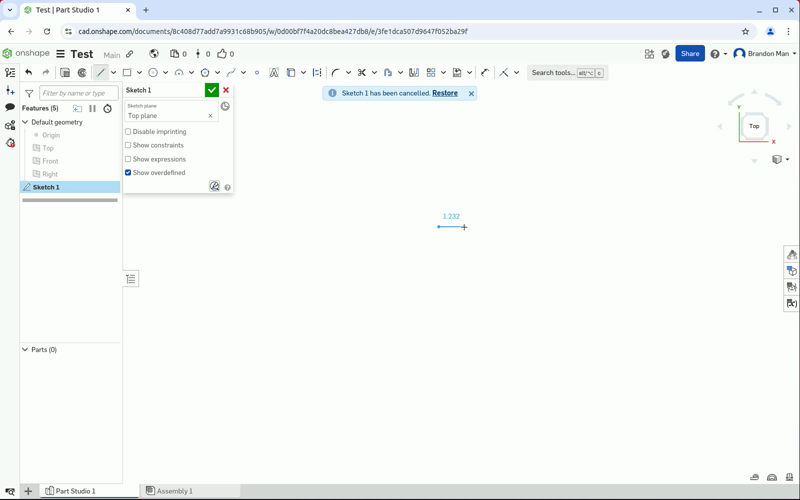
scroll(6)
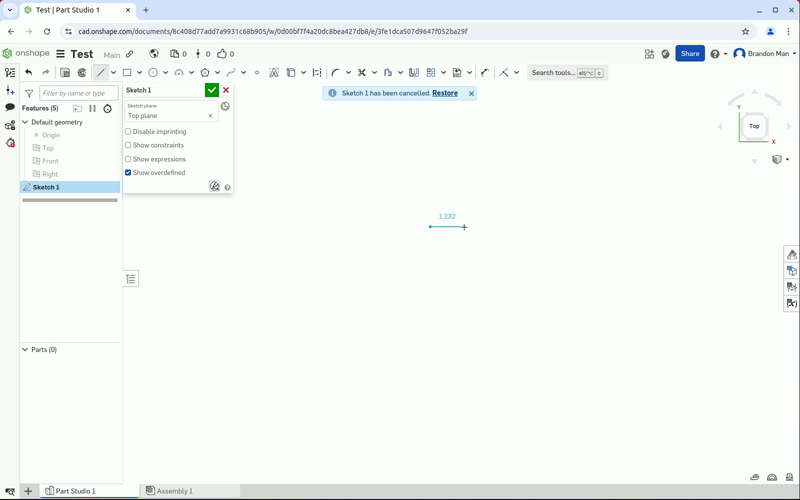
scroll(6)
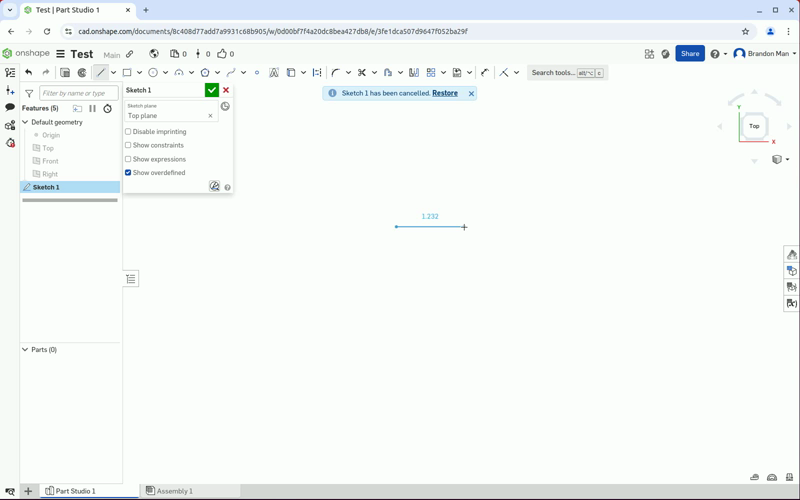
click(464, 226)
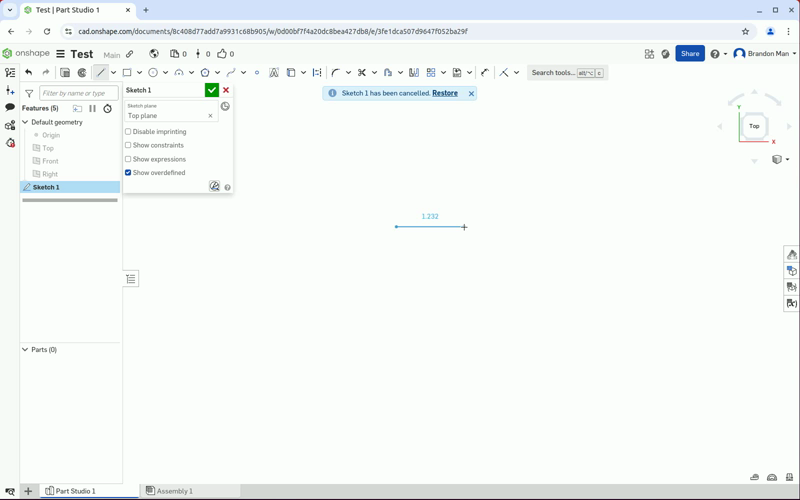
scroll(-6)
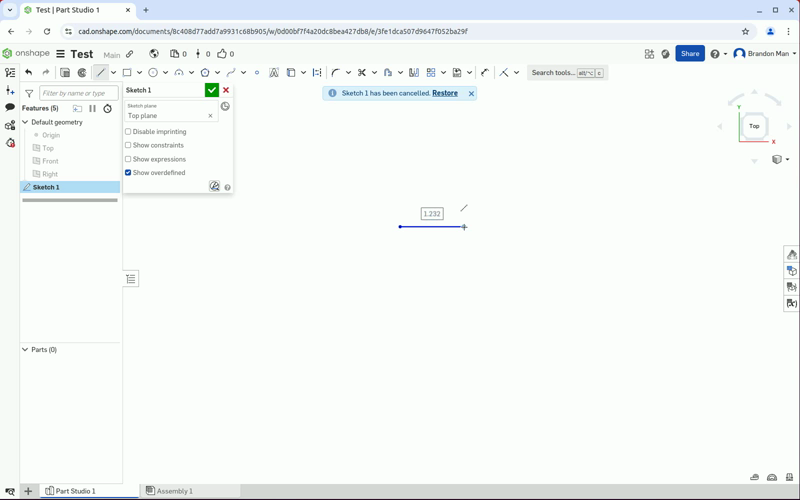
scroll(-6)
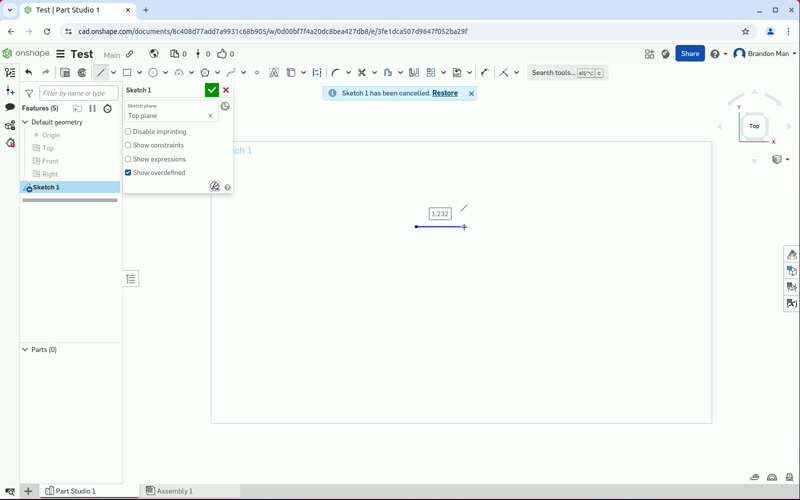
scroll(-6)
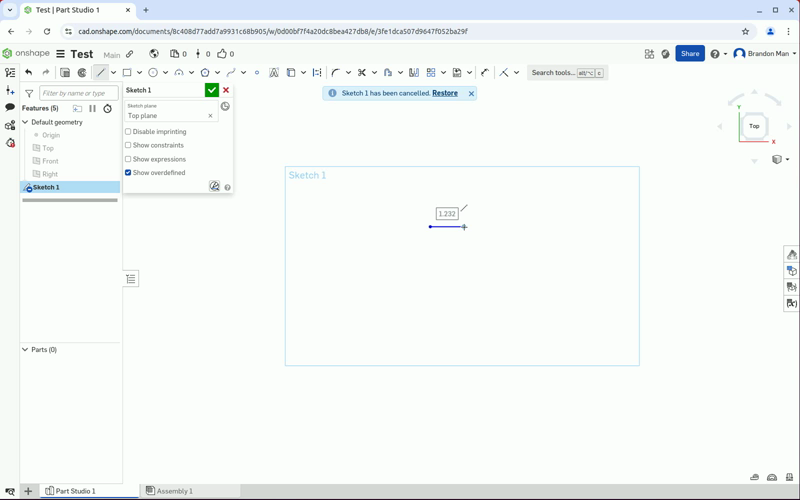
scroll(-6)
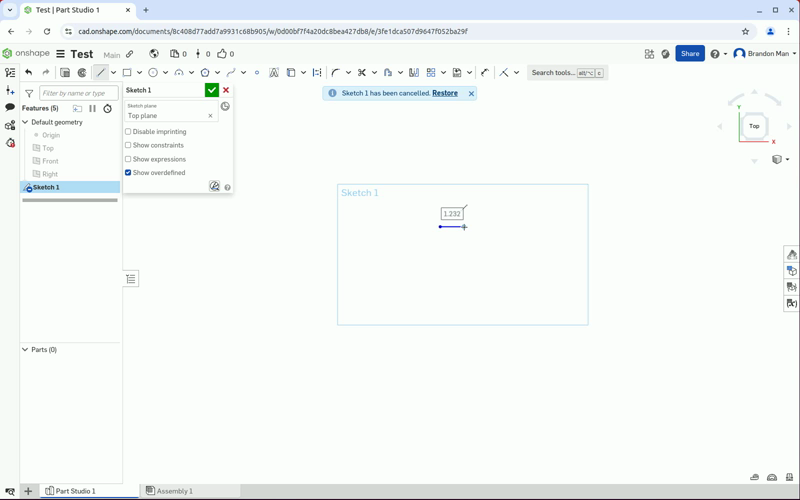
scroll(-6)
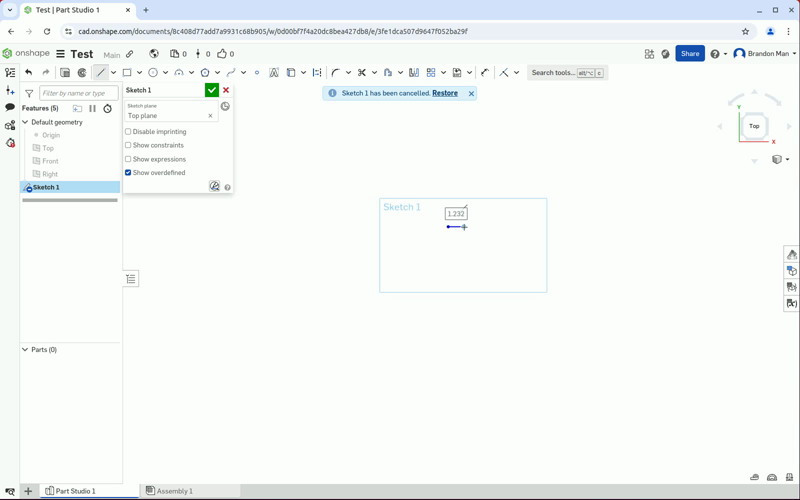
scroll(-6)
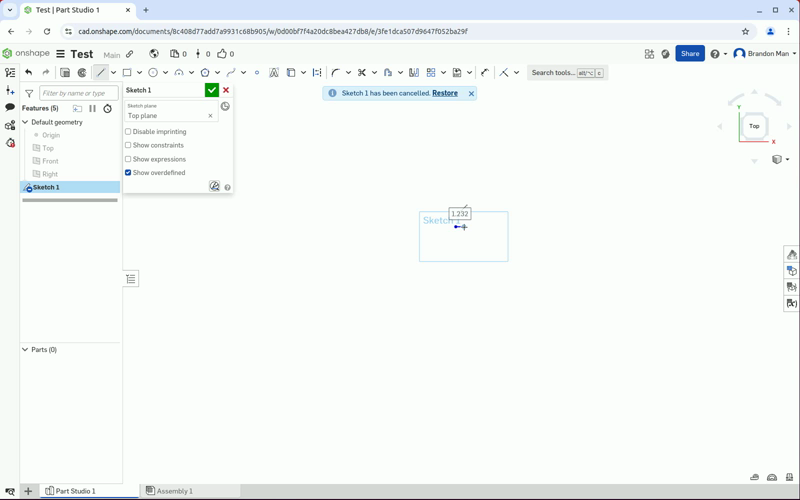
scroll(-6)
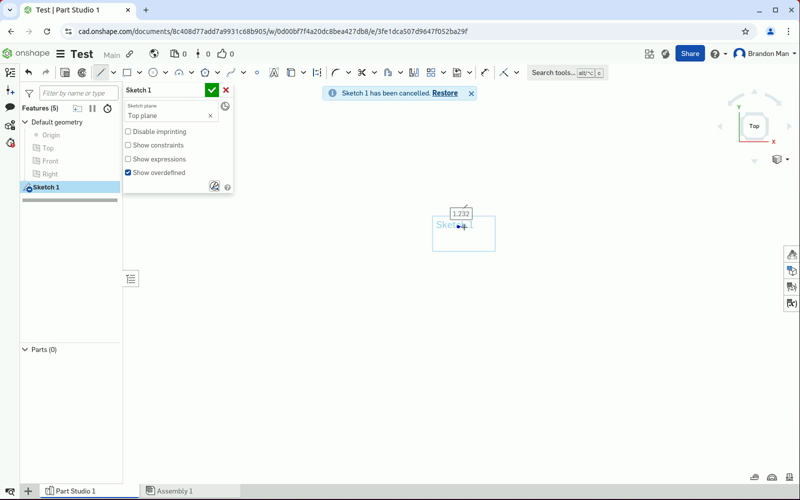
key_up(shift)
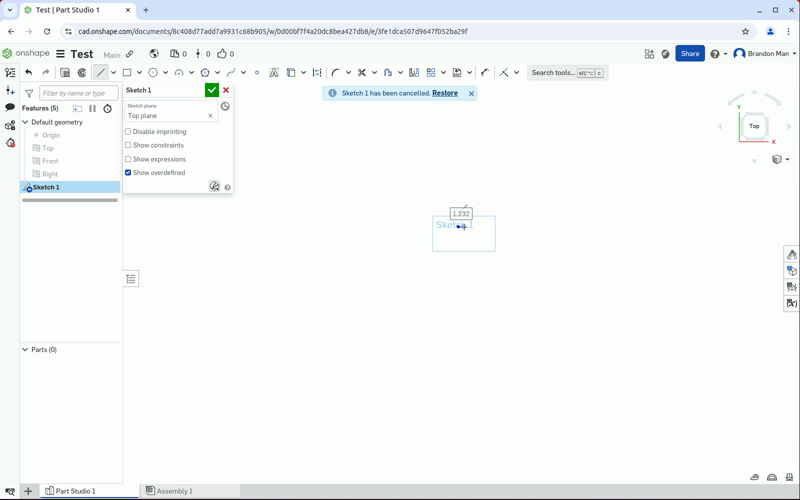
key_down(shift)
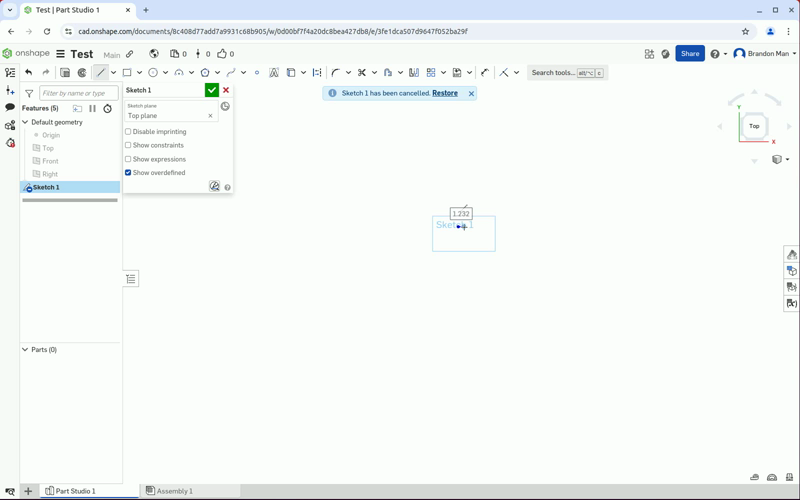
mouse_move(494, 226)
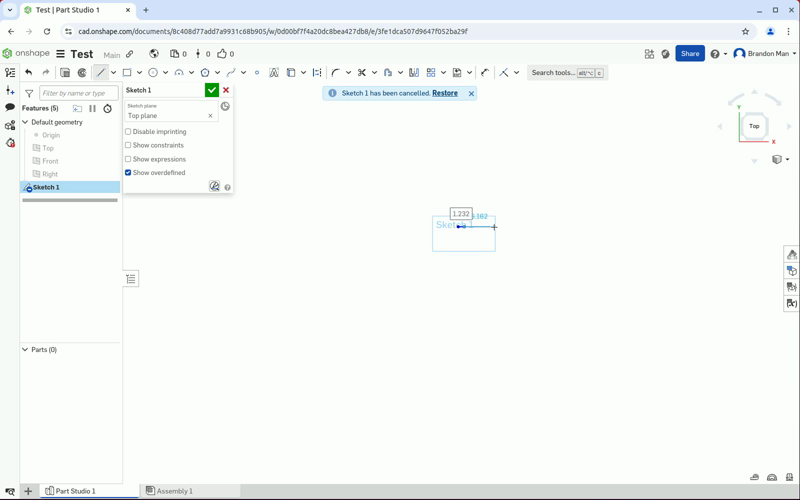
mouse_move(464, 220)
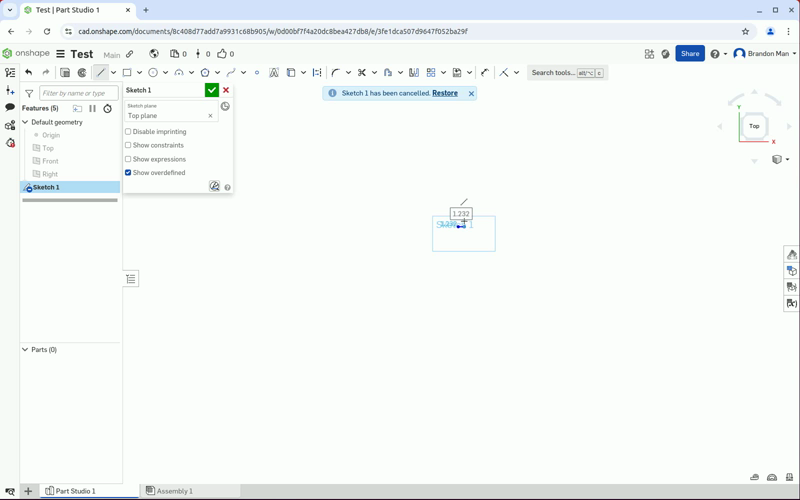
scroll(6)
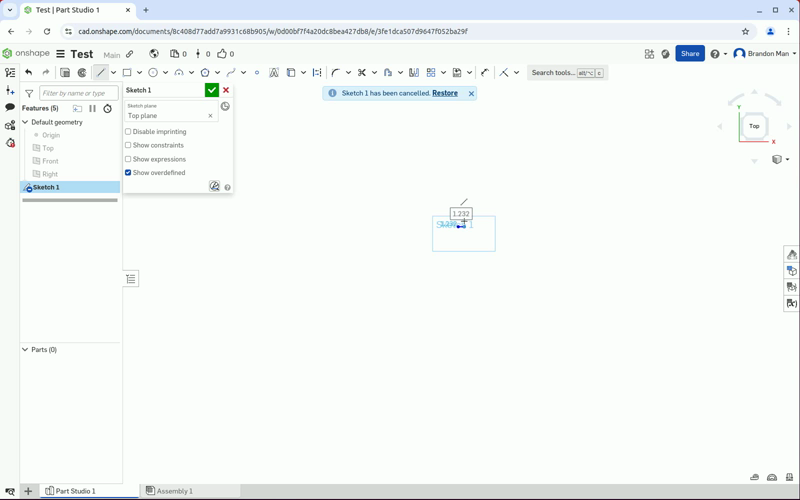
scroll(6)
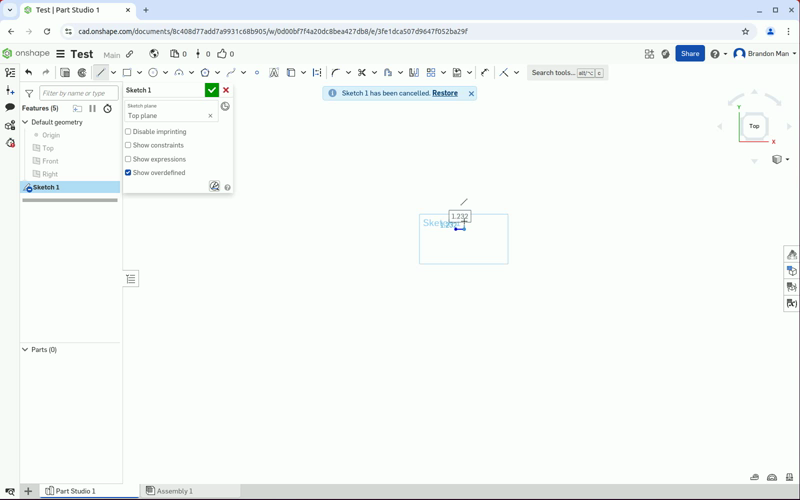
scroll(6)
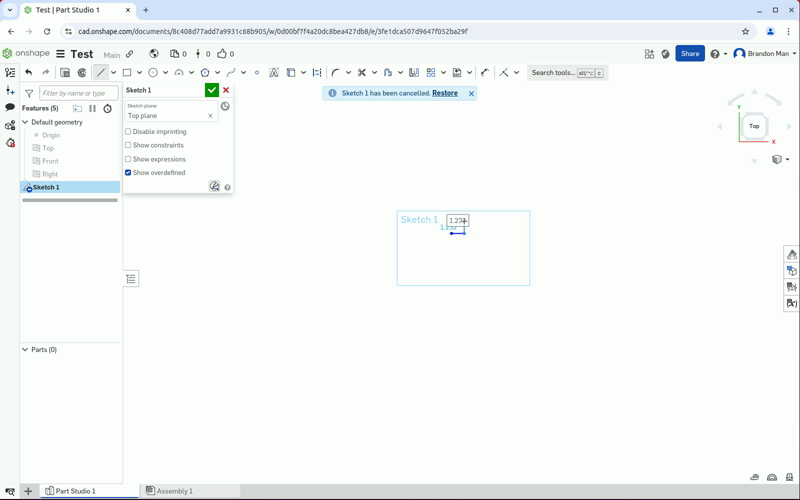
scroll(6)
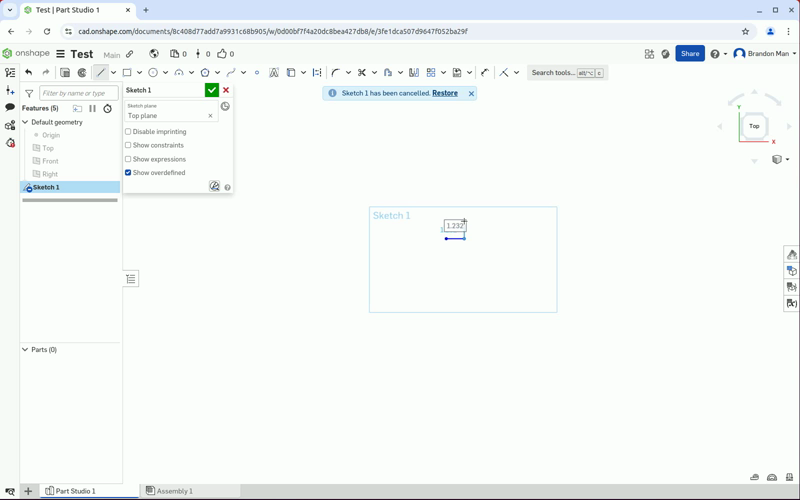
scroll(6)
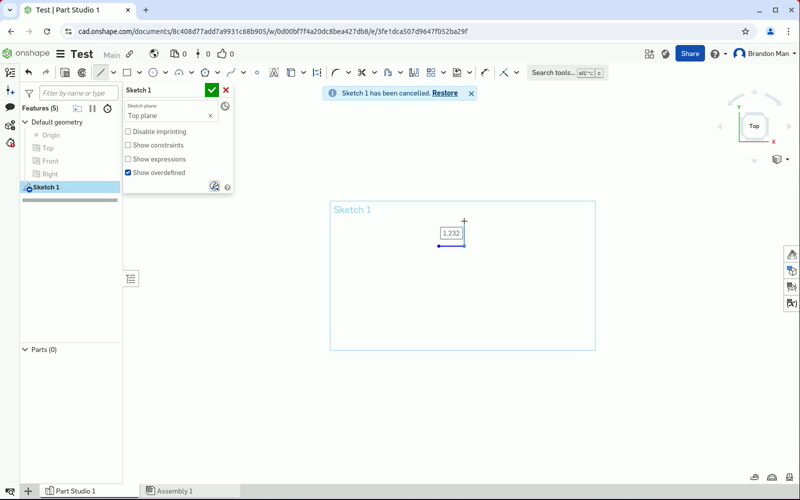
scroll(6)
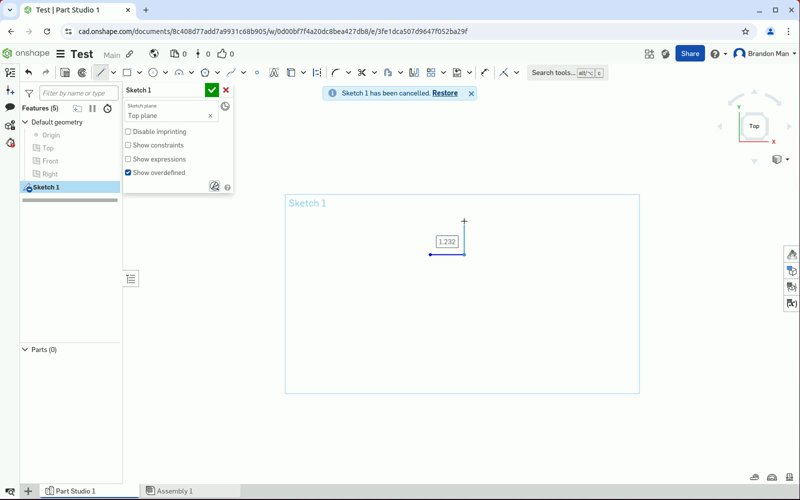
scroll(6)
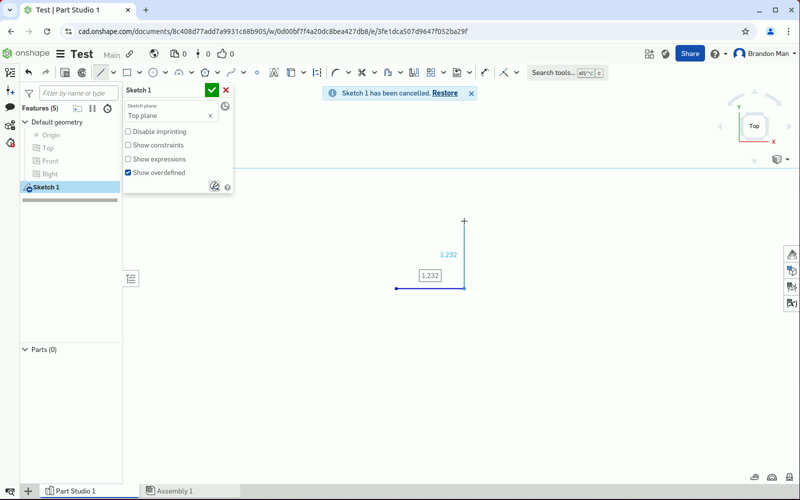
click(464, 220)
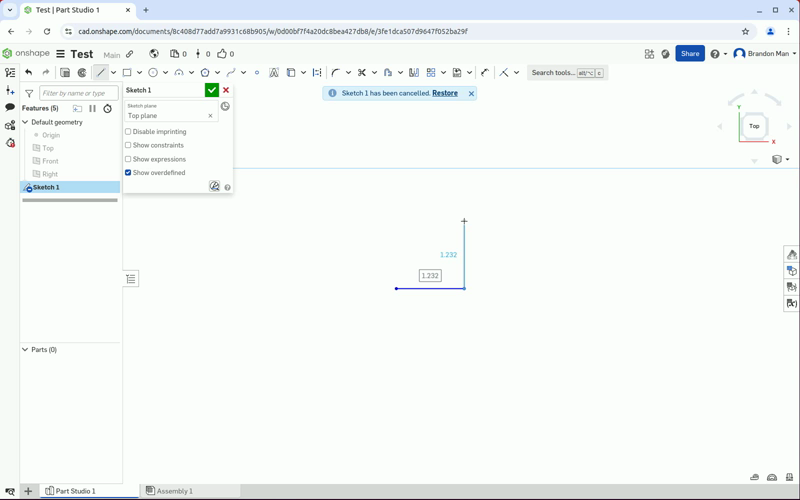
scroll(-6)
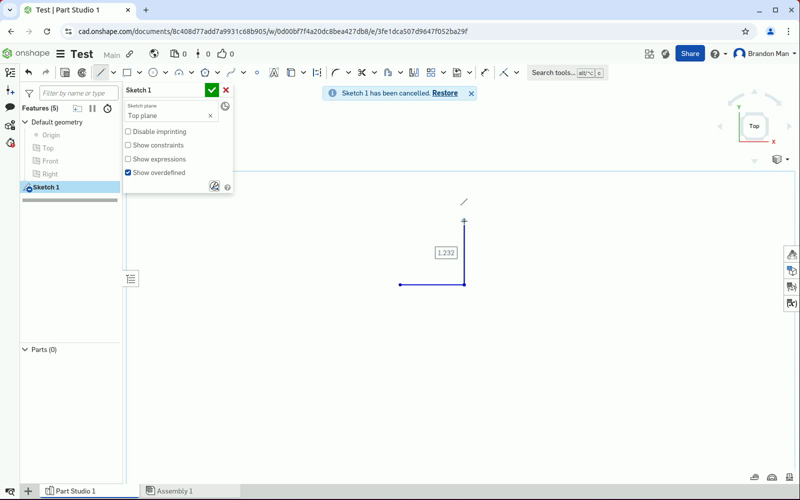
scroll(-6)
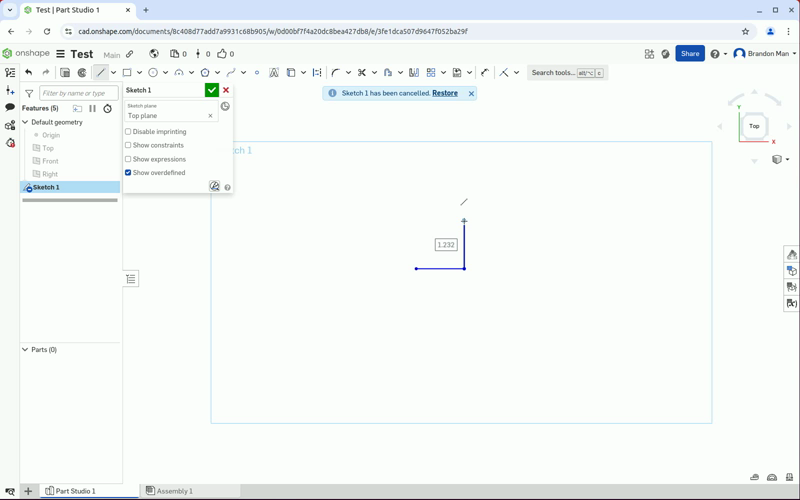
scroll(-6)
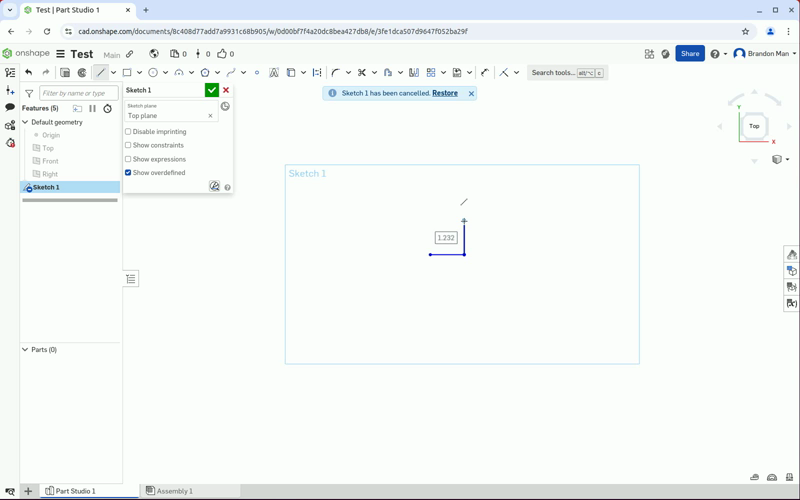
scroll(-6)
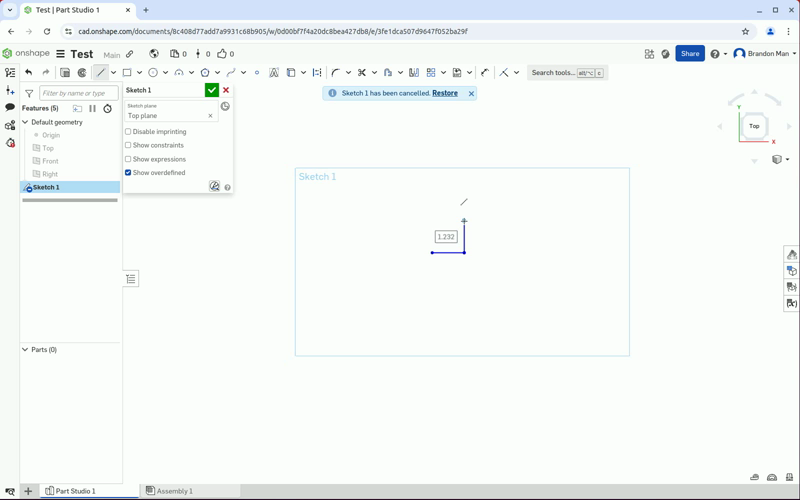
scroll(-6)
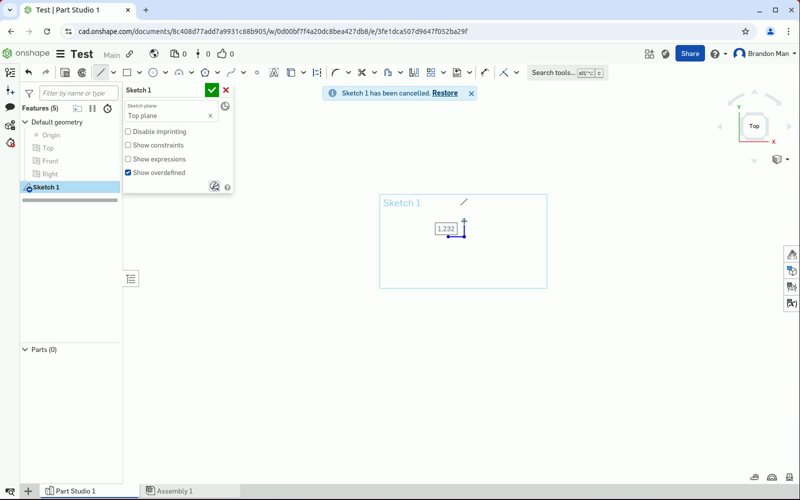
scroll(-6)
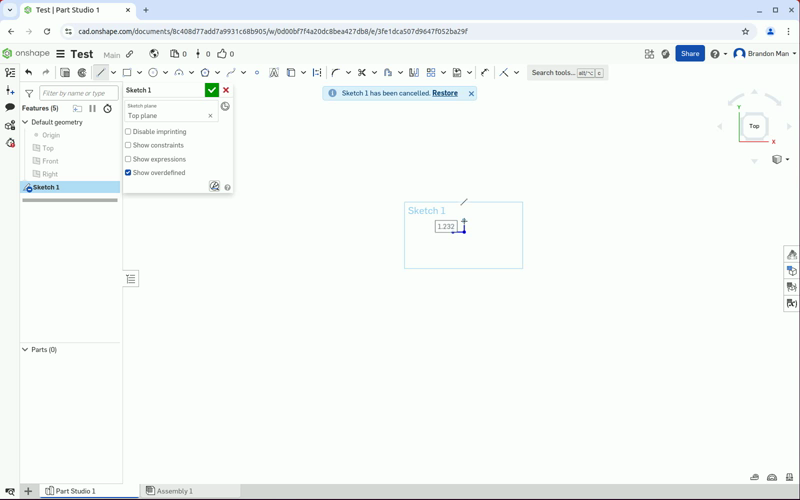
scroll(-6)
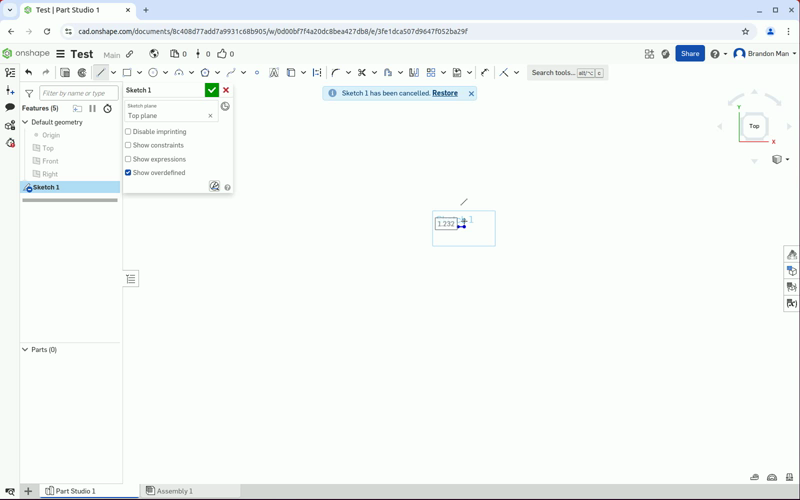
key_up(shift)
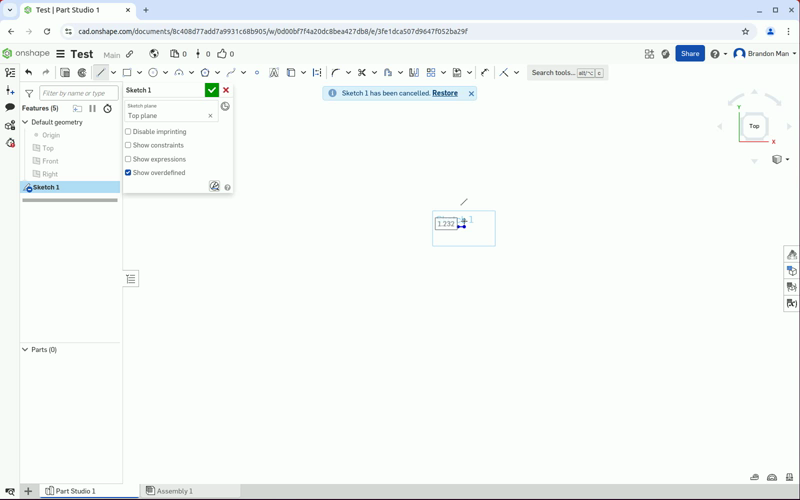
key_down(shift)
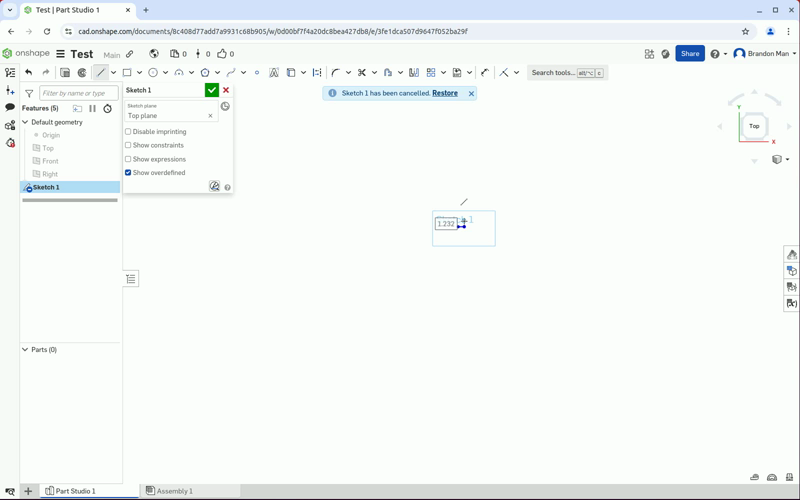
mouse_move(494, 220)
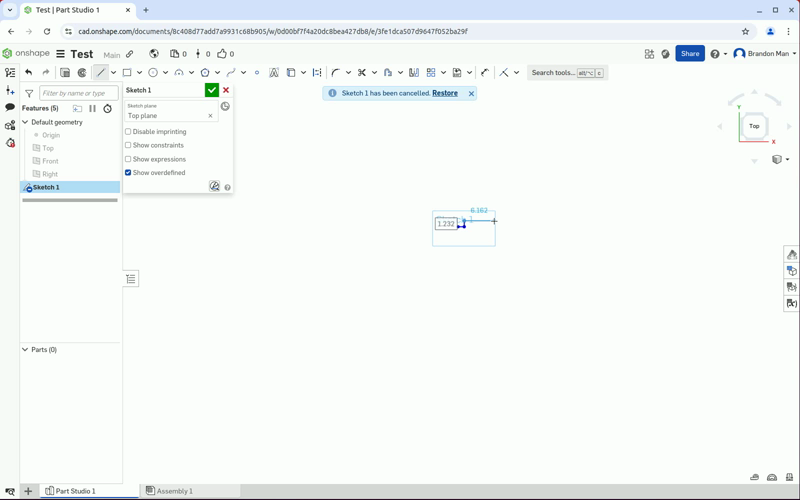
mouse_move(458, 220)
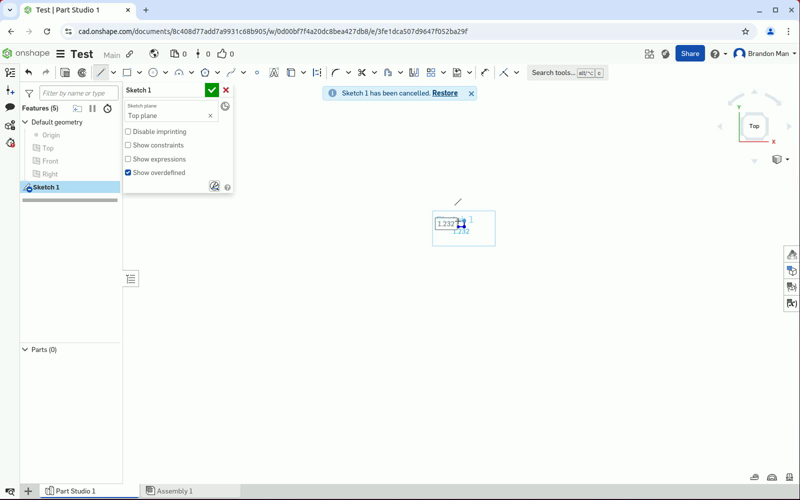
scroll(6)
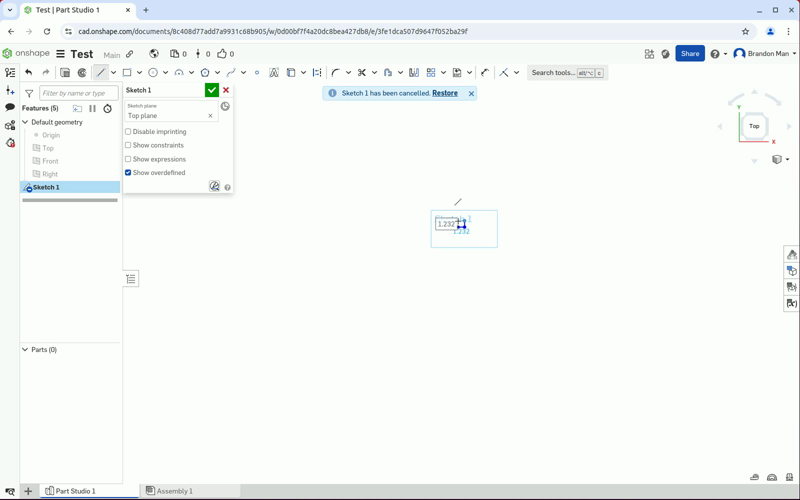
scroll(6)
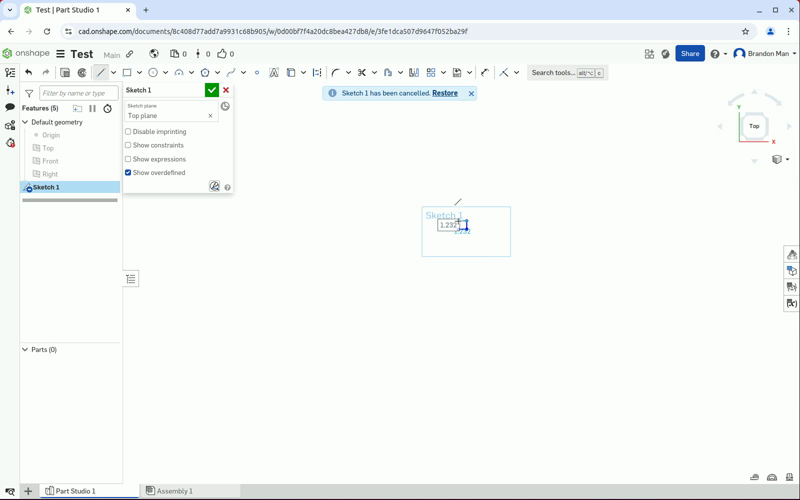
scroll(6)
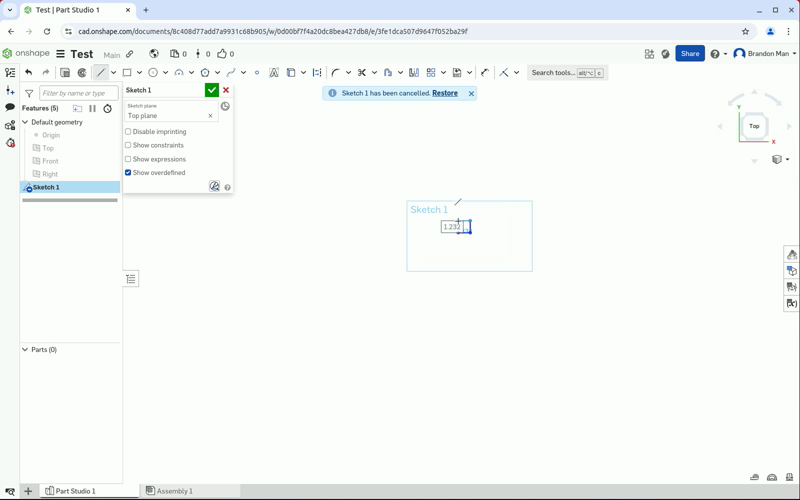
scroll(6)
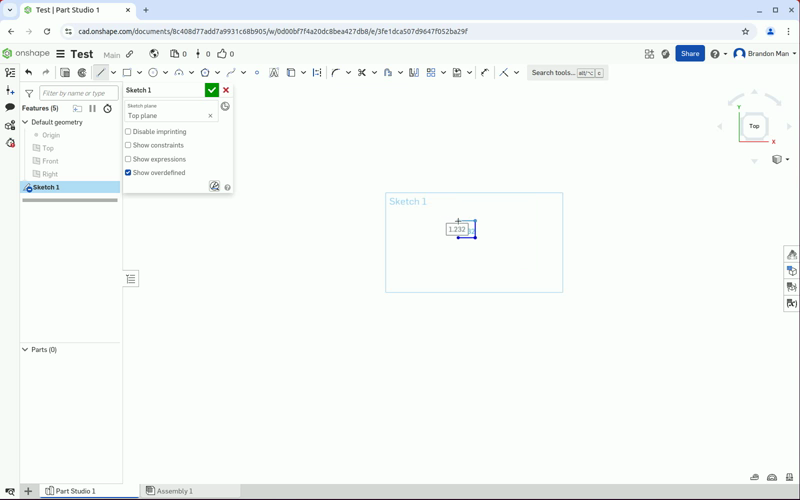
scroll(6)
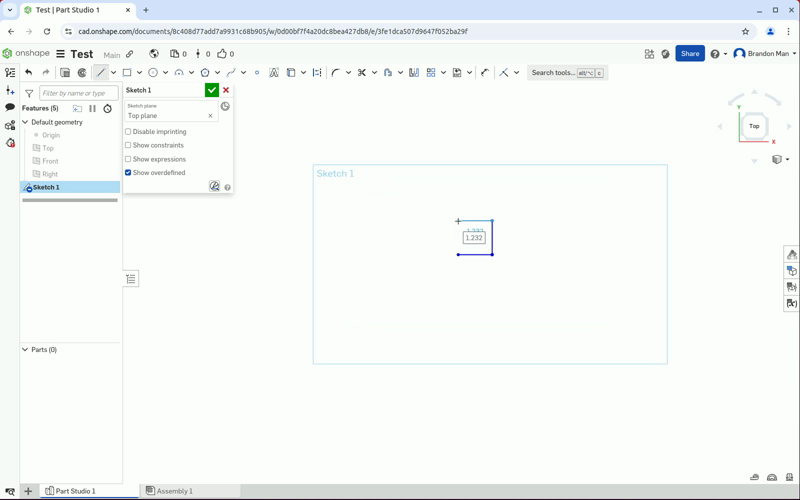
scroll(6)
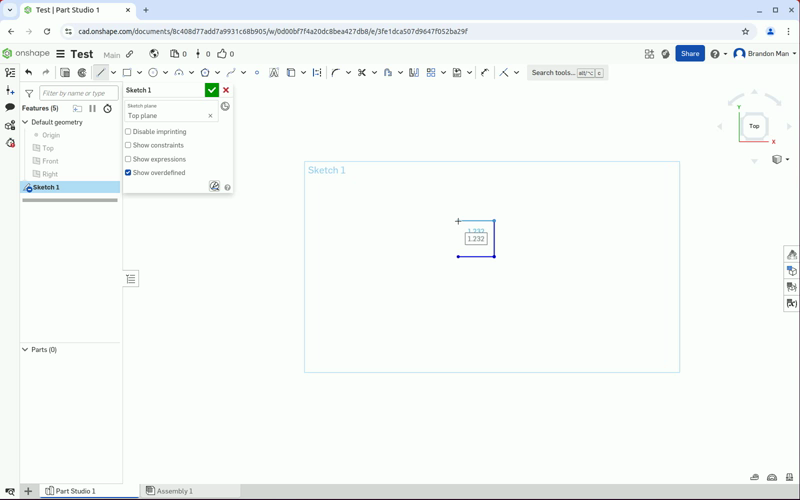
scroll(6)
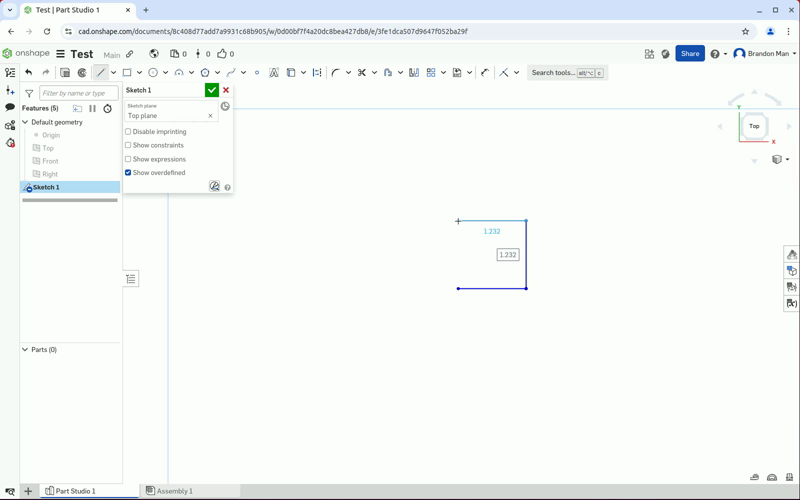
click(458, 220)
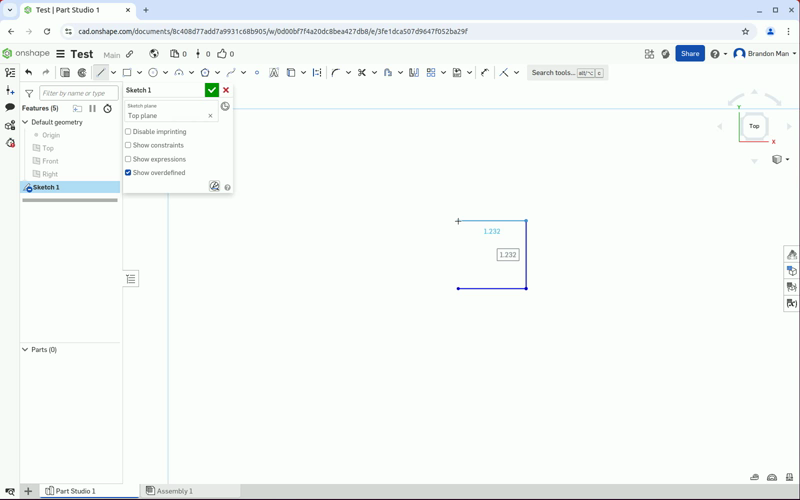
scroll(-6)
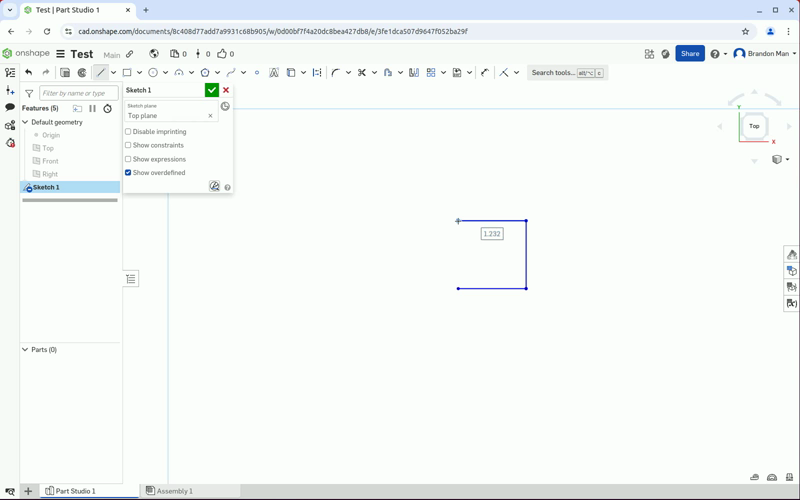
scroll(-6)
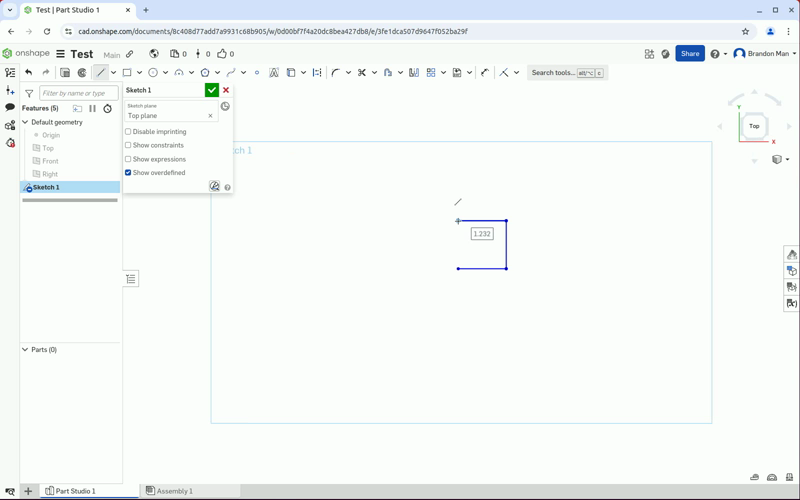
scroll(-6)
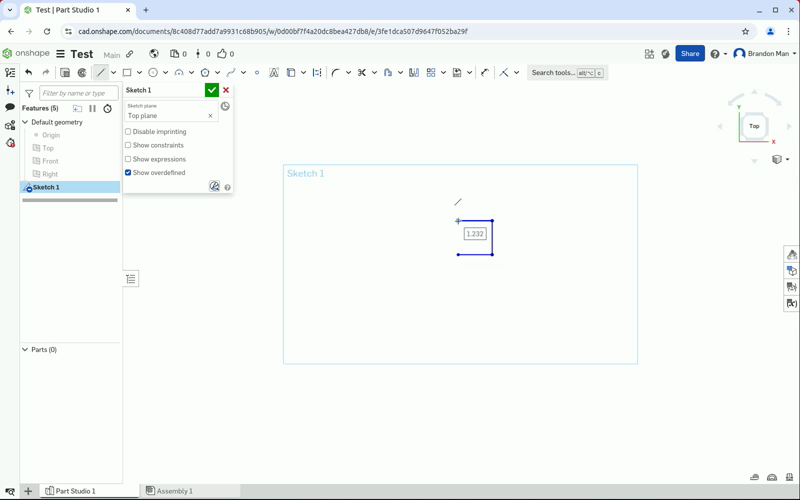
scroll(-6)
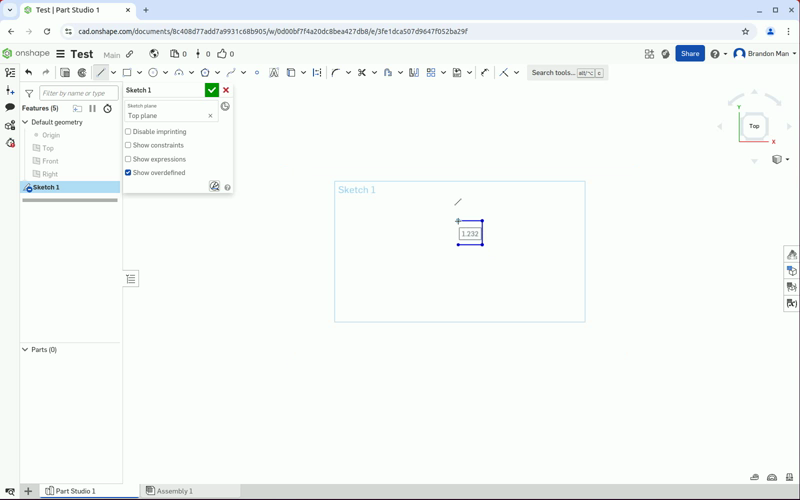
scroll(-6)
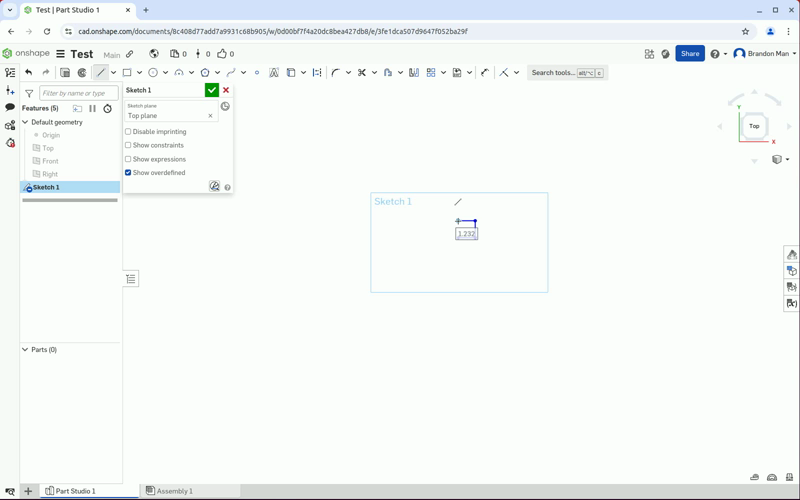
scroll(-6)
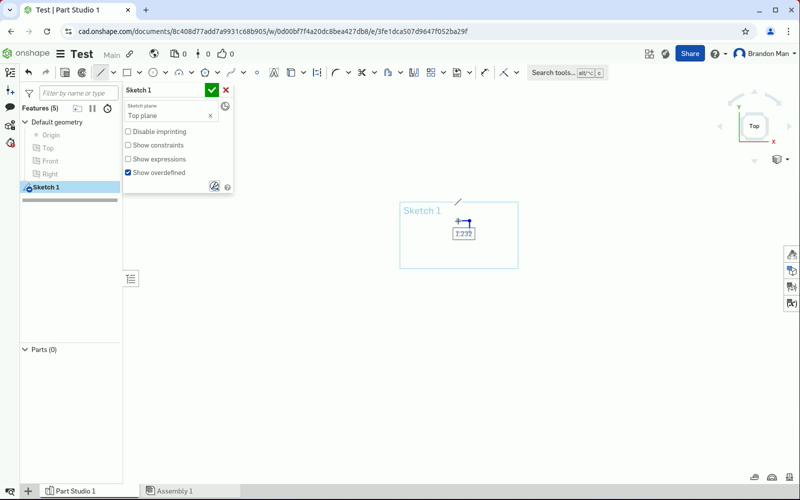
scroll(-6)
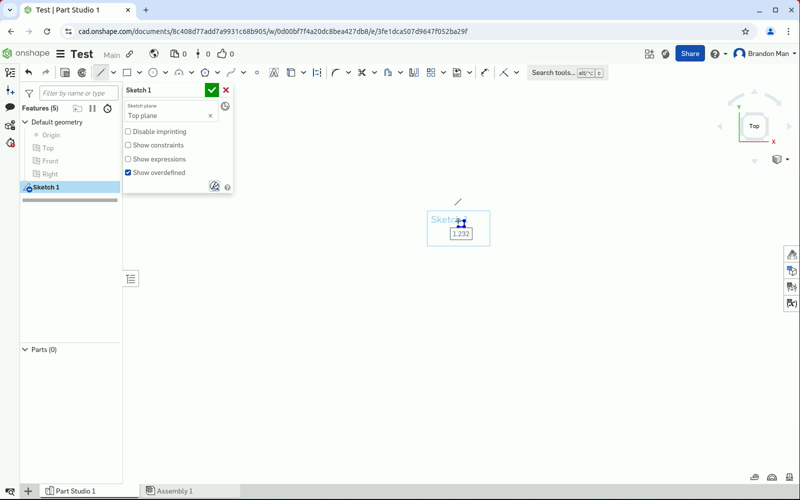
key_up(shift)
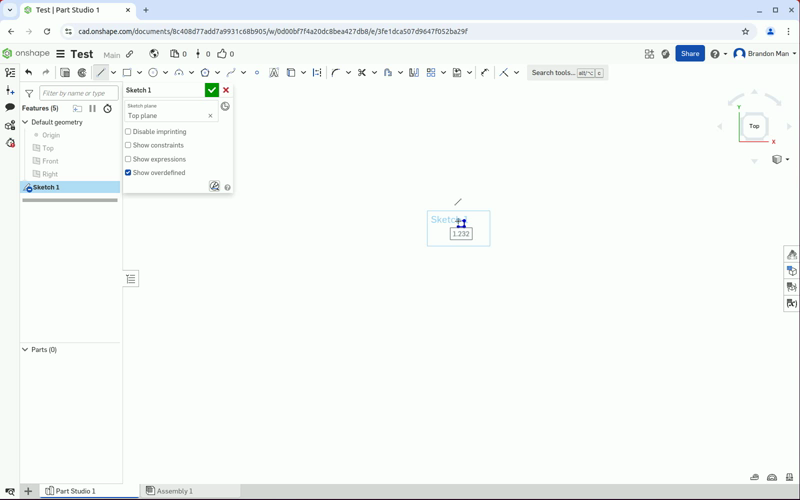
mouse_move(488, 220)
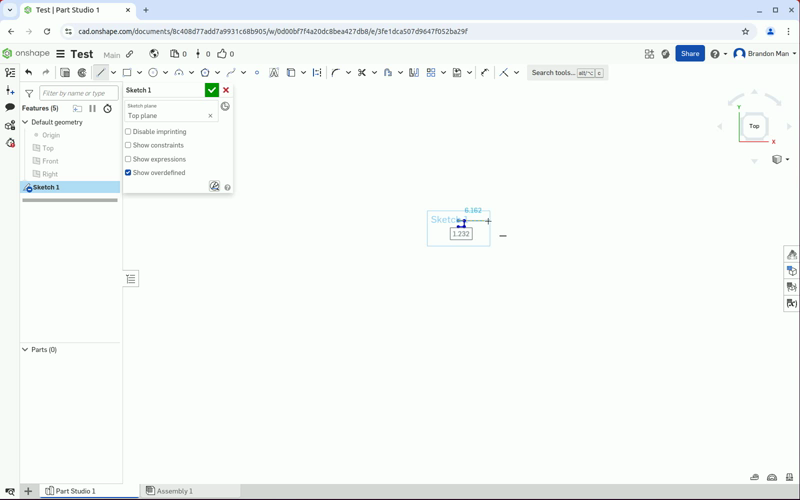
key_down(shift)
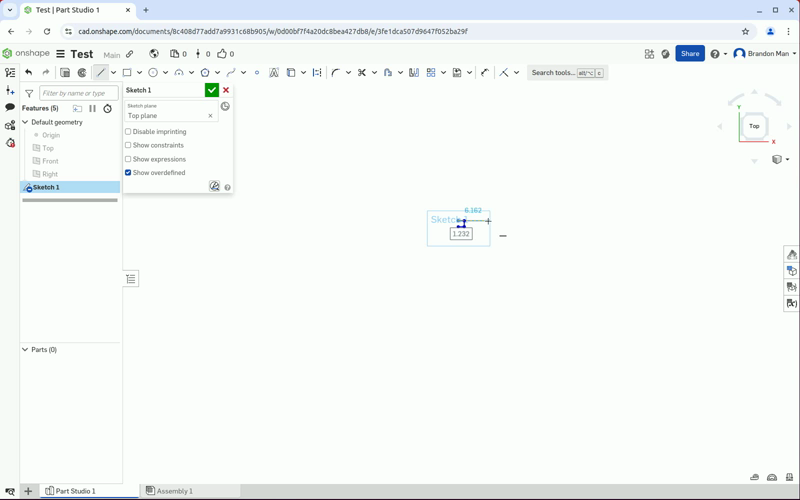
mouse_move(458, 226)
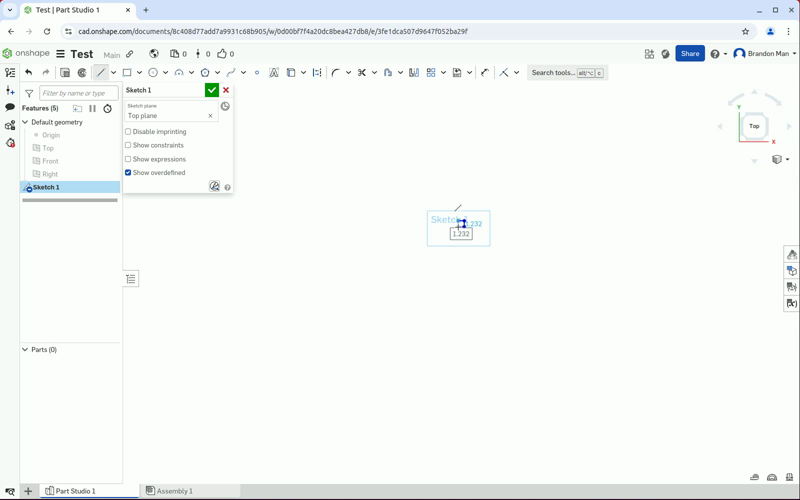
scroll(6)
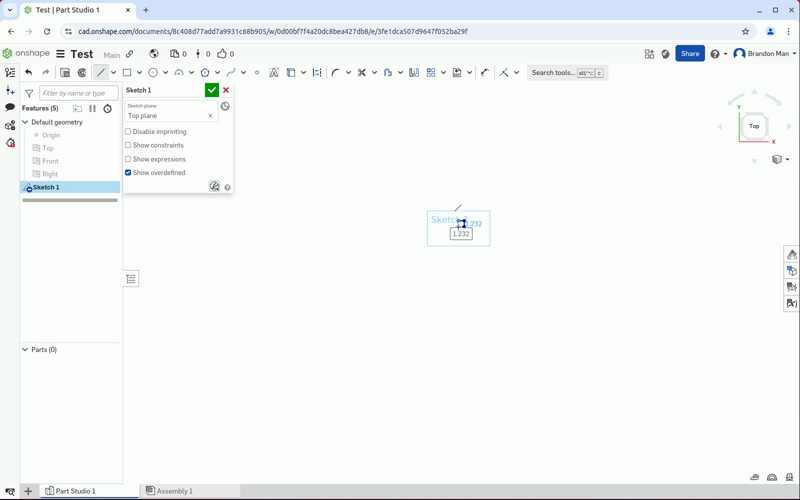
scroll(6)
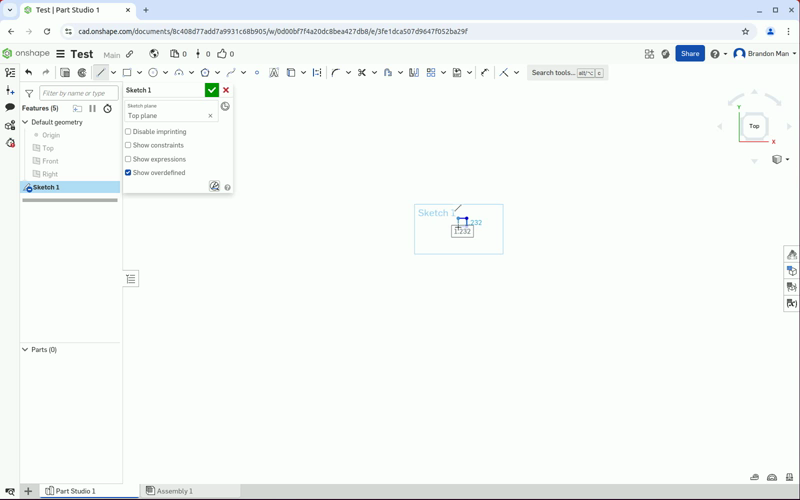
scroll(6)
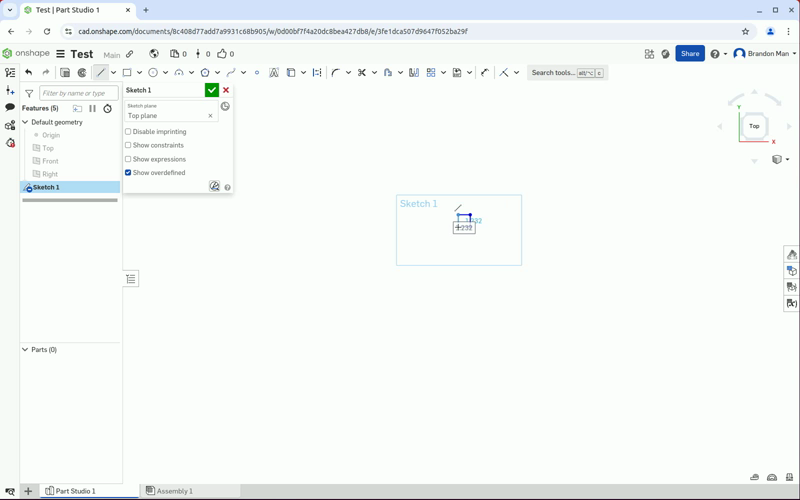
scroll(6)
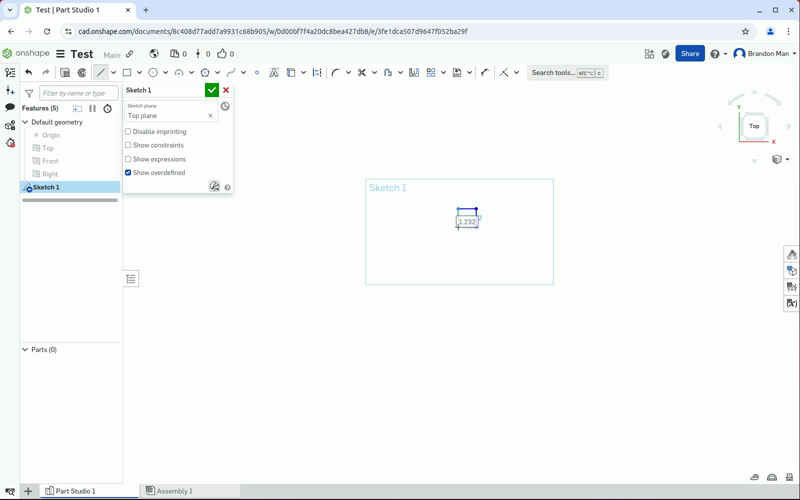
scroll(6)
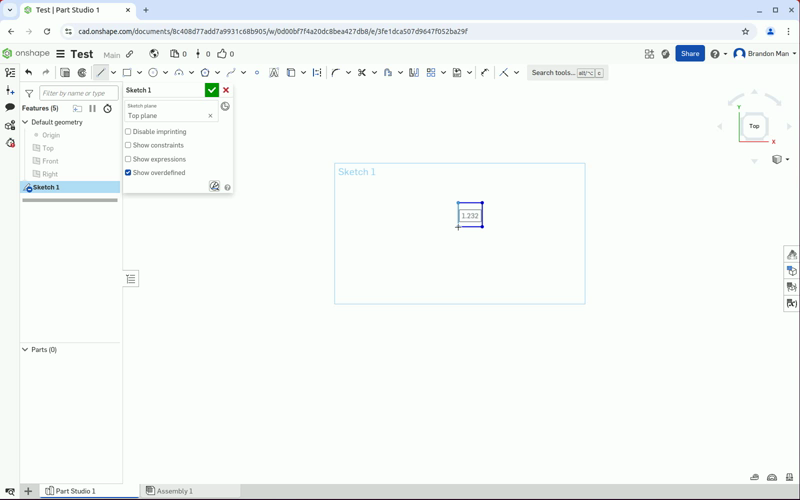
scroll(6)
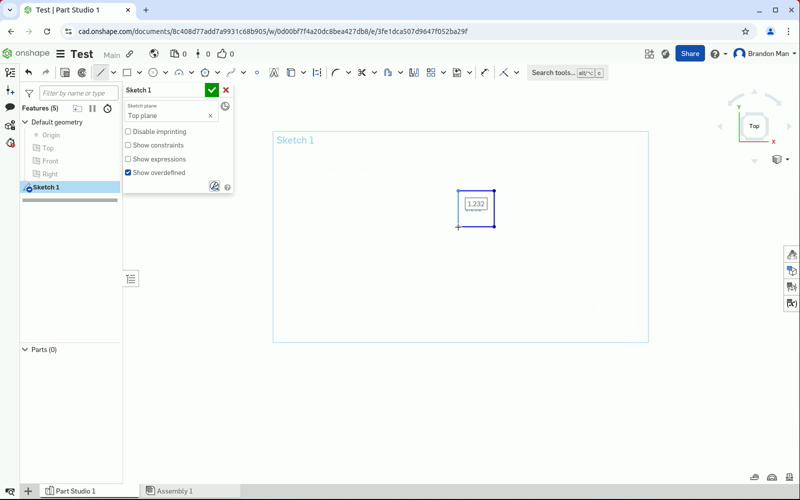
scroll(6)
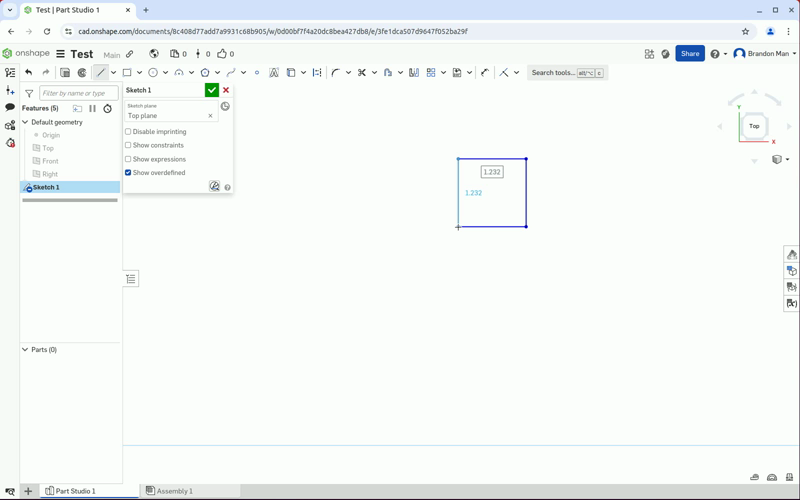
key_up(shift)
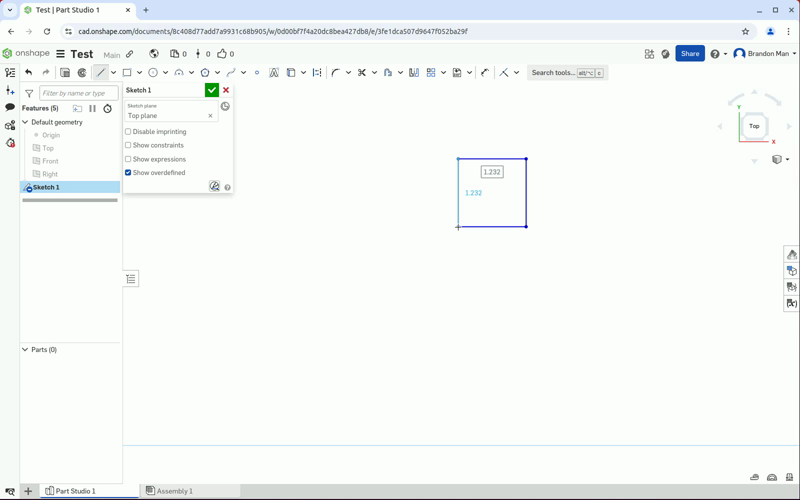
click(458, 226)
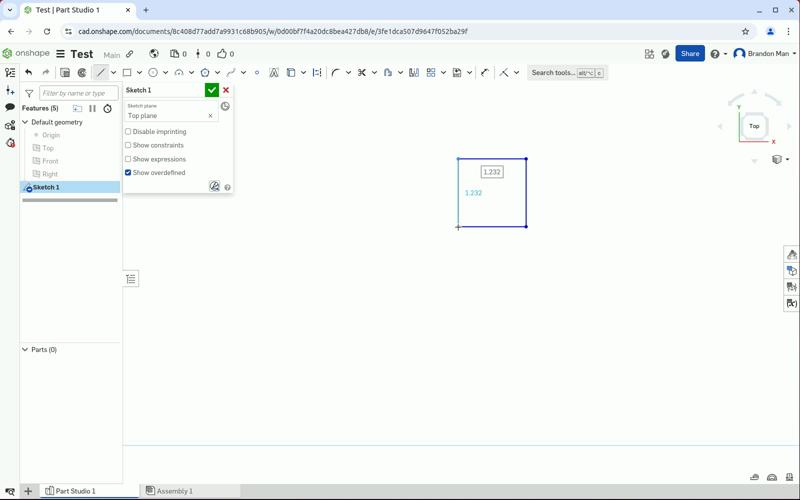
scroll(-6)
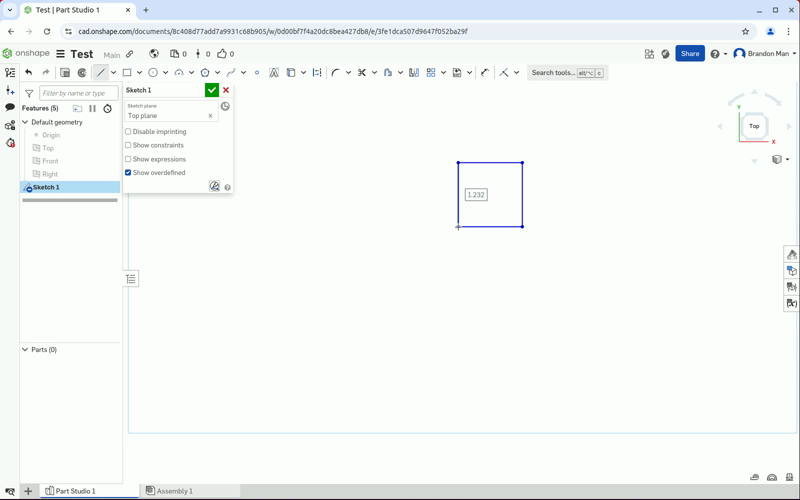
scroll(-6)
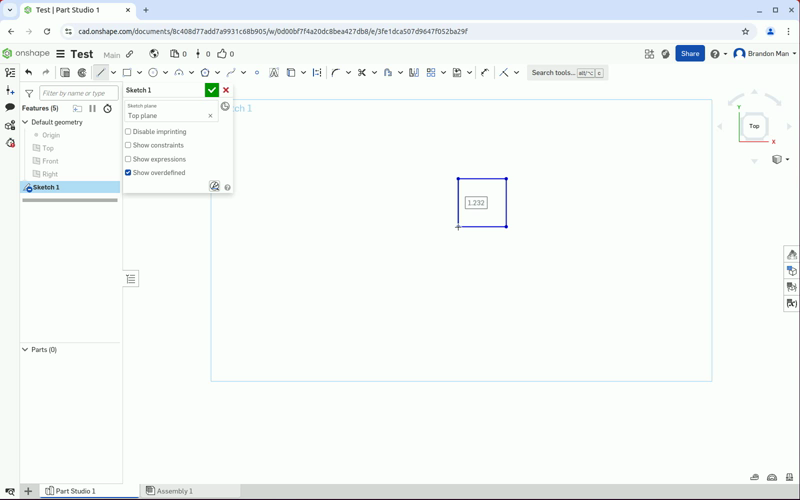
scroll(-6)
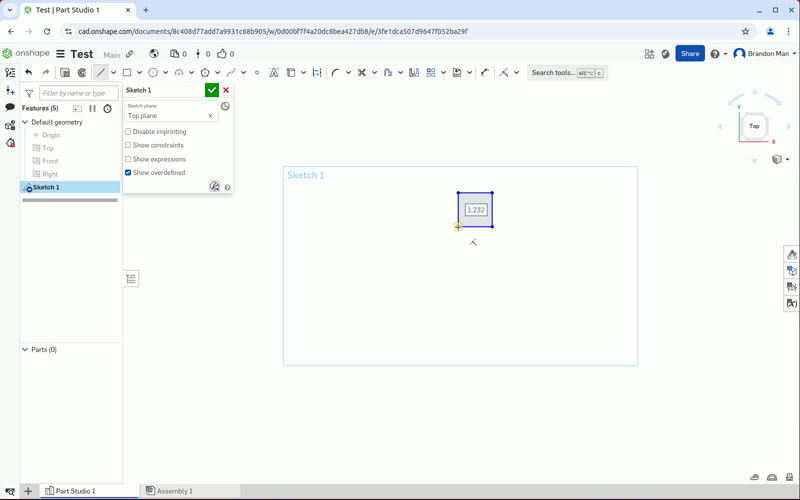
scroll(-6)
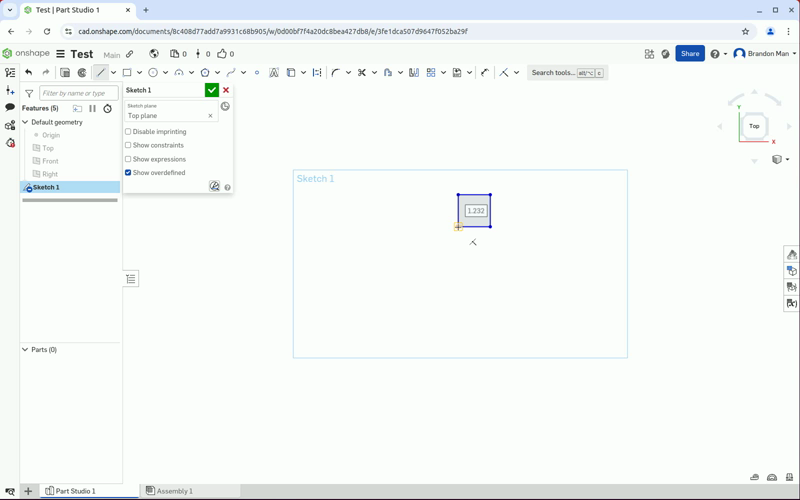
scroll(-6)
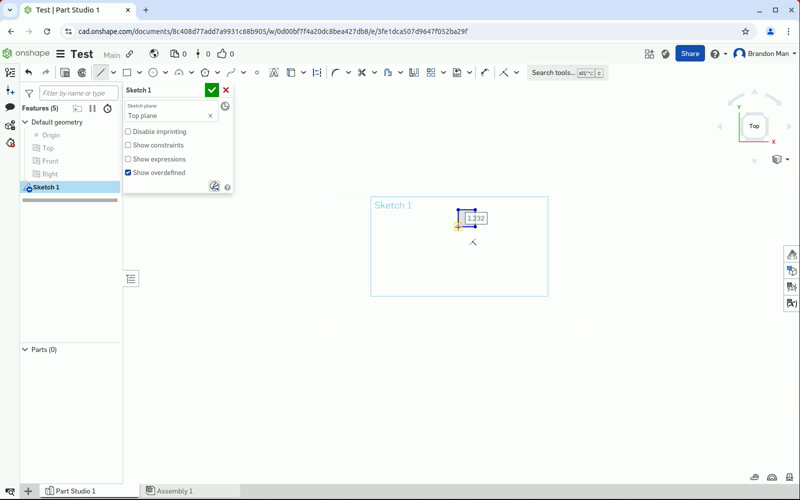
scroll(-6)
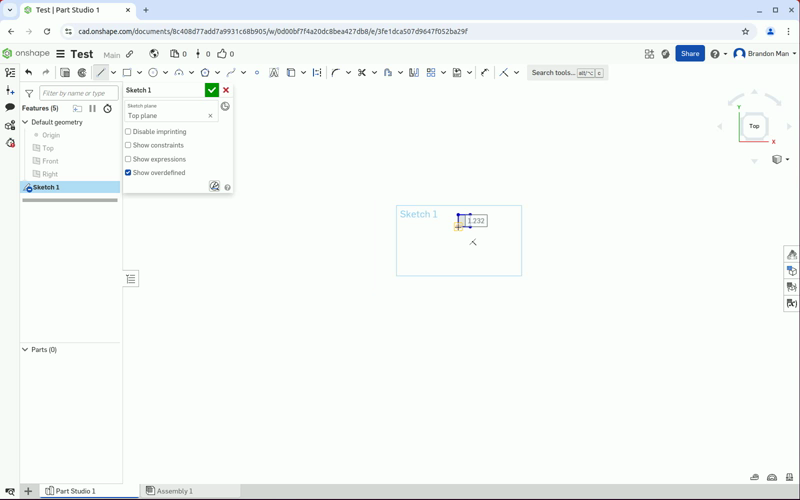
scroll(-6)
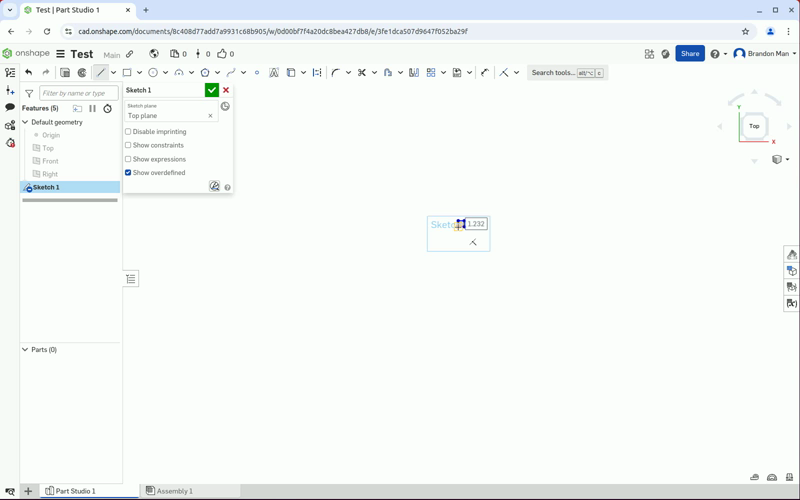
key(esc)
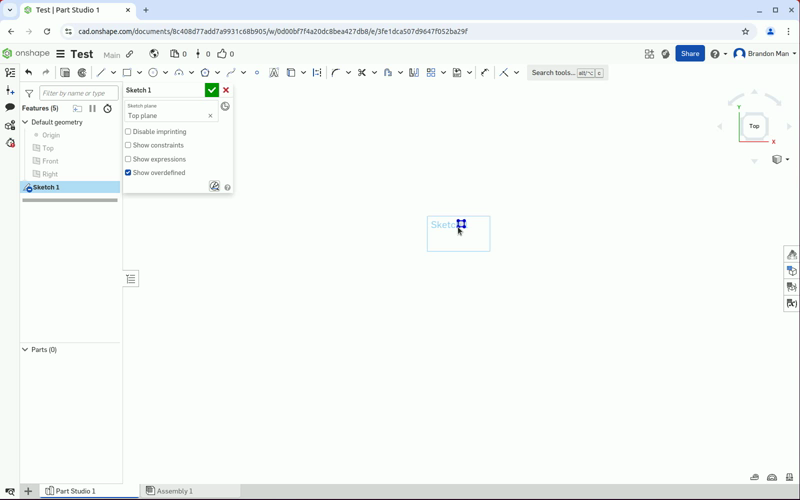
mouse_move(461, 221)
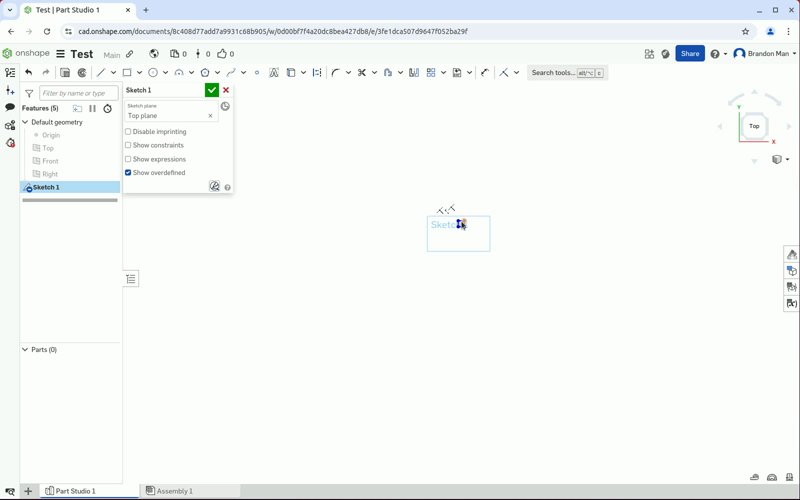
scroll(6)
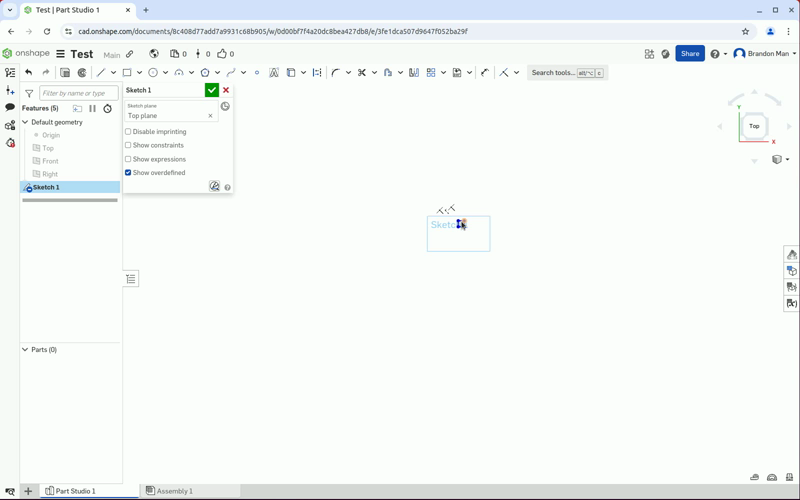
scroll(6)
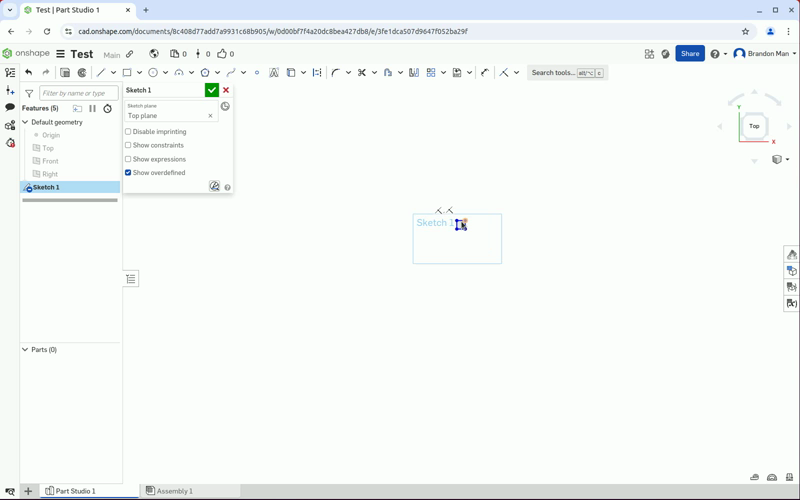
scroll(6)
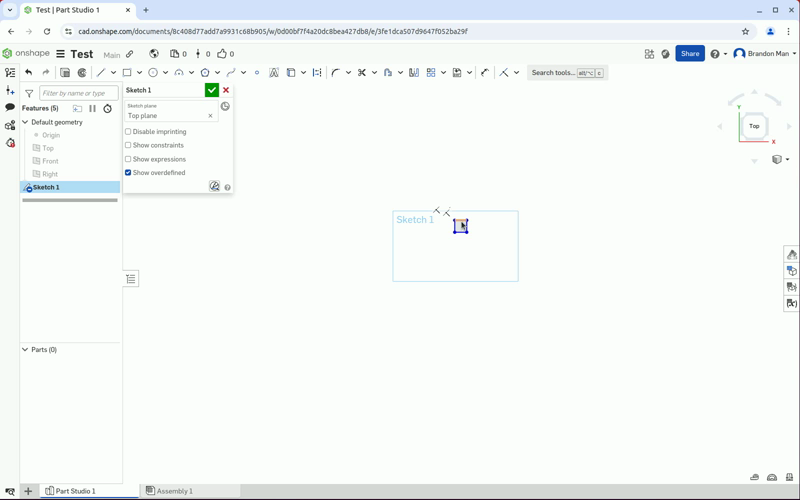
scroll(6)
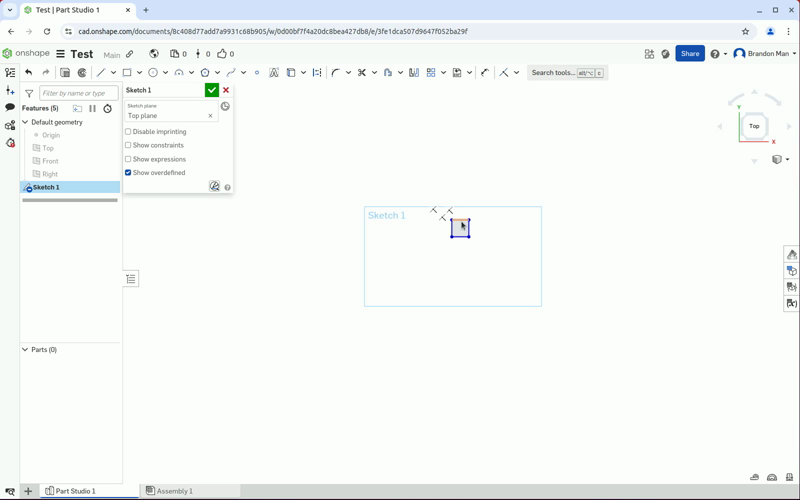
scroll(6)
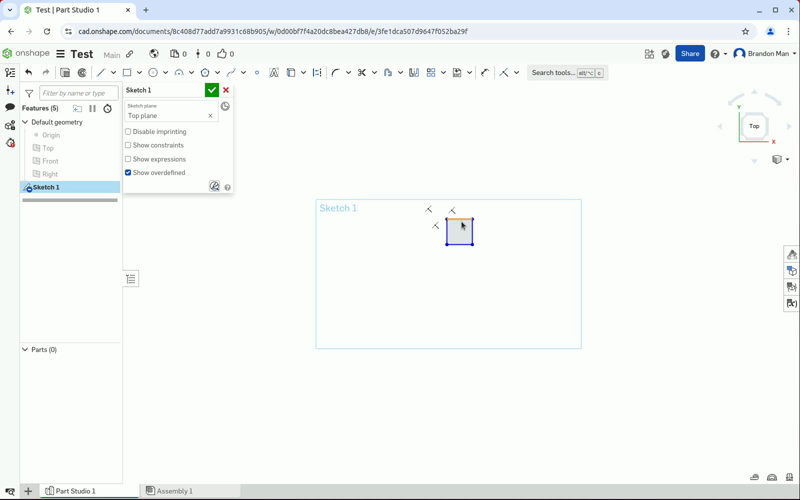
scroll(6)
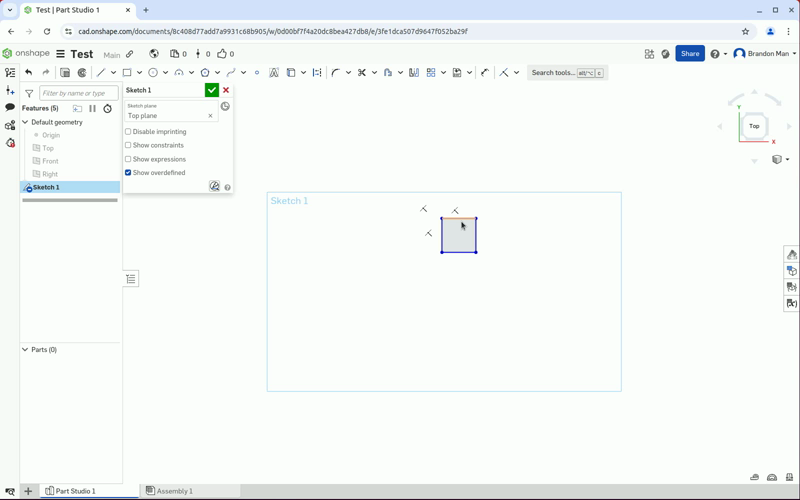
scroll(6)
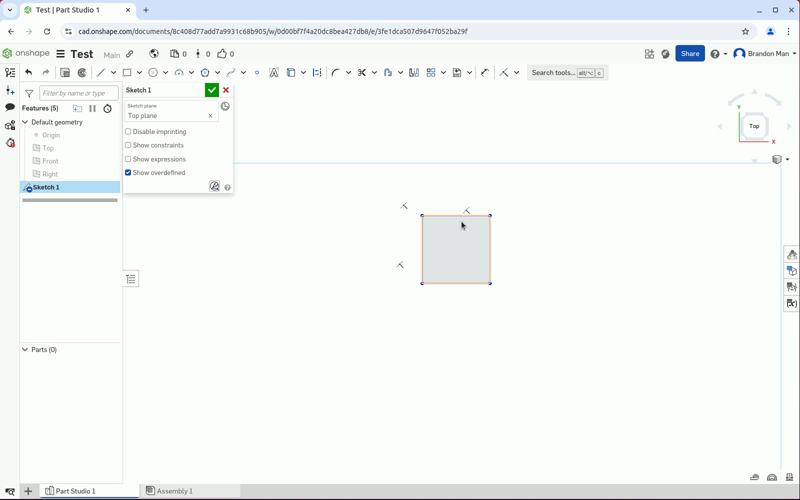
click(461, 221)
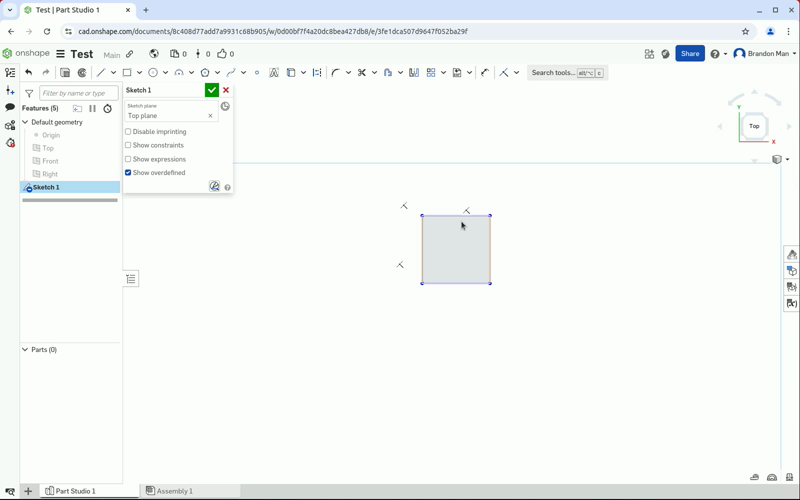
scroll(-6)
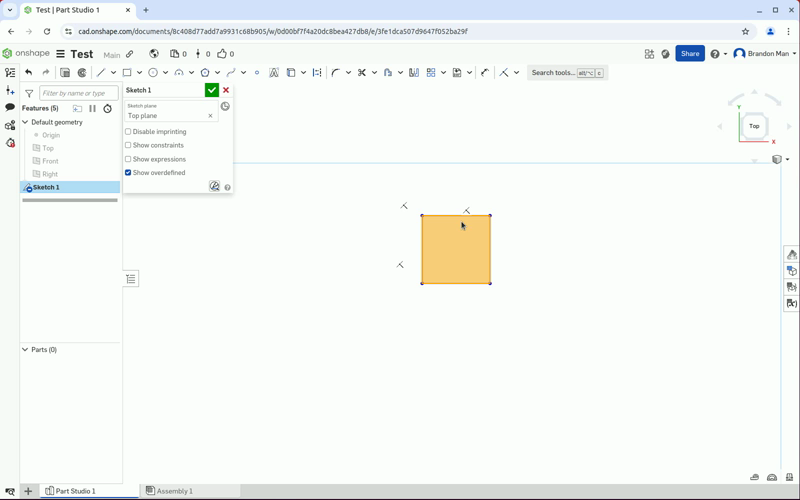
scroll(-6)
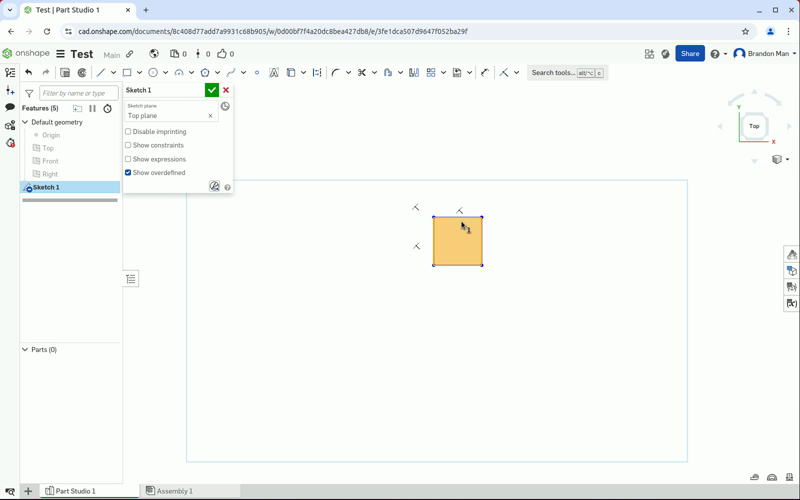
scroll(-6)
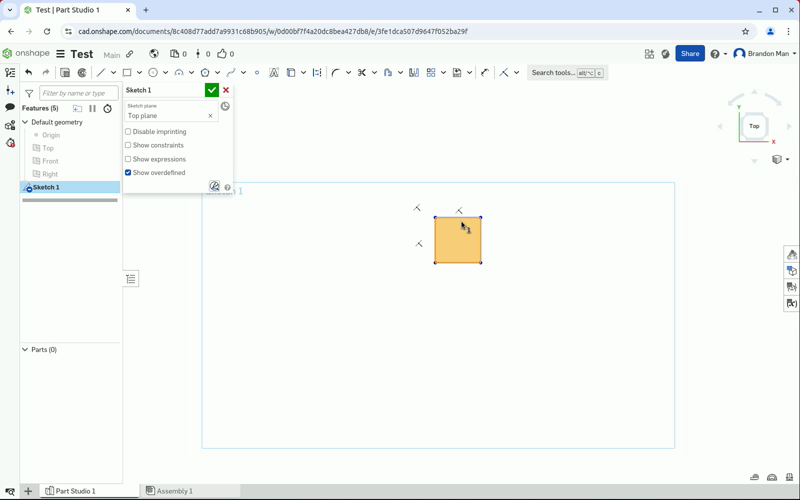
scroll(-6)
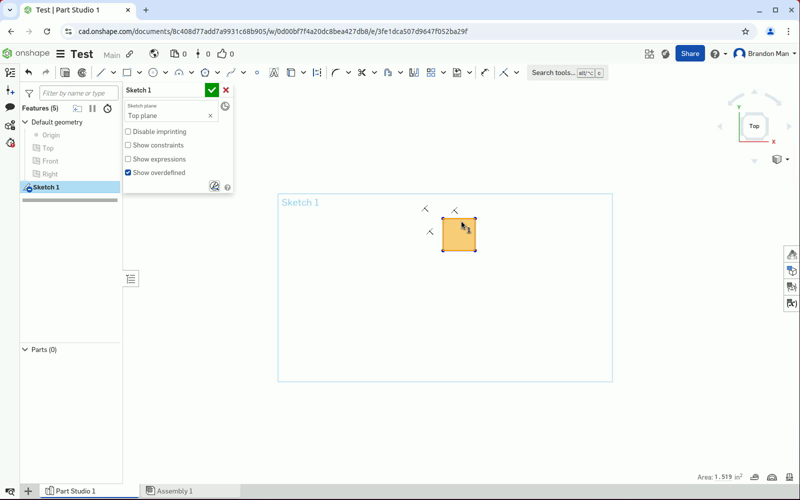
scroll(-6)
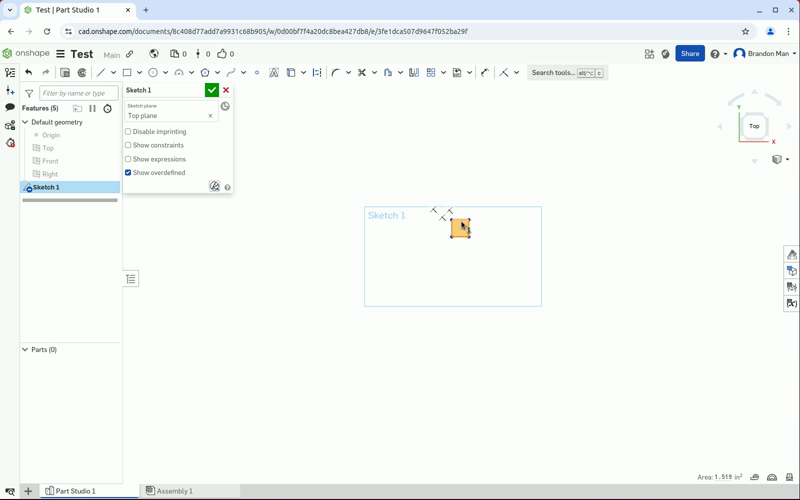
scroll(-6)
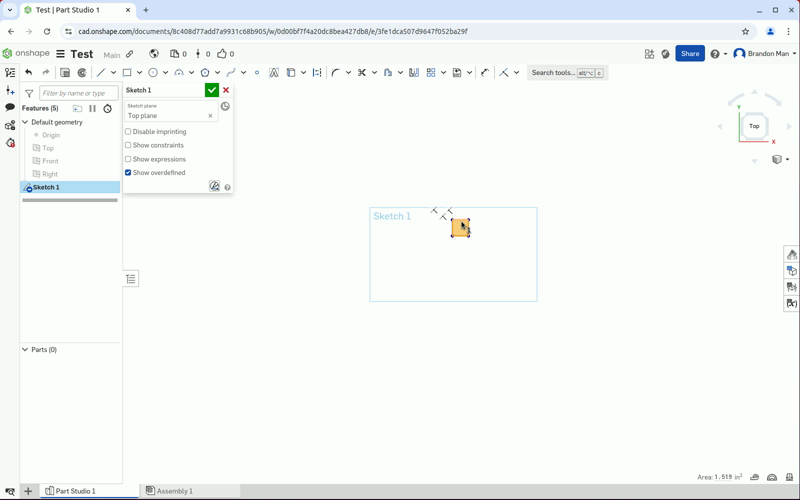
scroll(-6)
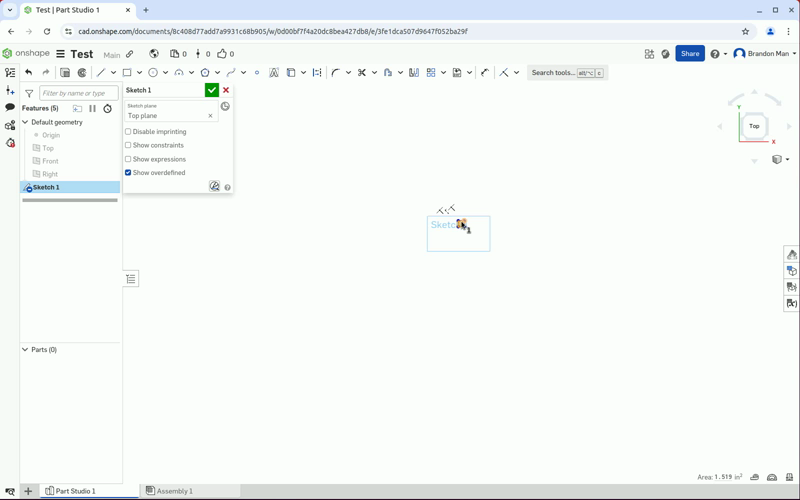
mouse_move(73, 352)
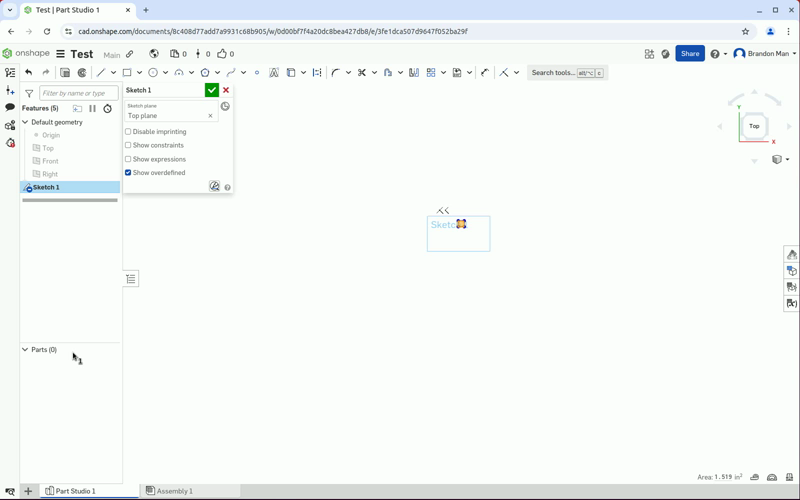
key(shift+y)
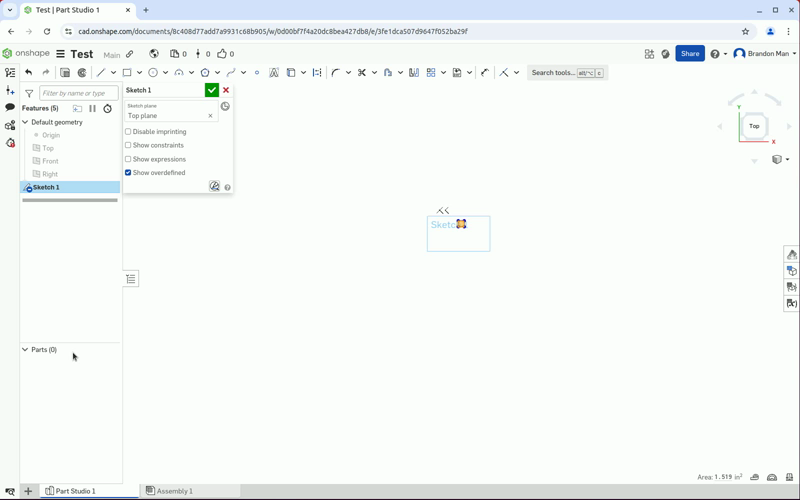
key(shift+e)
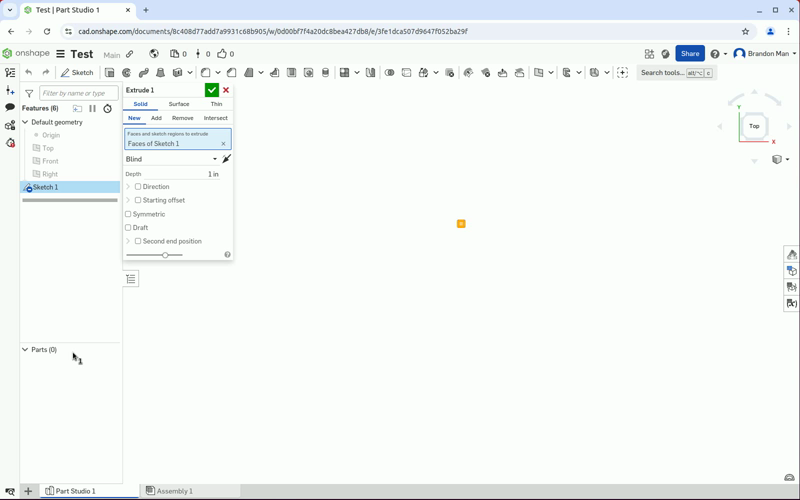
mouse_move(143, 106)
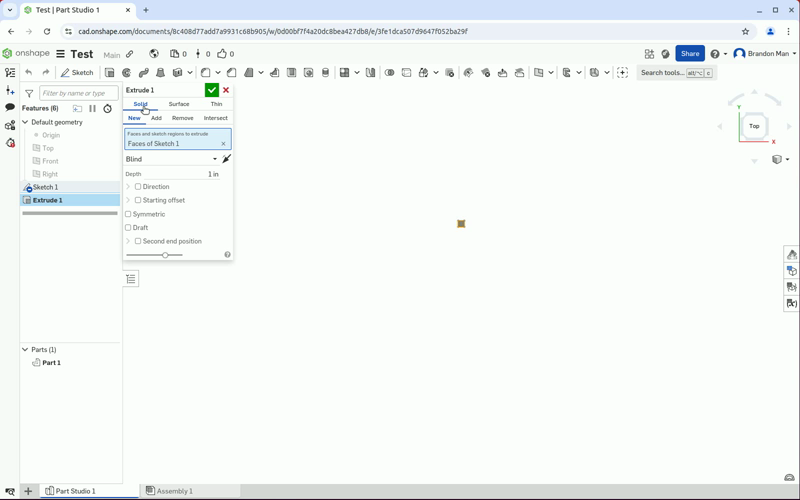
click(143, 106)
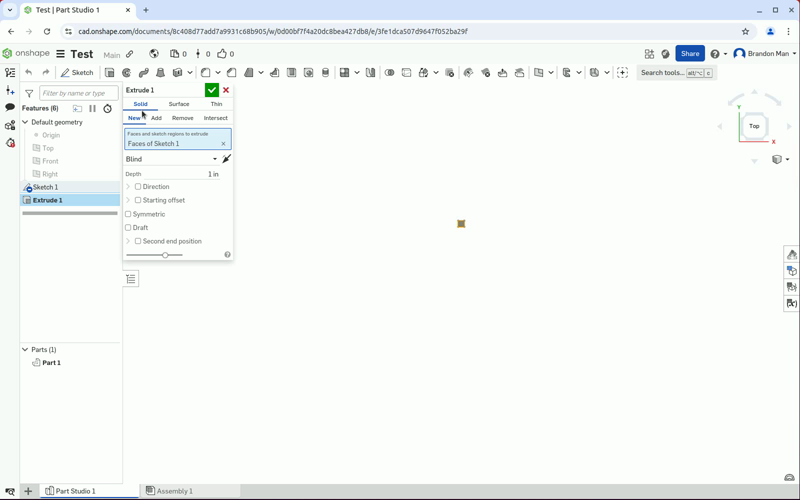
mouse_move(137, 120)
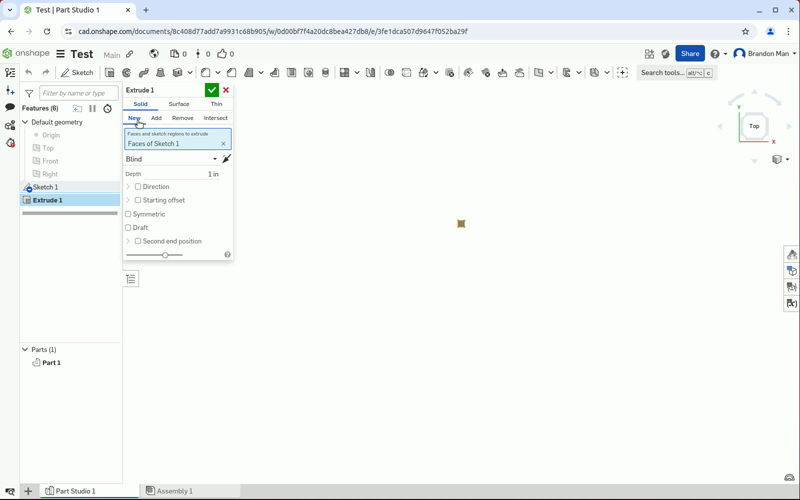
click(137, 120)
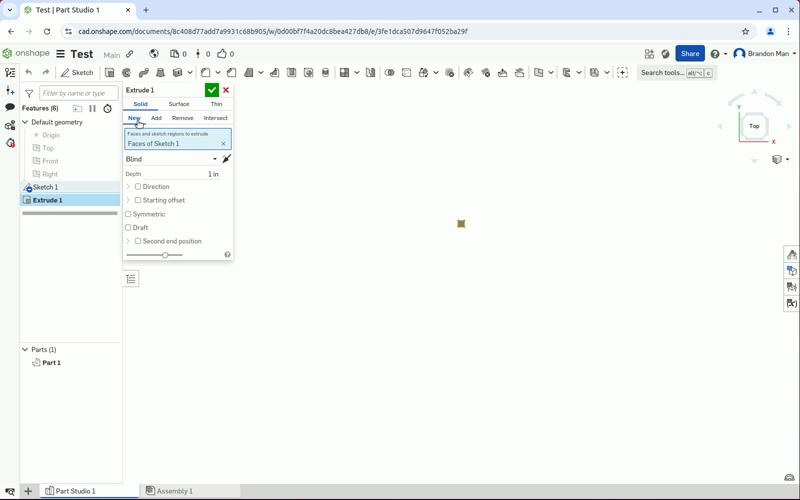
key(tab, 4)
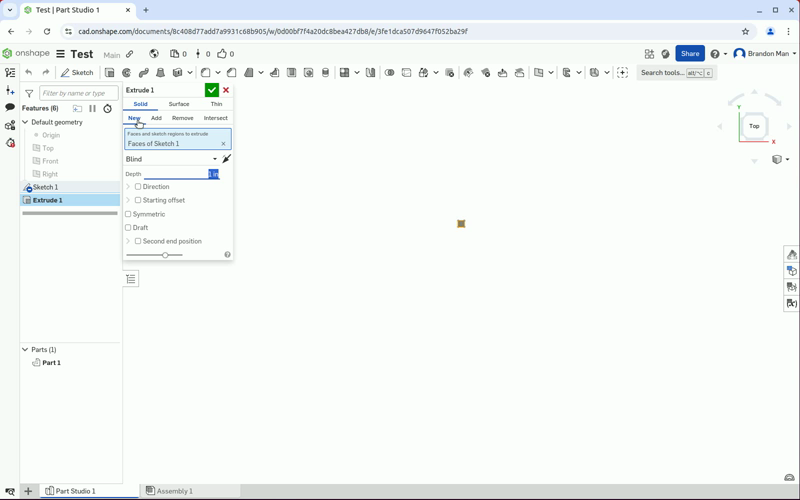
text(-0.241)
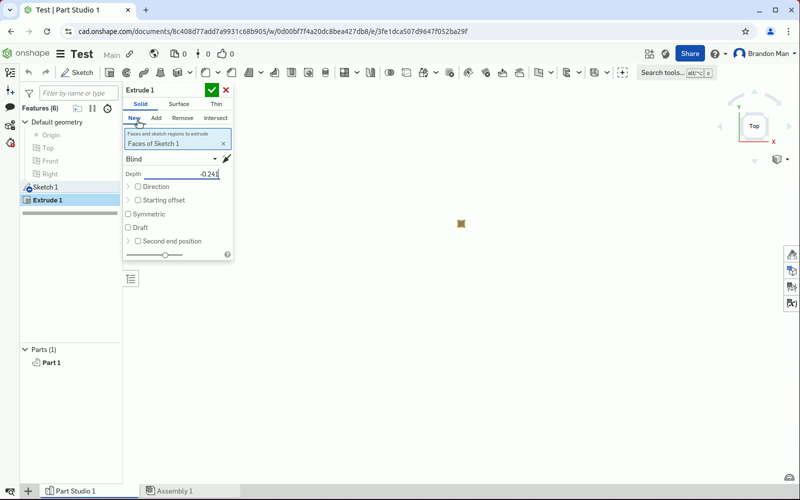
key(enter)
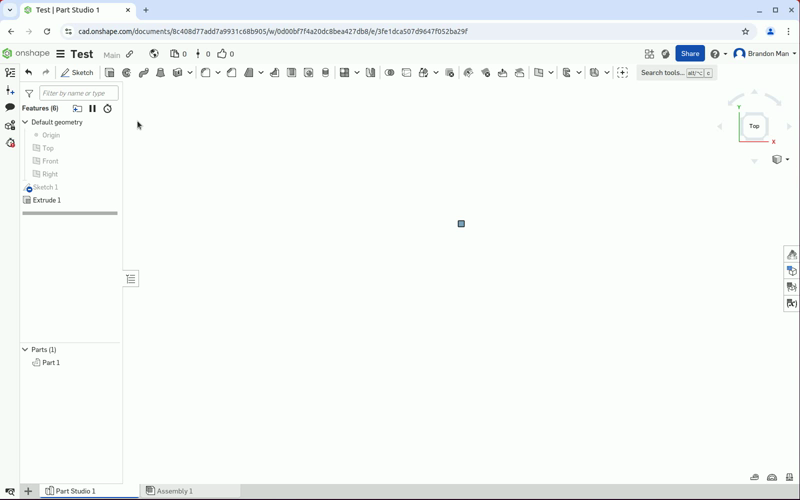
key(shift+h)
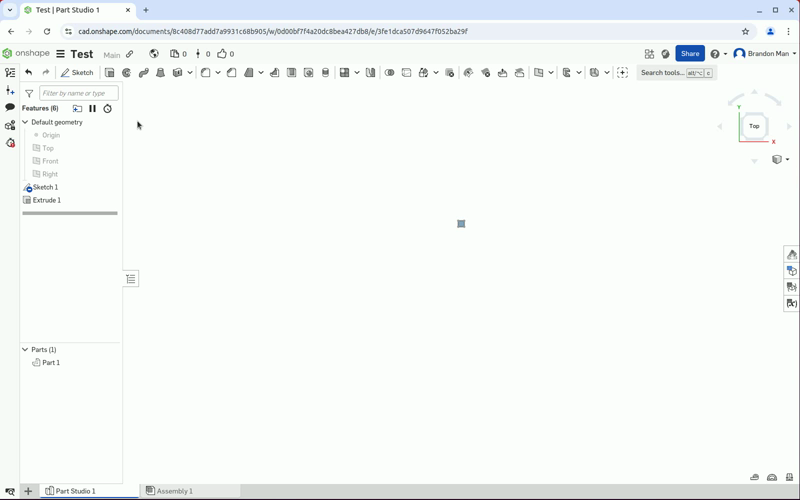
key(shift+h)
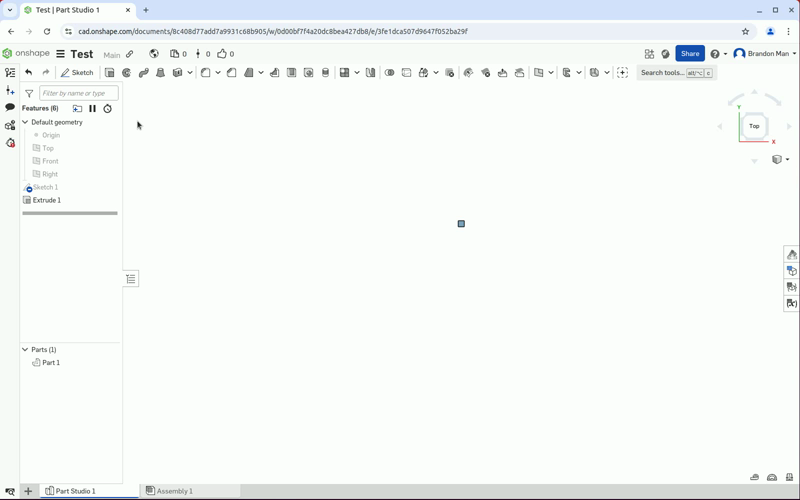
mouse_move(73, 189)
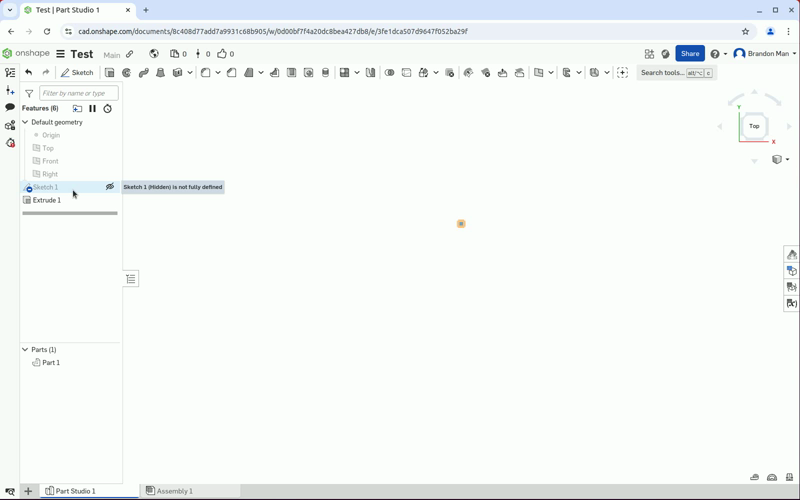
click(73, 189)
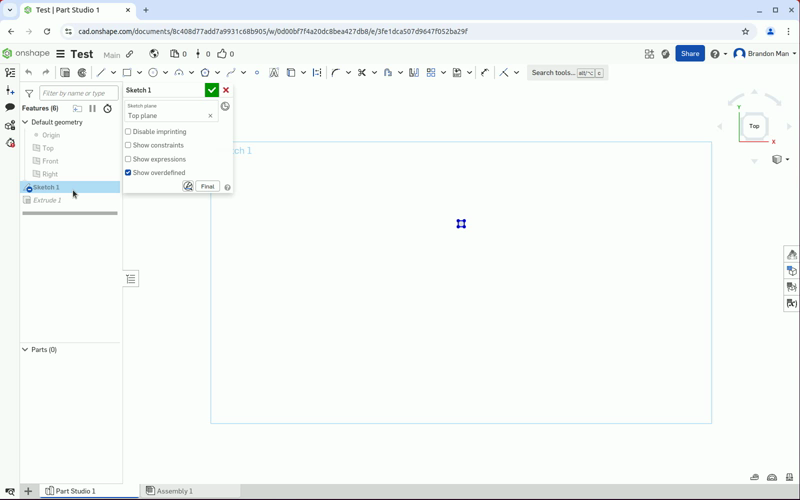
mouse_move(229, 92)
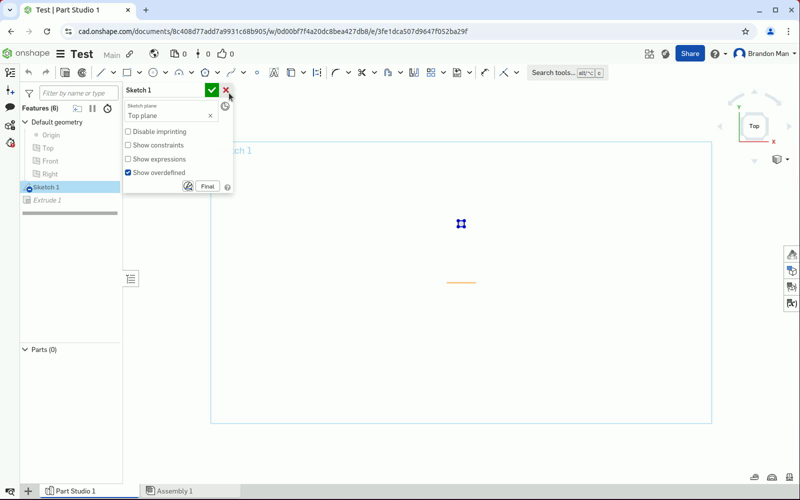
click(229, 92)
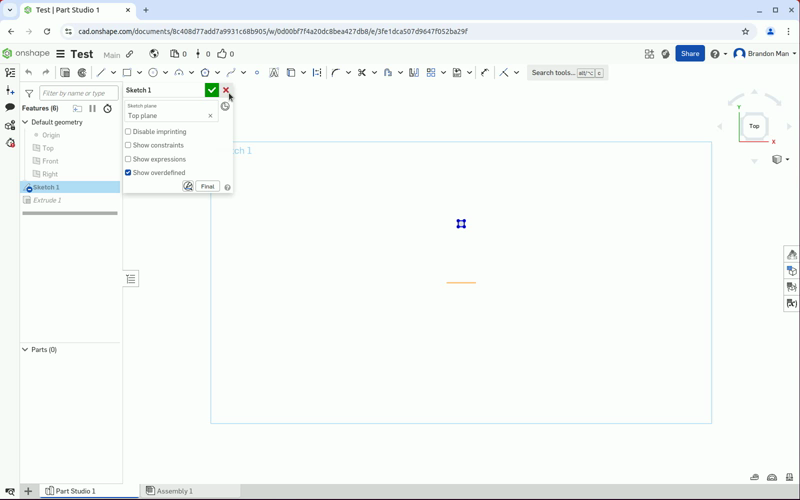
key(shift+s)
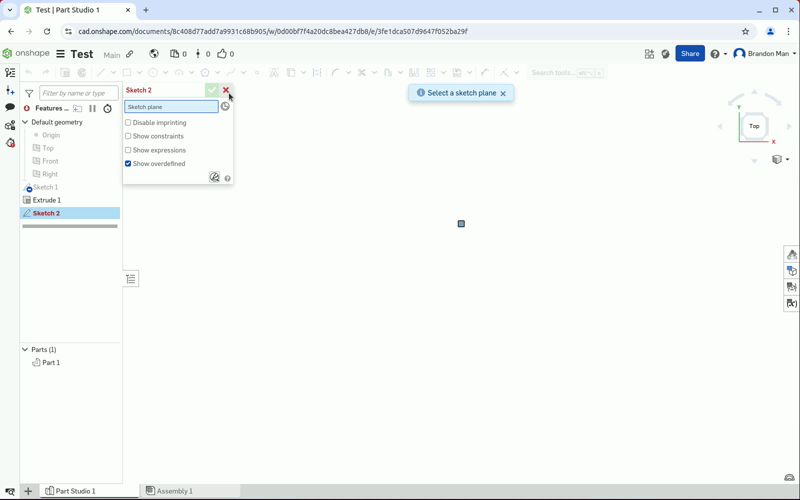
mouse_move(73, 150)
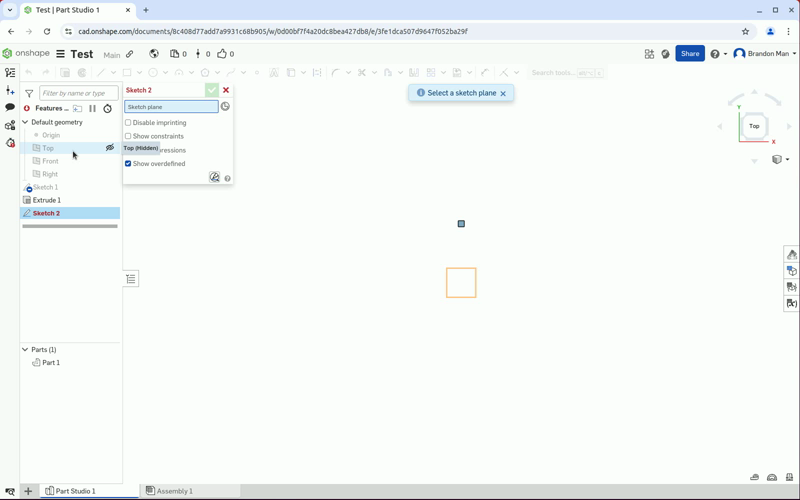
click(73, 150)
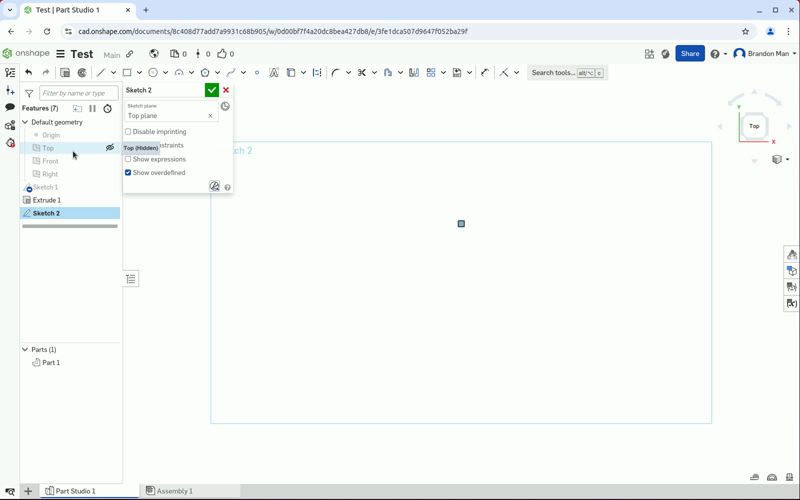
mouse_move(73, 352)
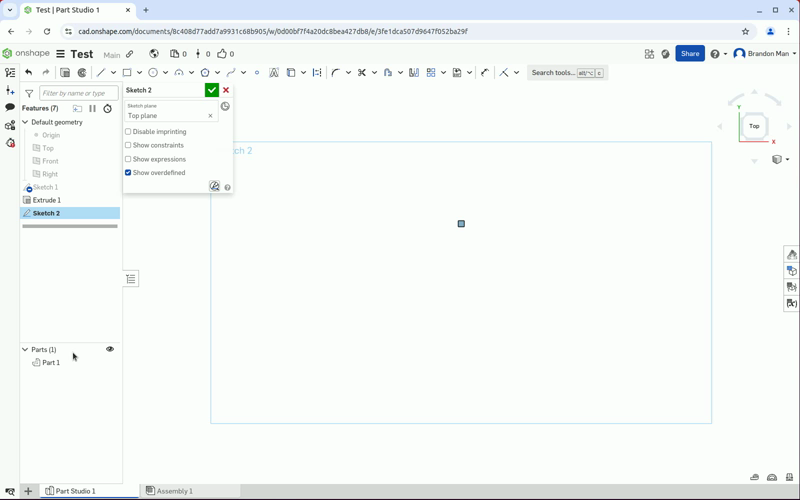
key(y)
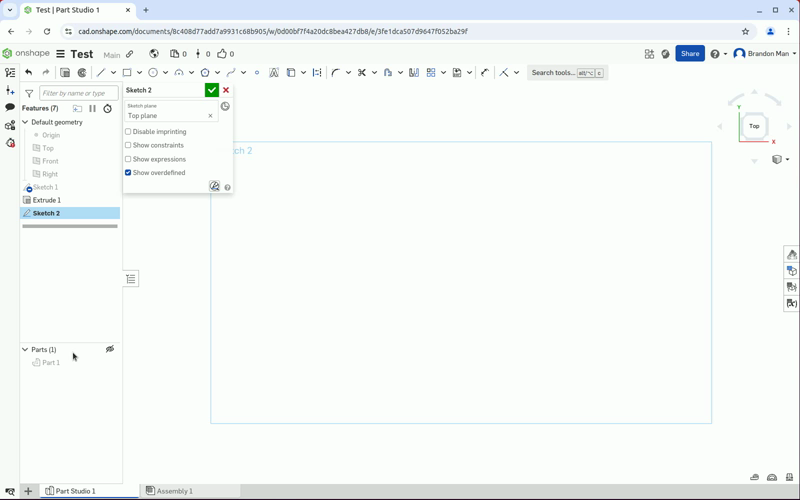
key(l)
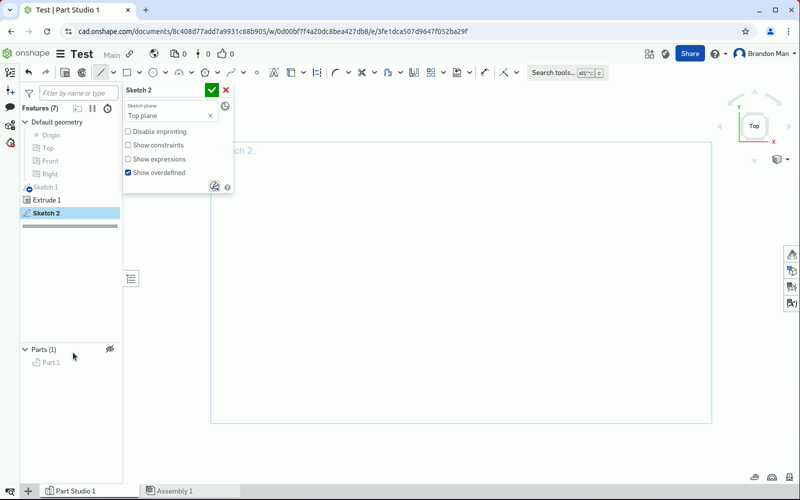
key_down(shift)
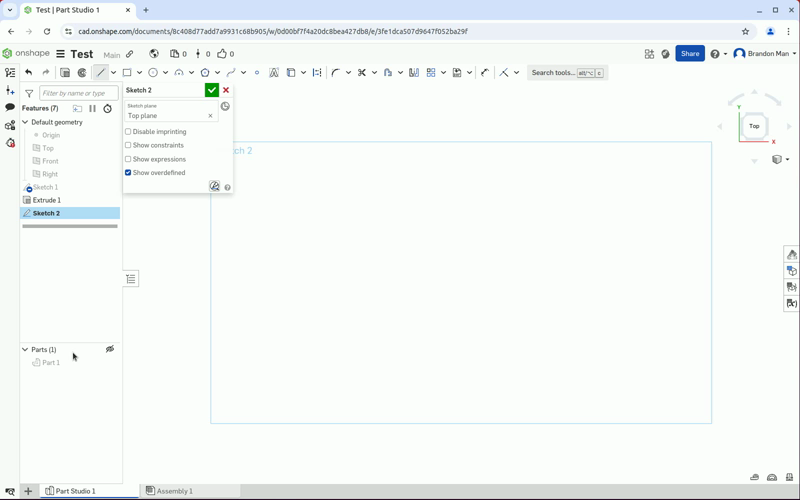
mouse_move(458, 343)
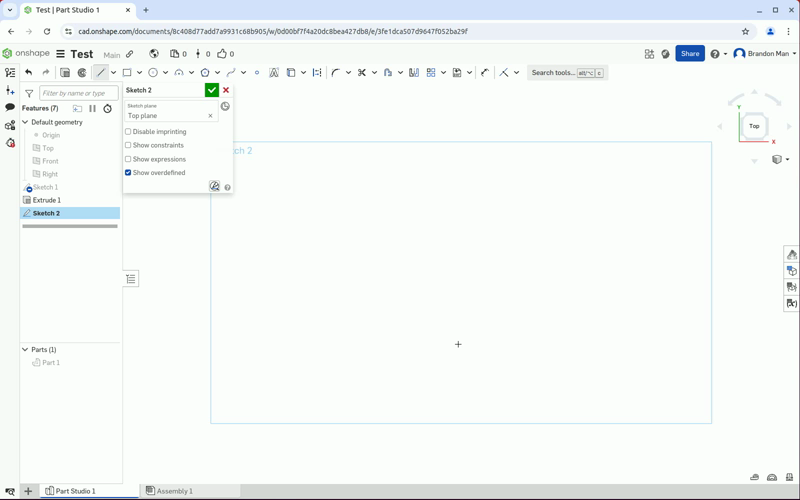
click(458, 343)
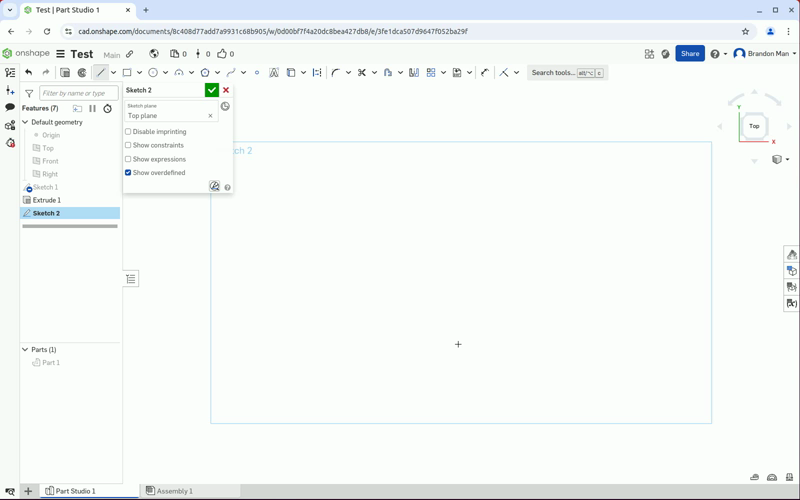
key_up(shift)
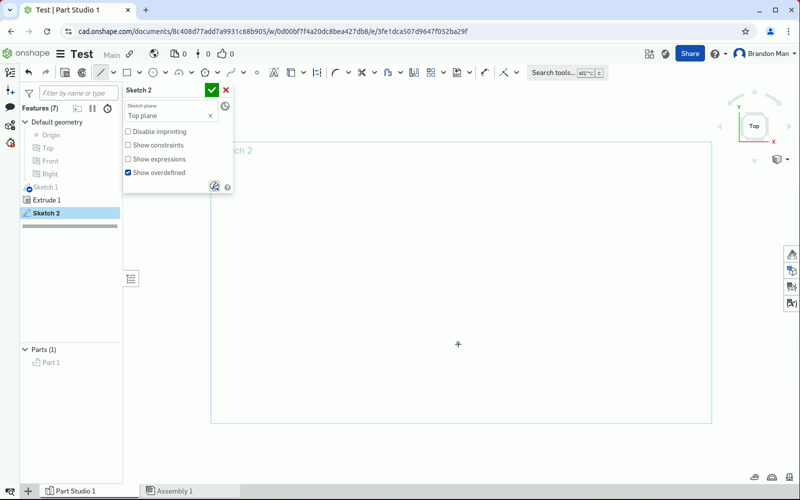
key_down(shift)
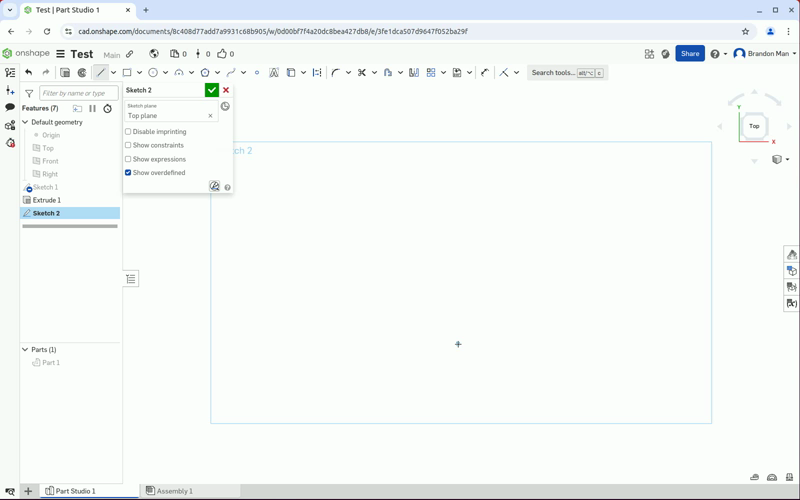
mouse_move(488, 343)
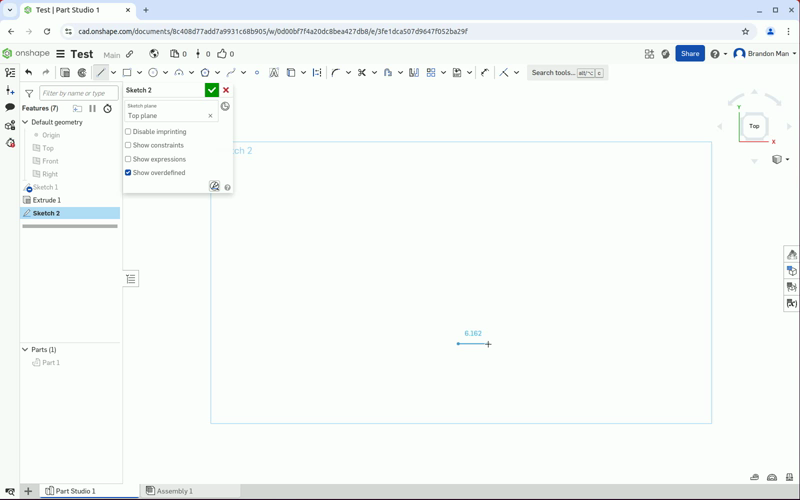
mouse_move(464, 343)
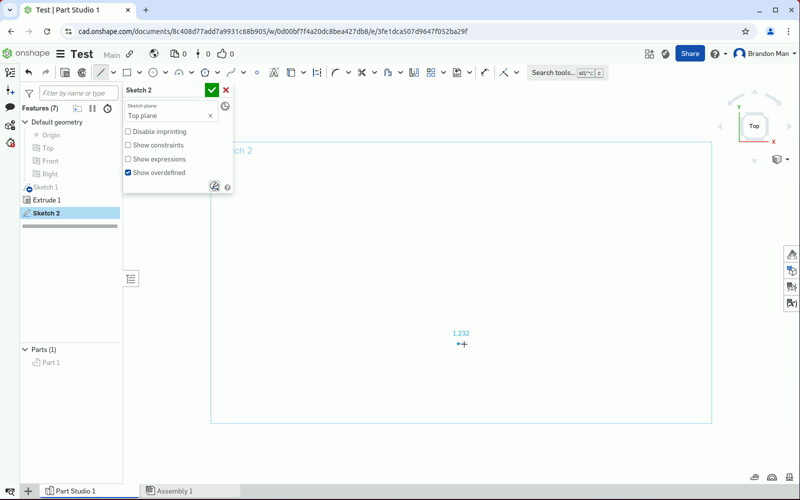
scroll(6)
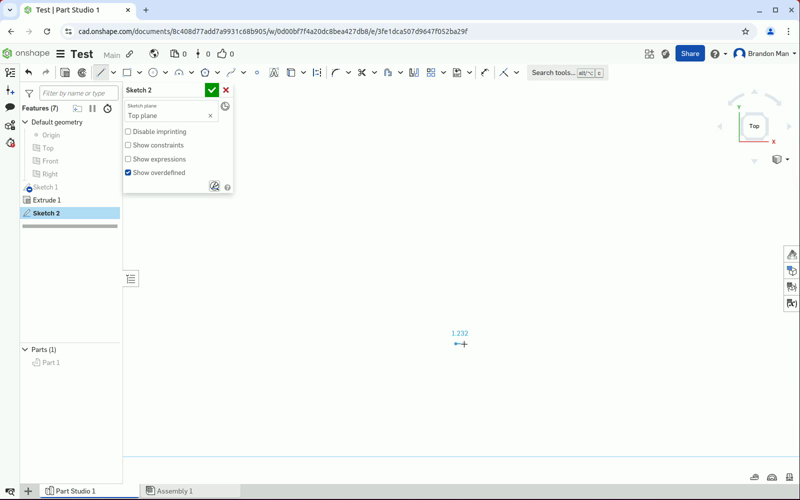
scroll(6)
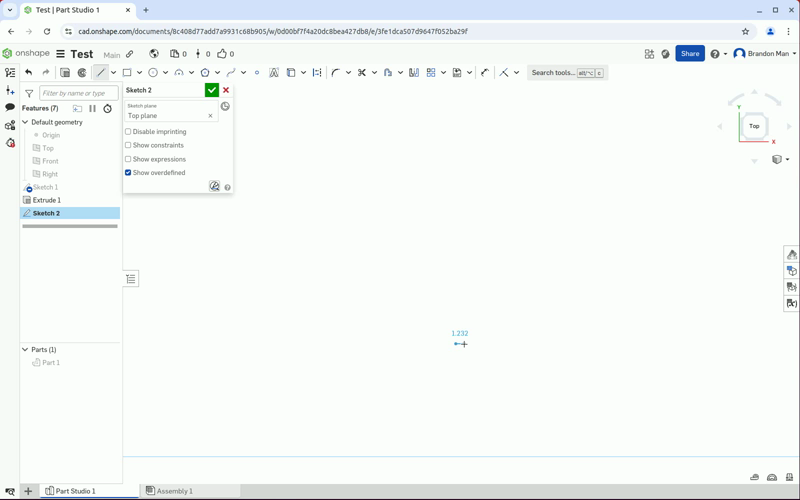
scroll(6)
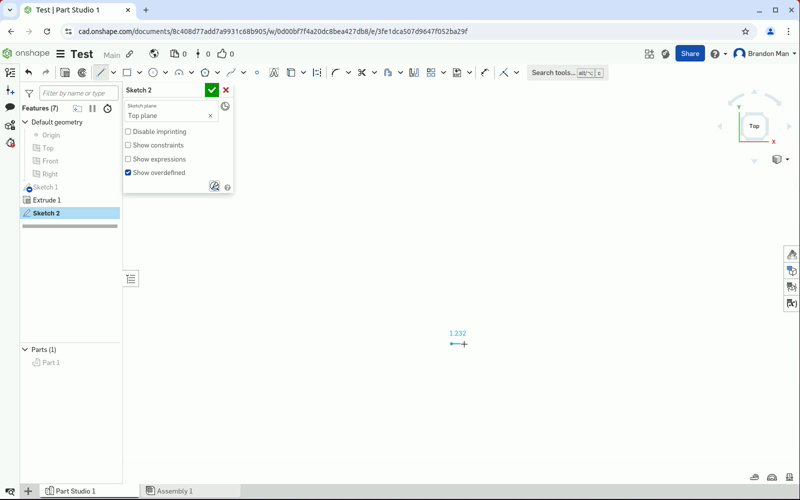
scroll(6)
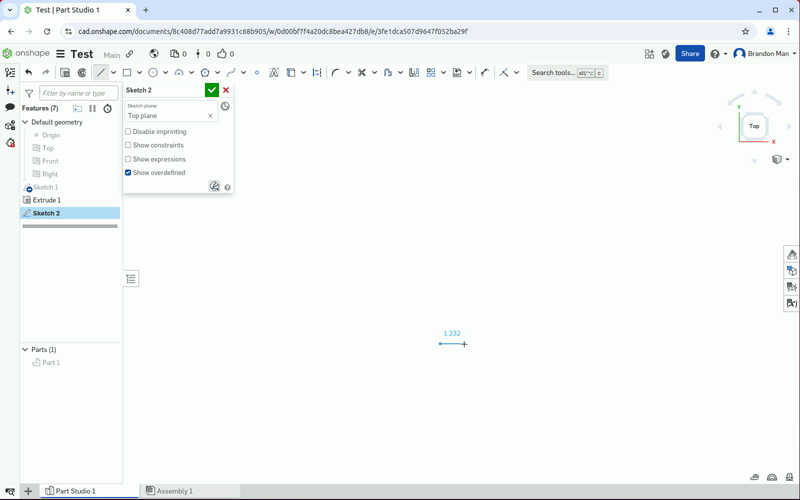
scroll(6)
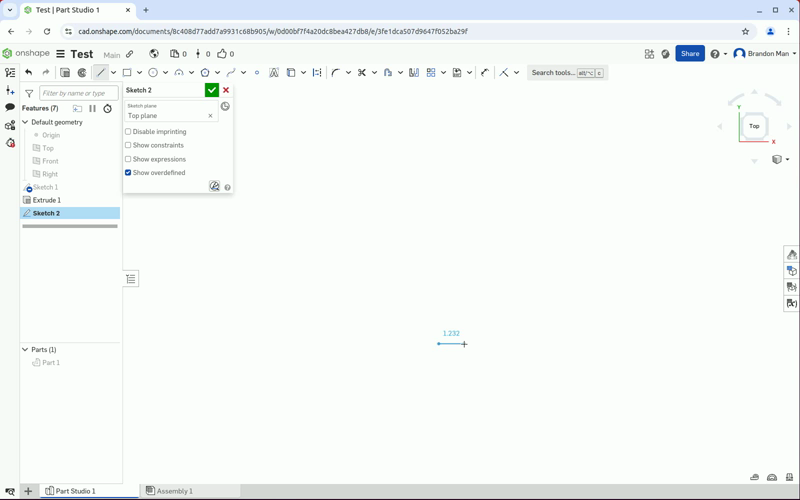
scroll(6)
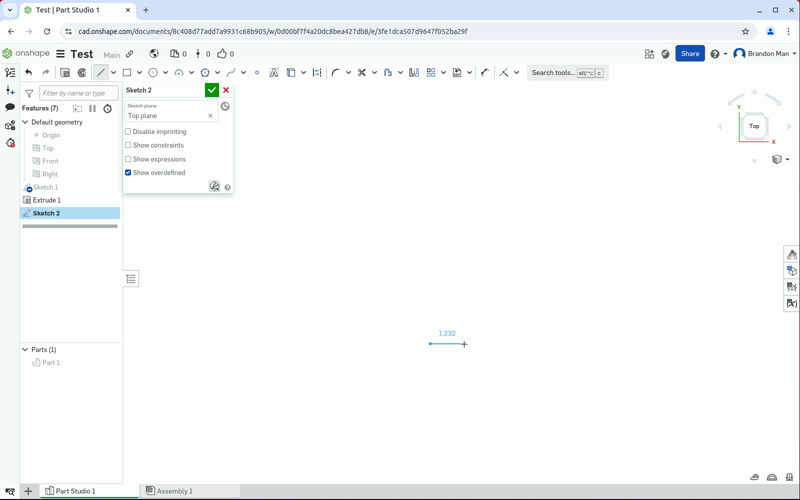
scroll(6)
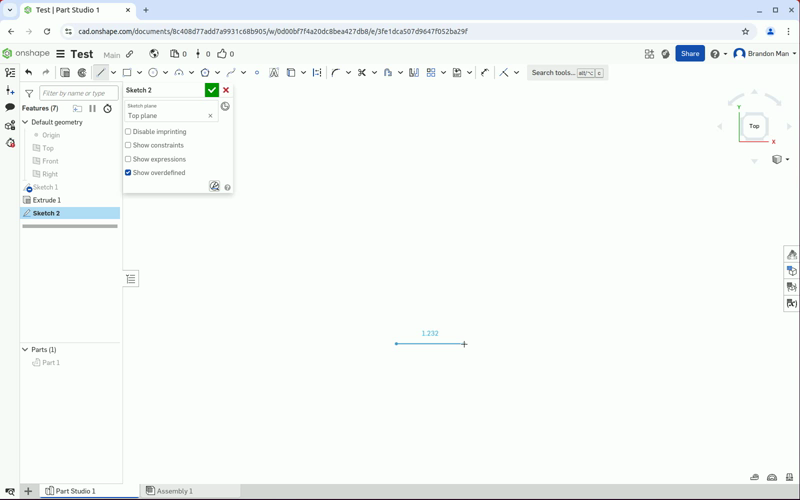
click(464, 343)
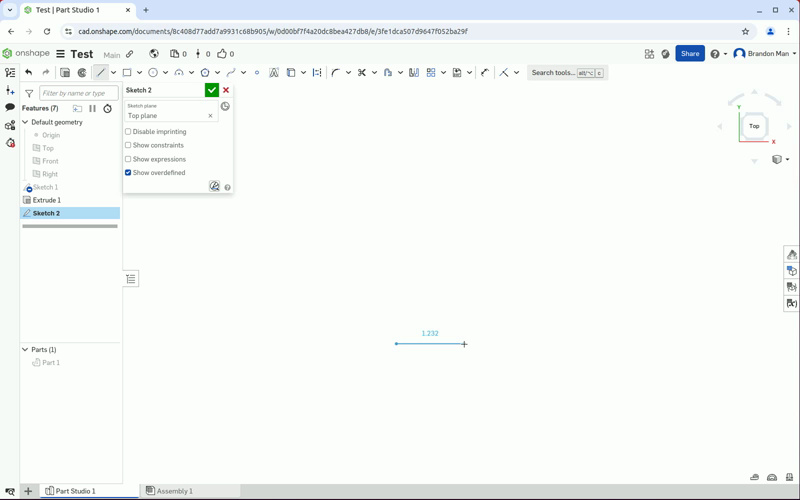
scroll(-6)
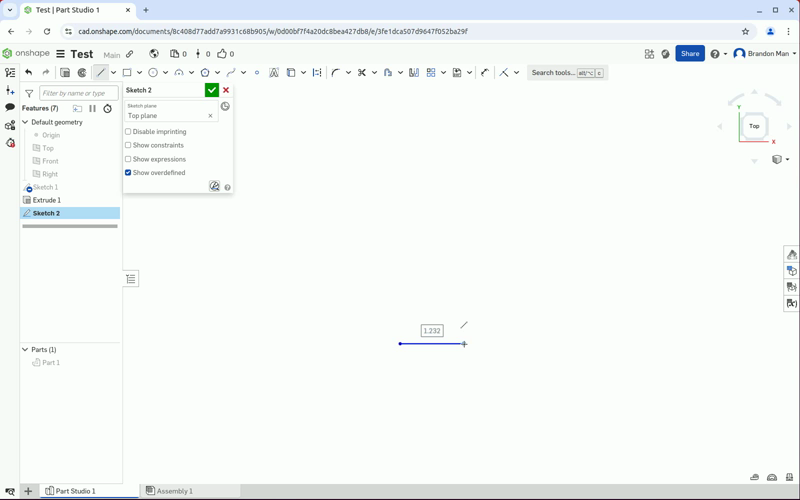
scroll(-6)
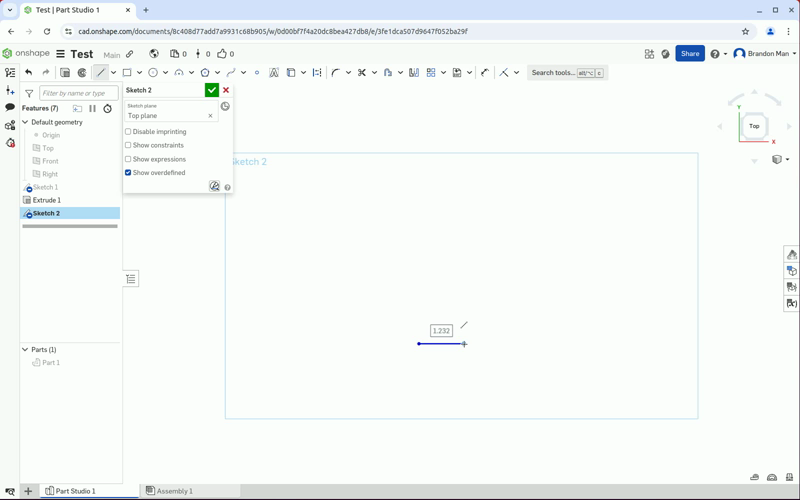
scroll(-6)
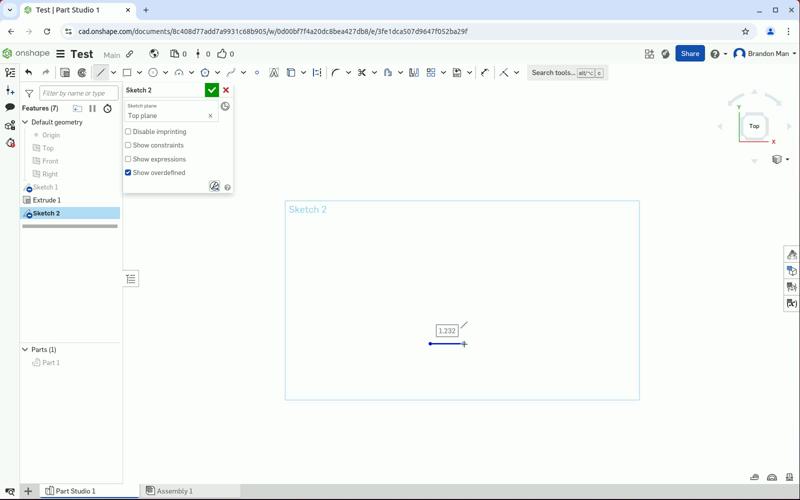
scroll(-6)
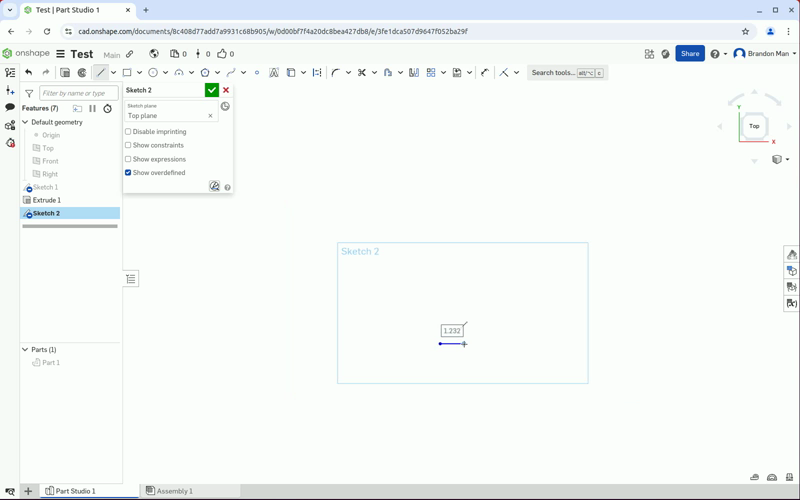
scroll(-6)
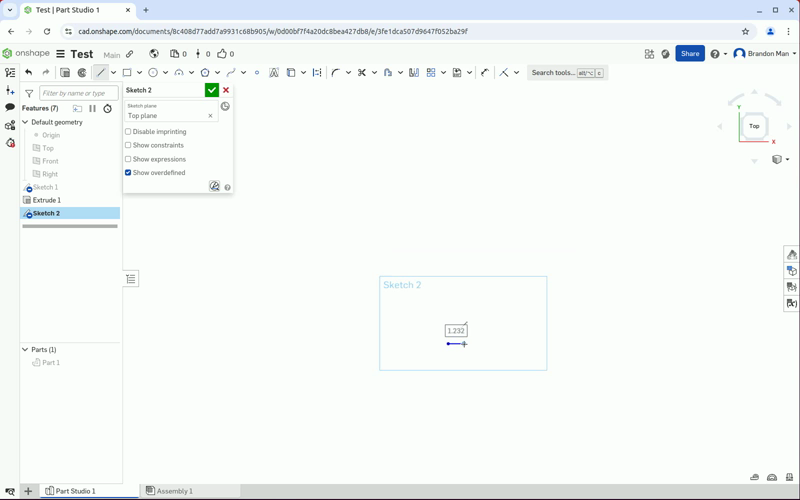
scroll(-6)
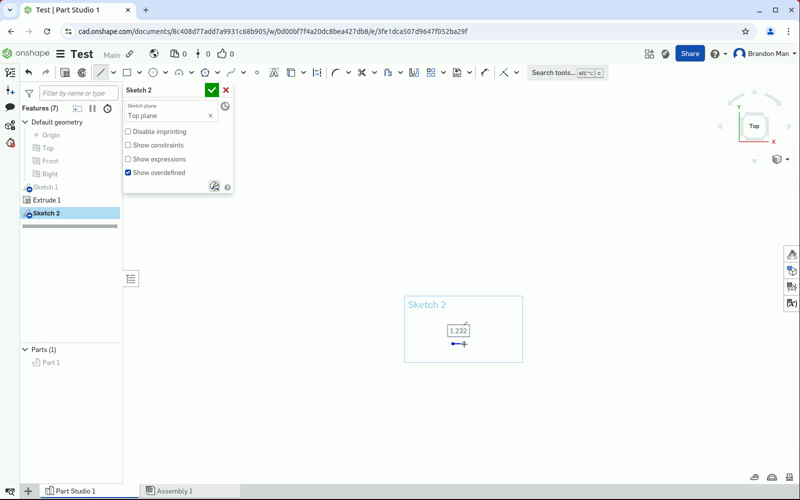
scroll(-6)
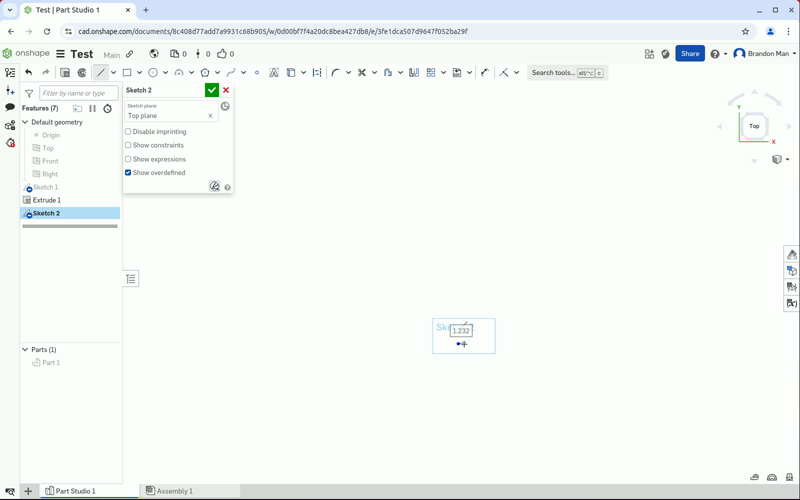
key_up(shift)
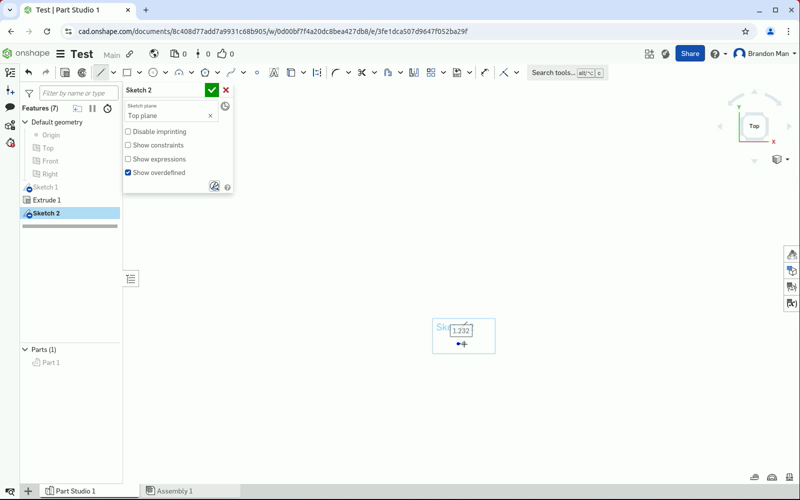
key_down(shift)
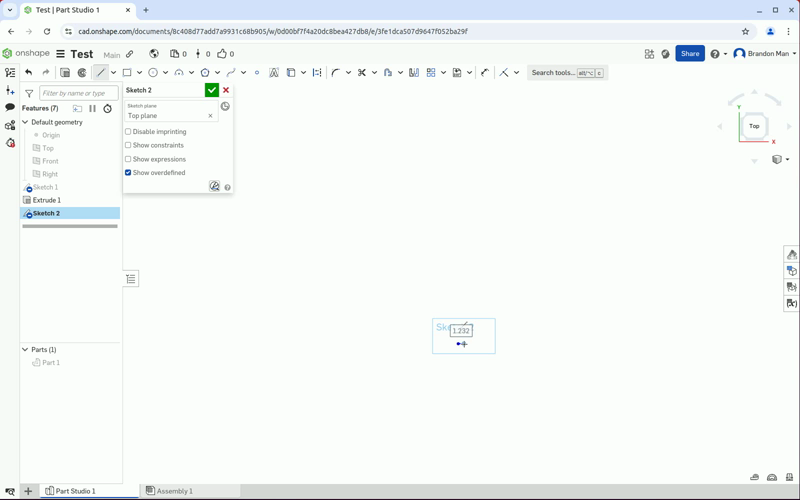
mouse_move(494, 343)
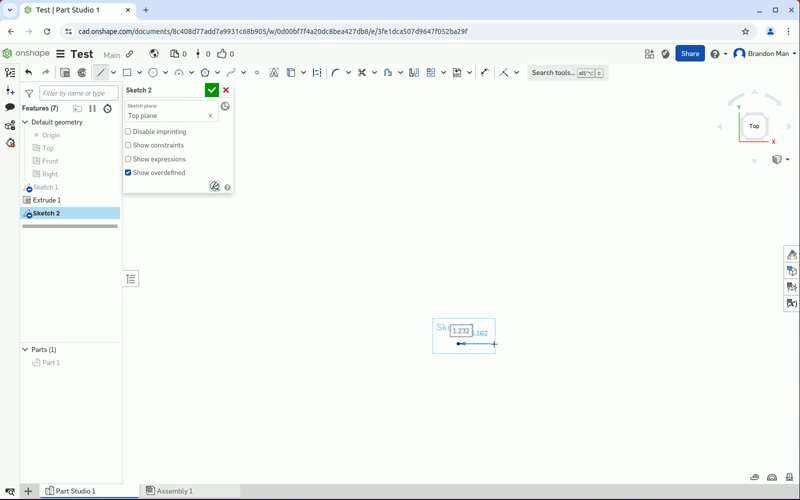
mouse_move(464, 338)
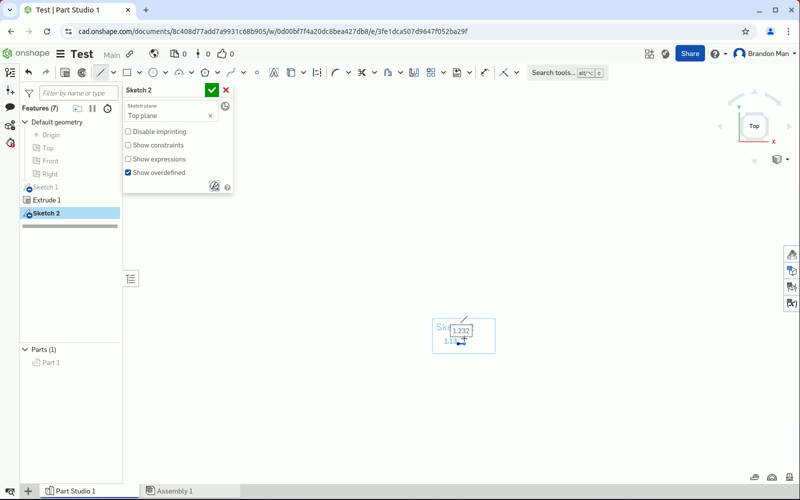
scroll(6)
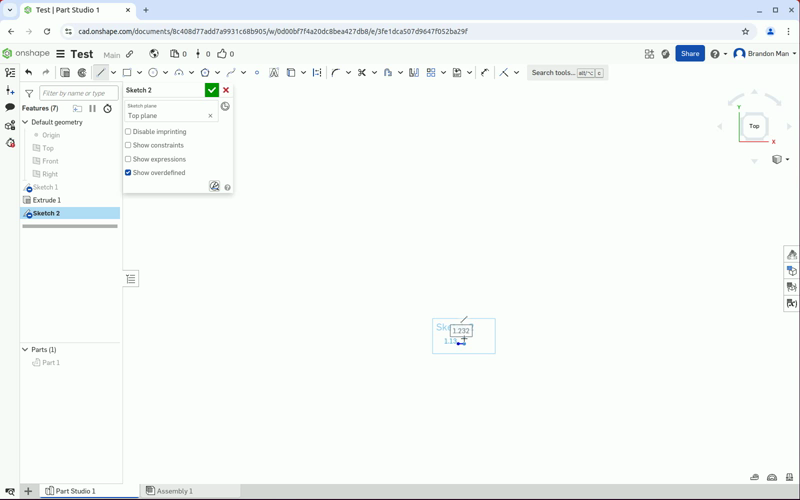
scroll(6)
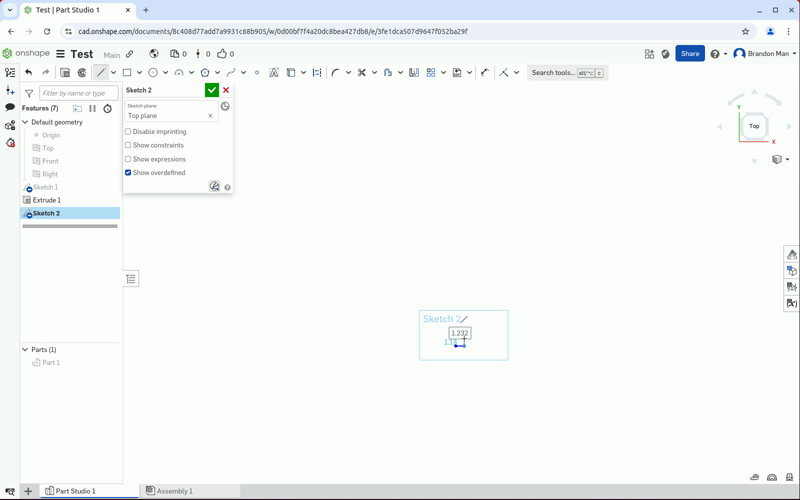
scroll(6)
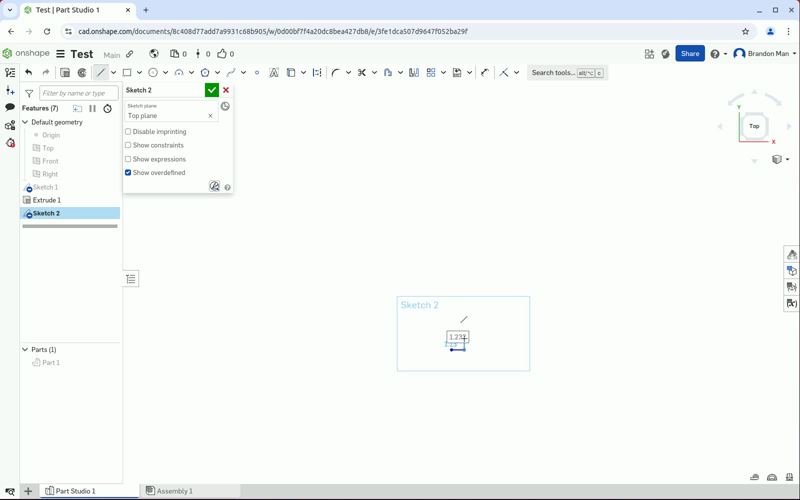
scroll(6)
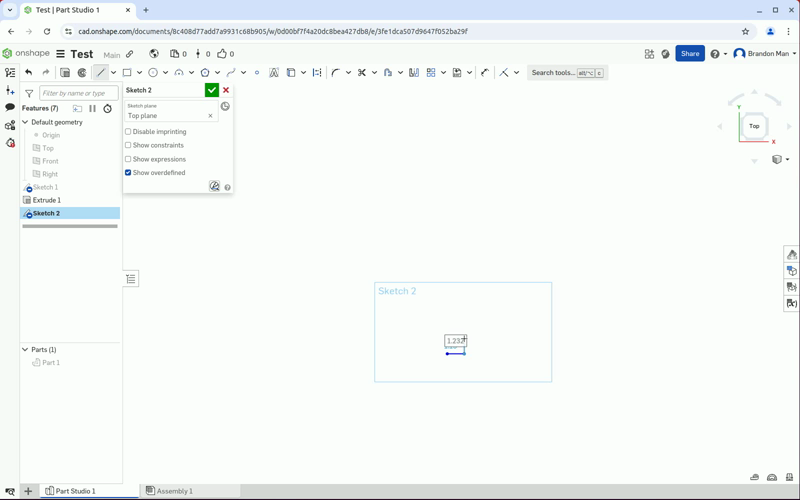
scroll(6)
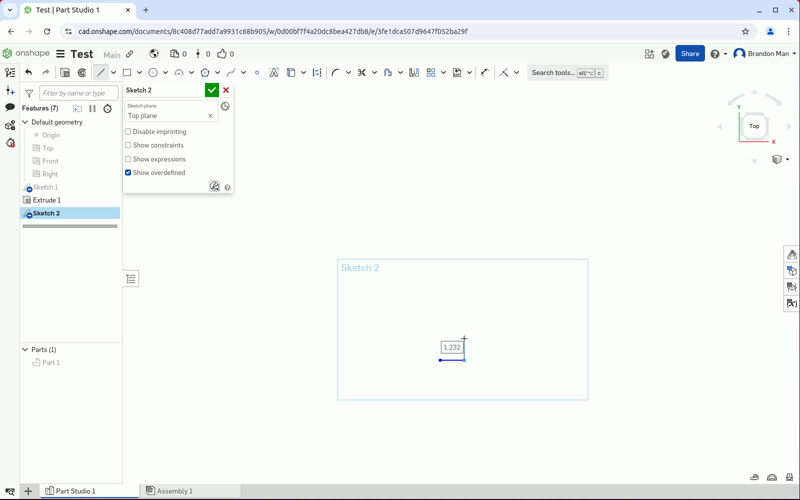
scroll(6)
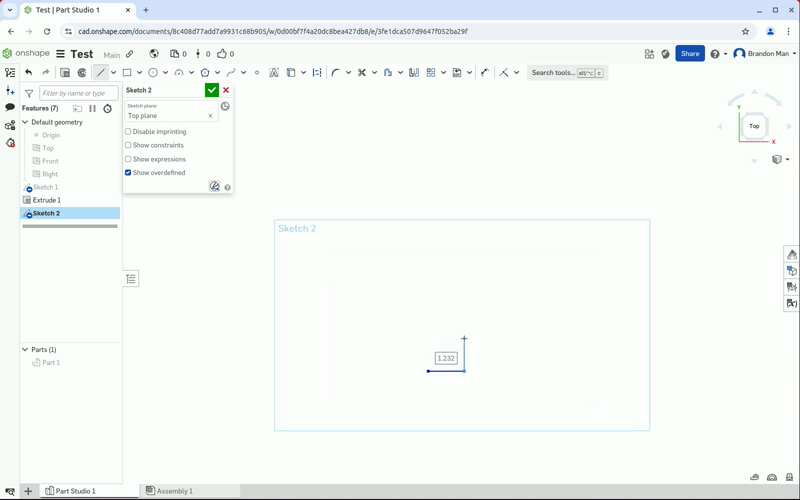
scroll(6)
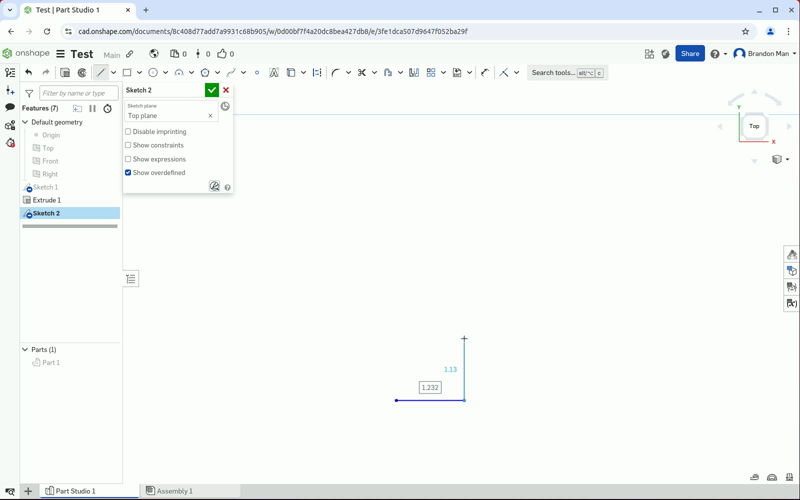
click(464, 338)
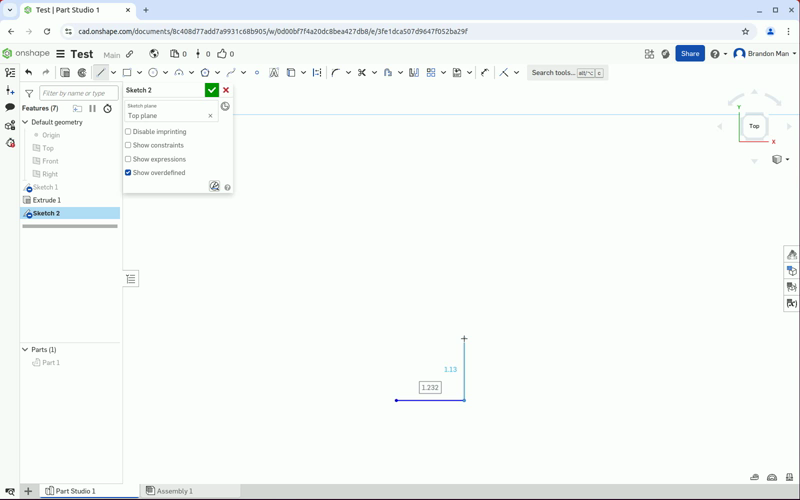
scroll(-6)
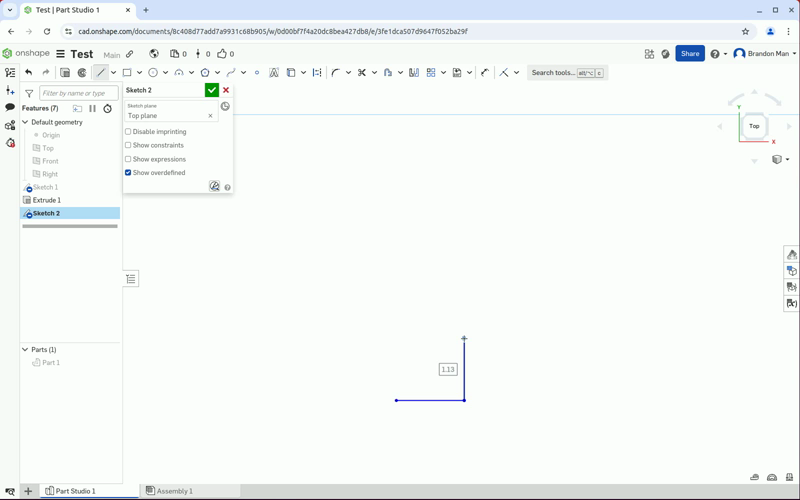
scroll(-6)
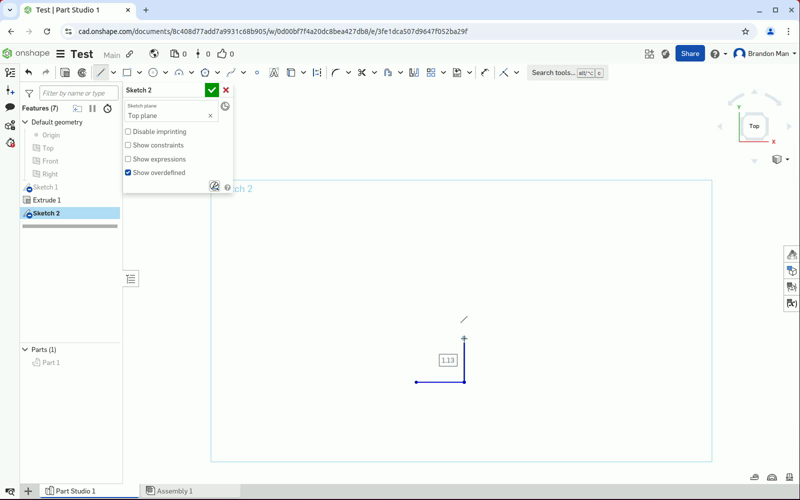
scroll(-6)
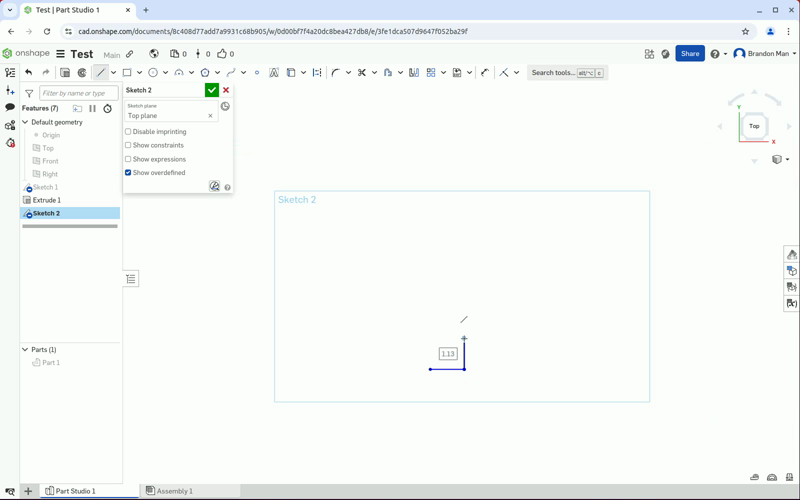
scroll(-6)
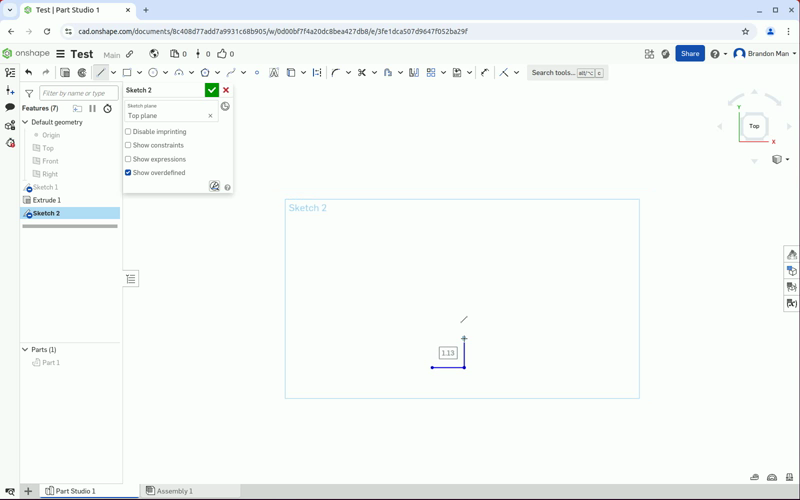
scroll(-6)
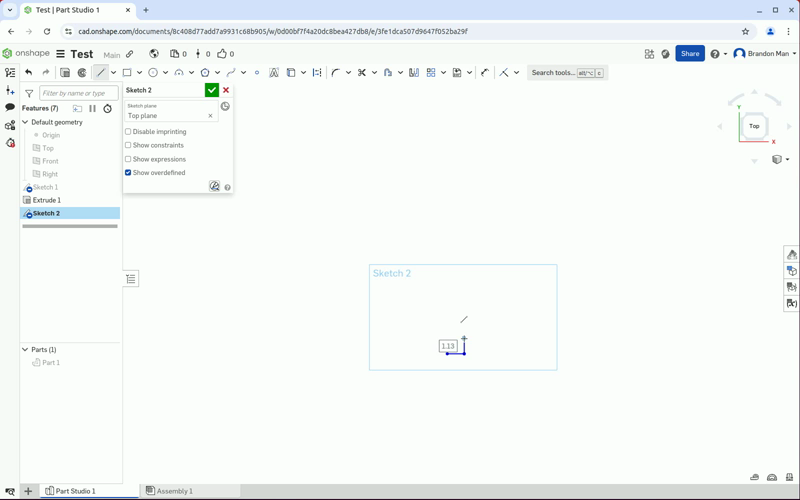
scroll(-6)
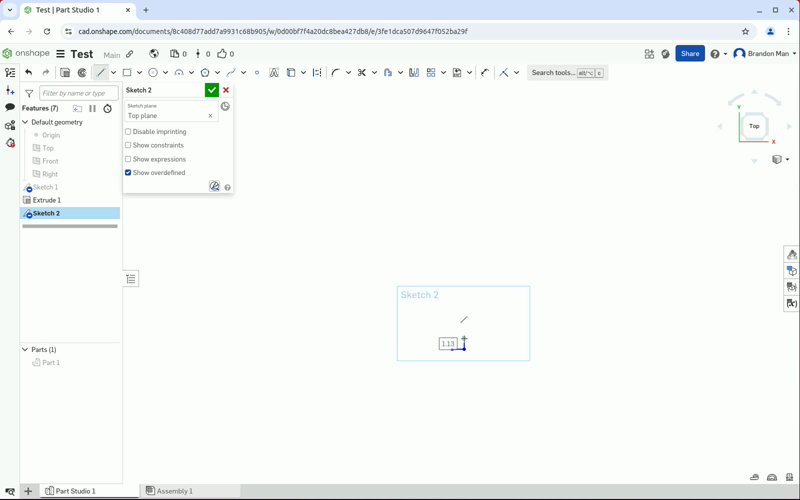
scroll(-6)
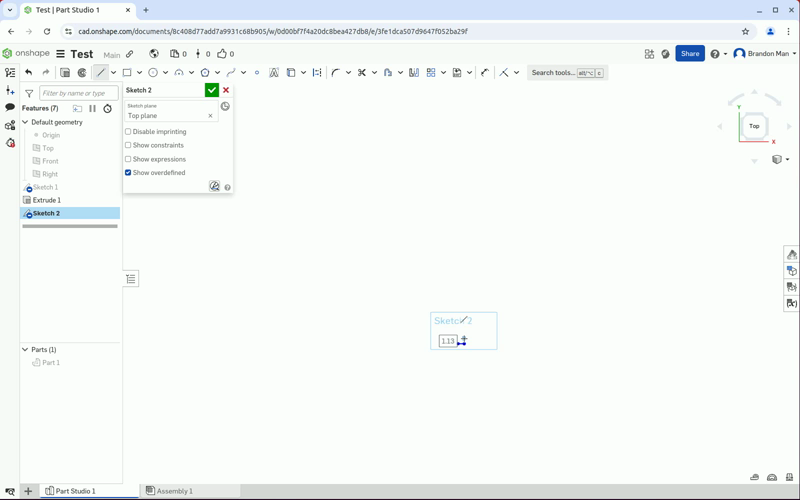
key_up(shift)
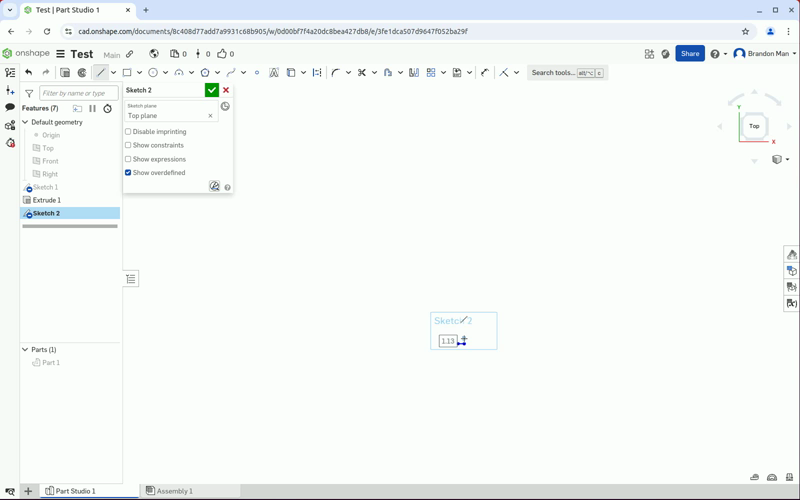
key_down(shift)
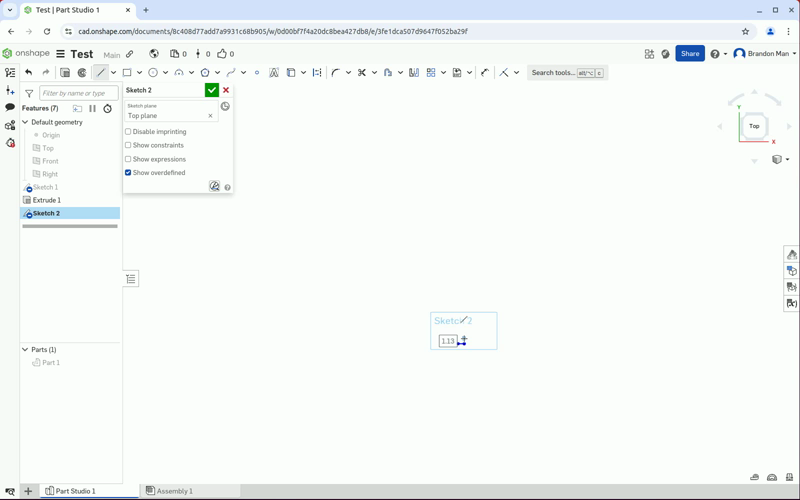
mouse_move(494, 338)
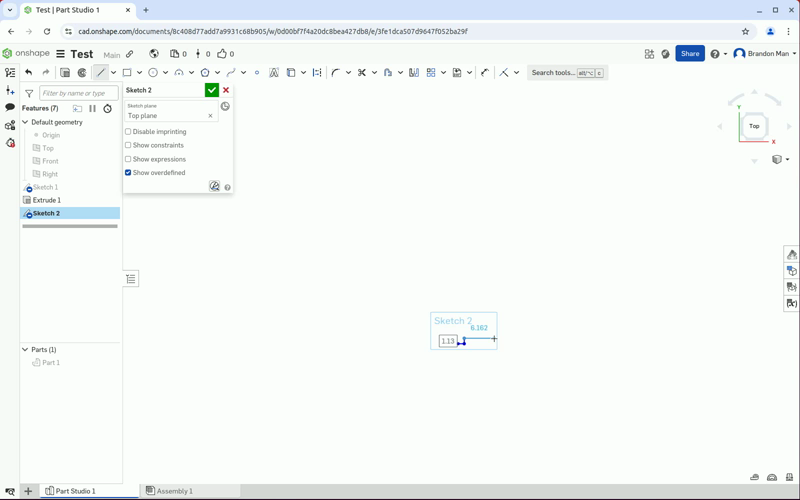
mouse_move(458, 338)
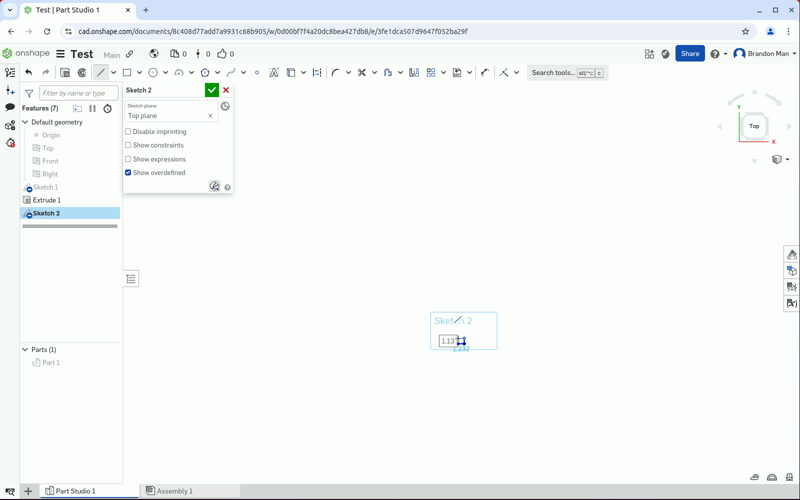
scroll(6)
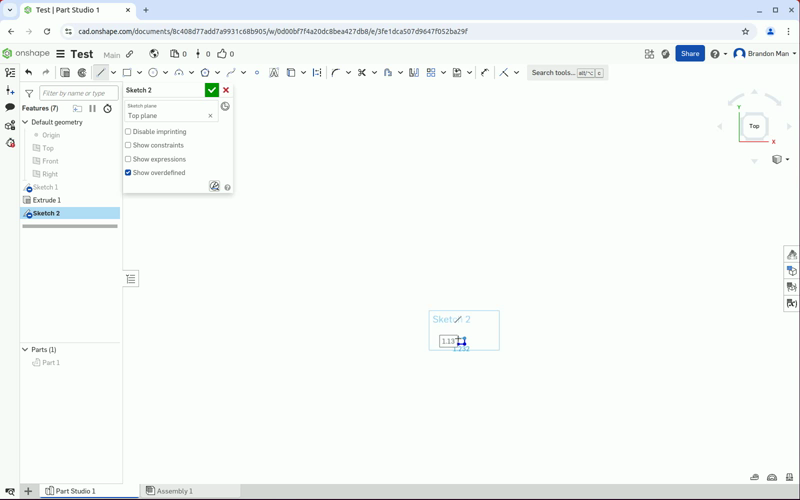
scroll(6)
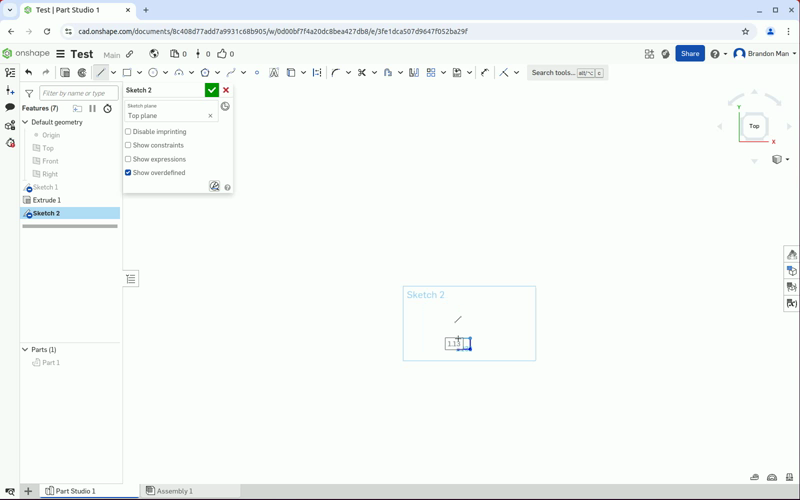
scroll(6)
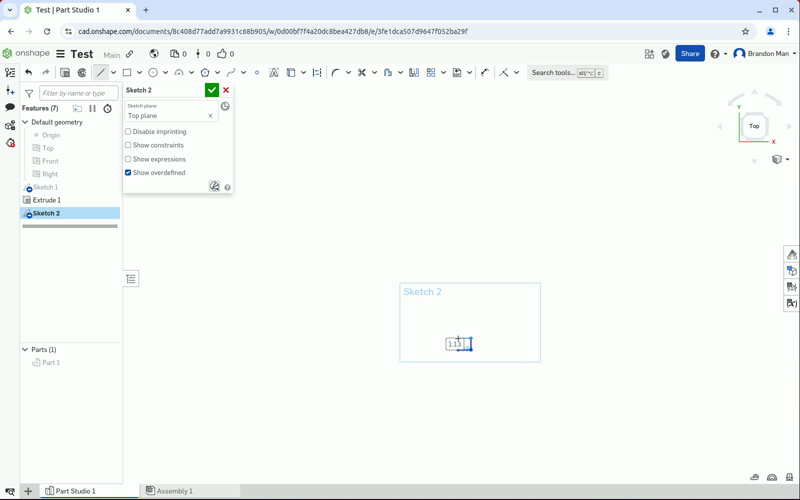
scroll(6)
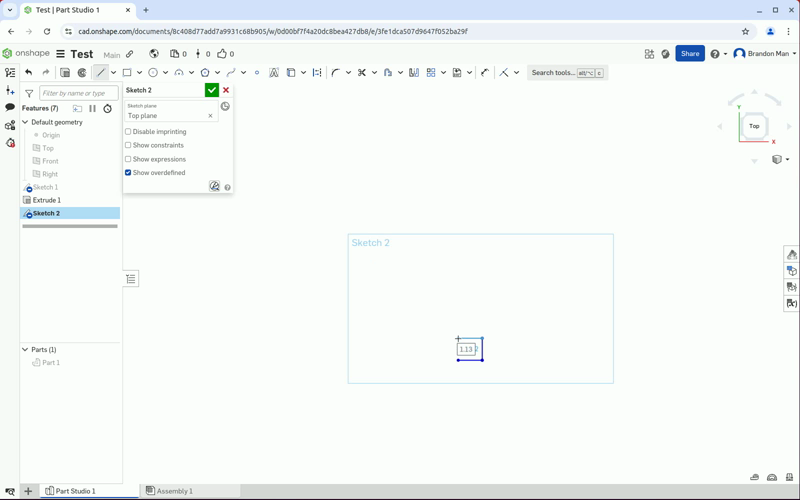
scroll(6)
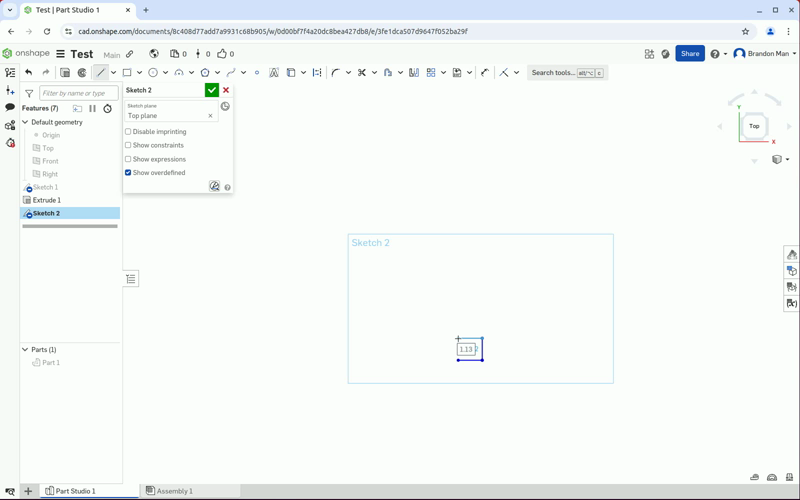
scroll(6)
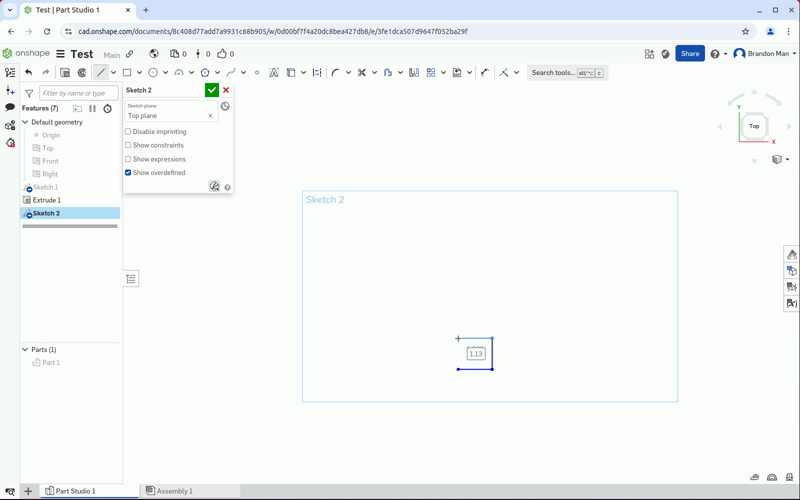
scroll(6)
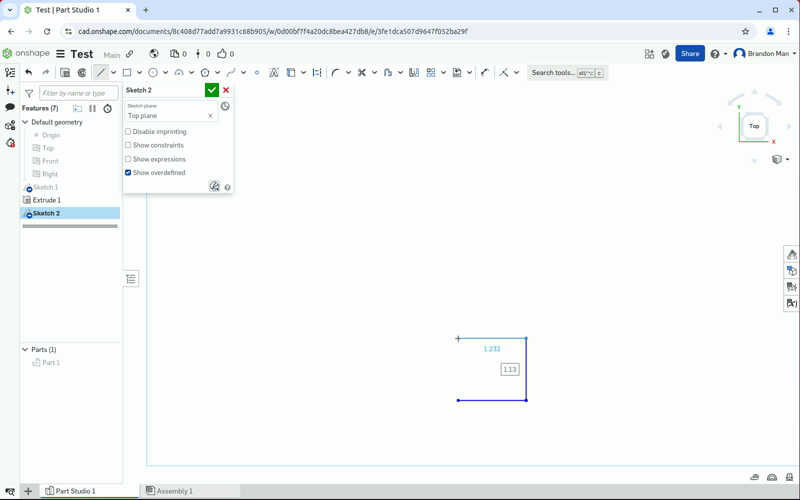
click(458, 338)
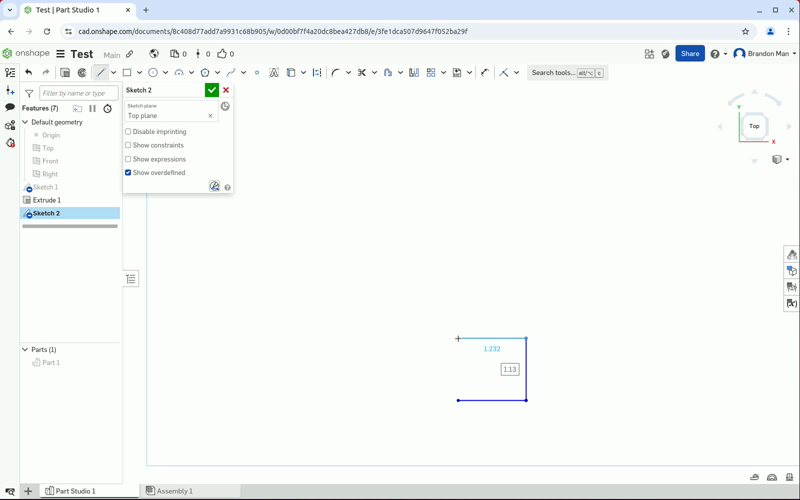
scroll(-6)
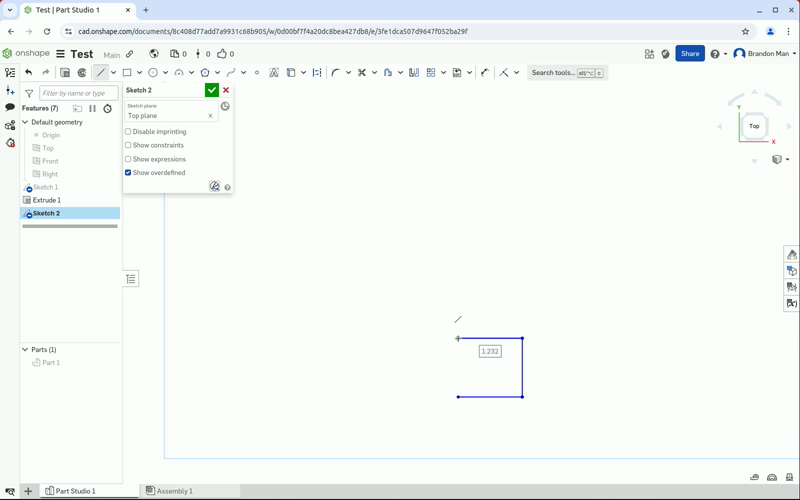
scroll(-6)
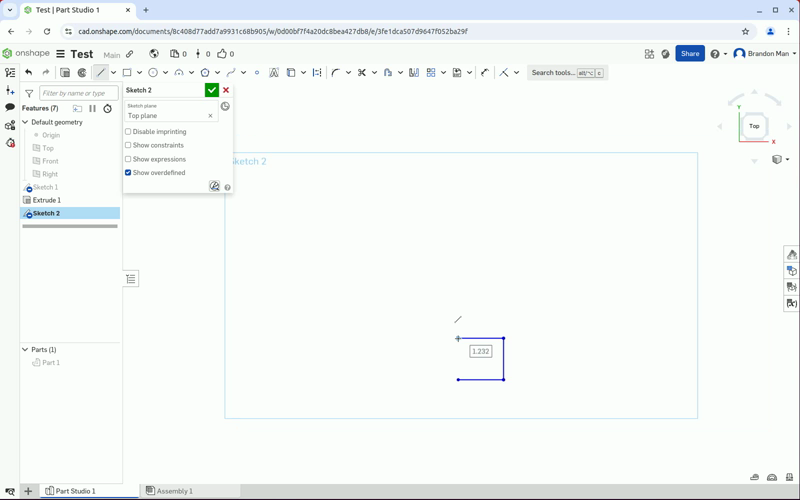
scroll(-6)
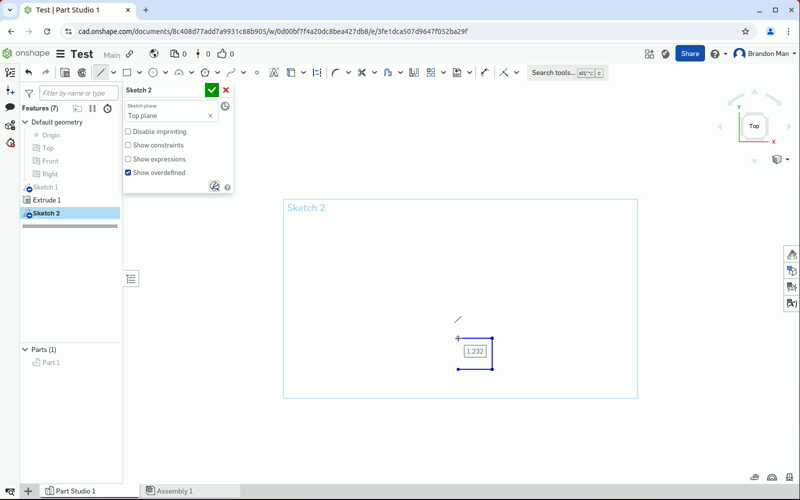
scroll(-6)
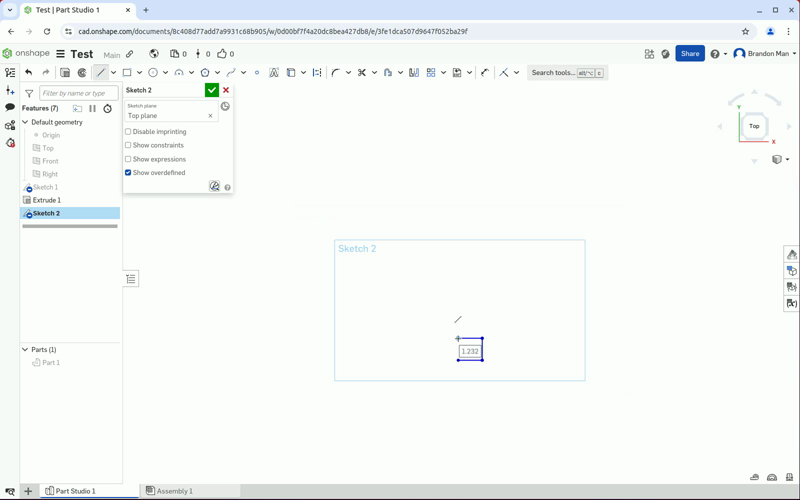
scroll(-6)
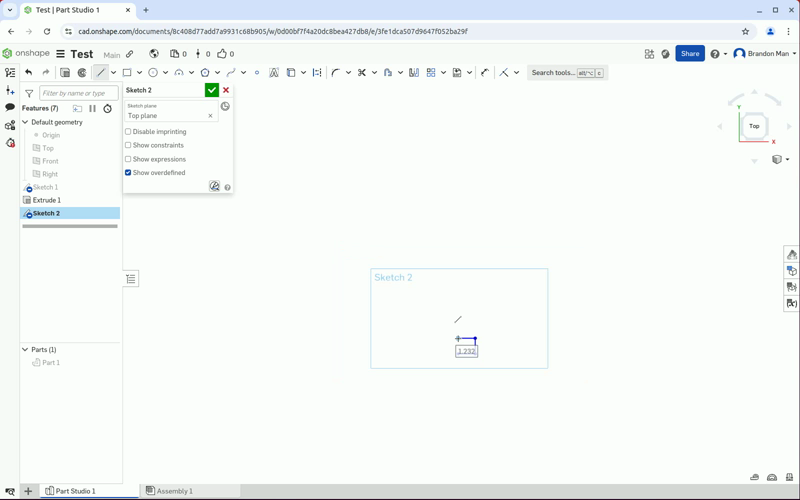
scroll(-6)
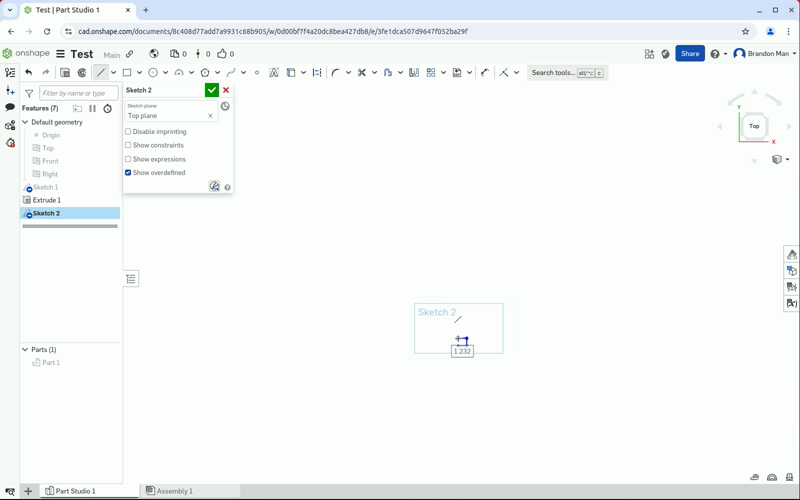
scroll(-6)
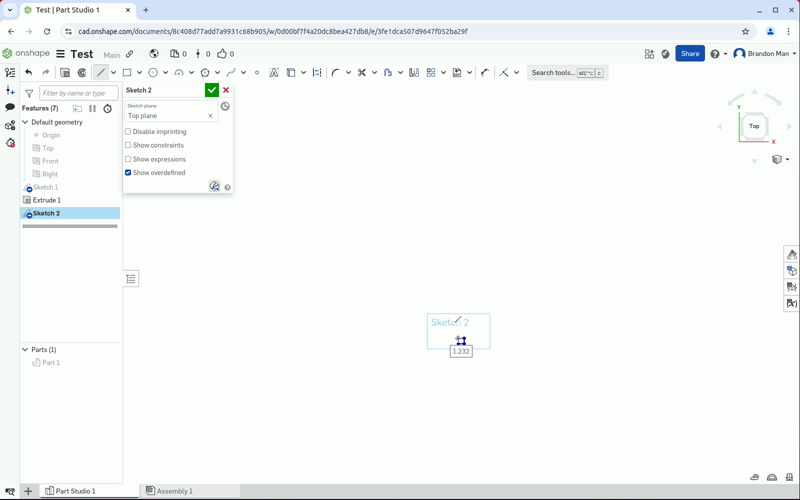
key_up(shift)
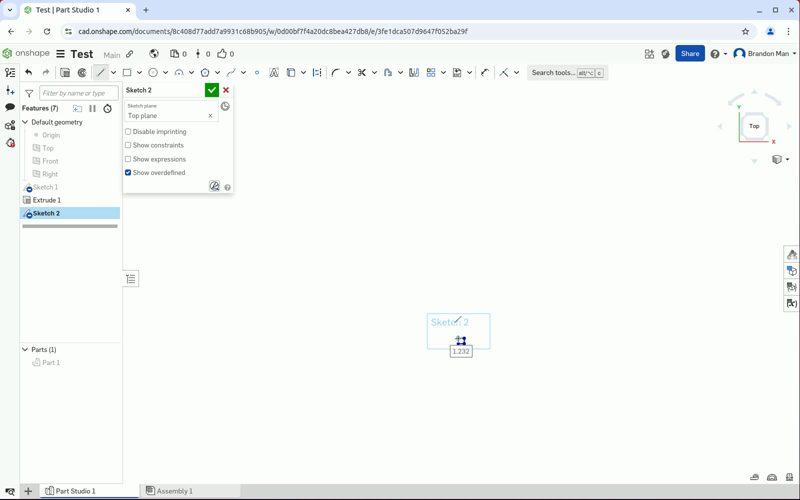
mouse_move(488, 338)
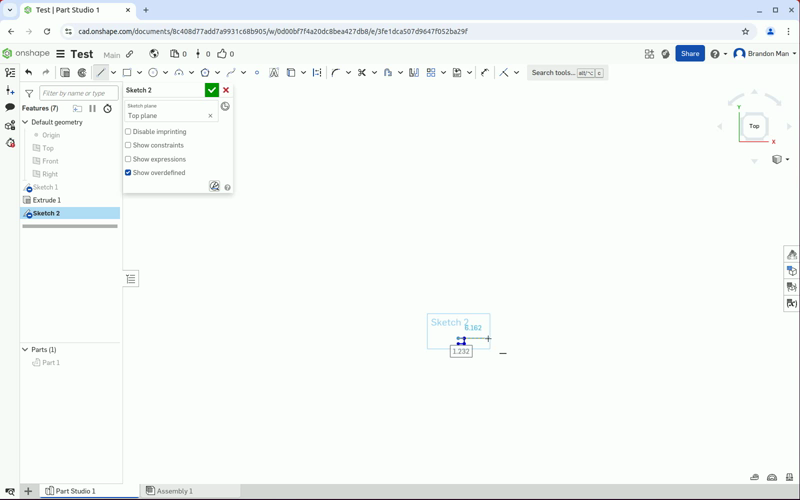
key_down(shift)
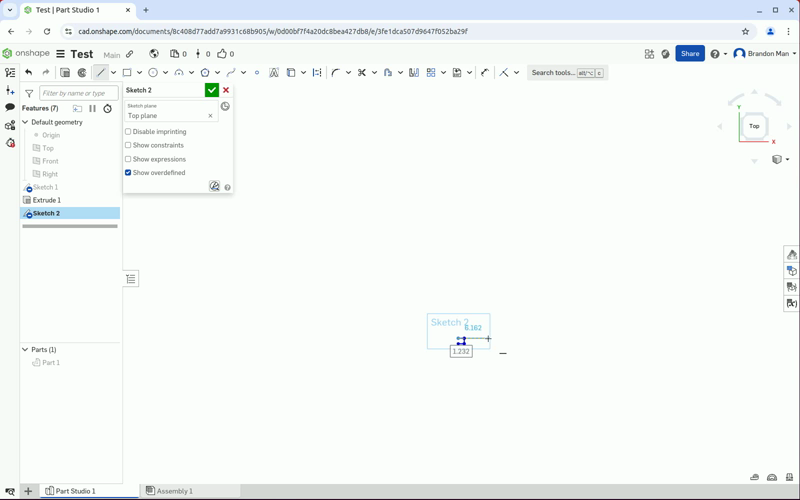
mouse_move(458, 343)
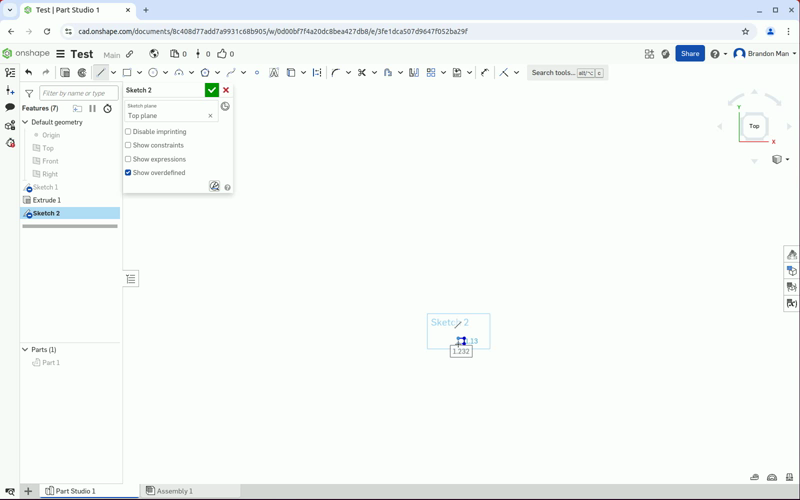
scroll(6)
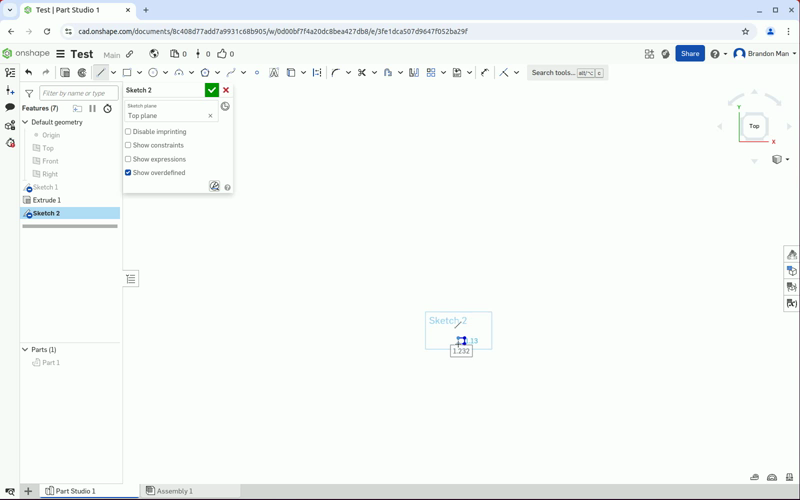
scroll(6)
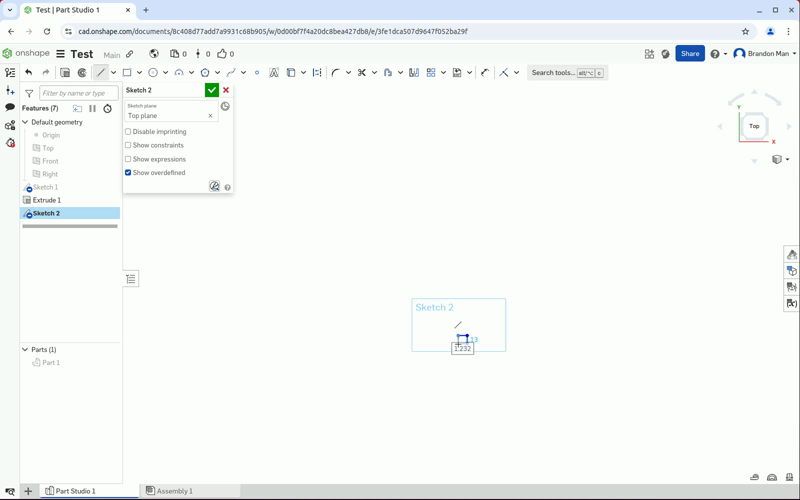
scroll(6)
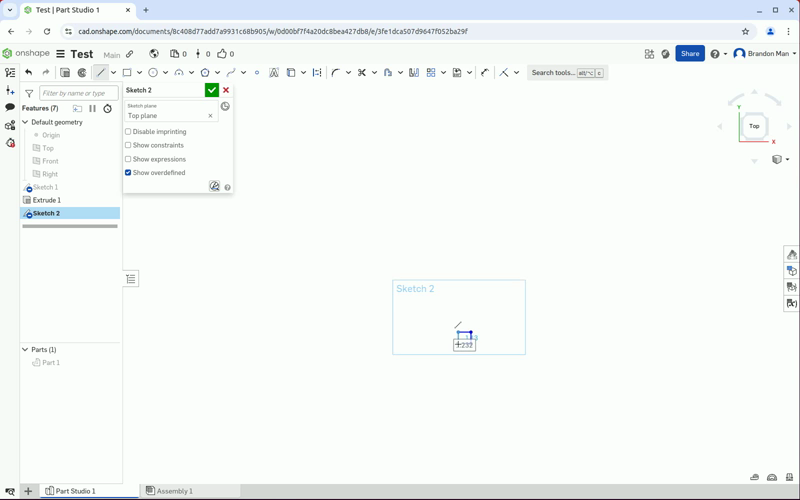
scroll(6)
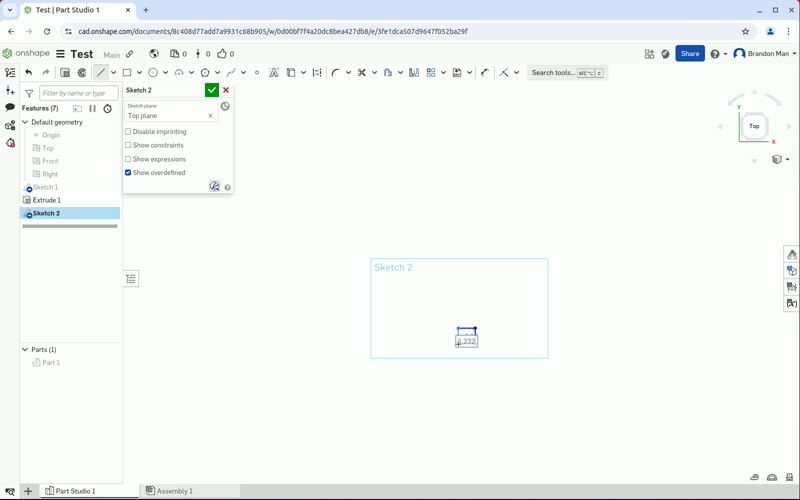
scroll(6)
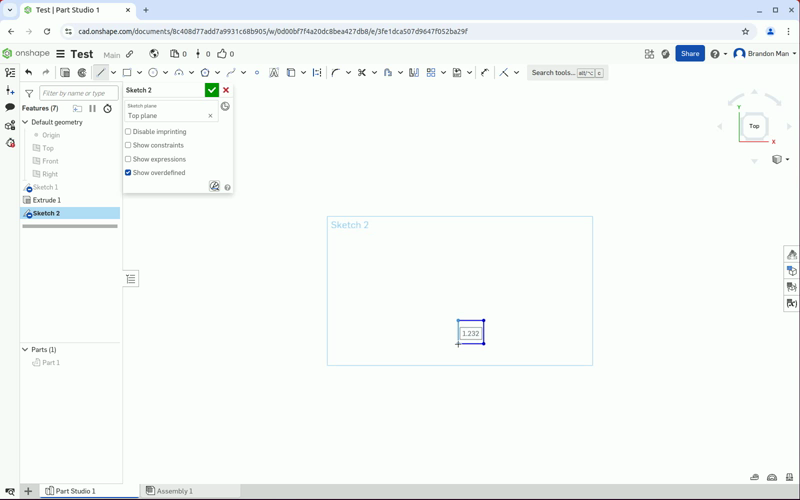
scroll(6)
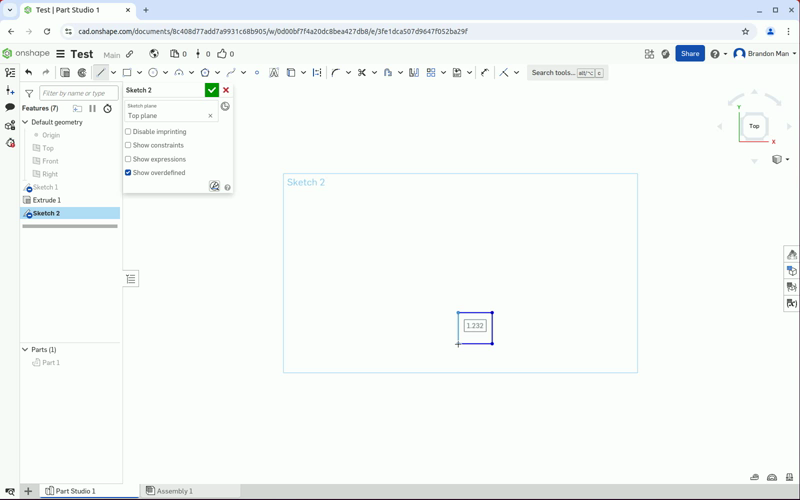
scroll(6)
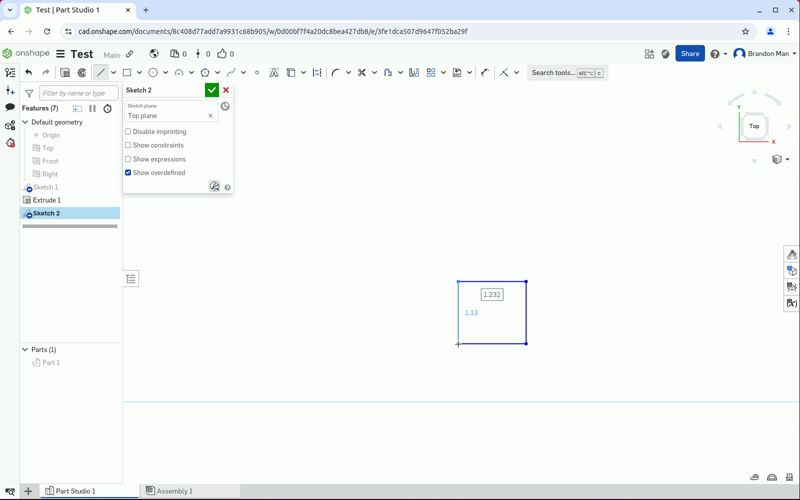
key_up(shift)
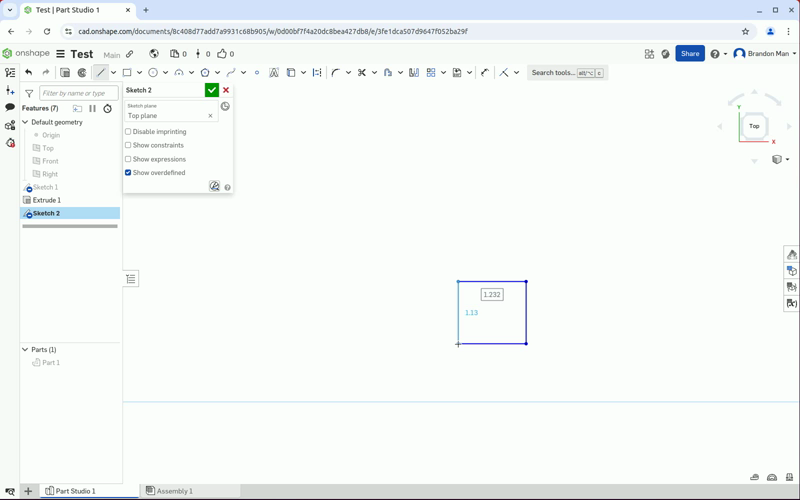
click(458, 343)
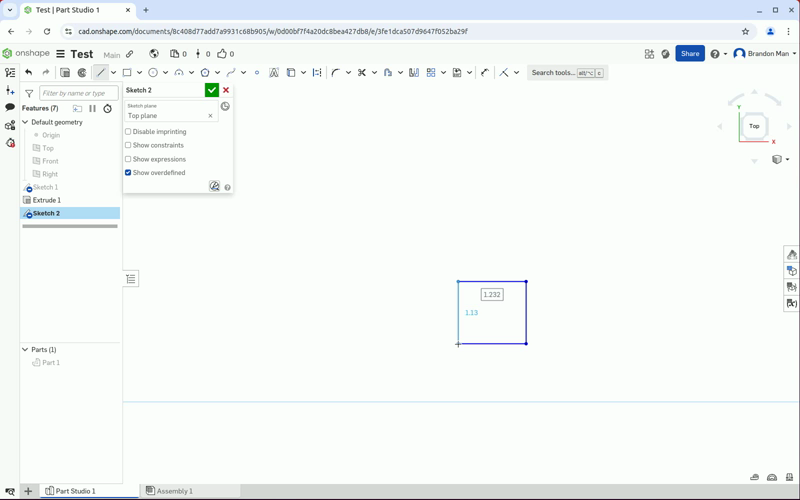
scroll(-6)
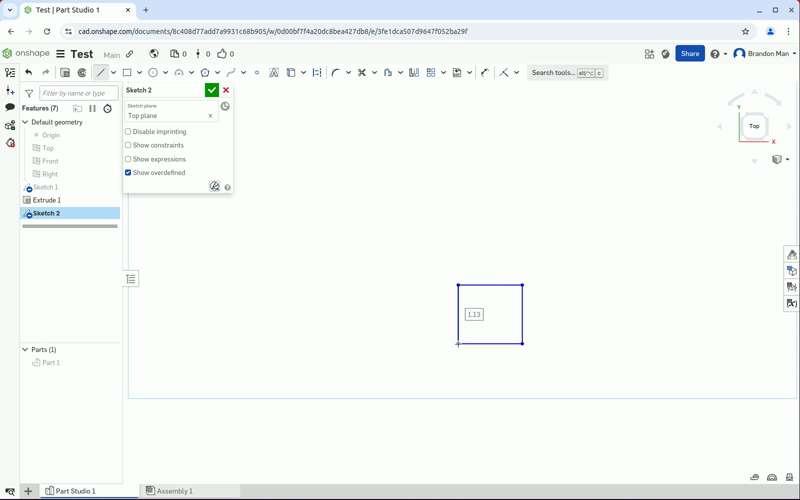
scroll(-6)
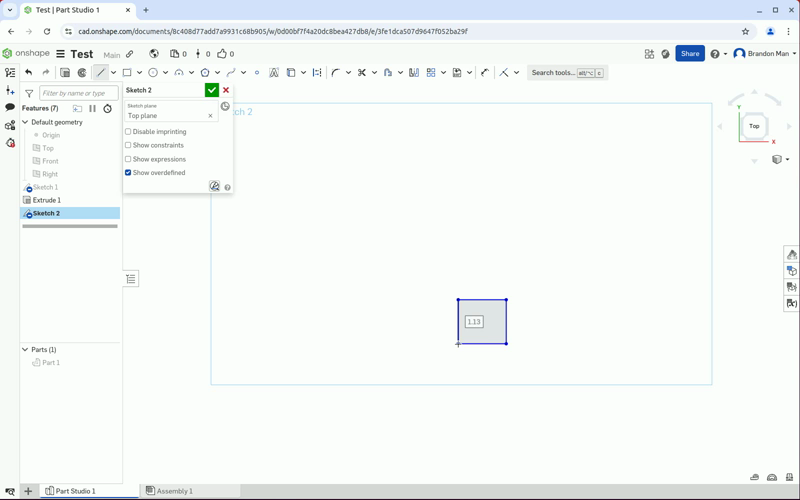
scroll(-6)
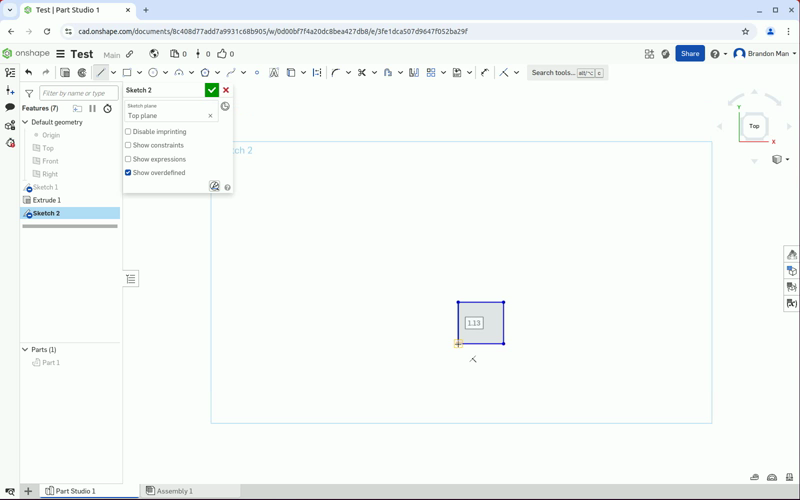
scroll(-6)
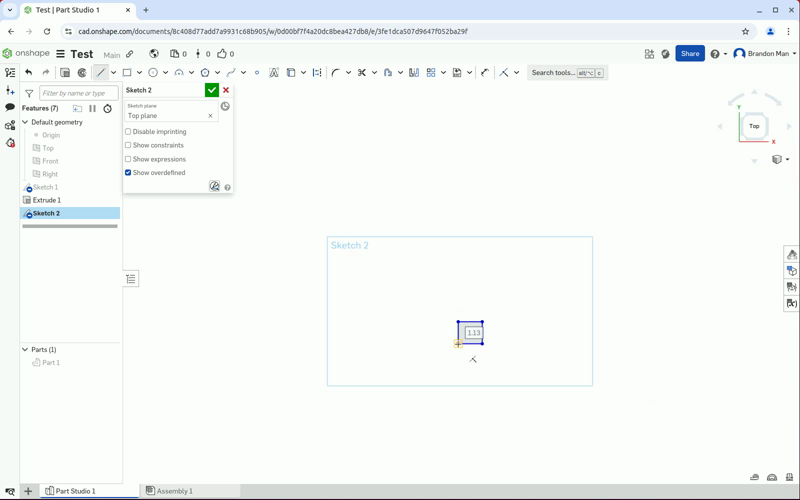
scroll(-6)
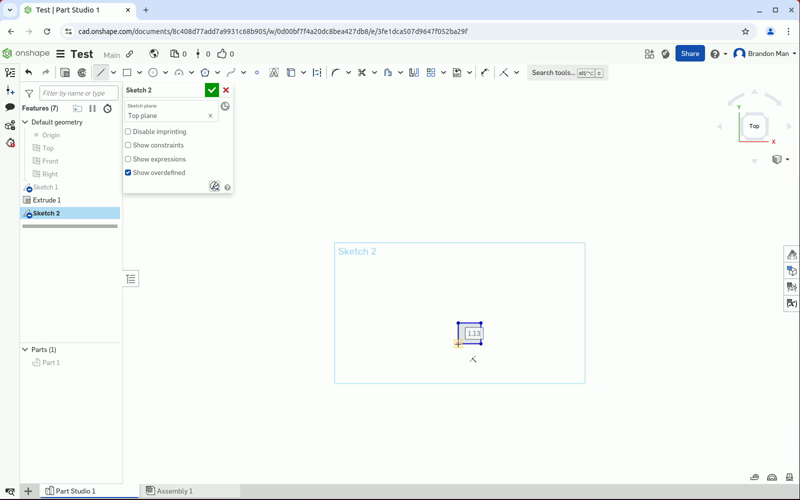
scroll(-6)
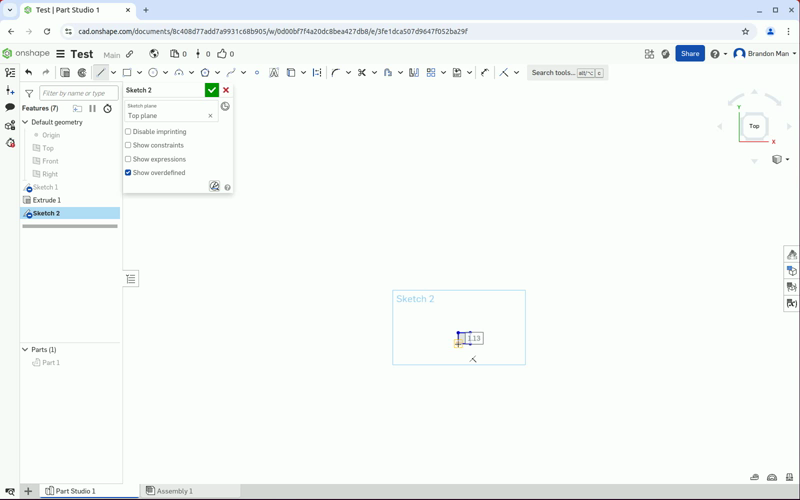
scroll(-6)
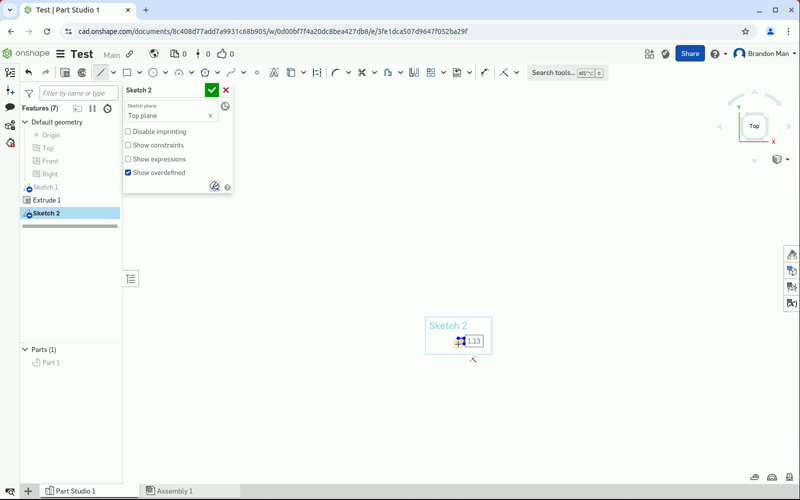
key(esc)
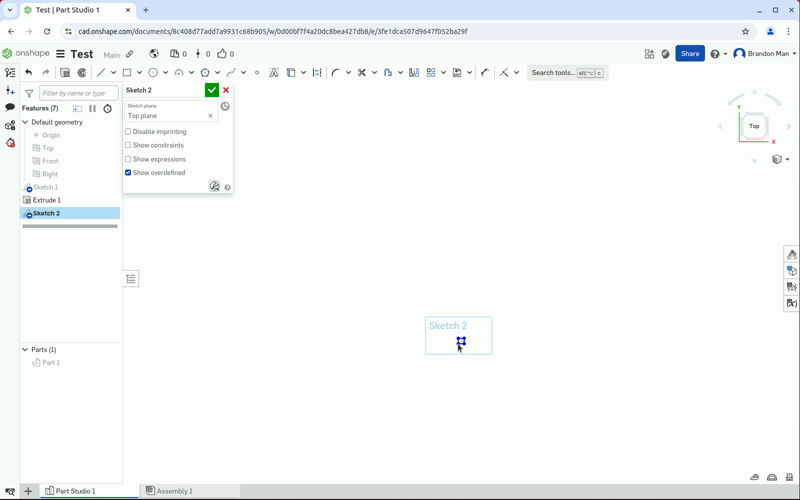
mouse_move(459, 338)
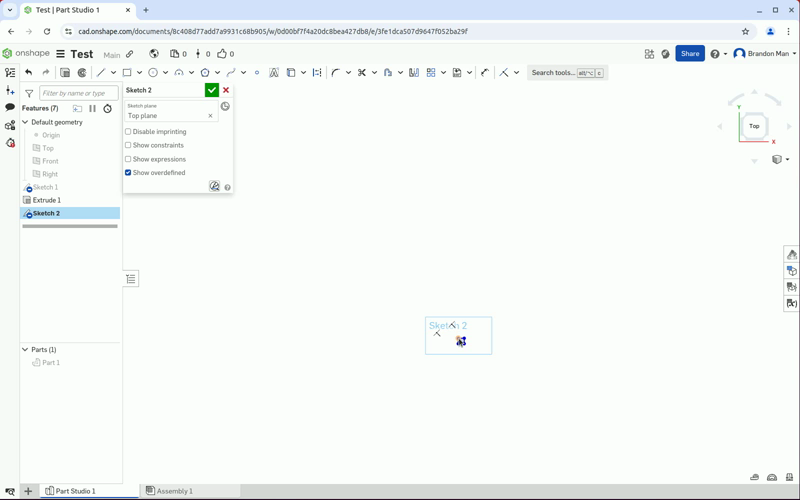
scroll(6)
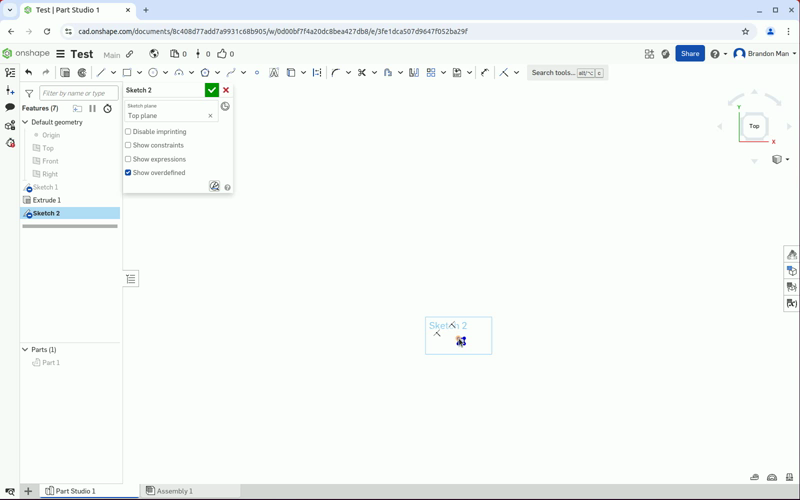
scroll(6)
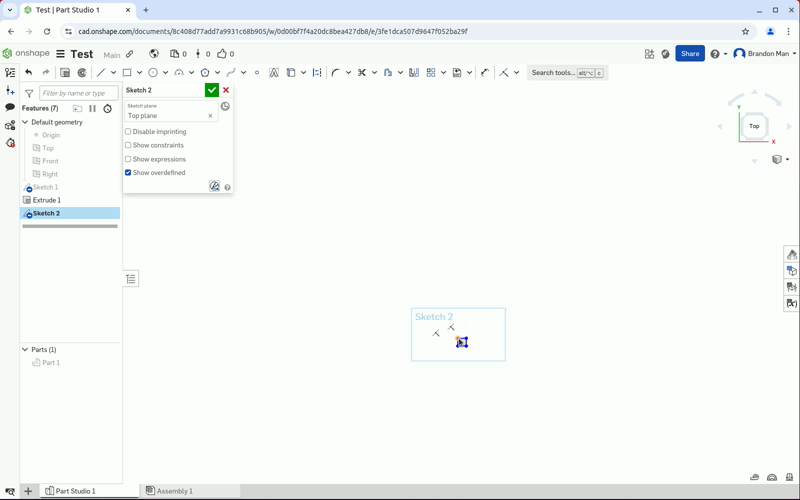
scroll(6)
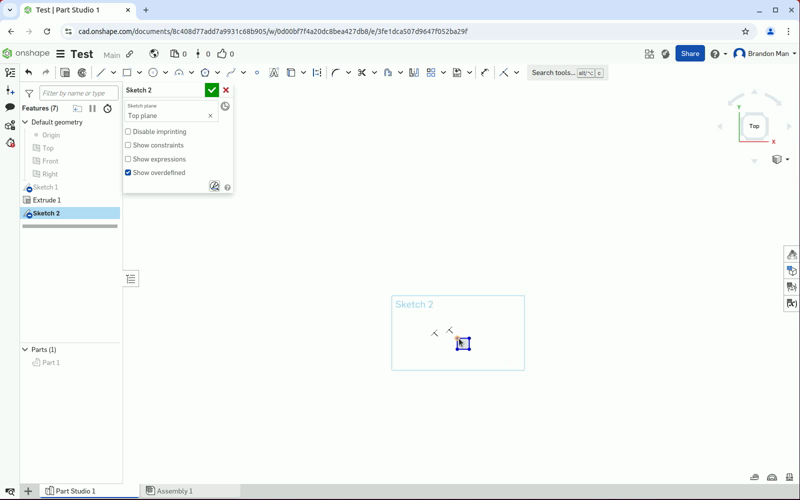
scroll(6)
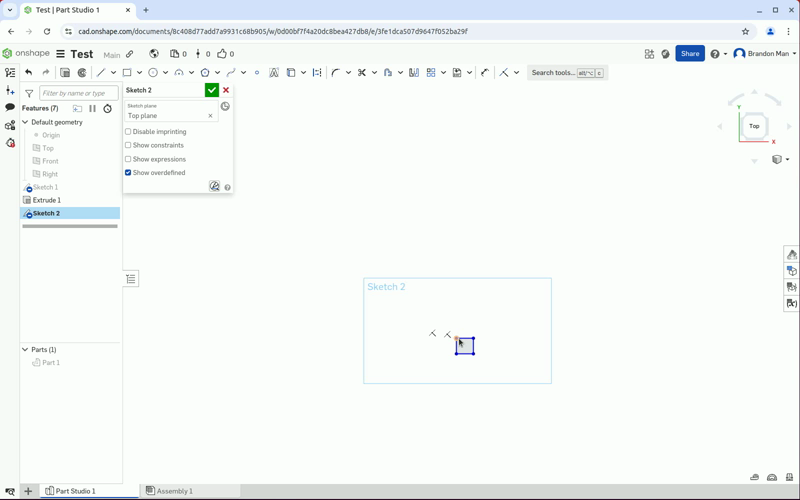
scroll(6)
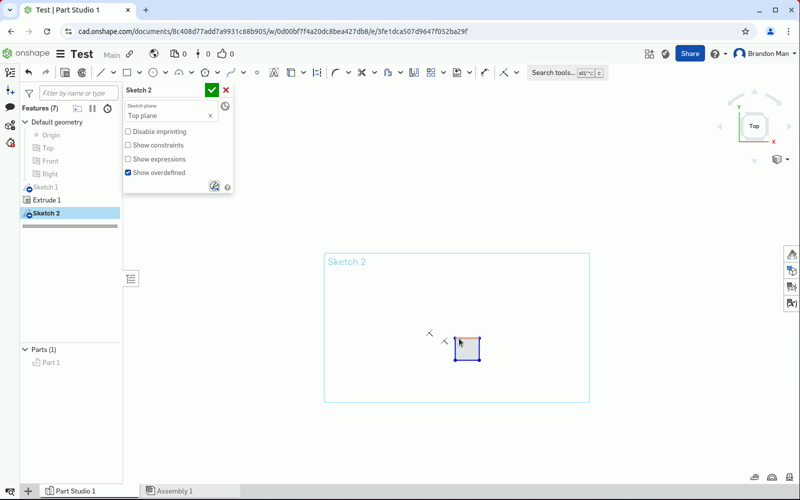
scroll(6)
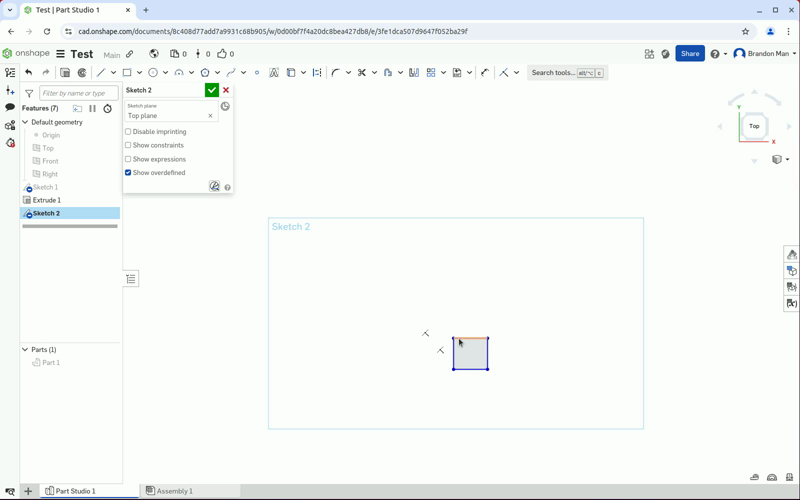
scroll(6)
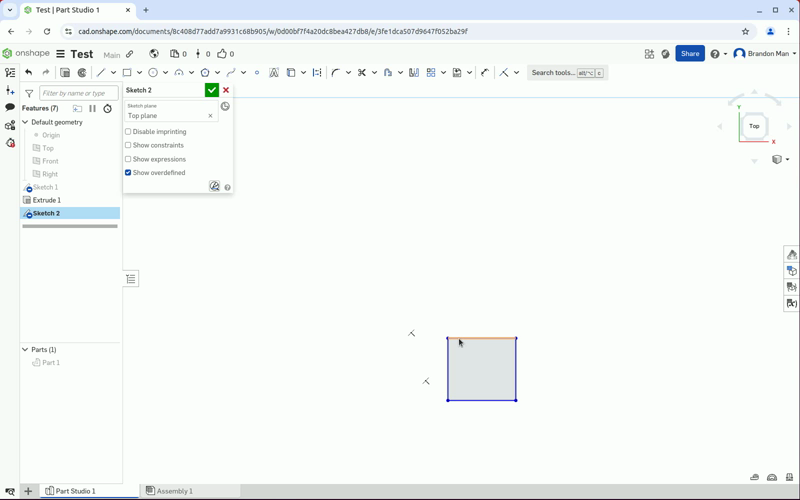
click(459, 338)
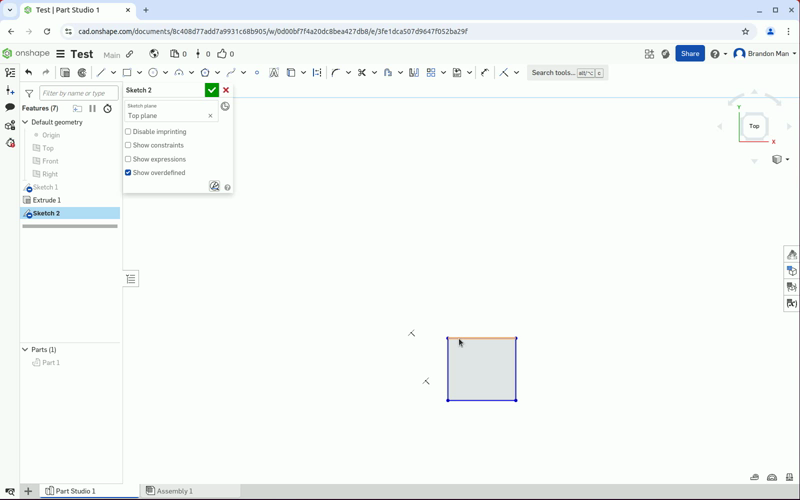
scroll(-6)
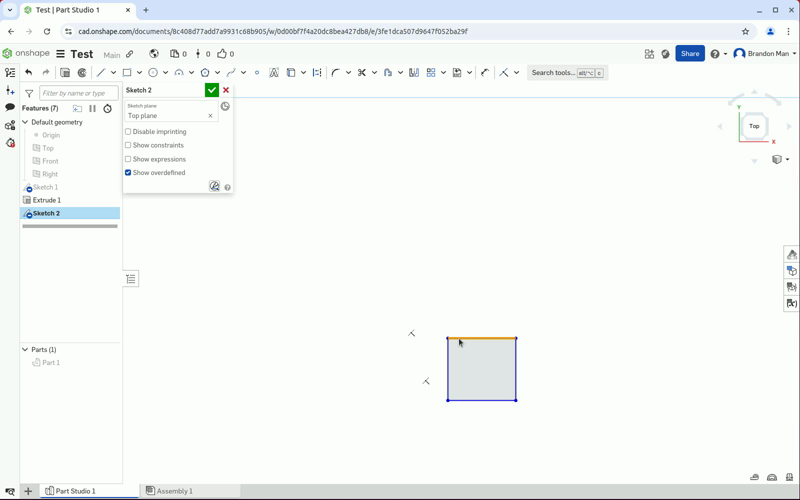
scroll(-6)
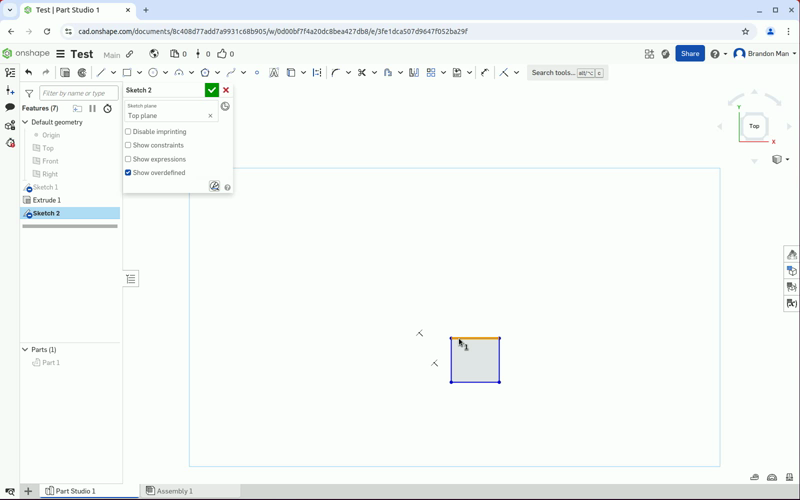
scroll(-6)
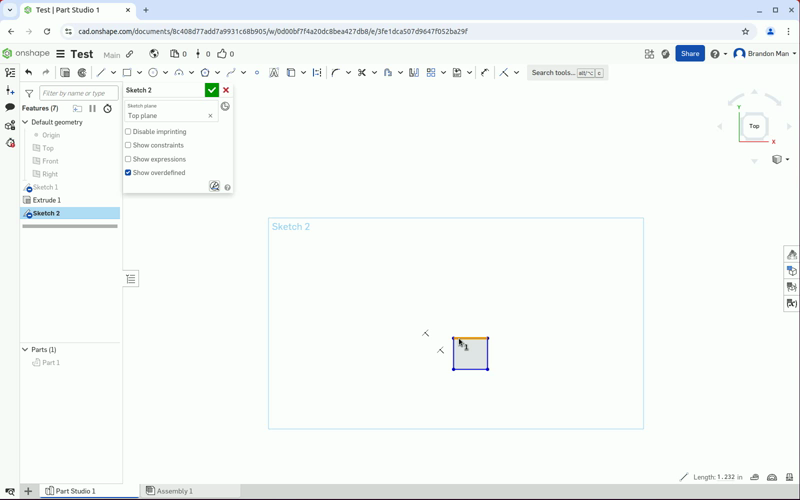
scroll(-6)
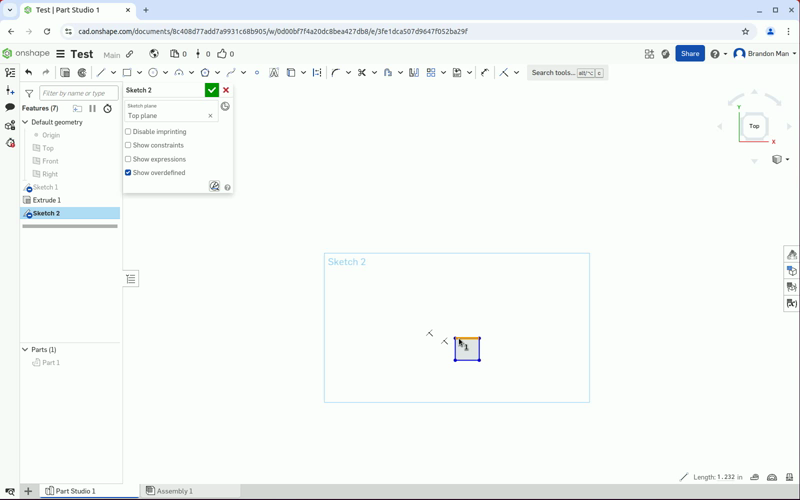
scroll(-6)
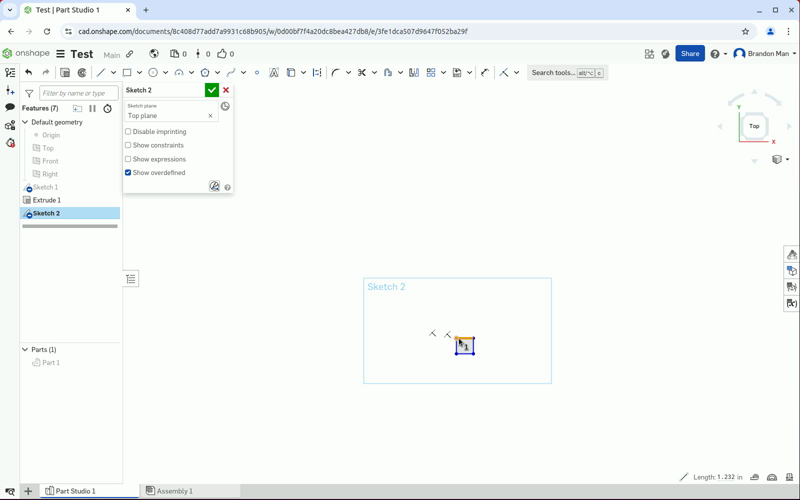
scroll(-6)
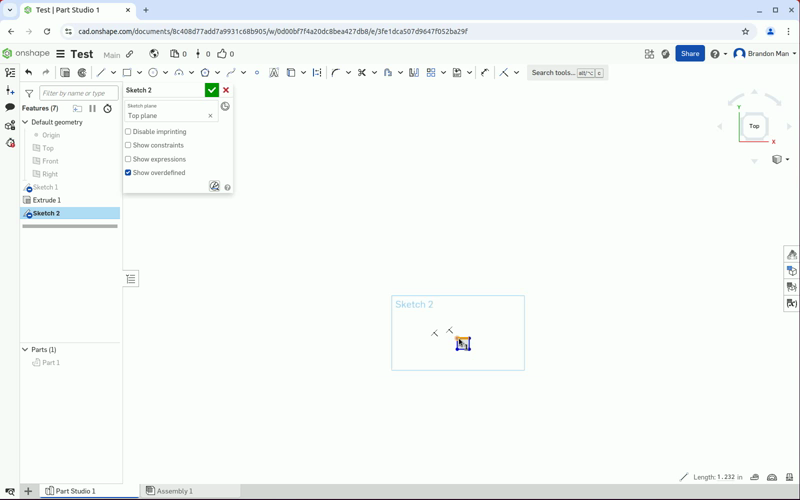
scroll(-6)
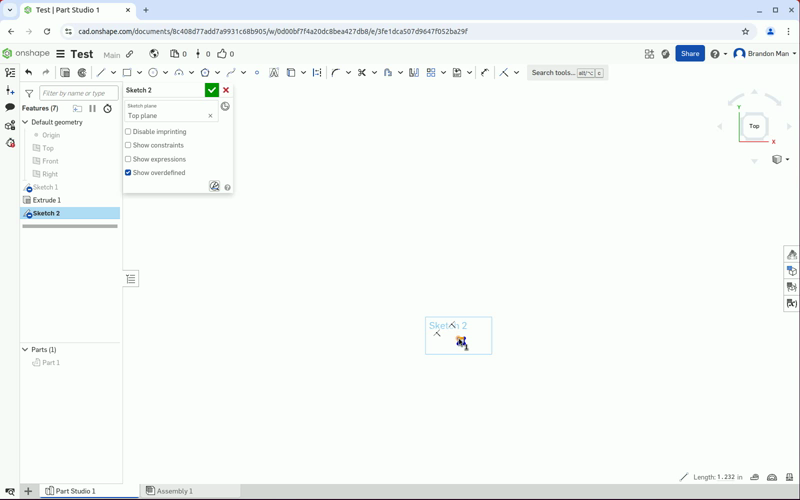
mouse_move(73, 352)
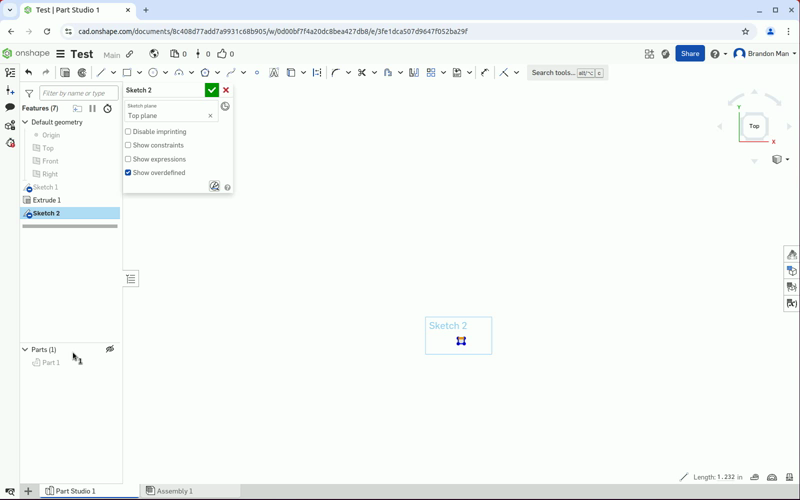
key(shift+y)
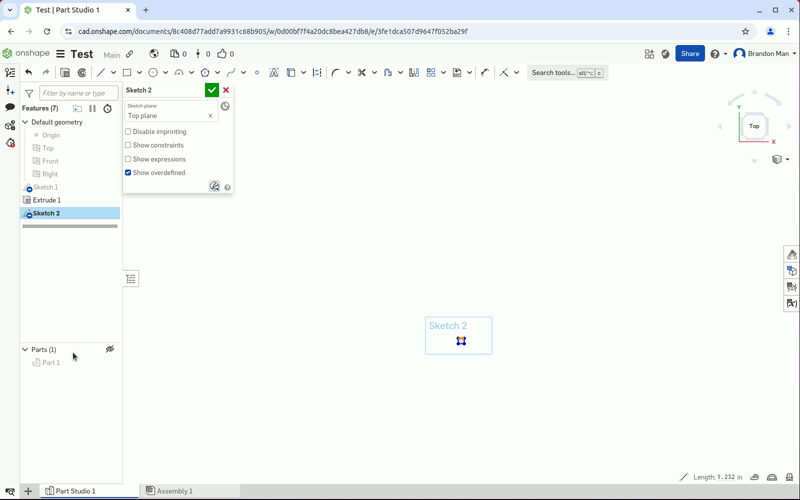
key(shift+e)
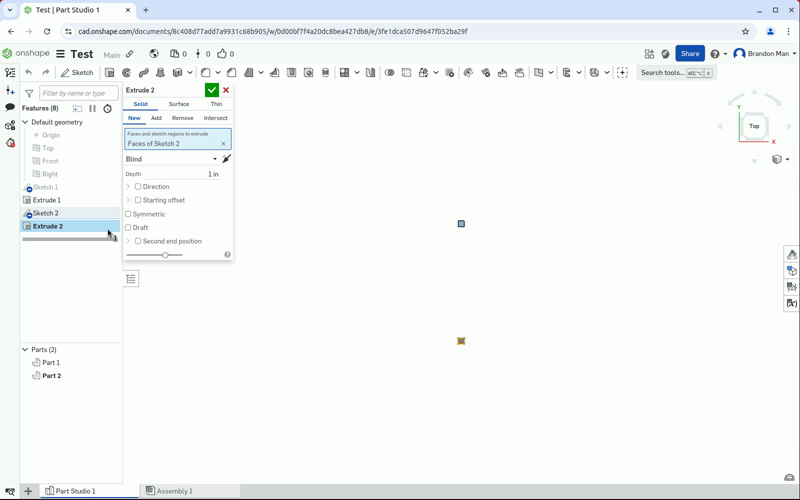
mouse_move(143, 106)
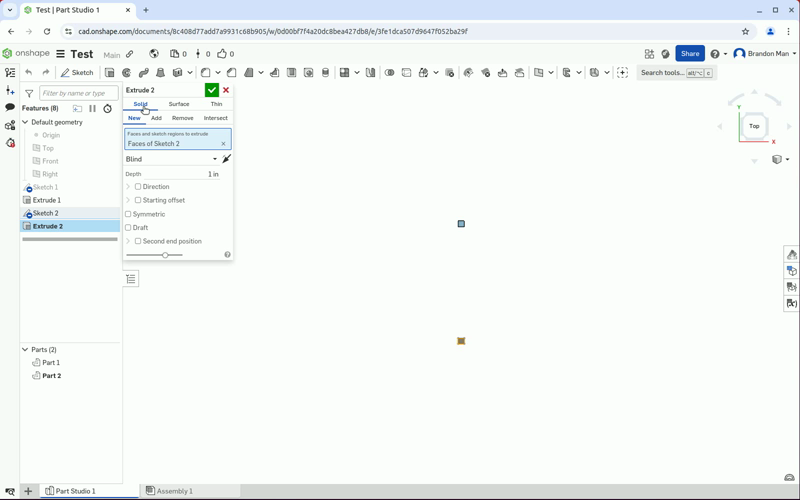
click(143, 106)
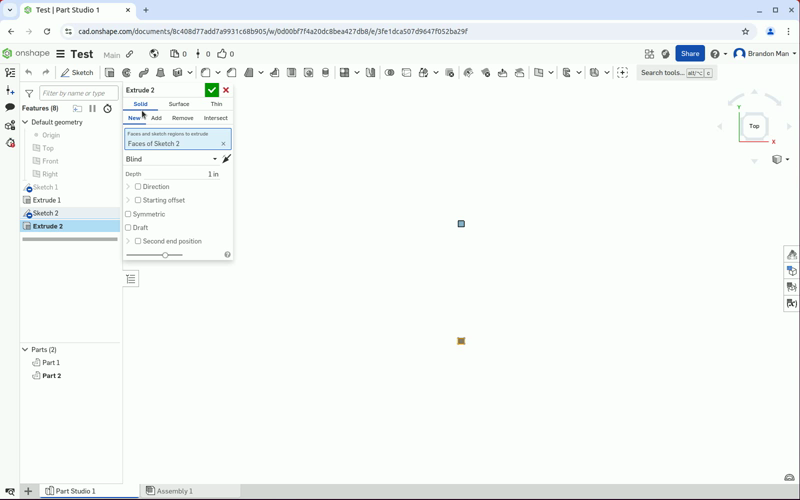
mouse_move(137, 120)
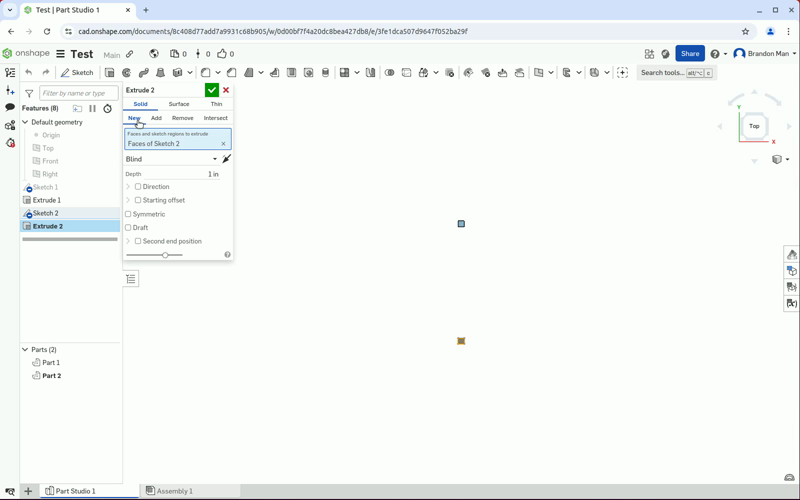
click(137, 120)
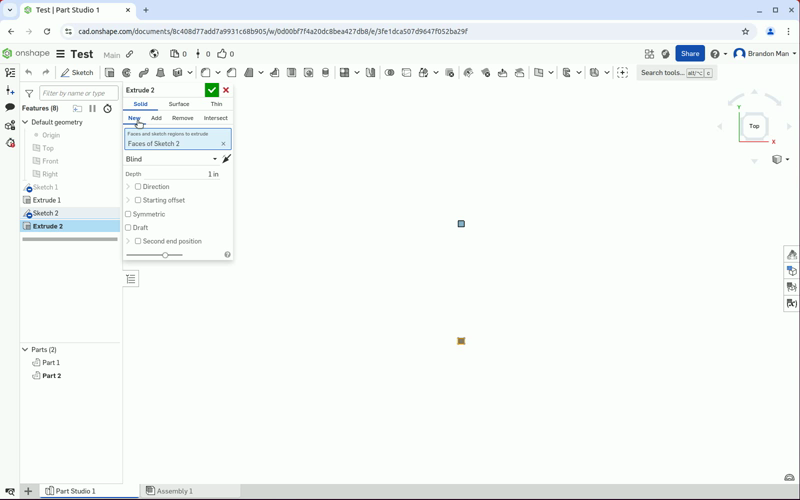
key(tab, 4)
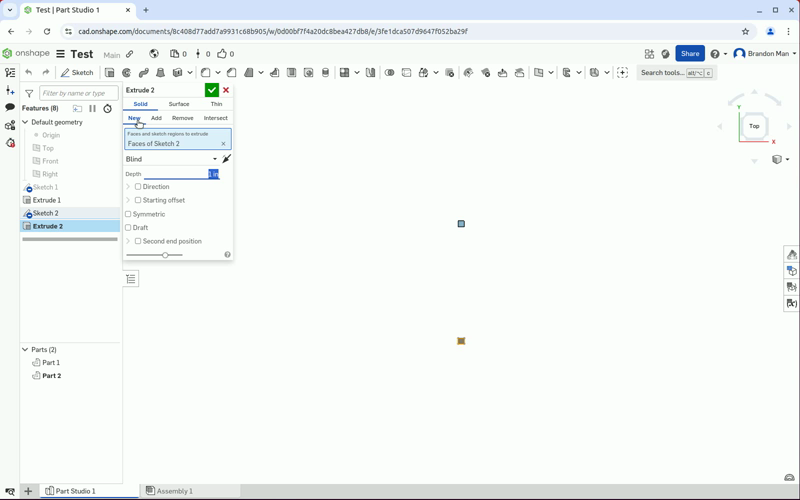
text(-0.241)
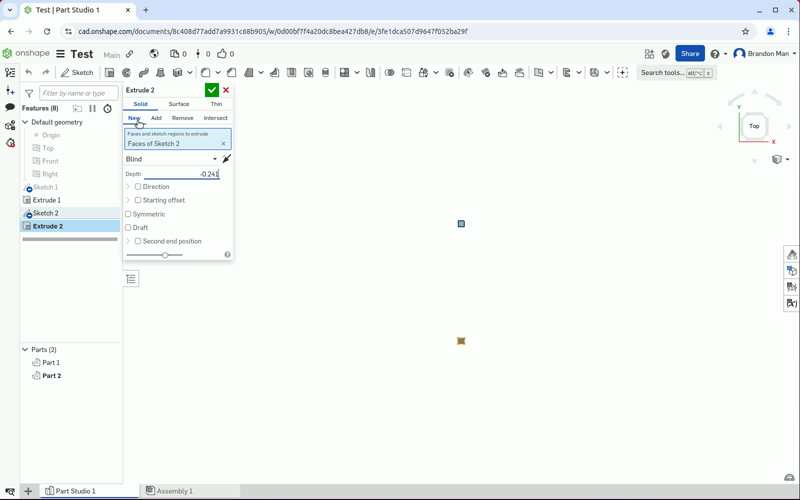
key(enter)
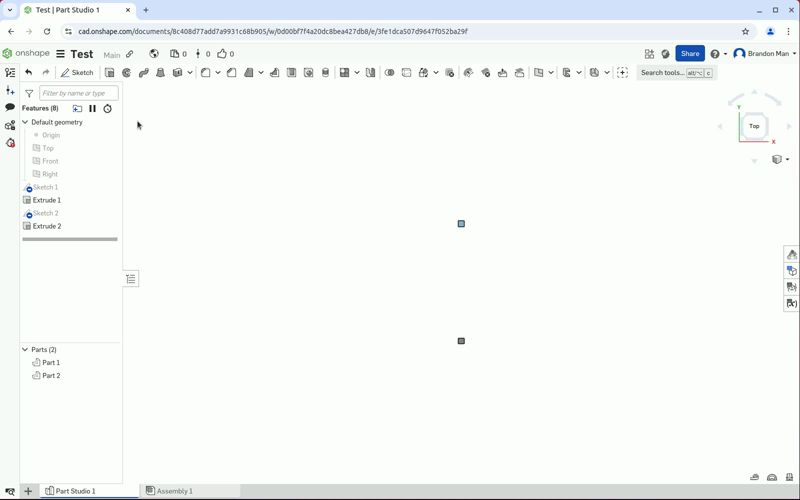
key(shift+h)
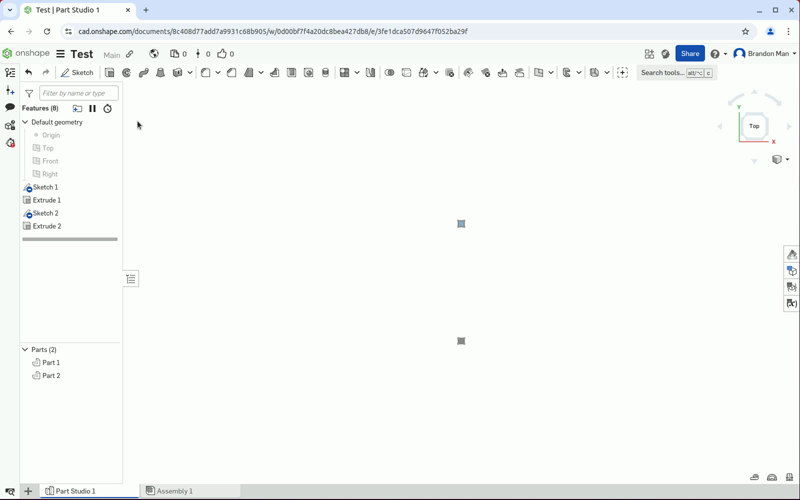
key(shift+h)
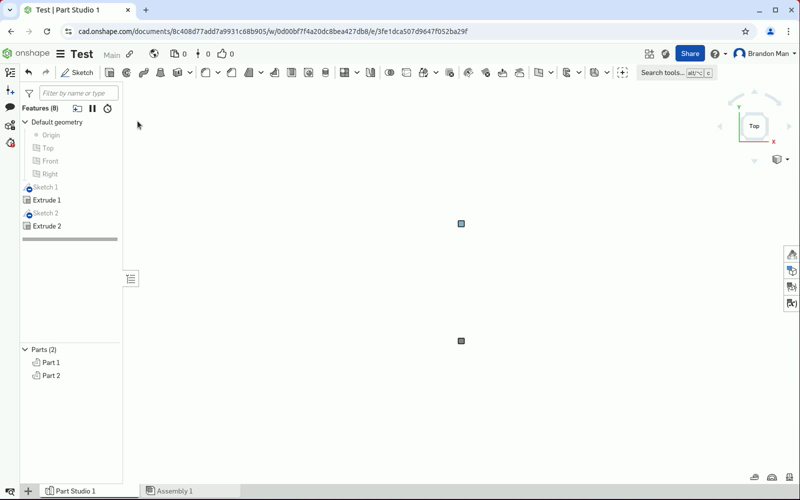
mouse_move(73, 189)
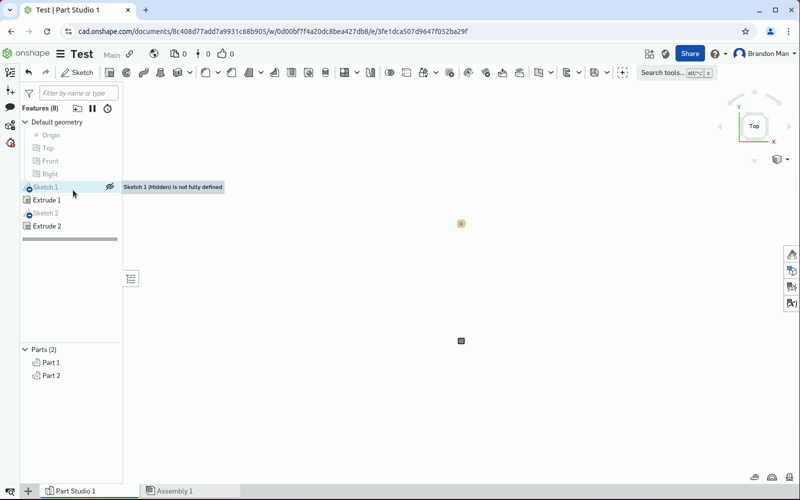
click(73, 189)
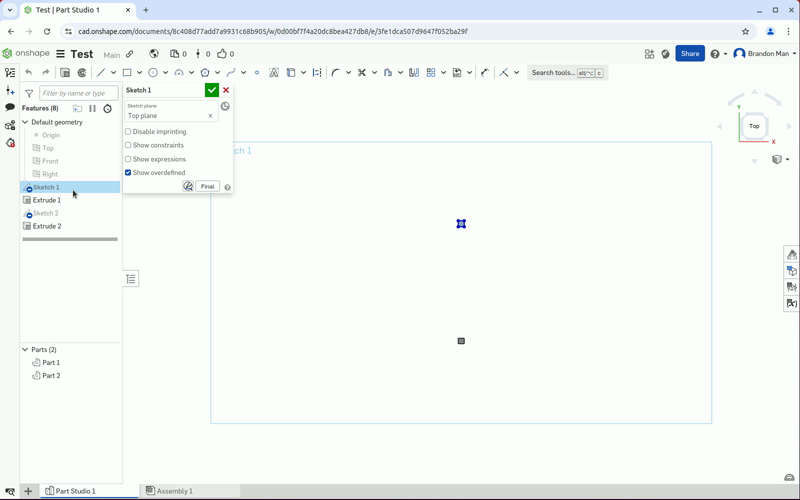
mouse_move(229, 92)
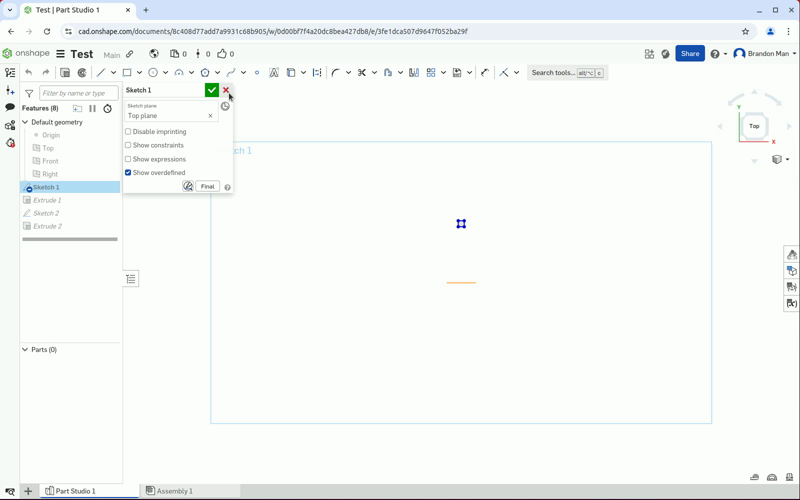
click(229, 92)
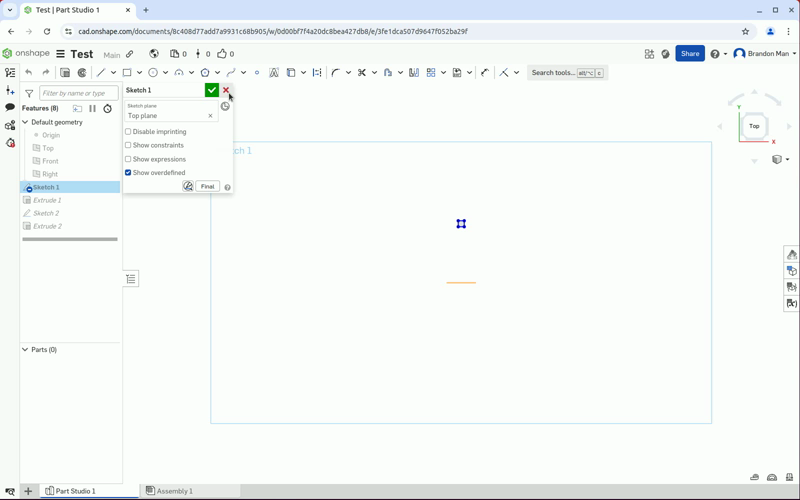
key(shift+s)
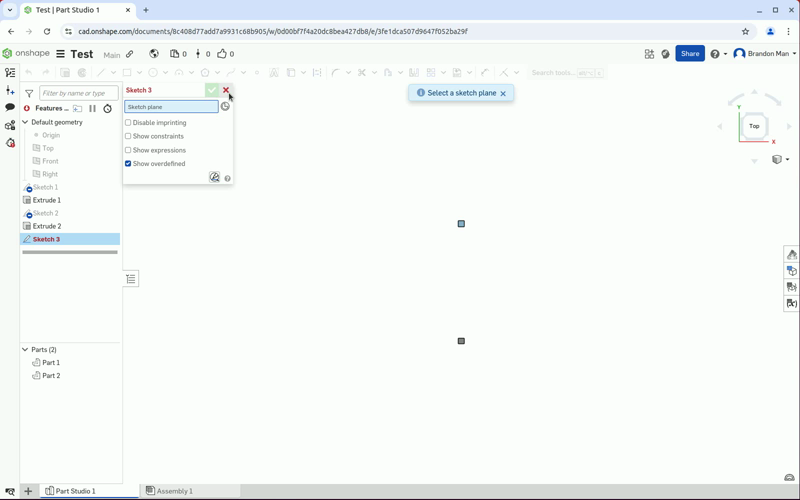
mouse_move(73, 150)
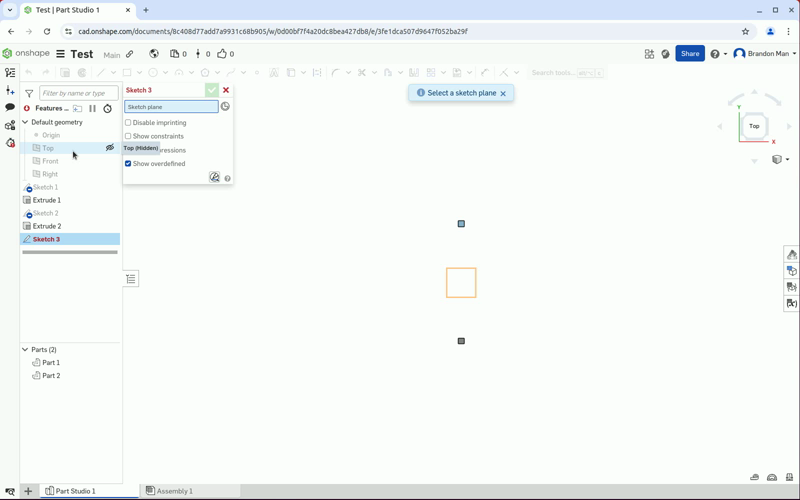
click(73, 150)
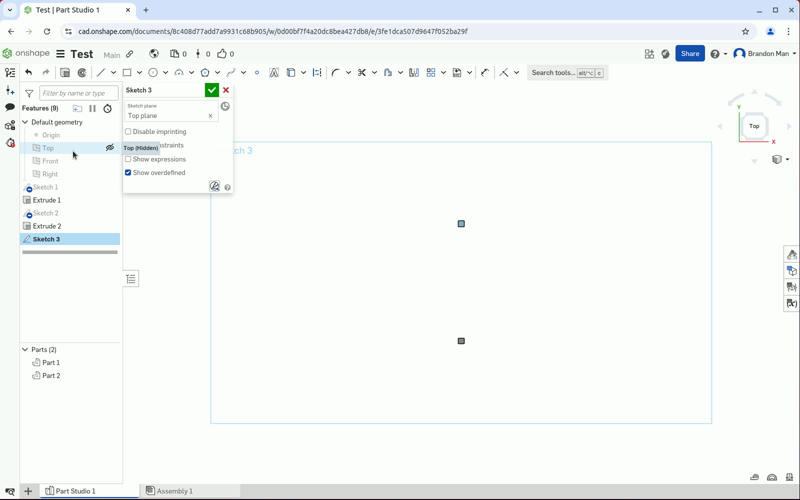
mouse_move(73, 352)
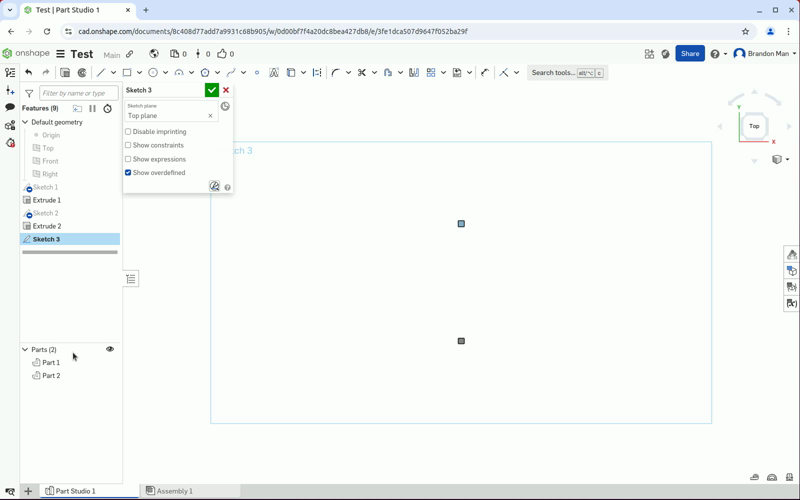
key(y)
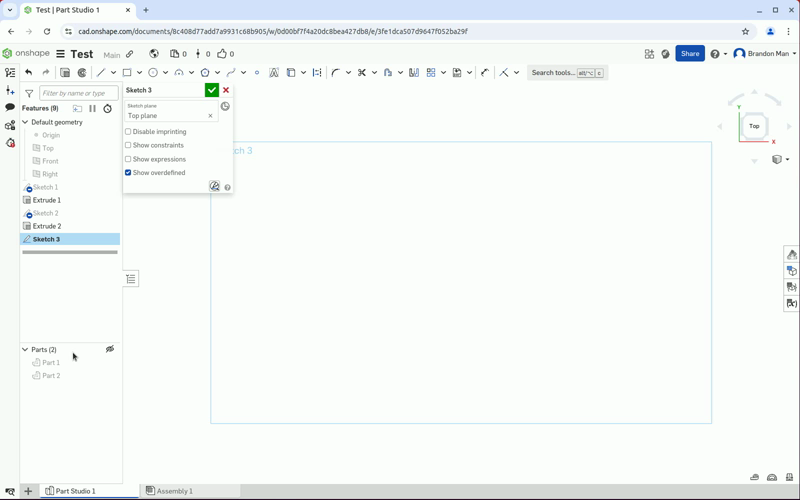
key(l)
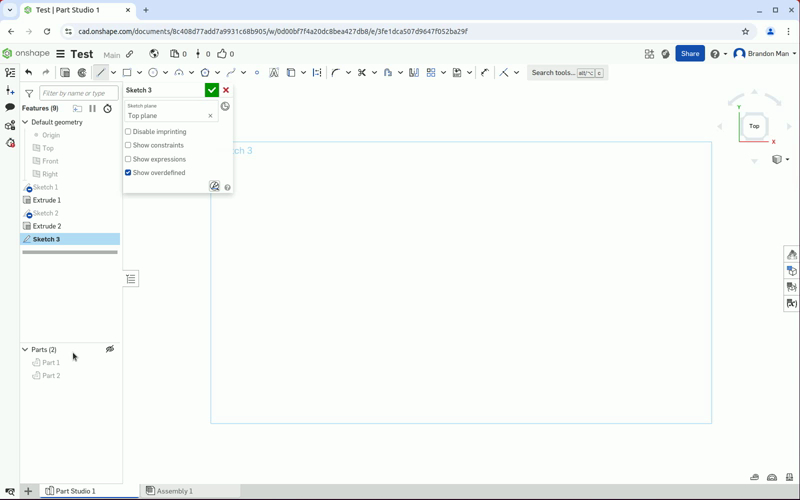
key_down(shift)
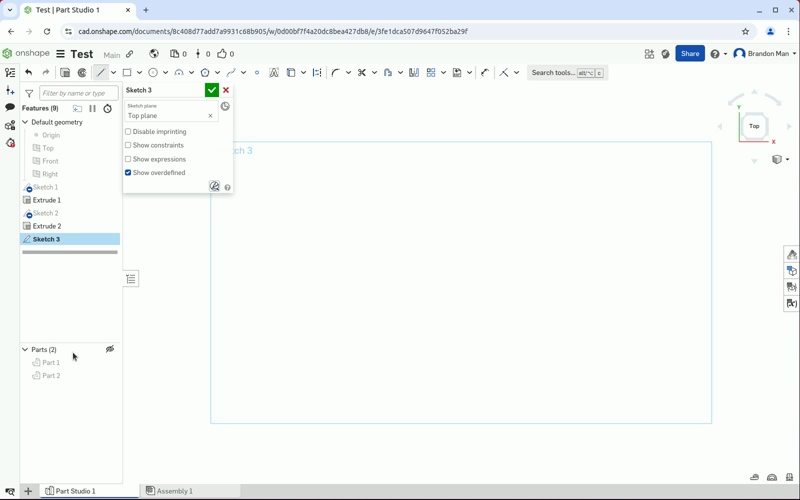
mouse_move(348, 343)
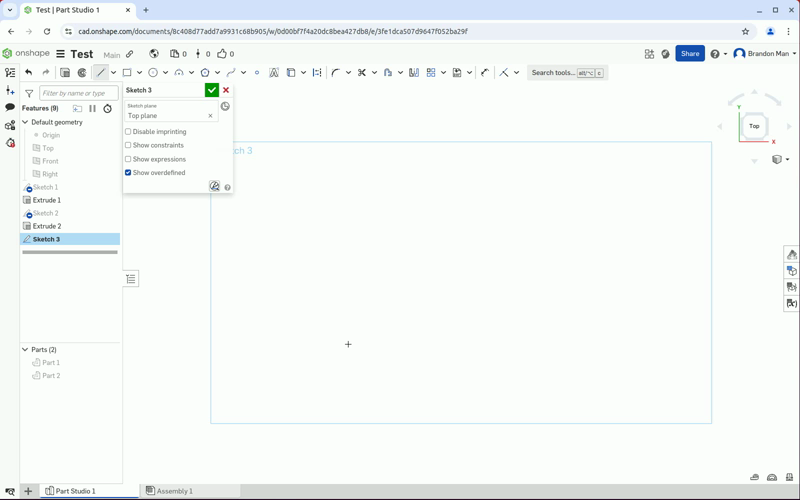
click(348, 343)
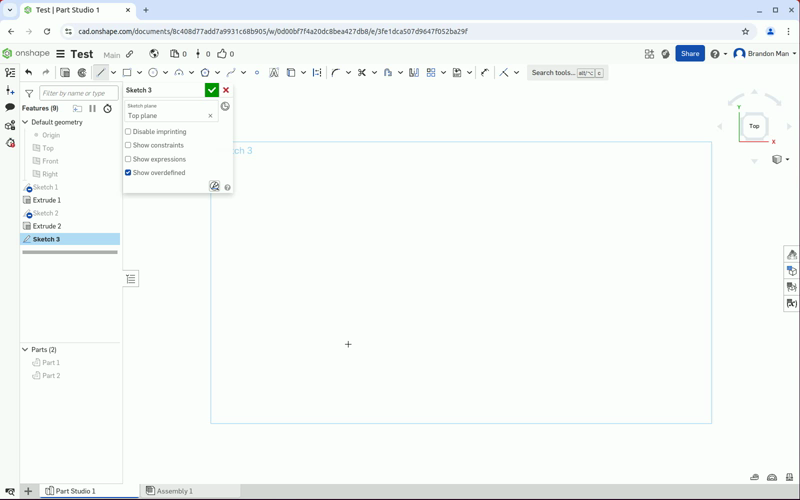
key_up(shift)
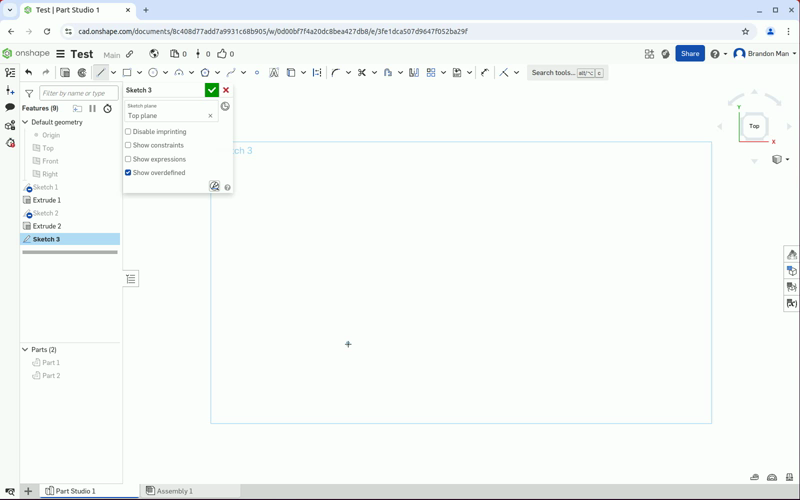
key_down(shift)
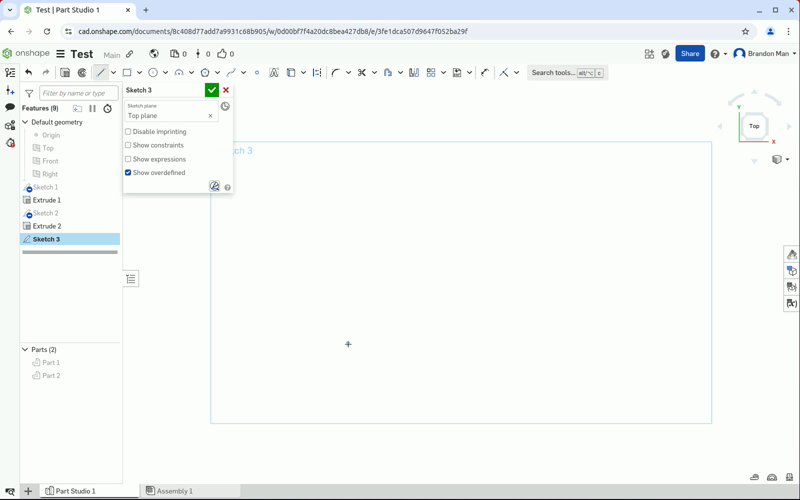
mouse_move(458, 343)
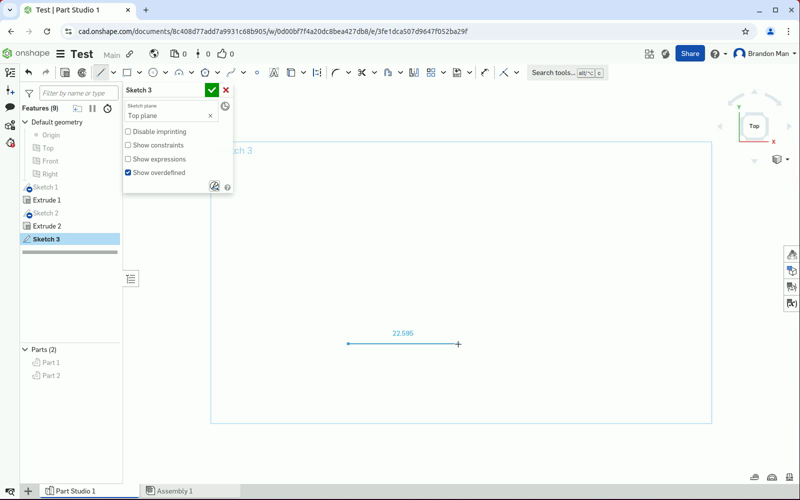
click(458, 343)
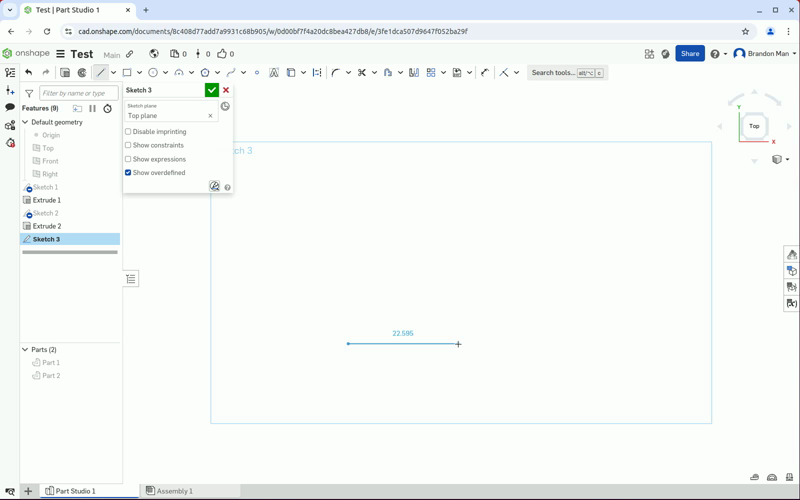
key_up(shift)
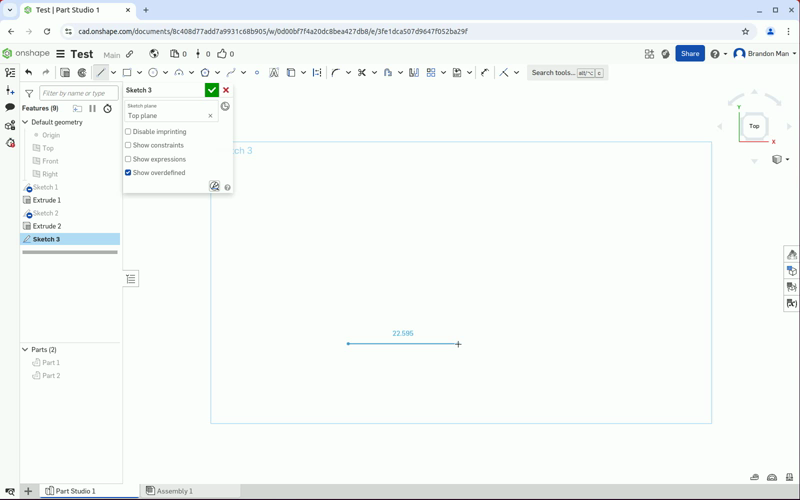
key_down(shift)
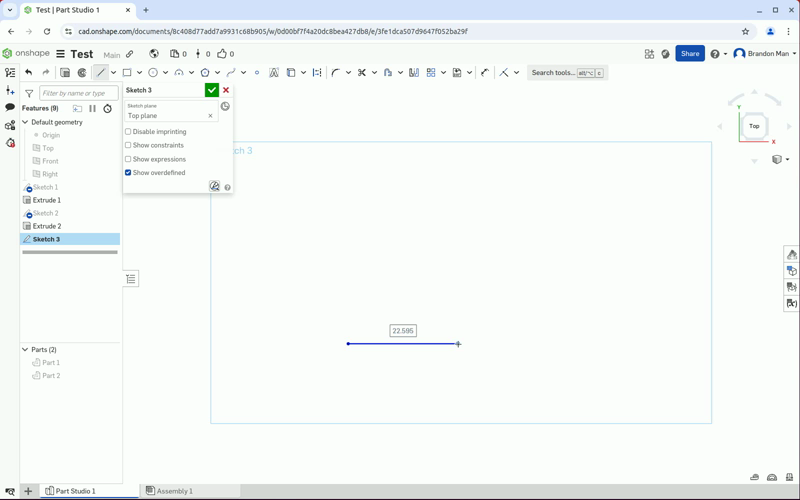
mouse_move(488, 343)
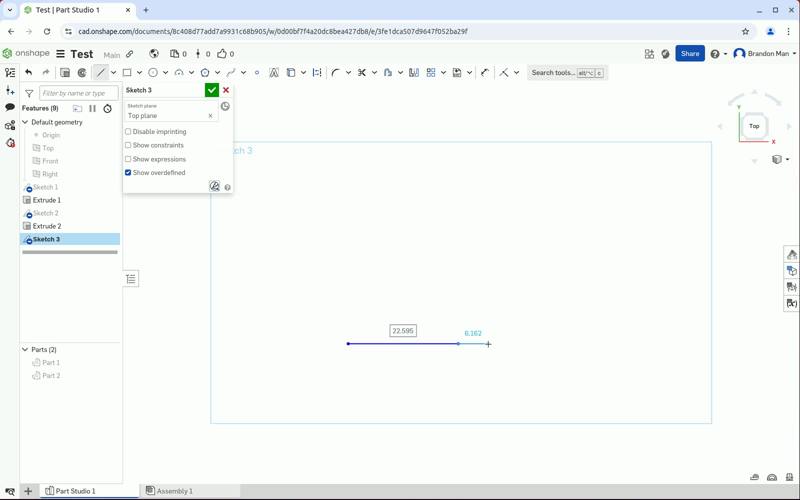
mouse_move(458, 338)
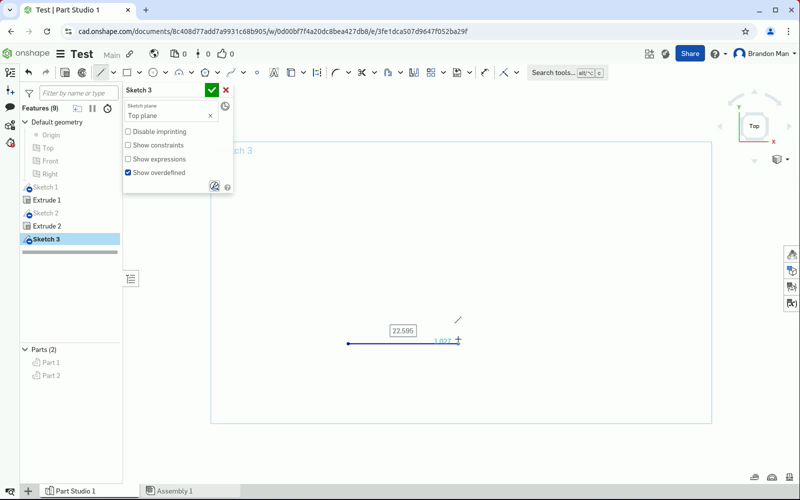
scroll(6)
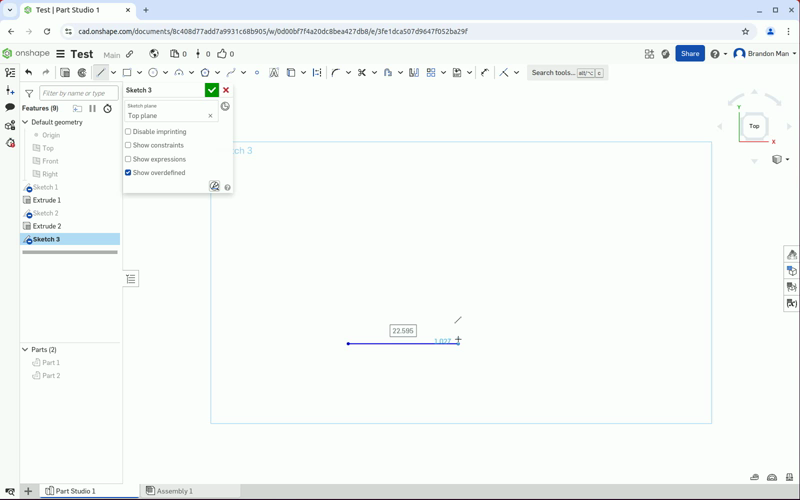
scroll(6)
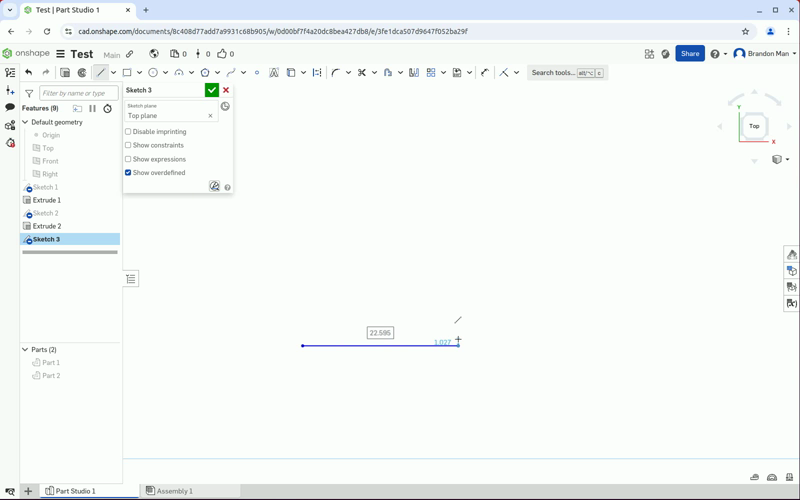
scroll(6)
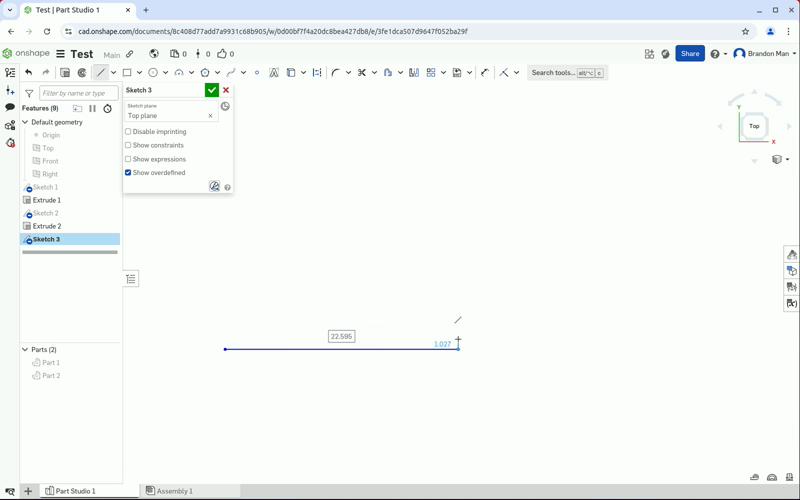
scroll(6)
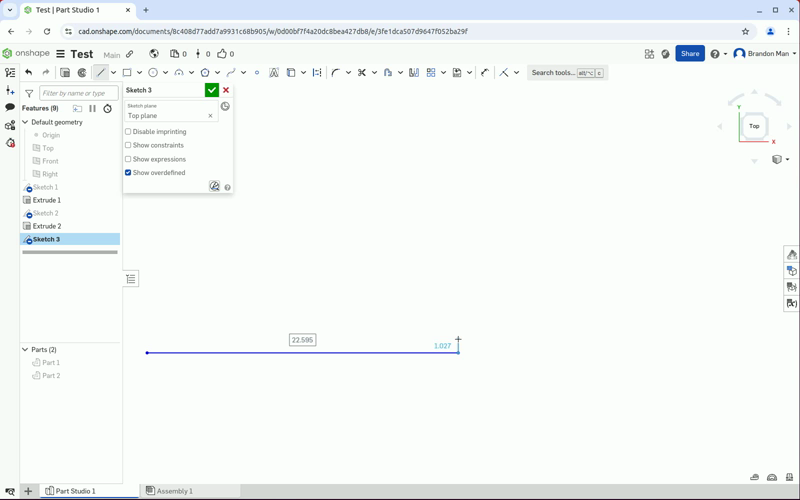
scroll(6)
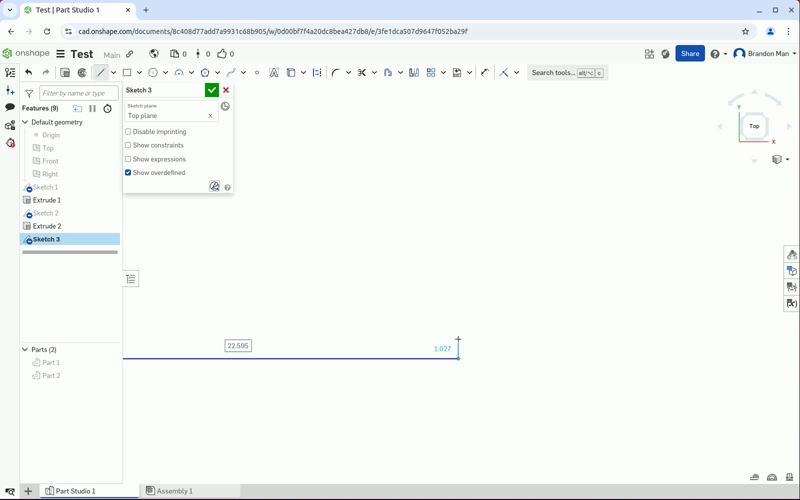
scroll(6)
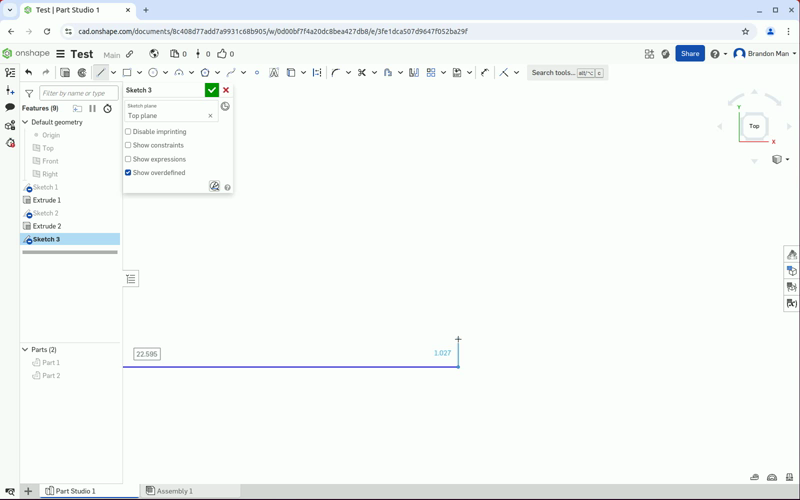
scroll(6)
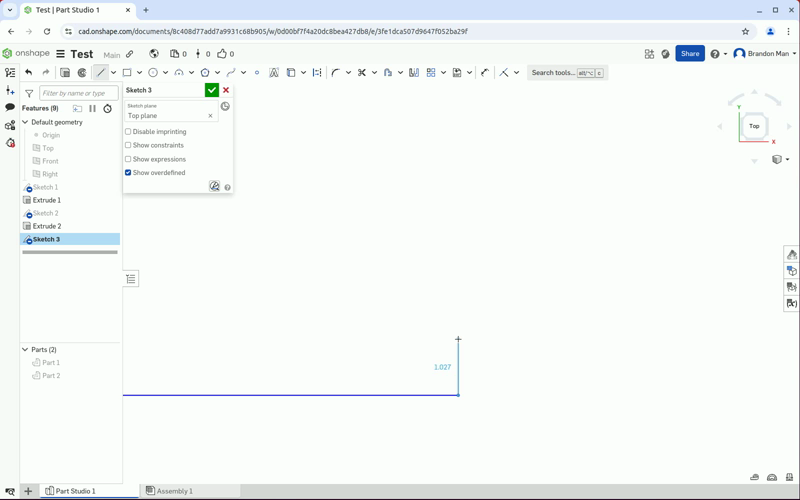
click(458, 338)
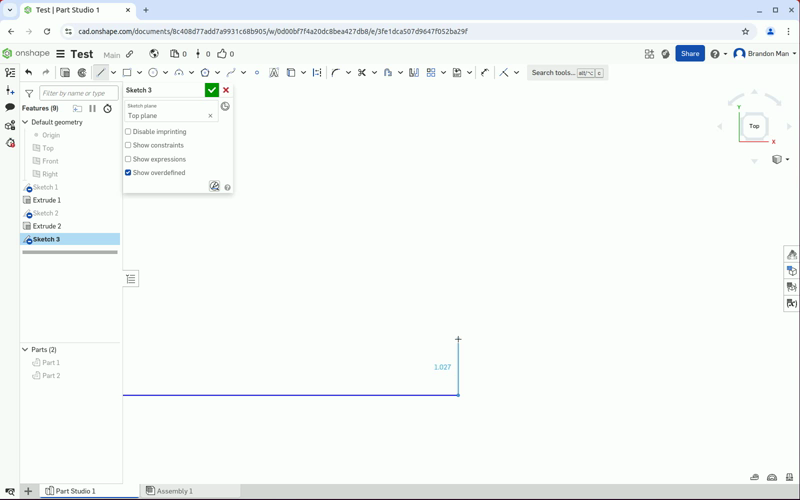
scroll(-6)
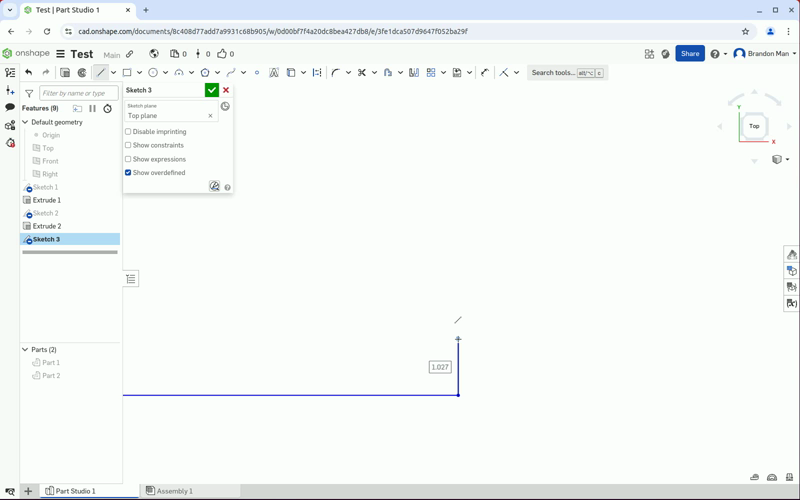
scroll(-6)
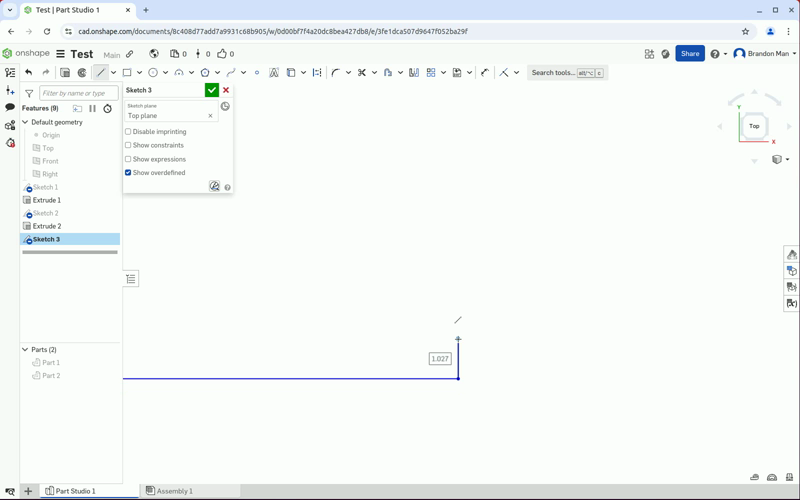
scroll(-6)
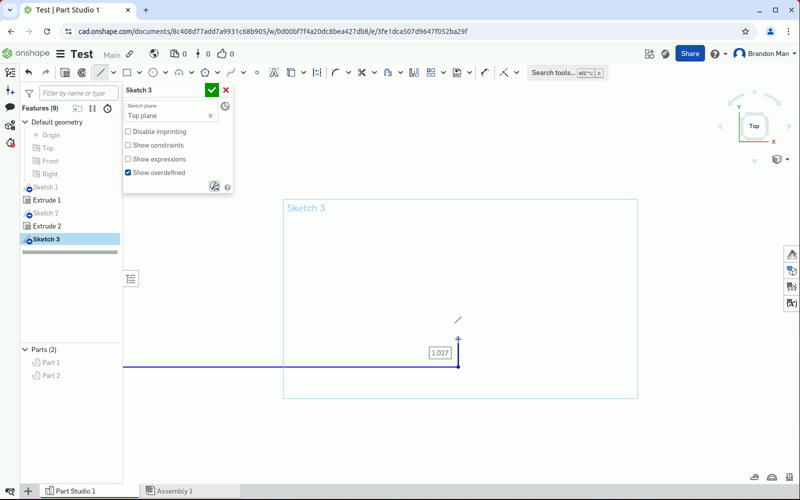
scroll(-6)
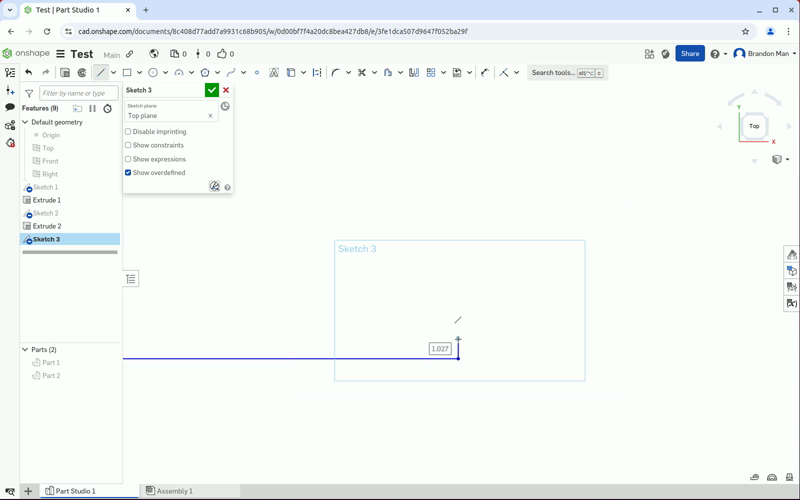
scroll(-6)
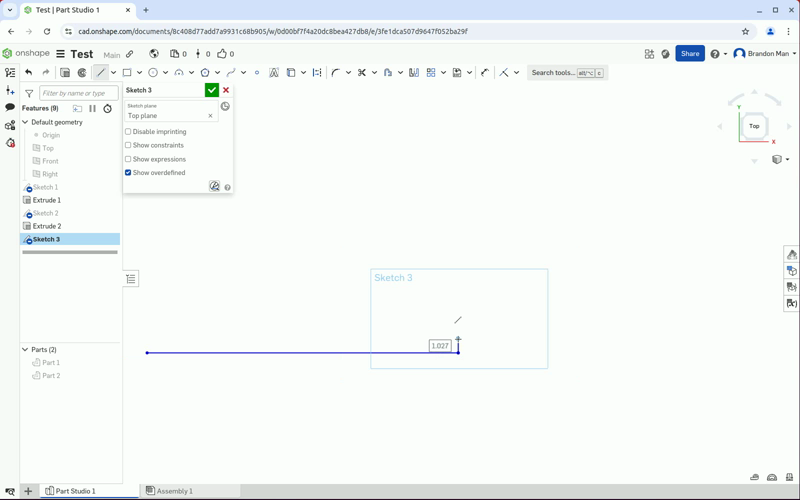
scroll(-6)
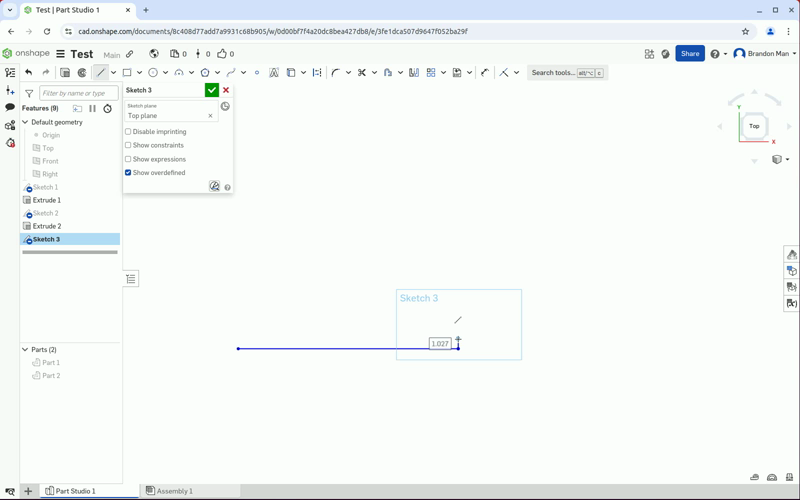
scroll(-6)
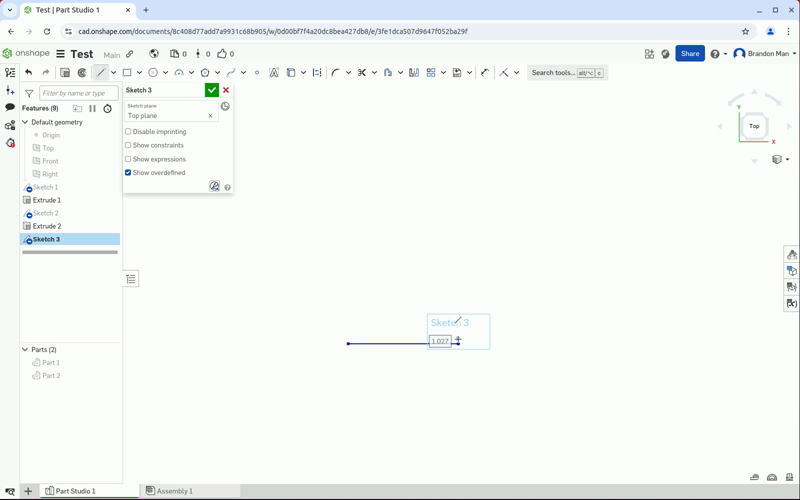
key_up(shift)
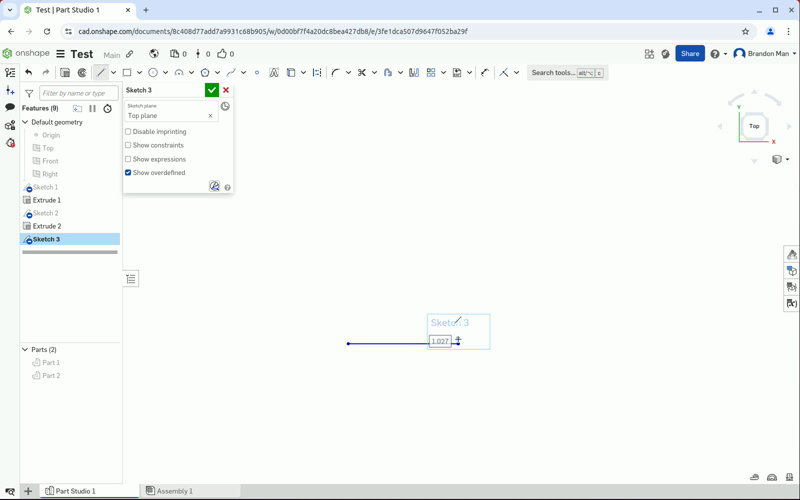
key_down(shift)
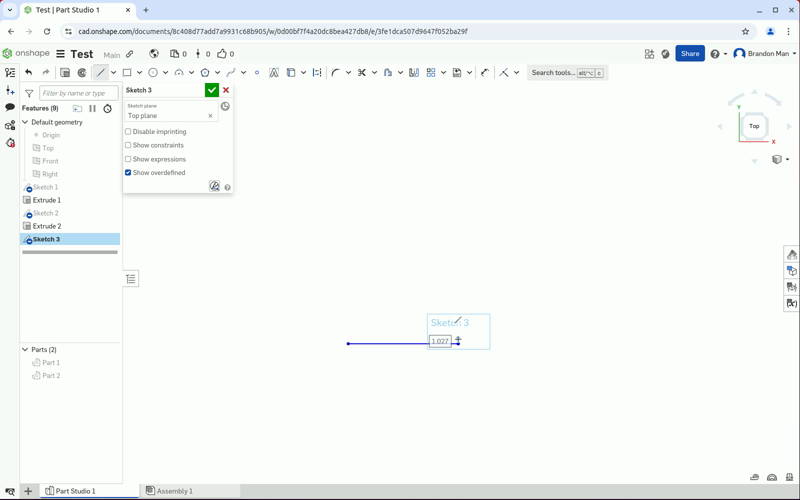
mouse_move(353, 338)
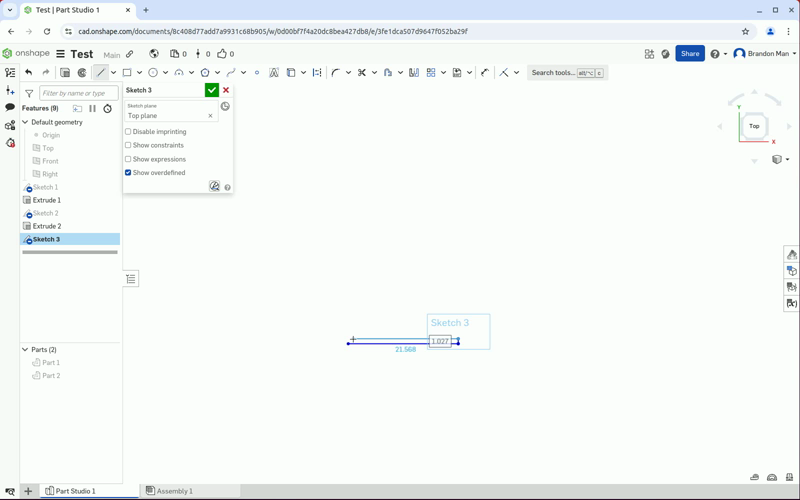
click(353, 338)
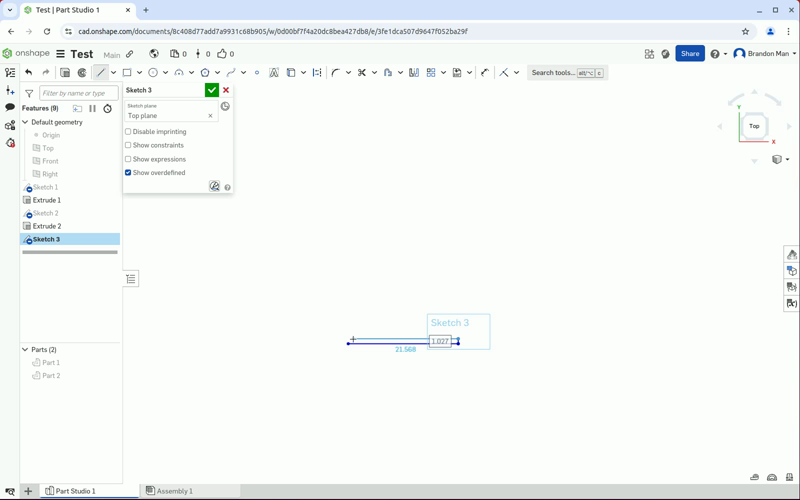
key_up(shift)
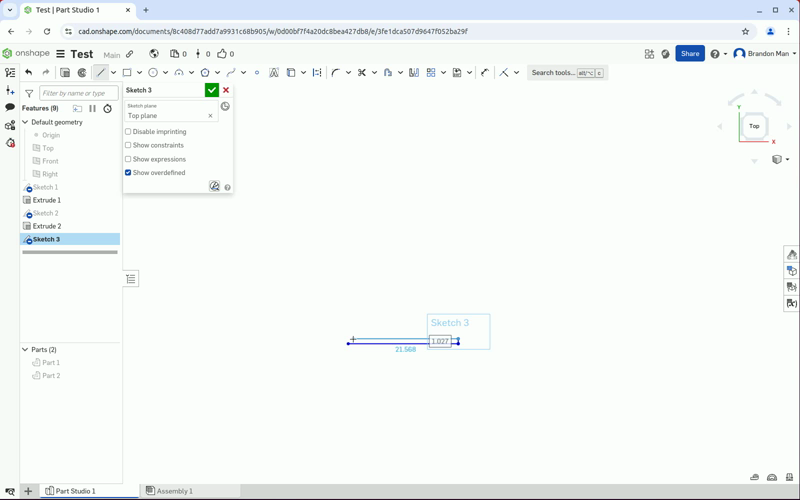
key_down(shift)
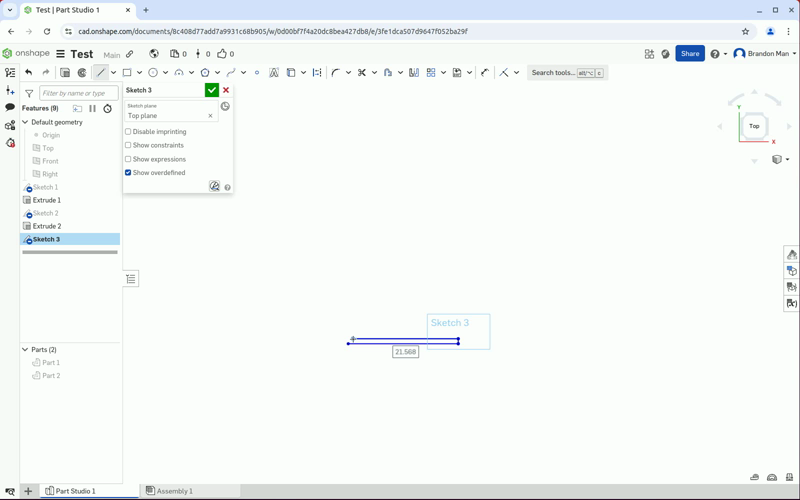
mouse_move(353, 227)
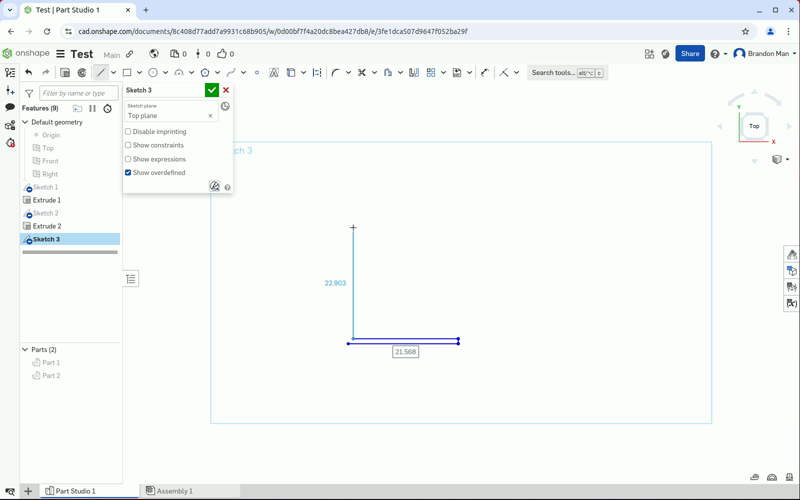
click(353, 227)
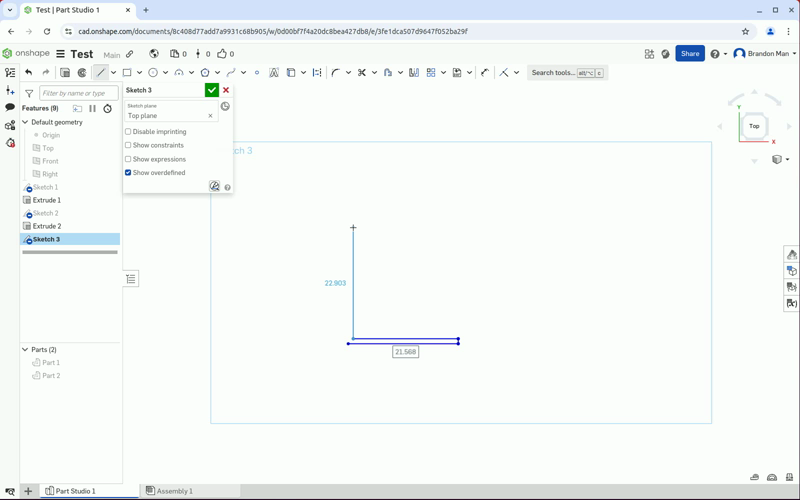
key_up(shift)
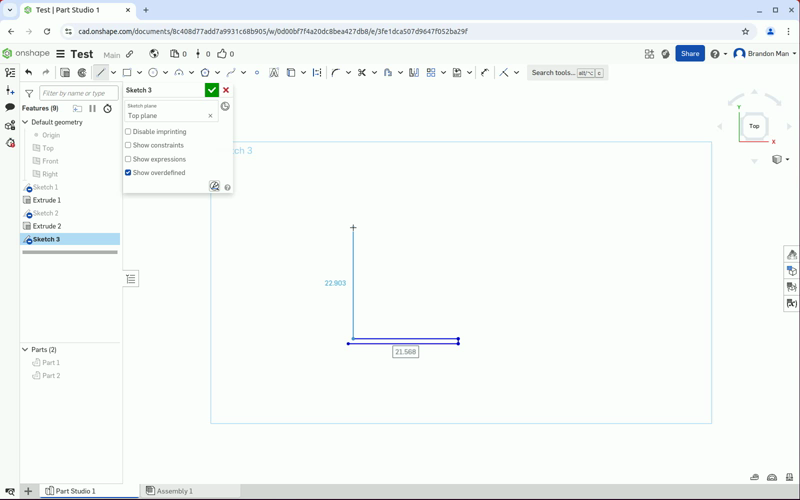
key_down(shift)
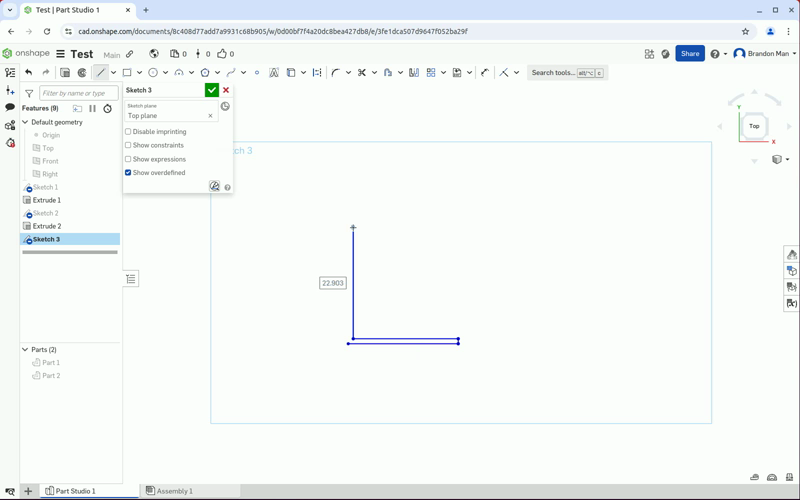
mouse_move(458, 227)
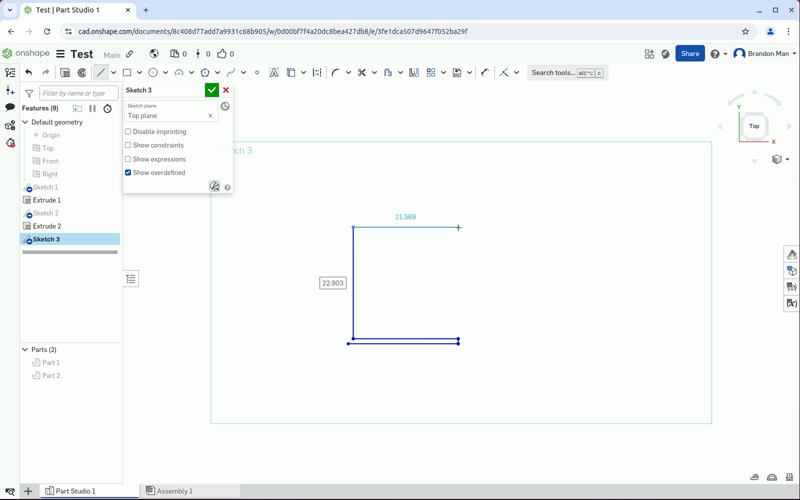
click(458, 227)
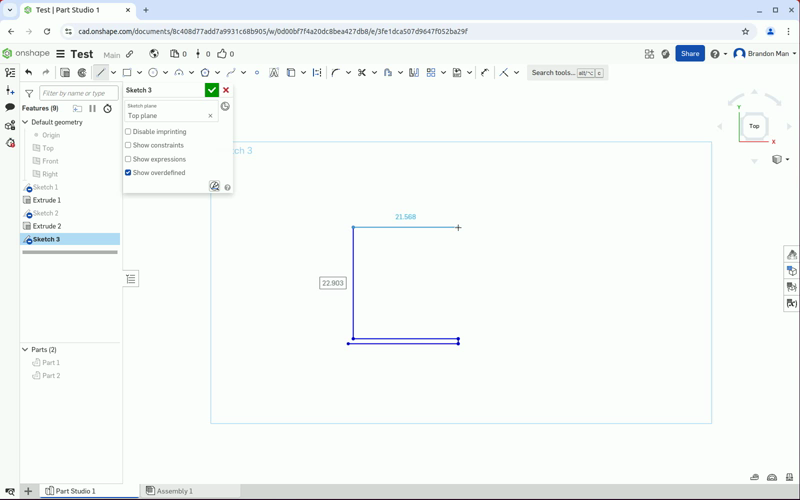
key_up(shift)
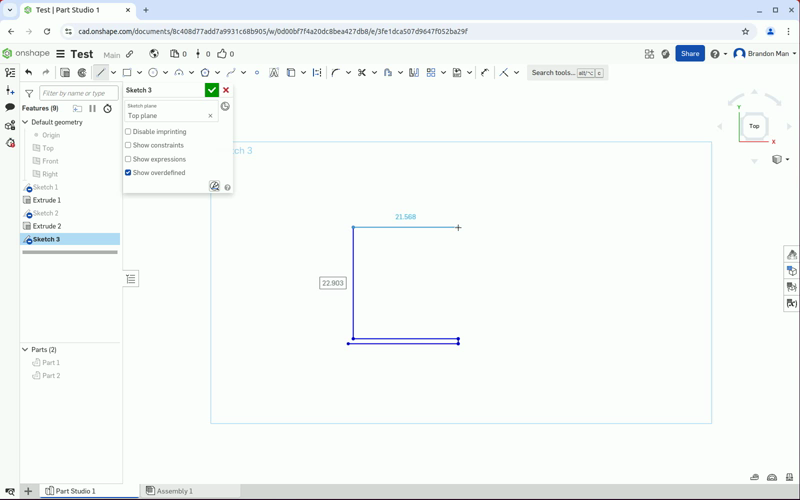
key_down(shift)
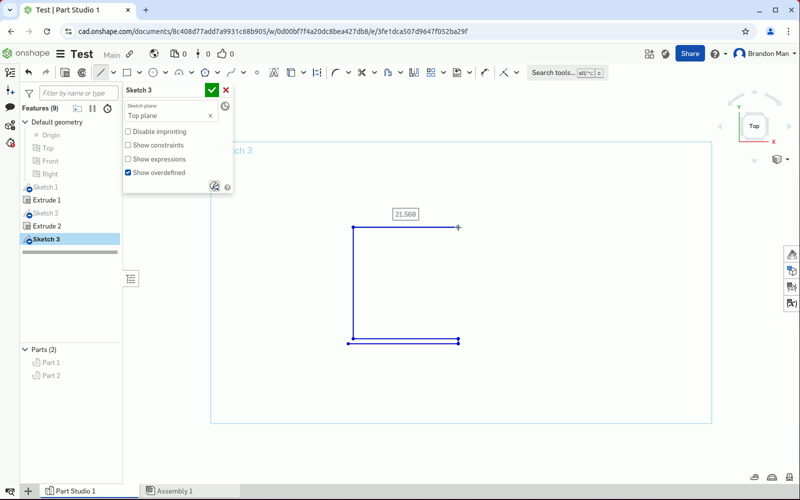
mouse_move(488, 227)
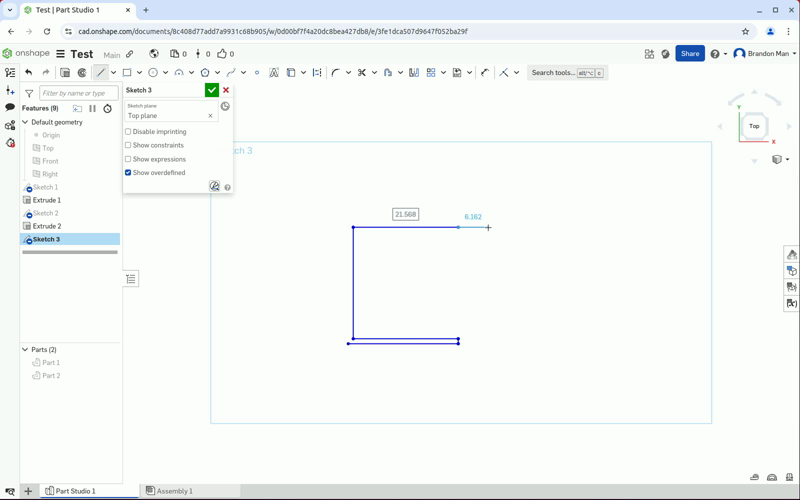
mouse_move(458, 222)
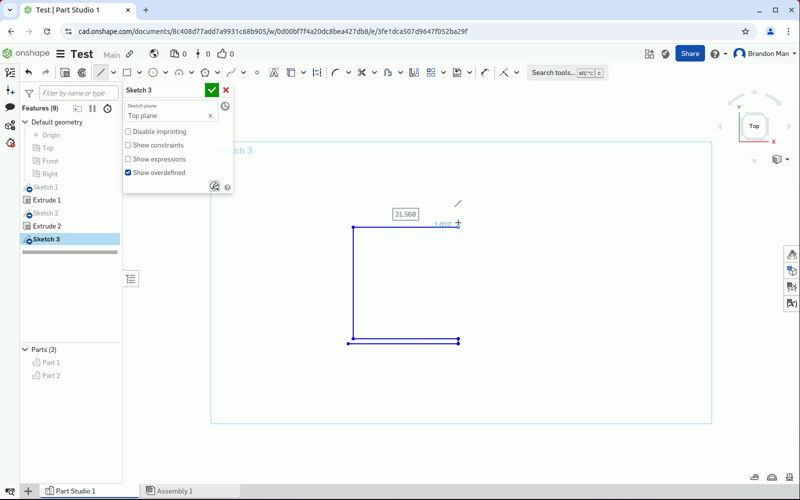
scroll(6)
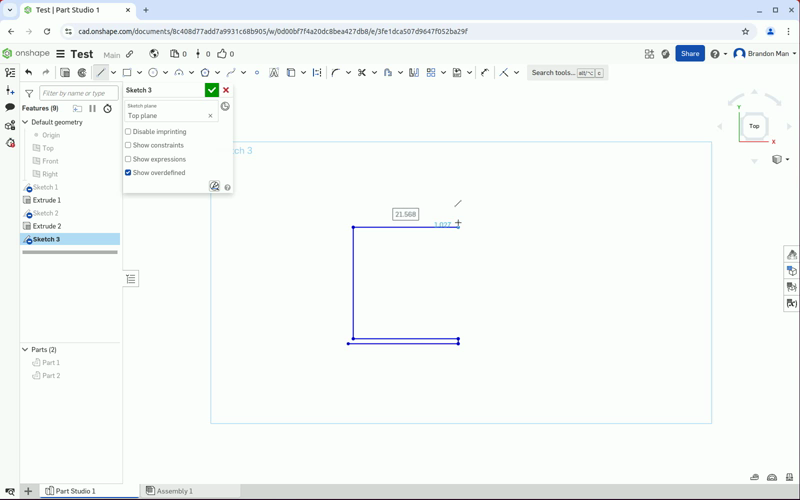
scroll(6)
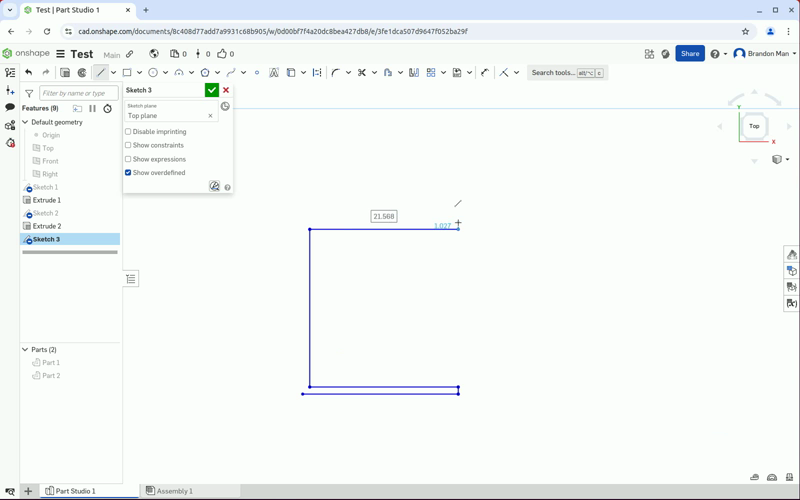
scroll(6)
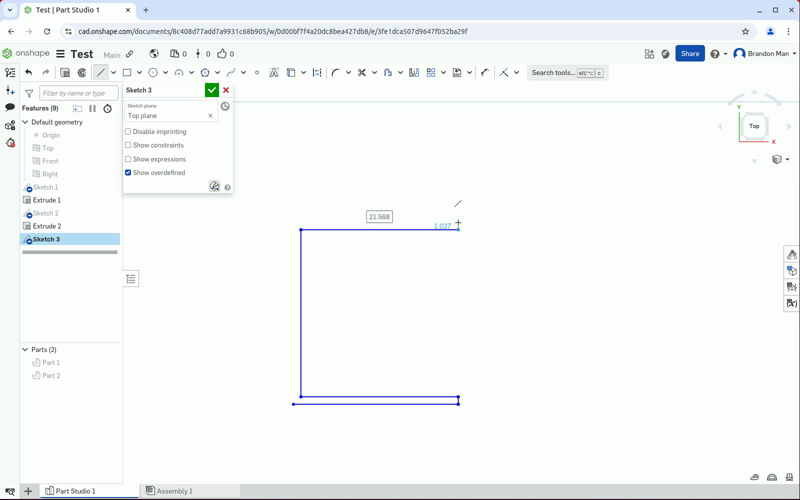
scroll(6)
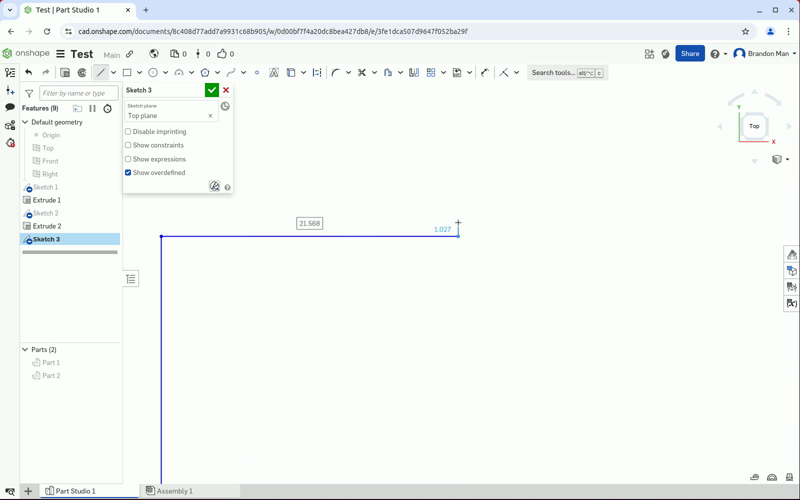
scroll(6)
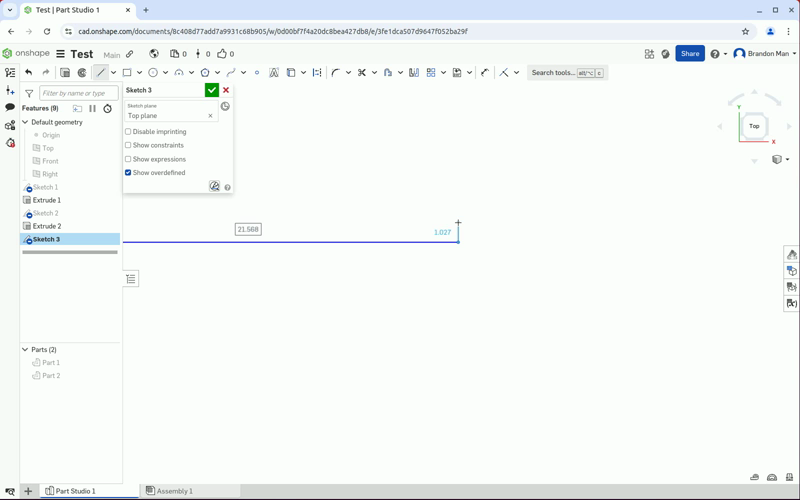
scroll(6)
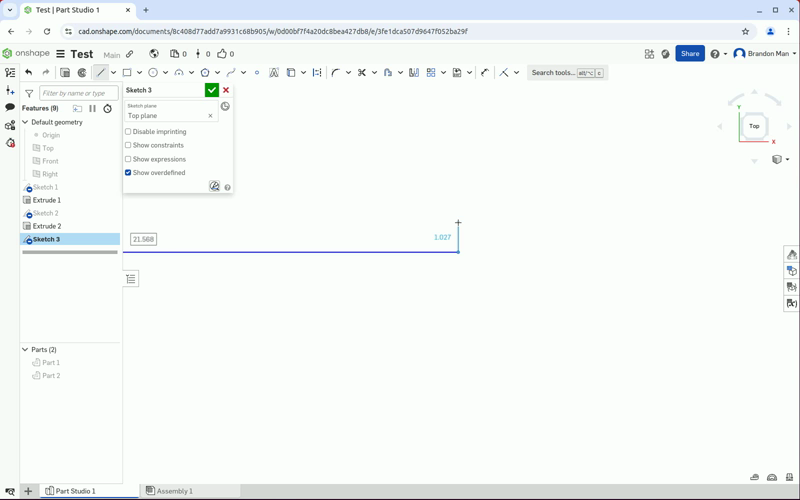
scroll(6)
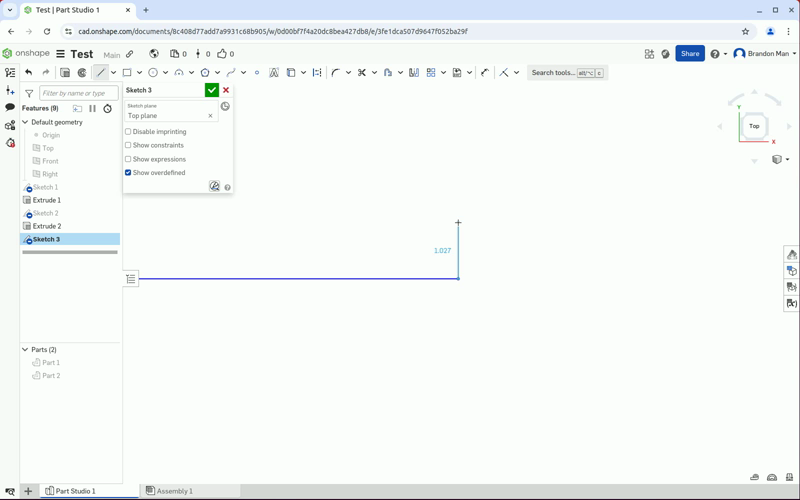
click(458, 222)
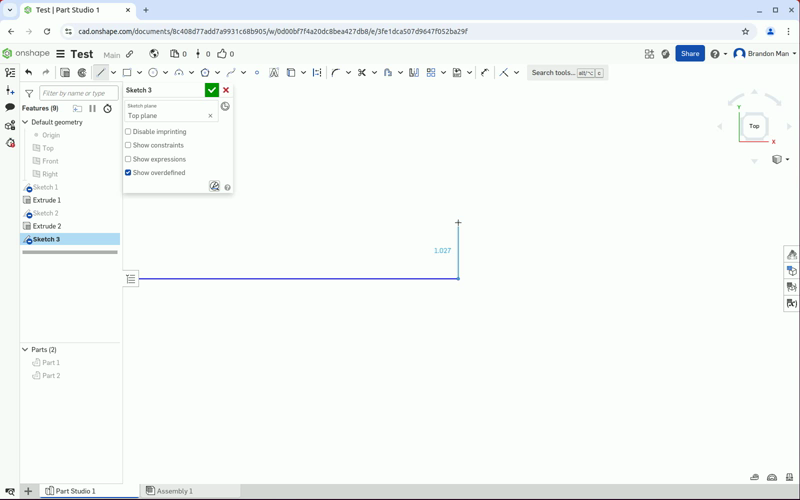
scroll(-6)
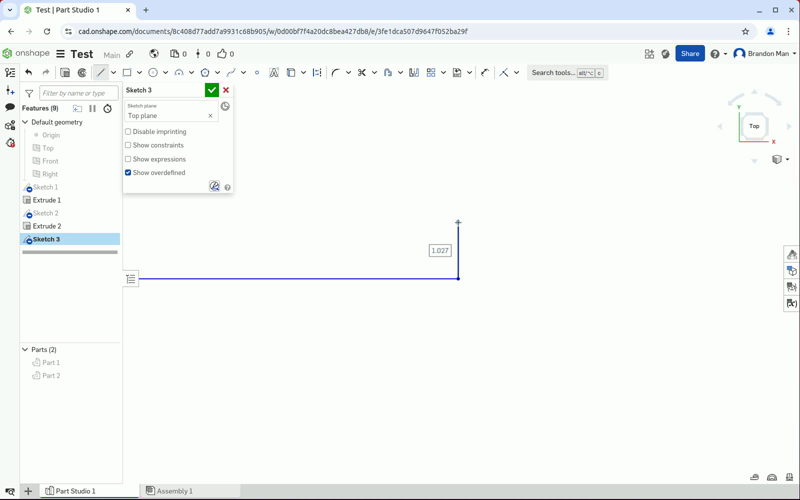
scroll(-6)
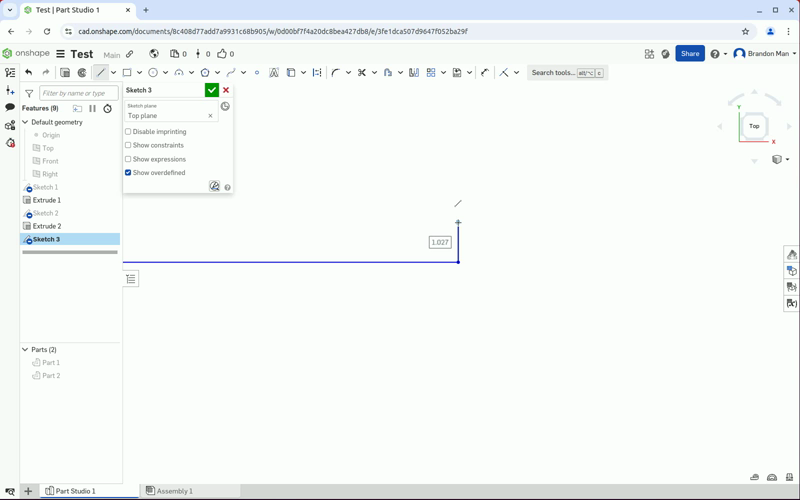
scroll(-6)
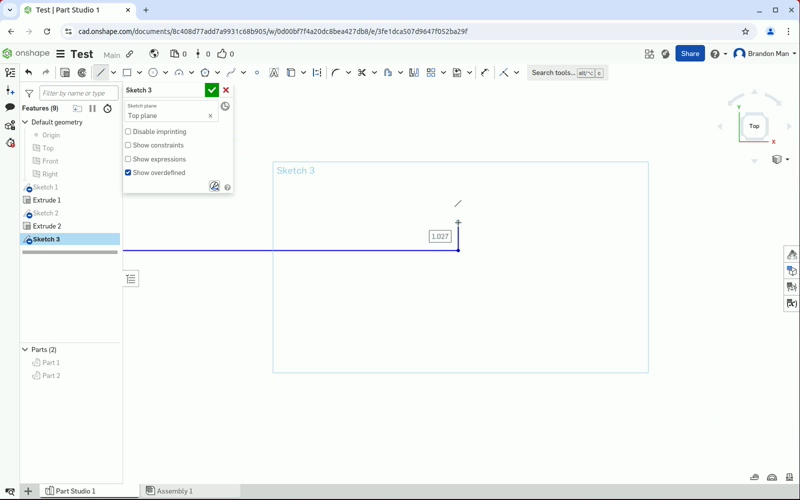
scroll(-6)
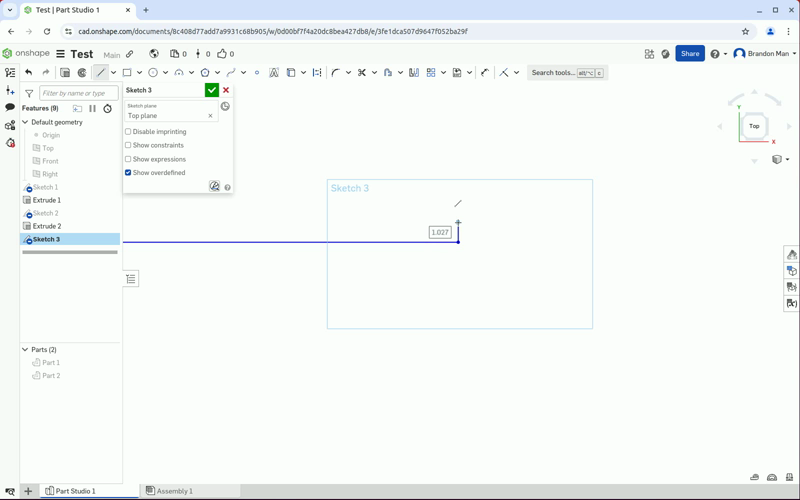
scroll(-6)
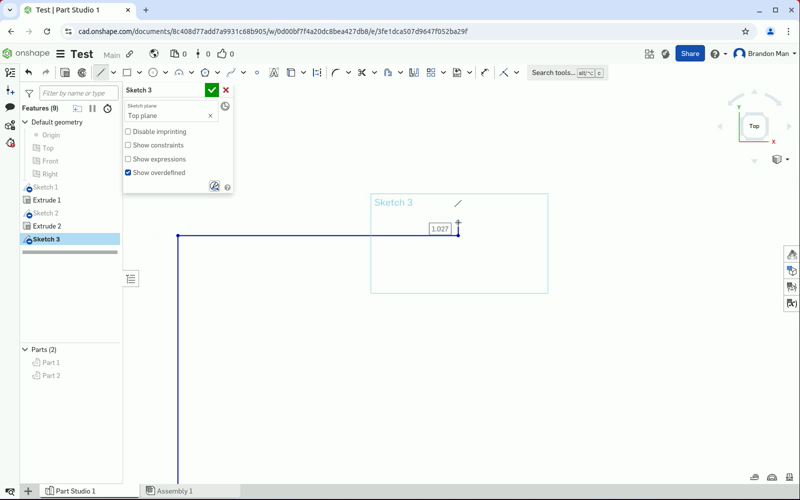
scroll(-6)
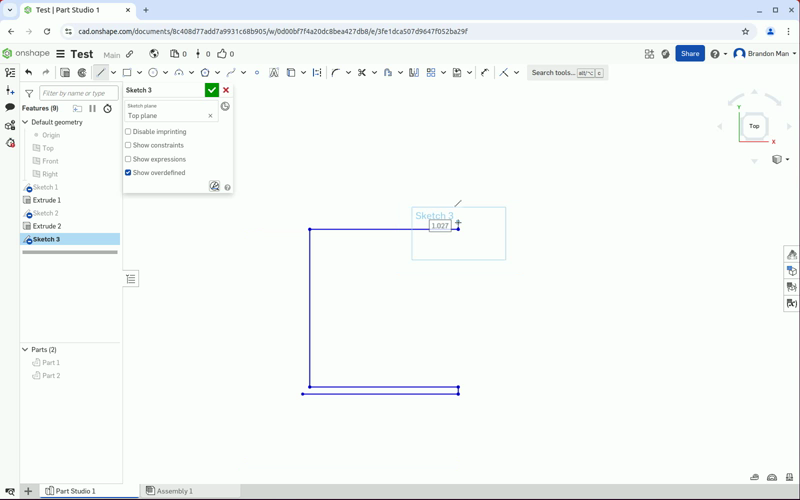
scroll(-6)
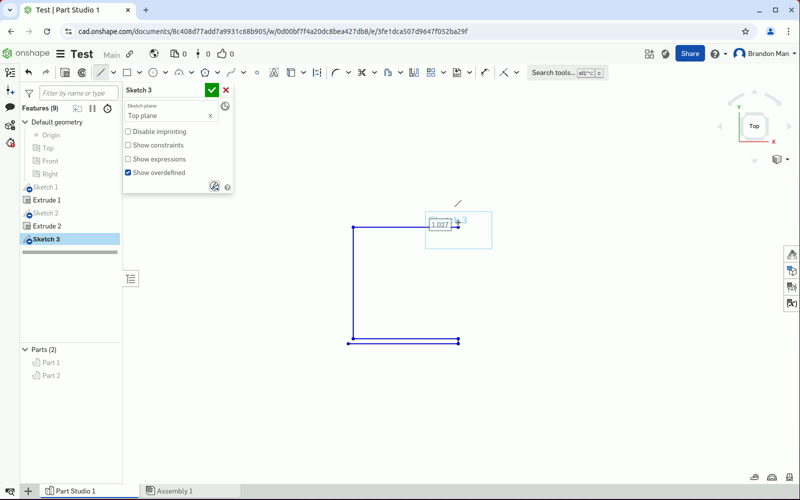
key_up(shift)
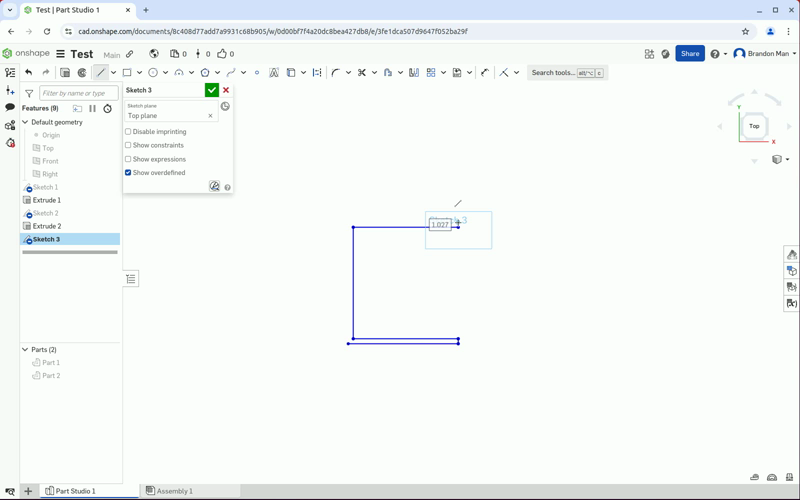
key_down(shift)
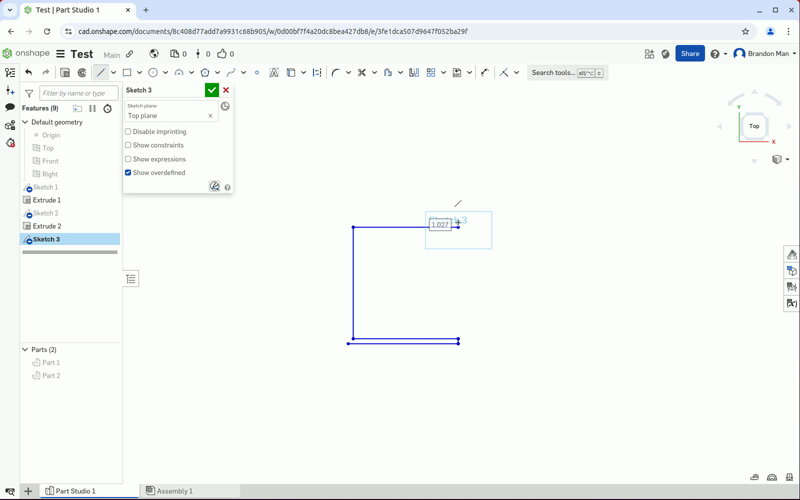
mouse_move(348, 222)
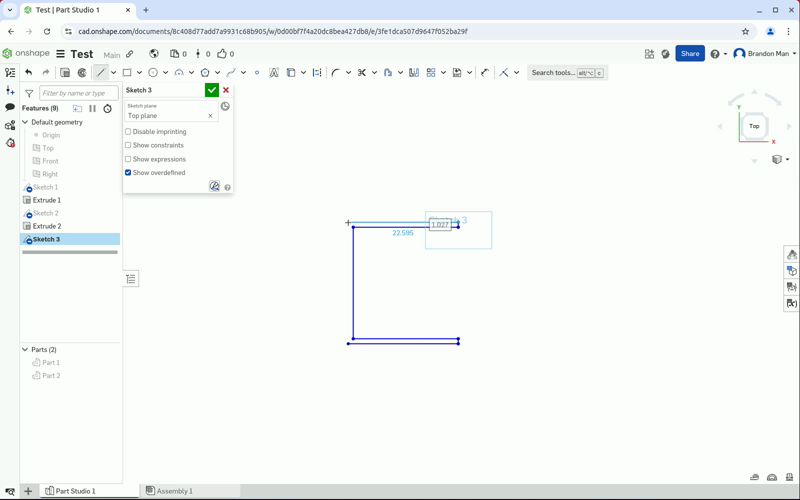
click(348, 222)
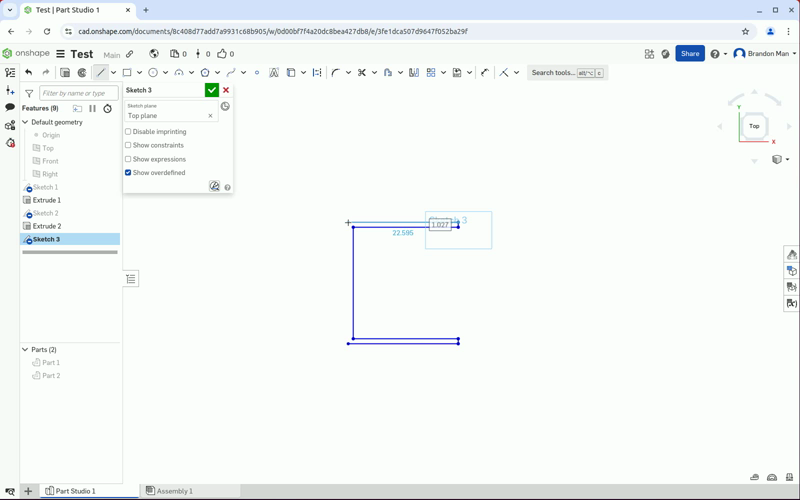
key_up(shift)
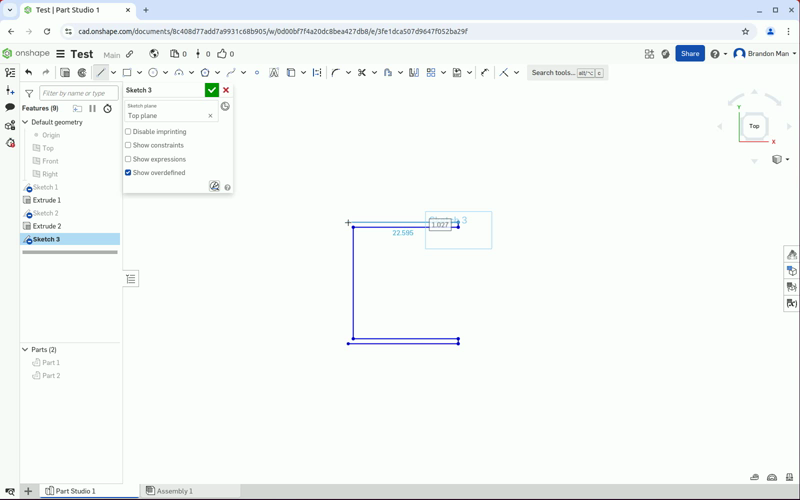
key_down(shift)
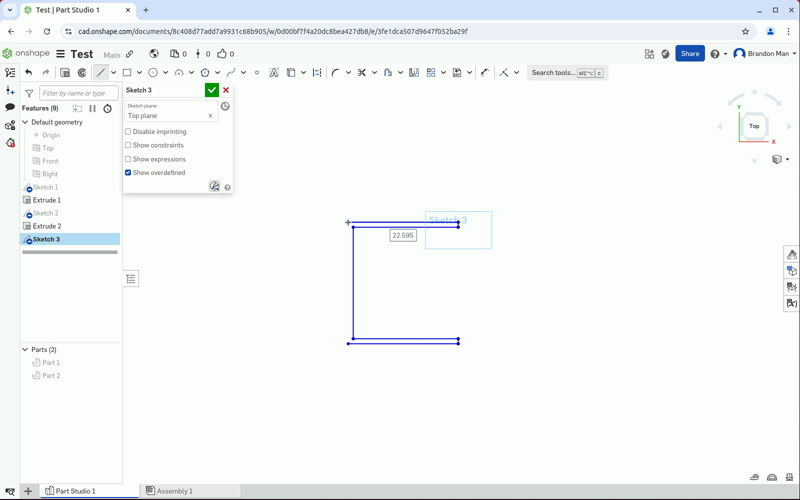
mouse_move(348, 343)
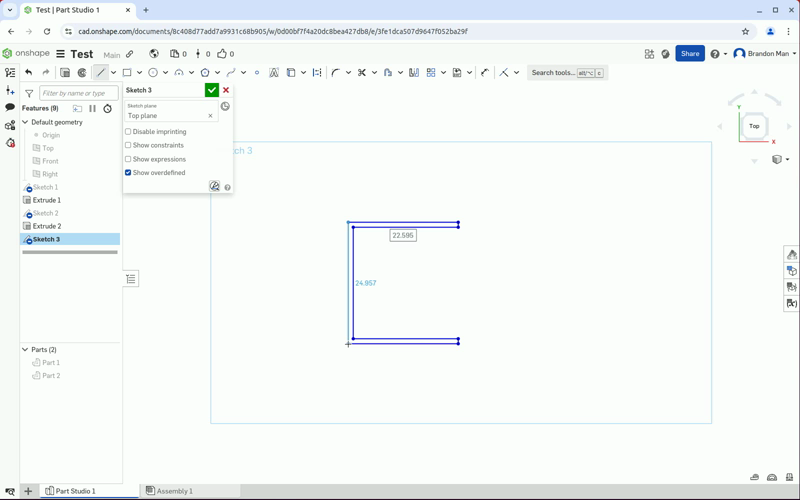
key_up(shift)
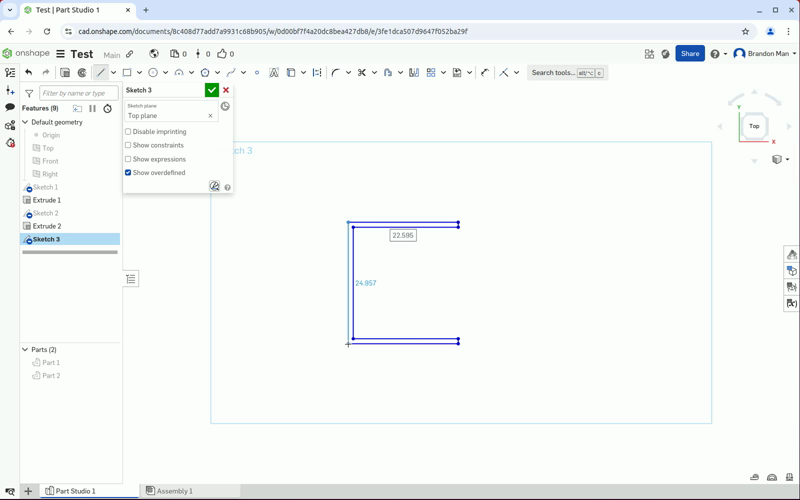
click(348, 343)
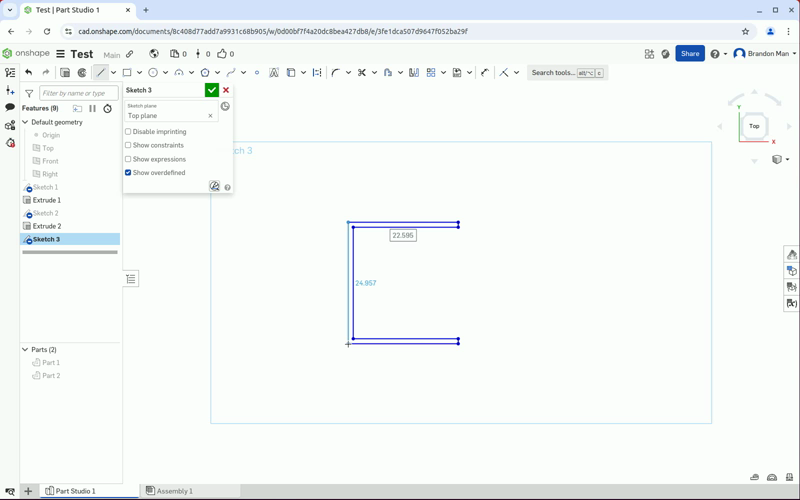
key(esc)
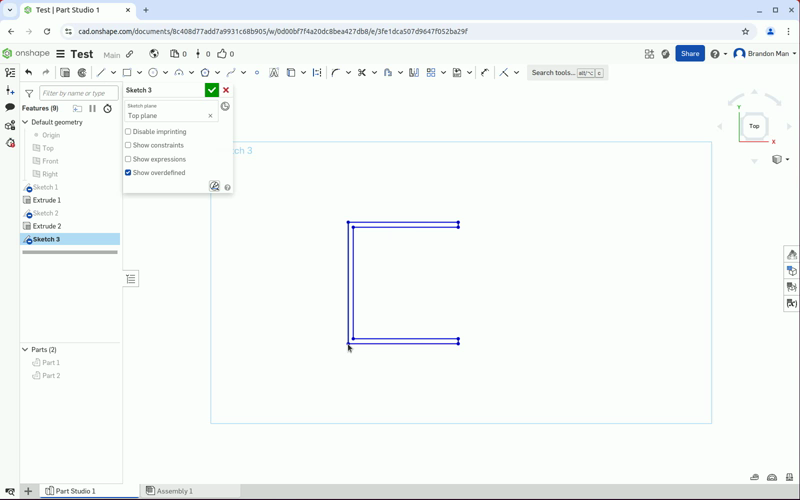
mouse_move(426, 225)
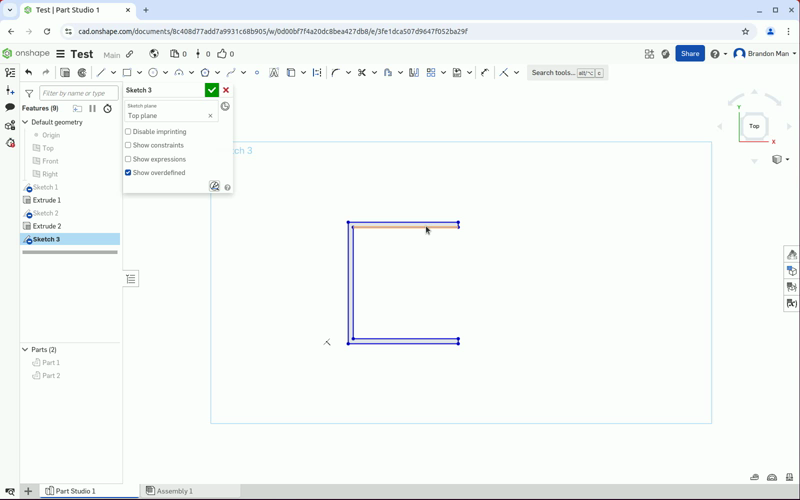
scroll(6)
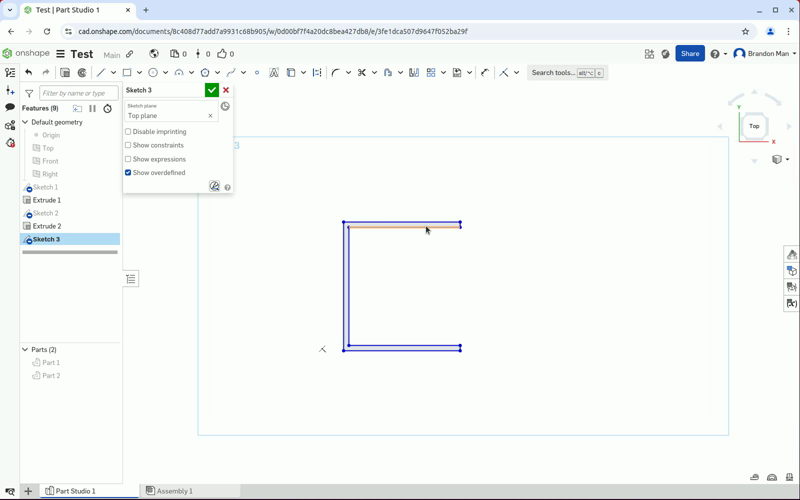
scroll(6)
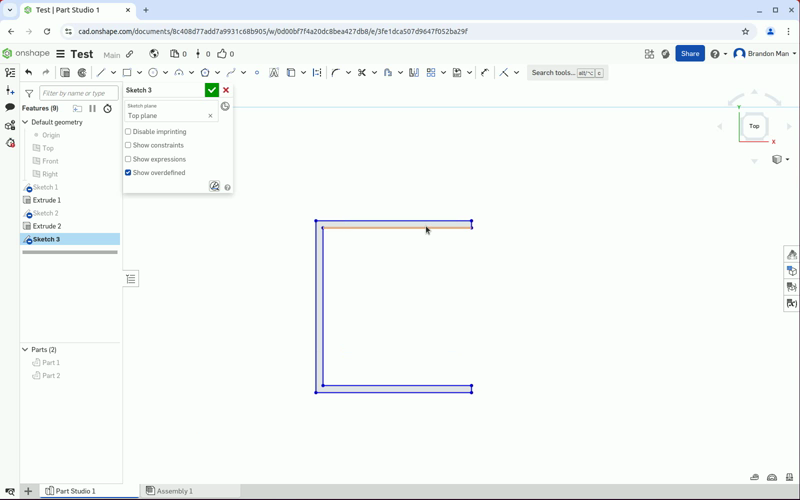
scroll(6)
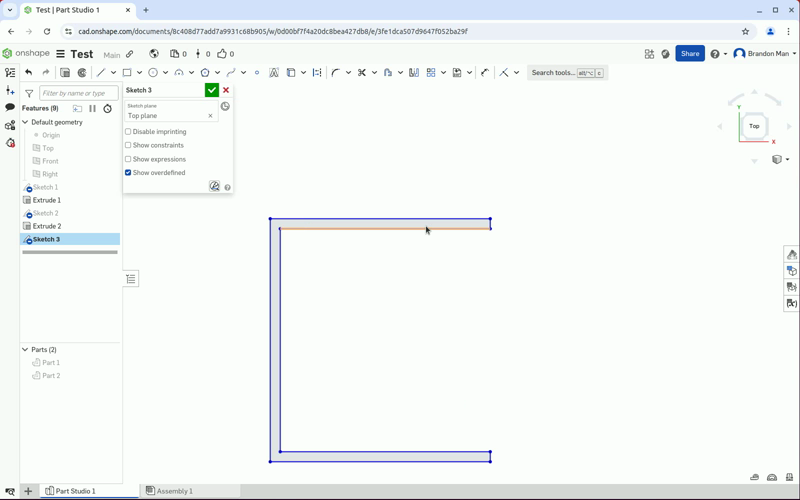
scroll(6)
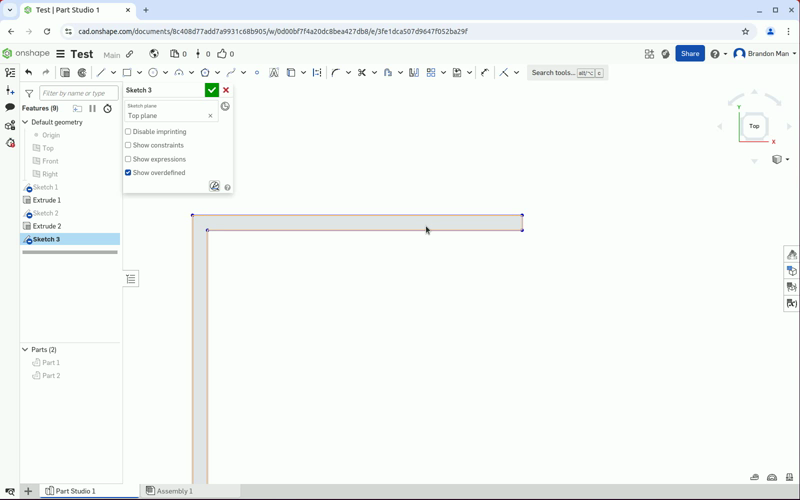
scroll(6)
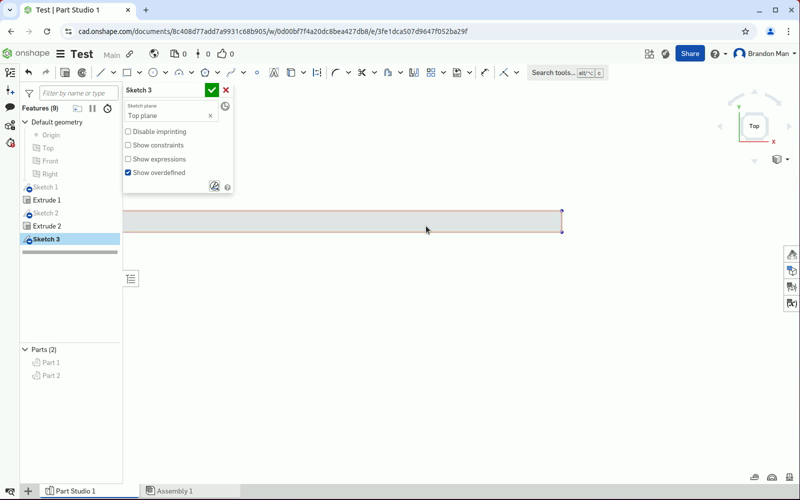
scroll(6)
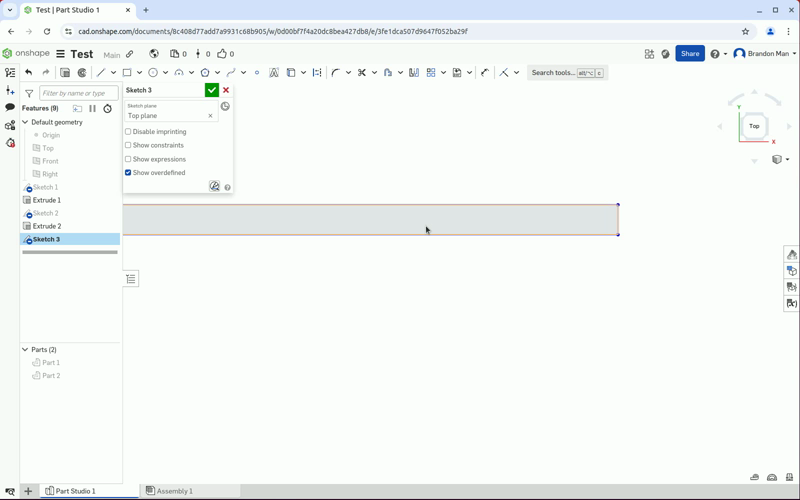
scroll(6)
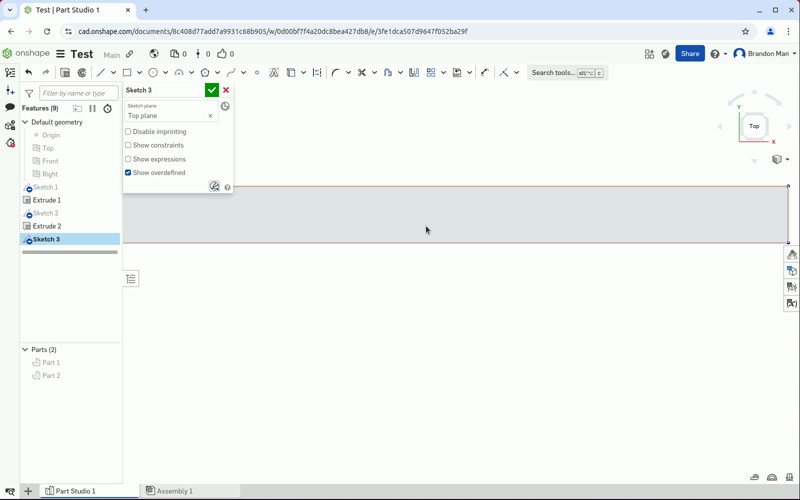
click(426, 225)
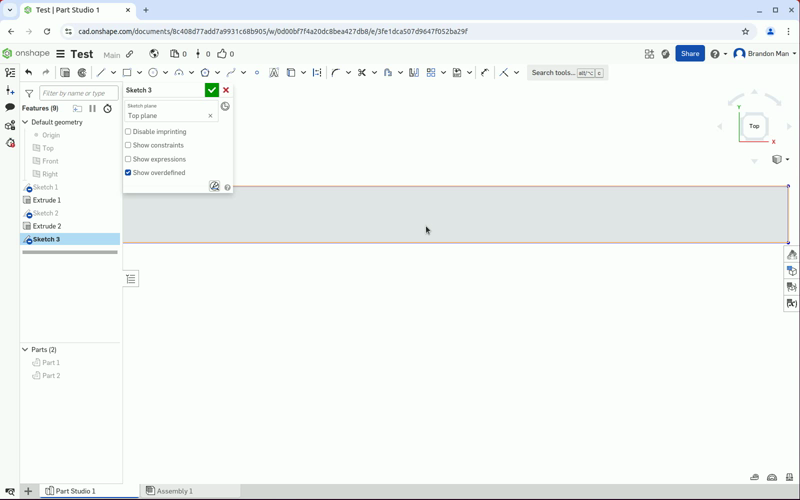
scroll(-6)
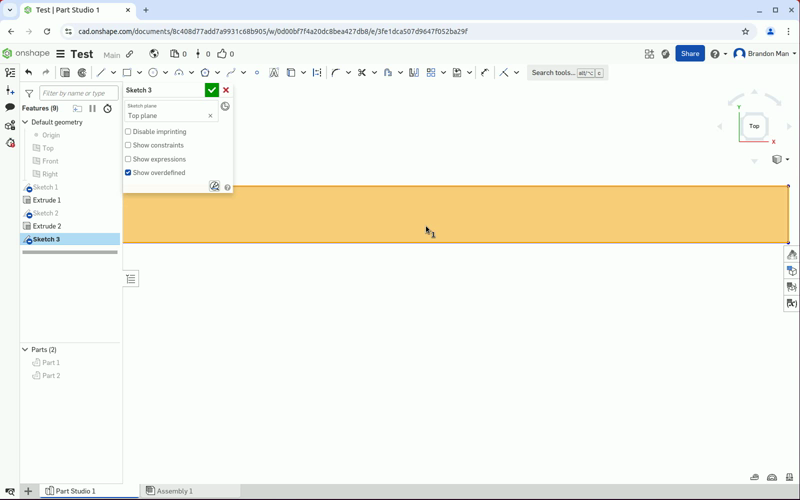
scroll(-6)
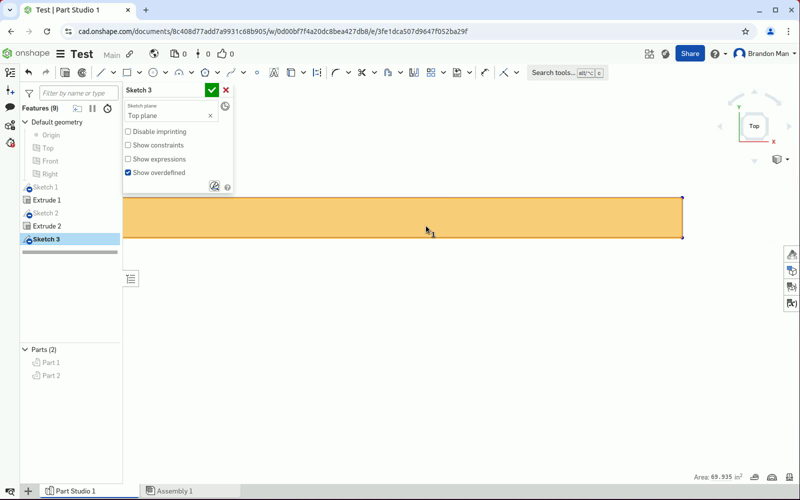
scroll(-6)
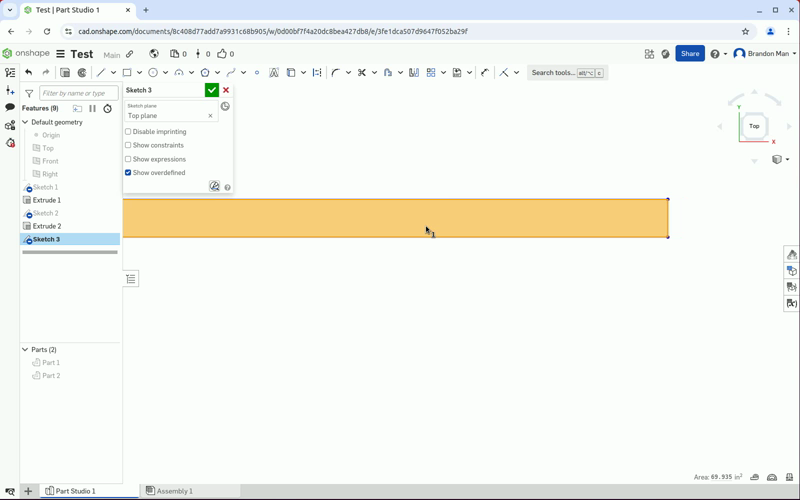
scroll(-6)
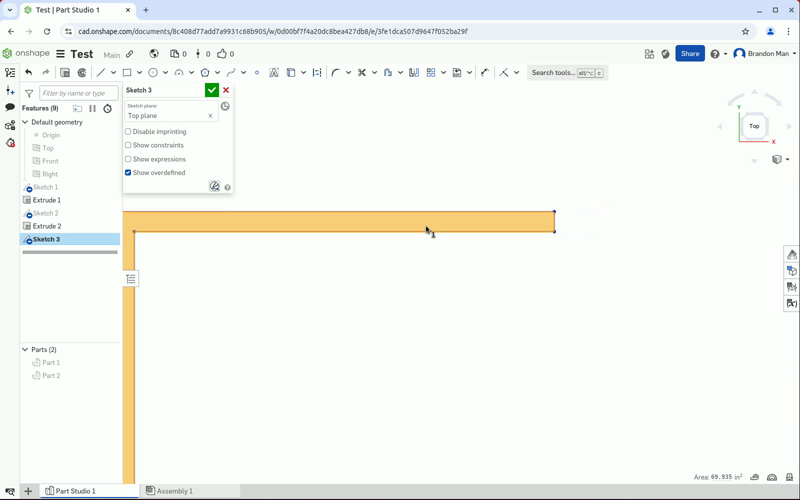
scroll(-6)
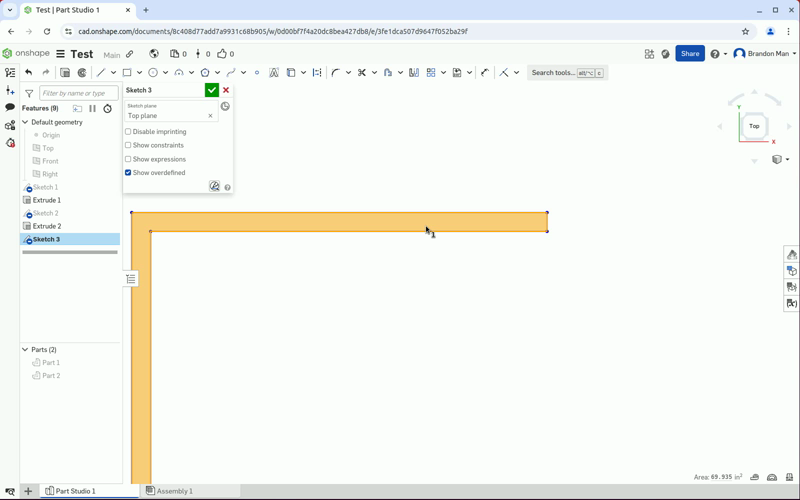
scroll(-6)
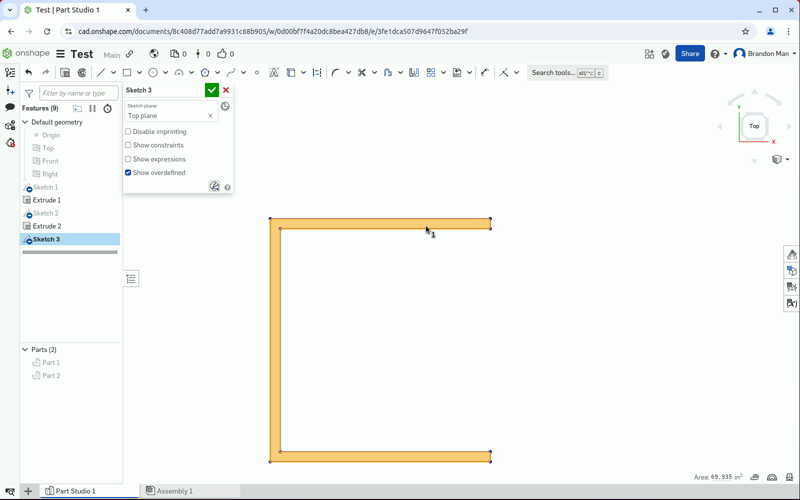
scroll(-6)
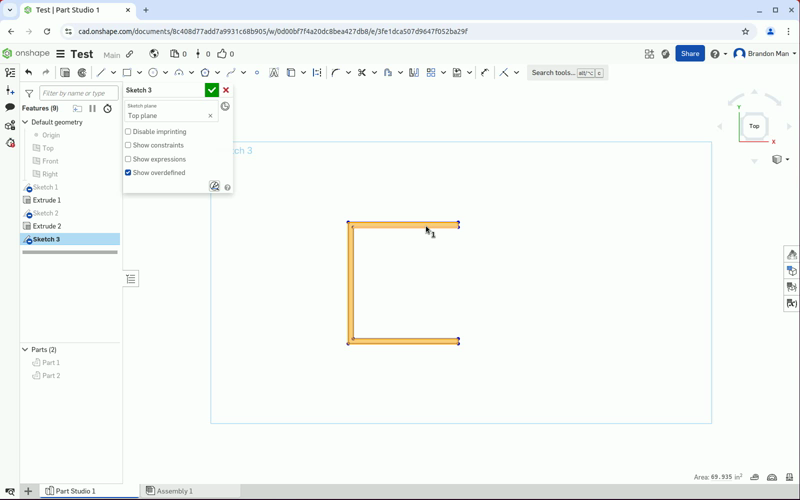
mouse_move(73, 352)
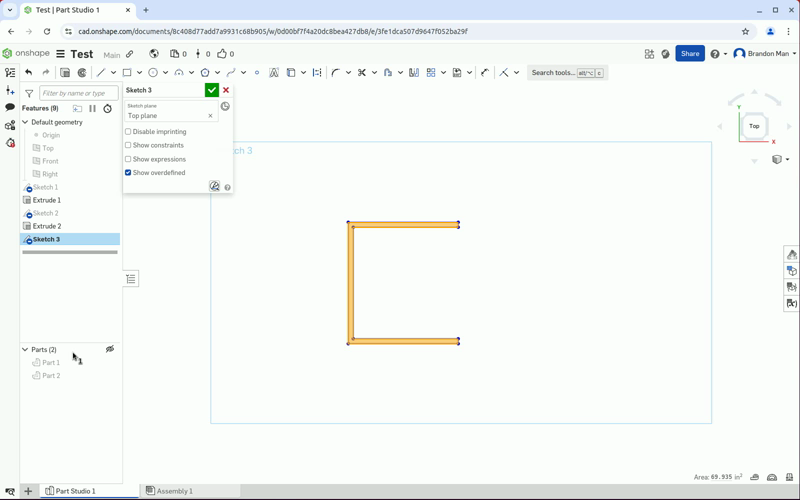
key(shift+y)
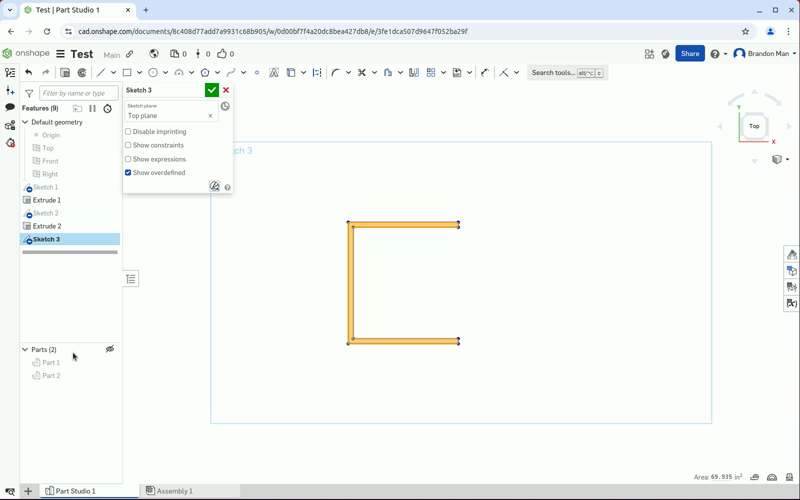
key(shift+e)
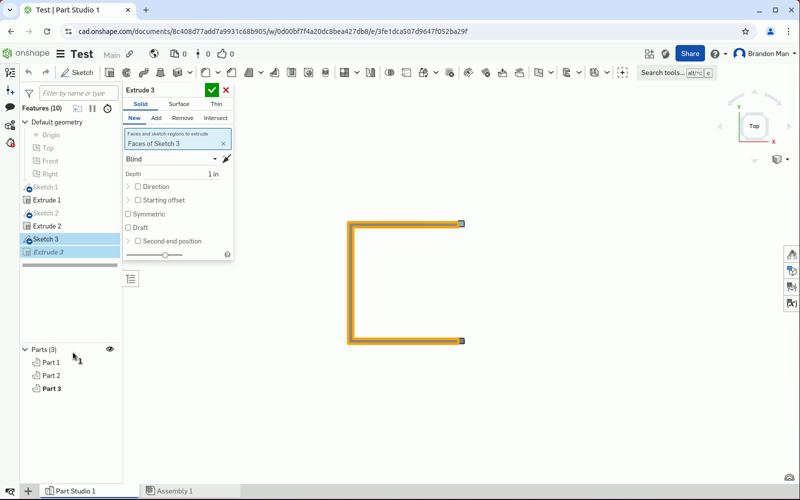
mouse_move(143, 106)
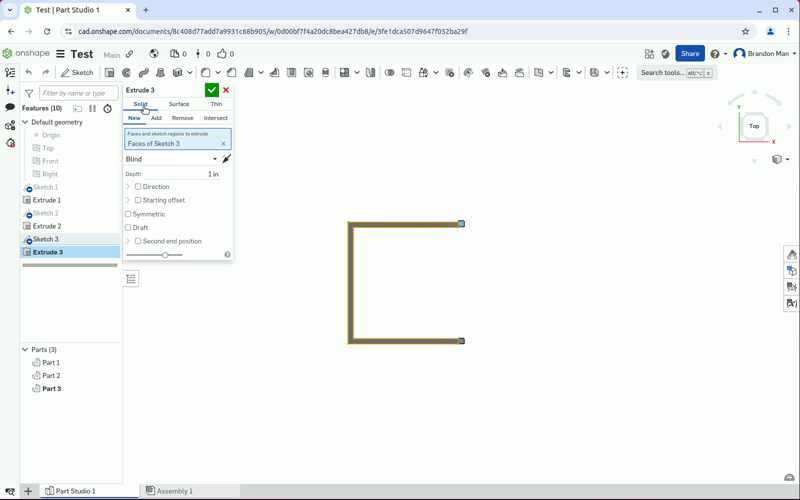
click(143, 106)
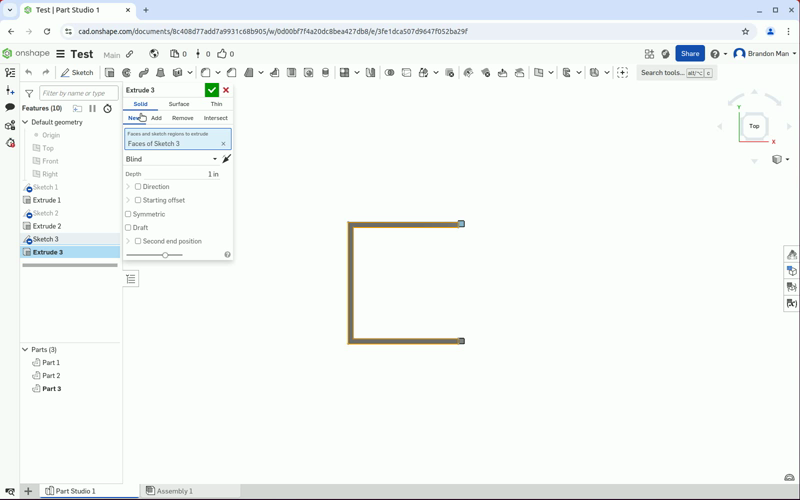
mouse_move(137, 120)
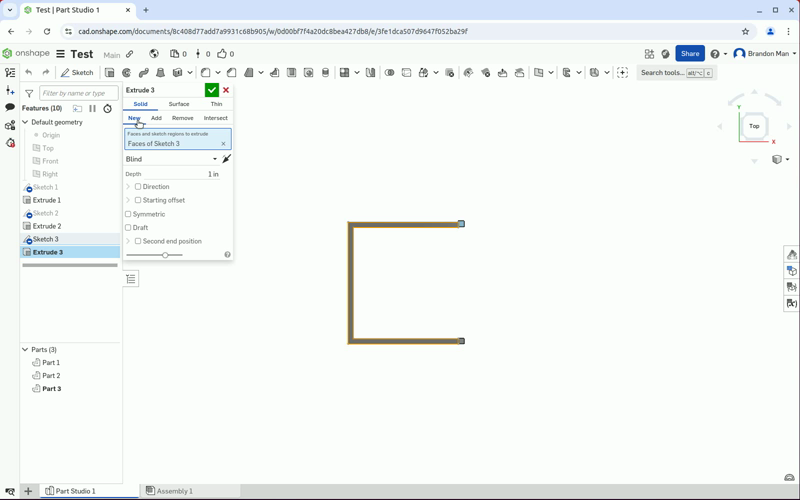
click(137, 120)
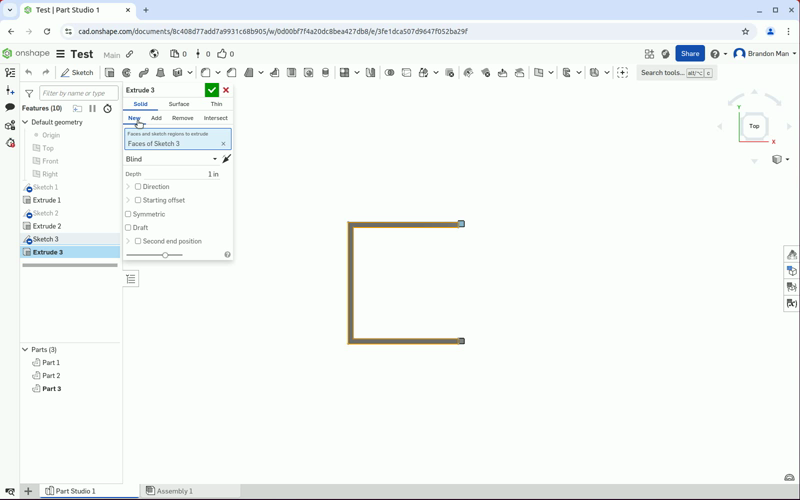
key(tab, 4)
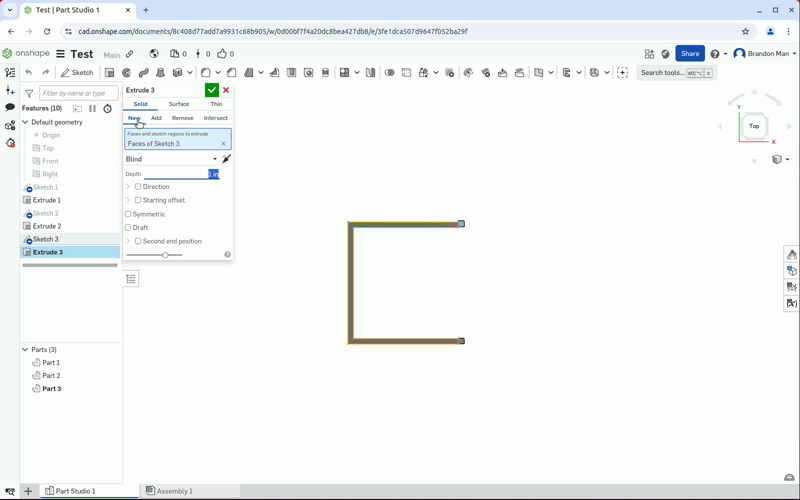
text(-0.241)
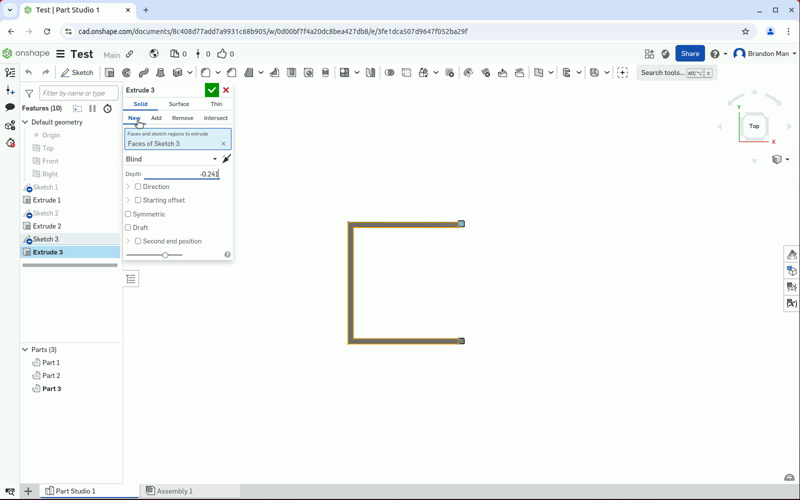
key(enter)
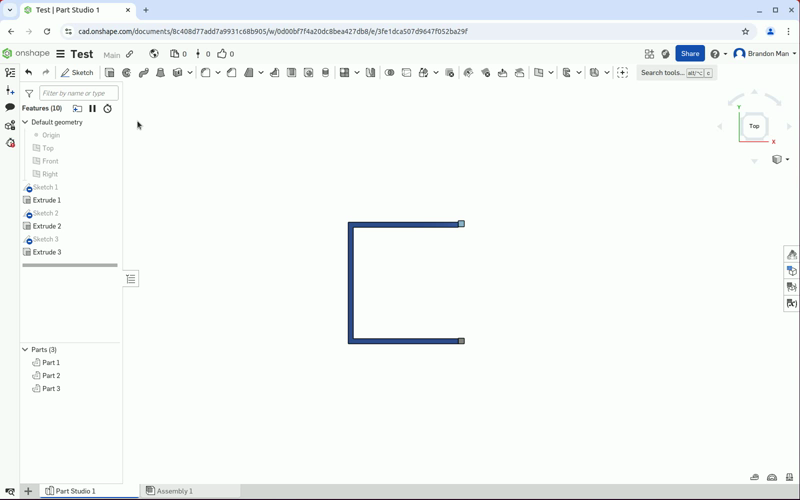
key(shift+h)
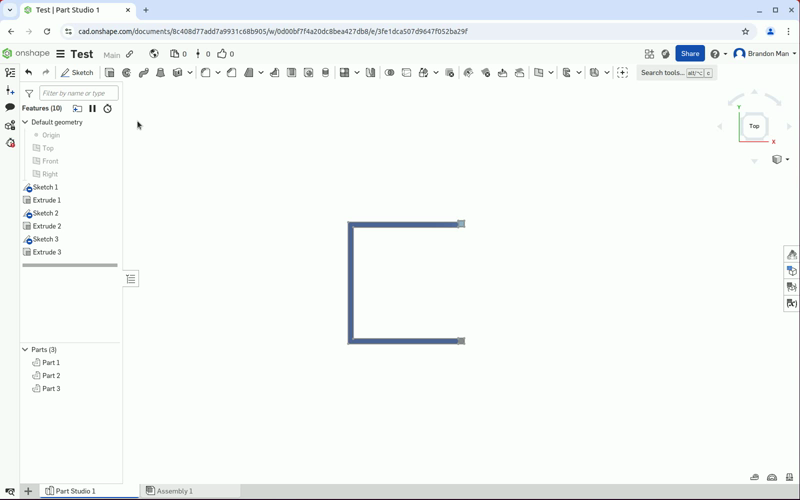
key(shift+h)
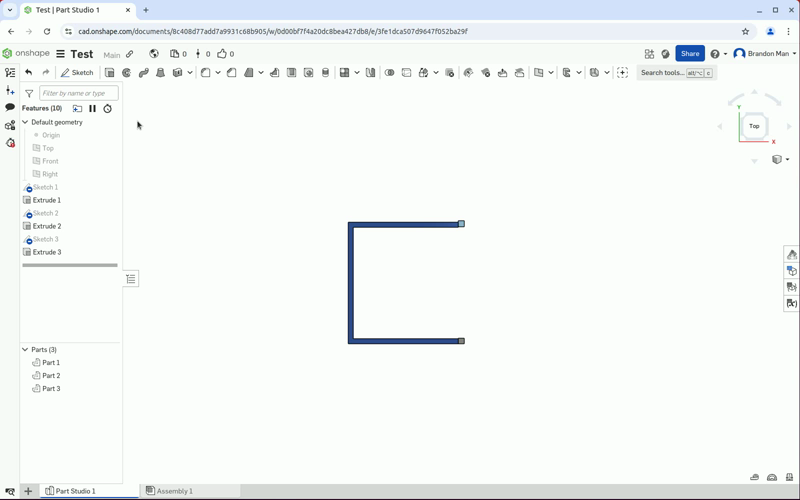
mouse_move(73, 189)
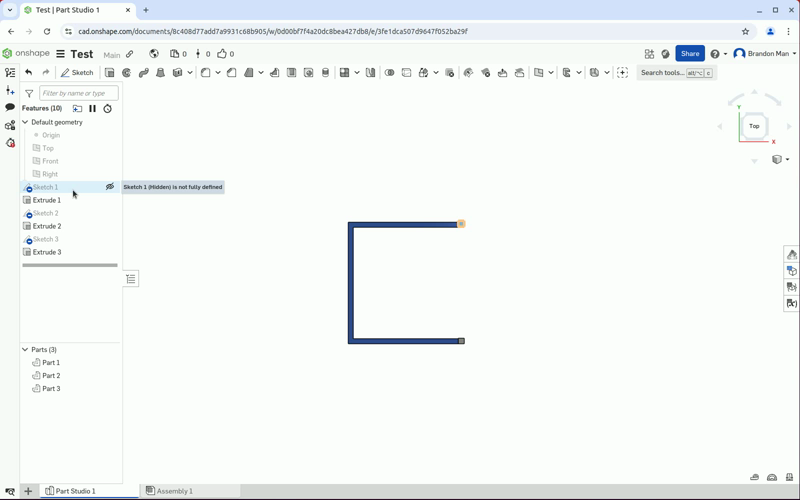
click(73, 189)
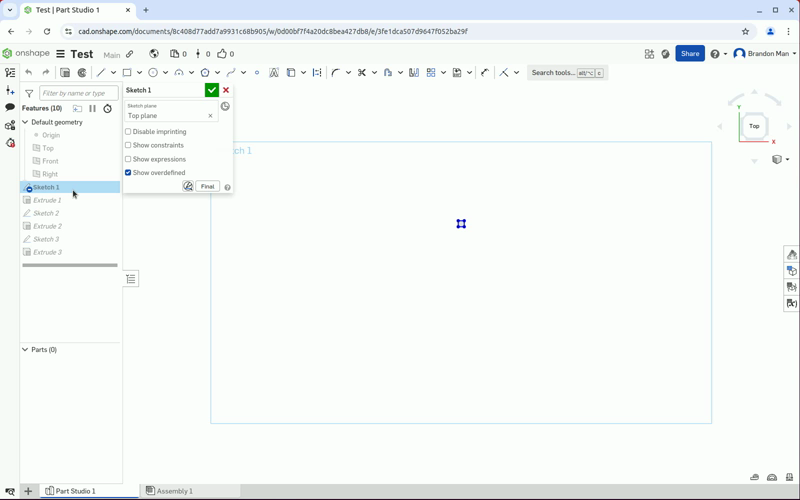
mouse_move(229, 92)
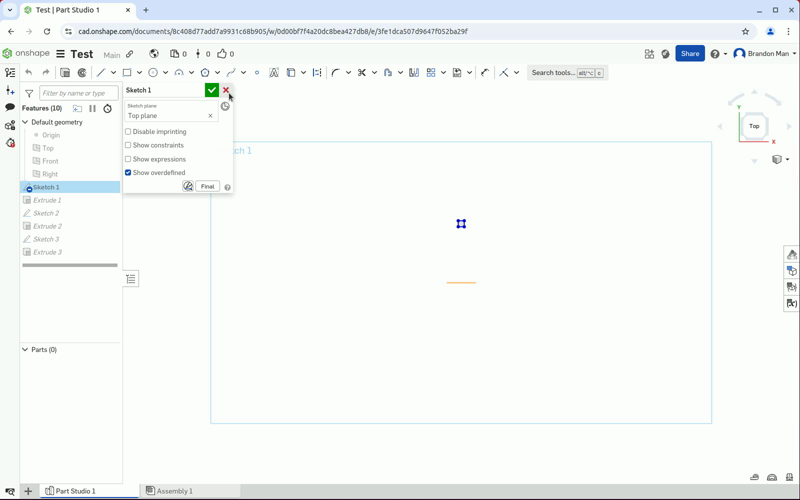
click(229, 92)
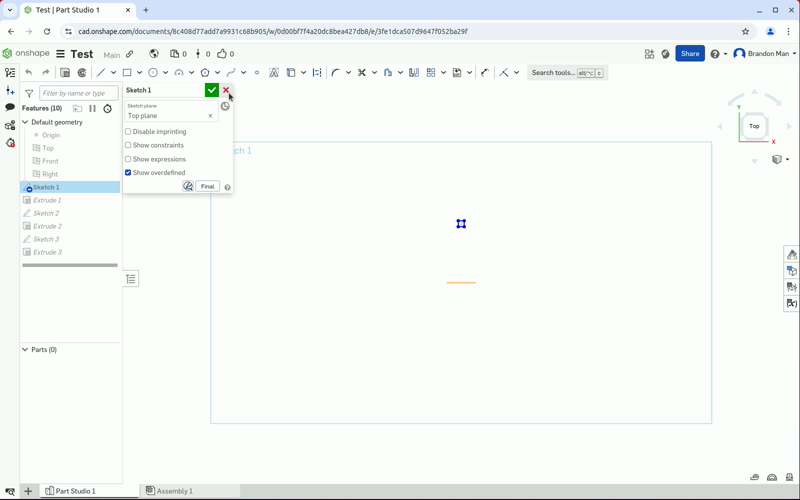
key(shift+s)
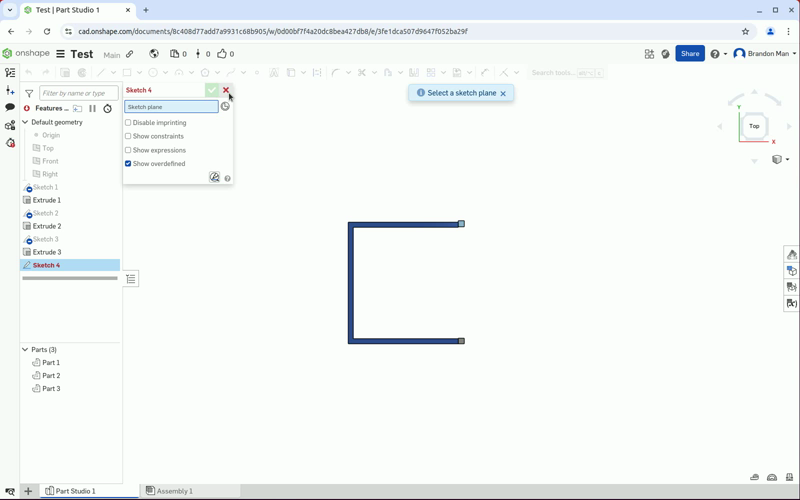
mouse_move(73, 150)
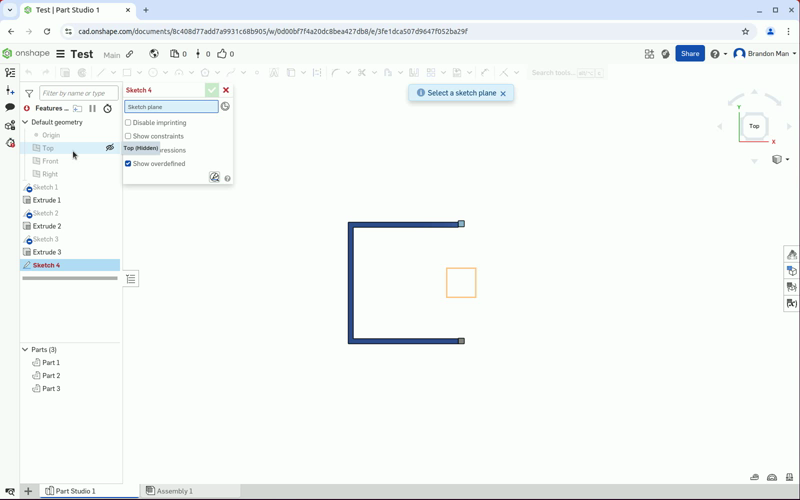
click(73, 150)
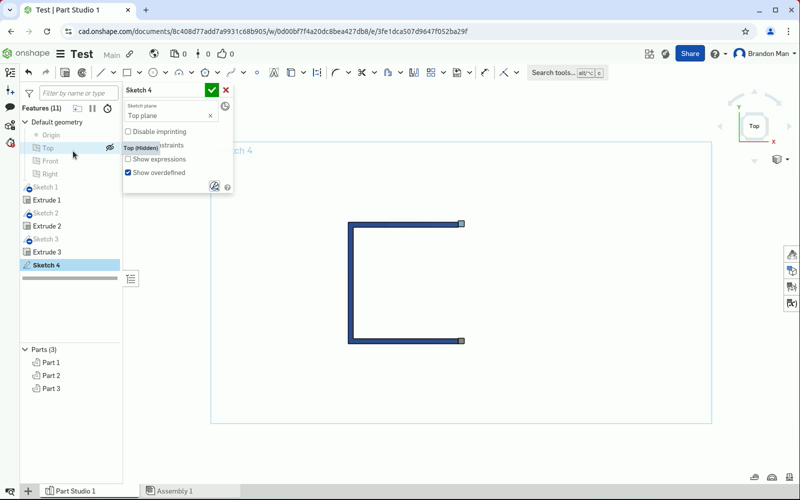
mouse_move(73, 352)
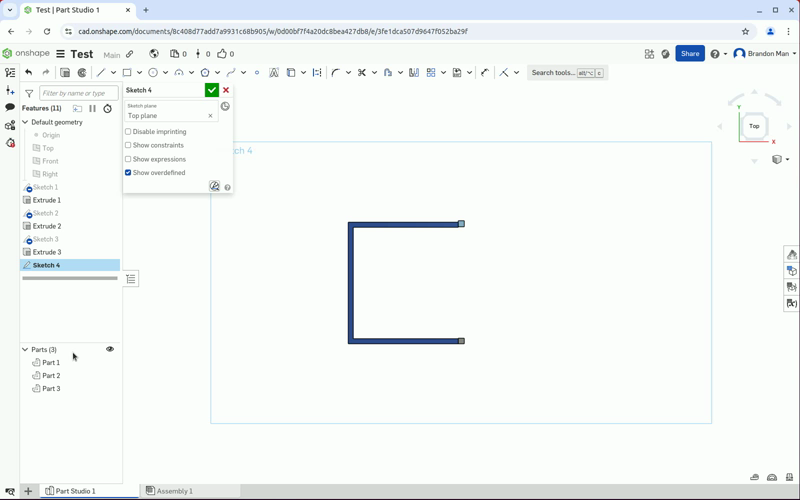
key(y)
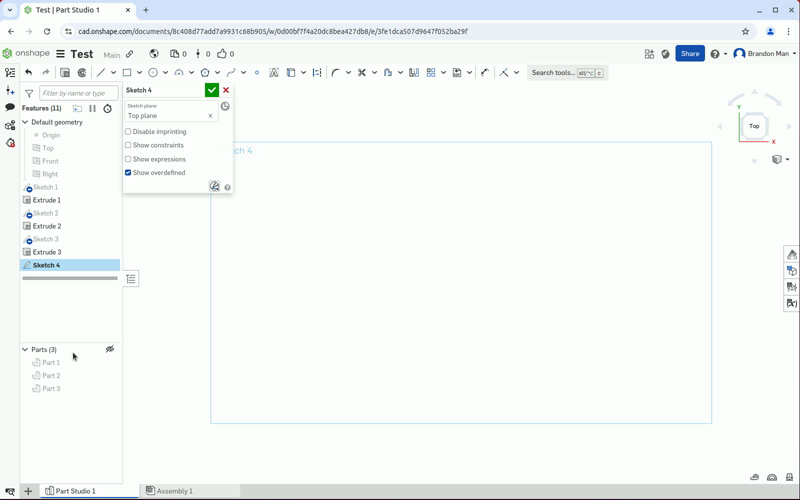
key(l)
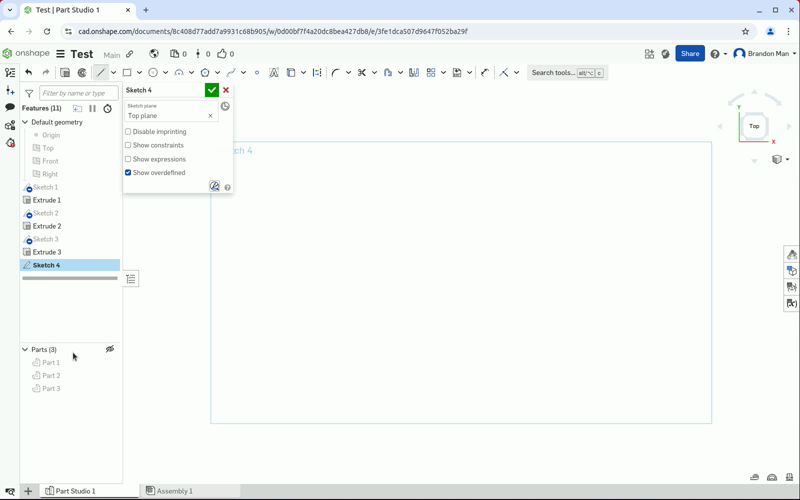
key_down(shift)
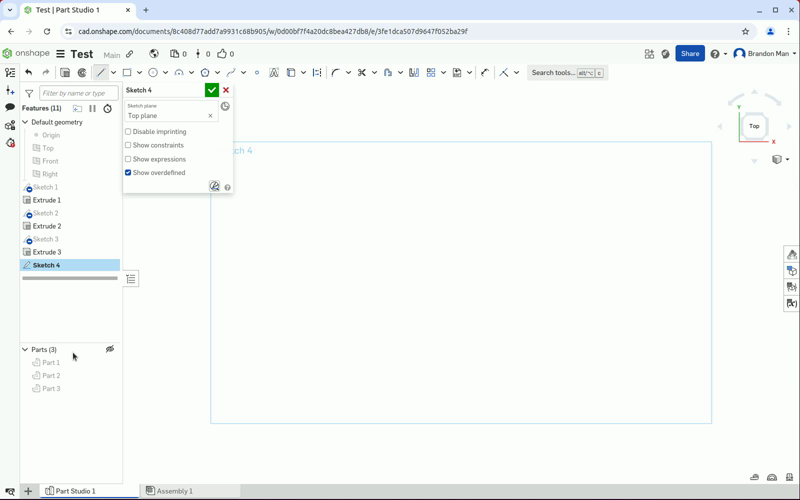
mouse_move(463, 343)
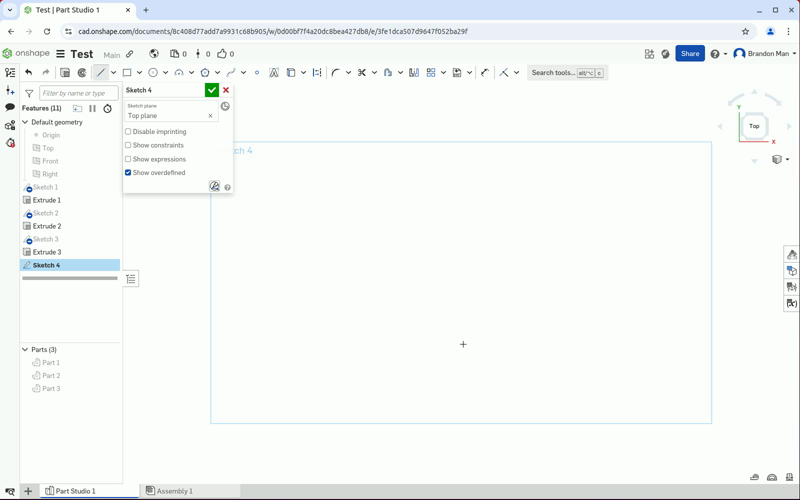
click(463, 343)
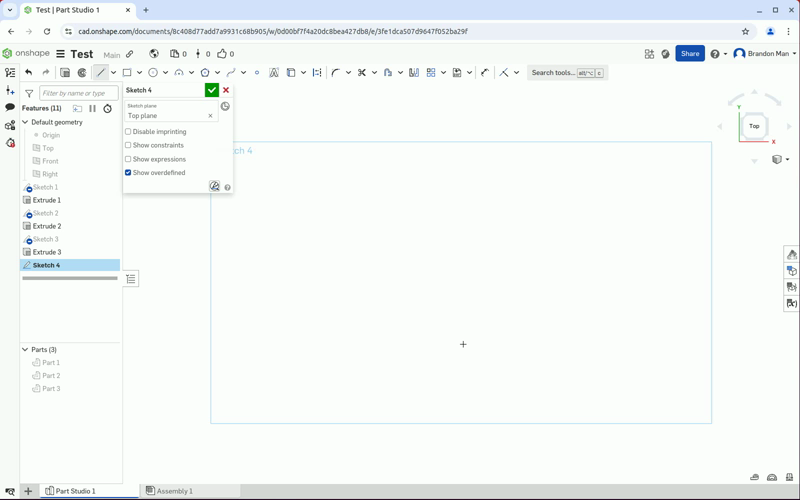
key_up(shift)
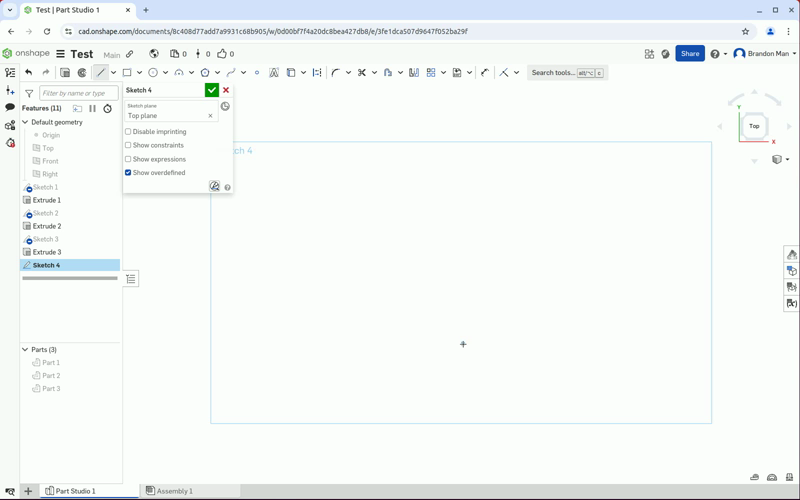
key_down(shift)
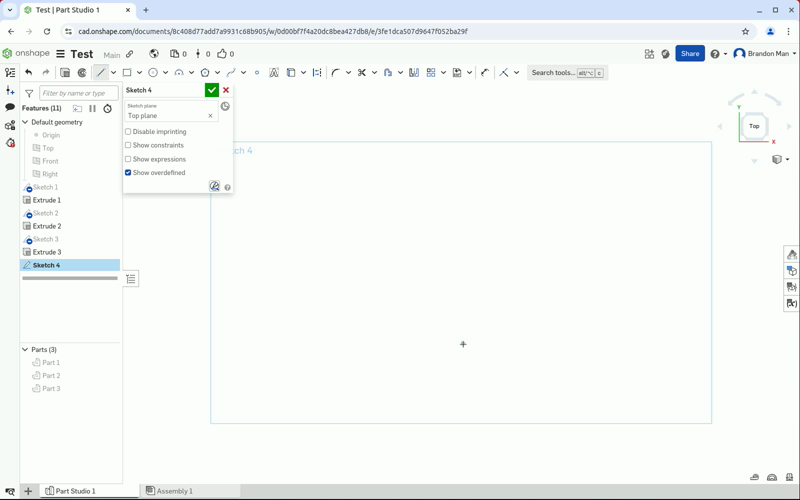
mouse_move(573, 343)
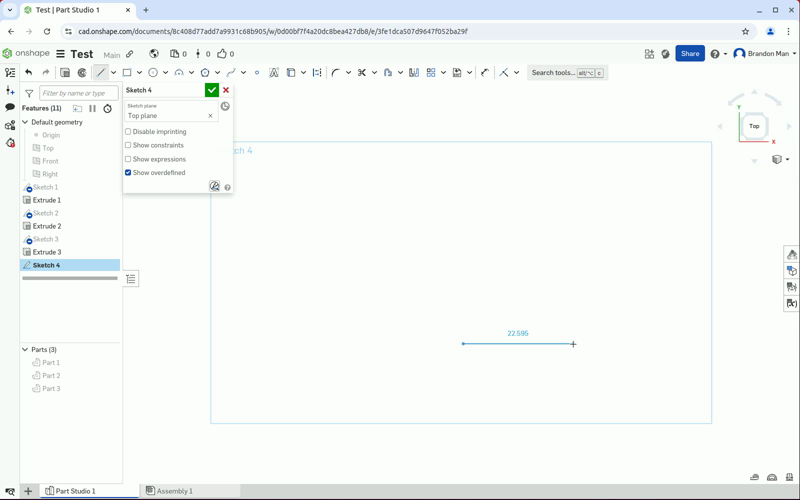
click(573, 343)
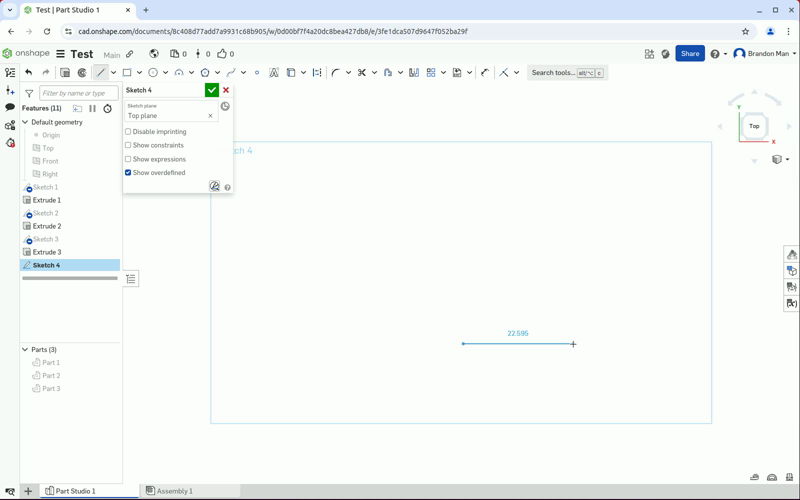
key_up(shift)
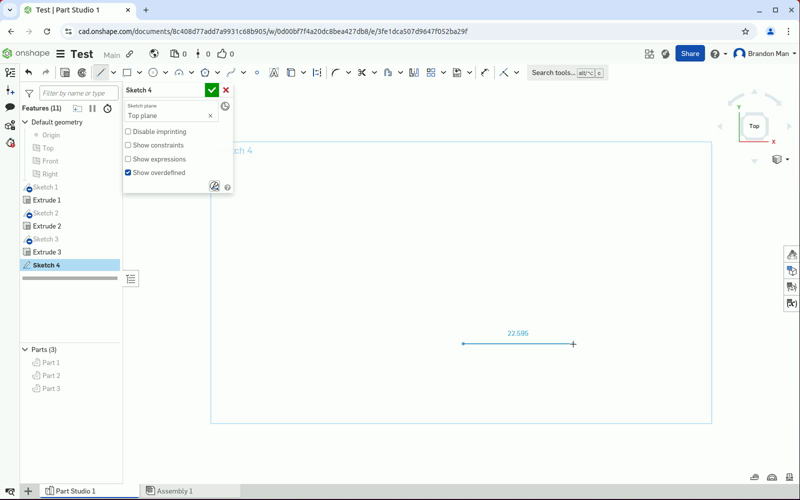
key_down(shift)
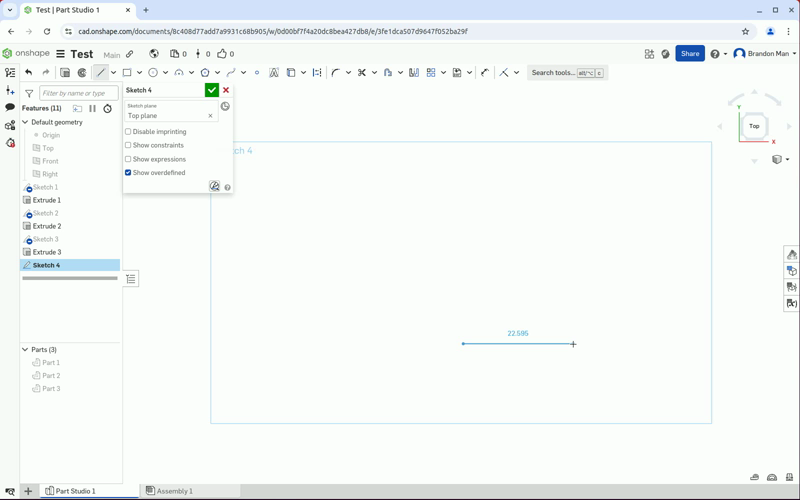
mouse_move(573, 222)
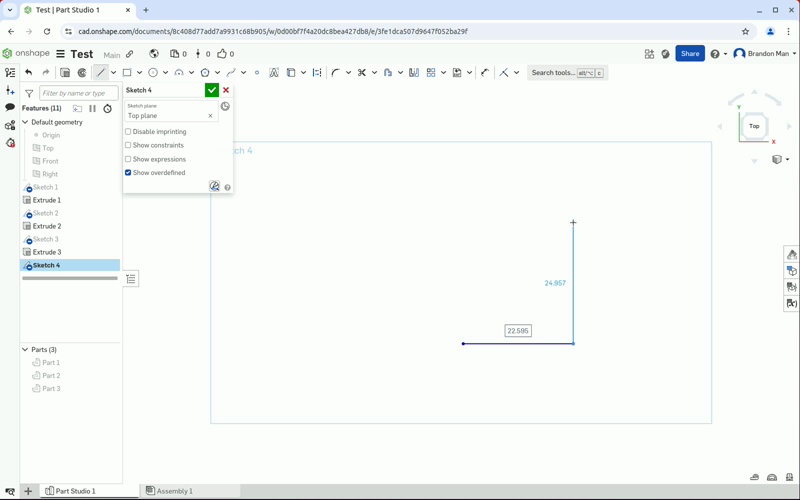
click(573, 222)
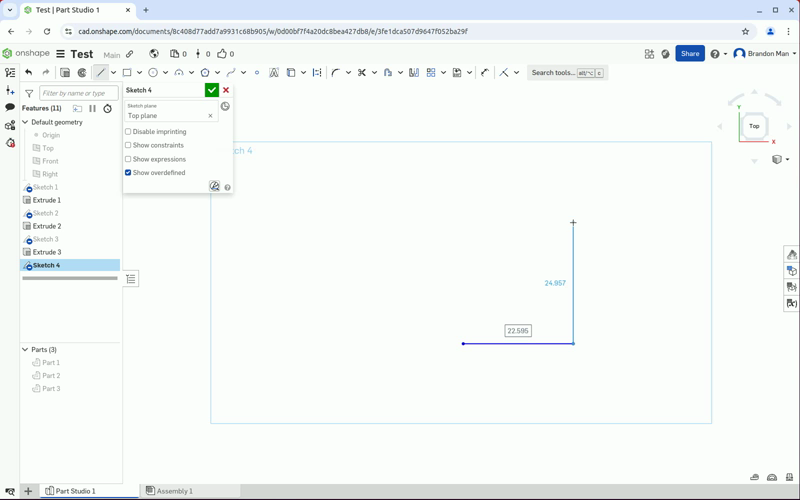
key_up(shift)
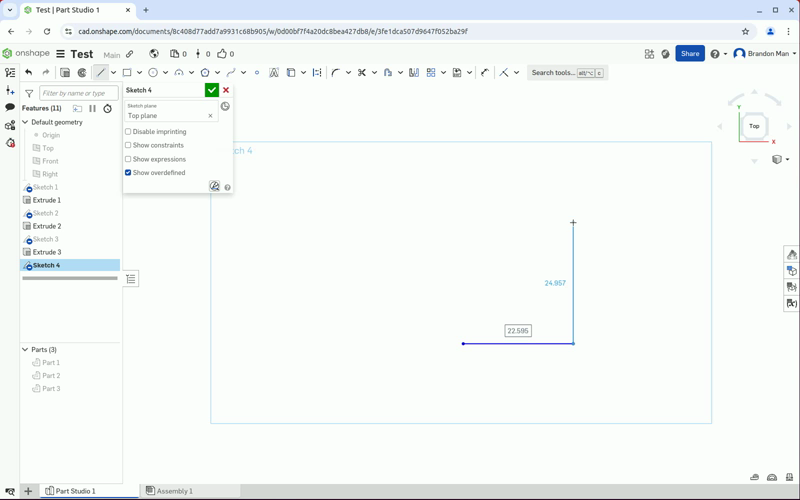
key_down(shift)
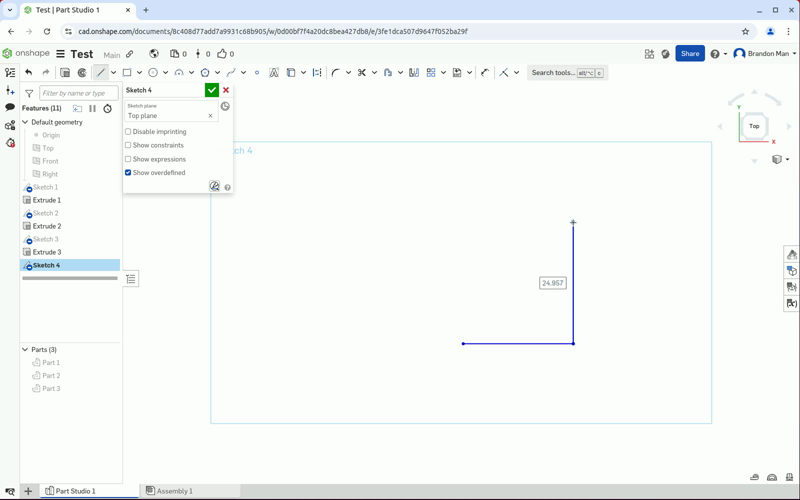
mouse_move(463, 222)
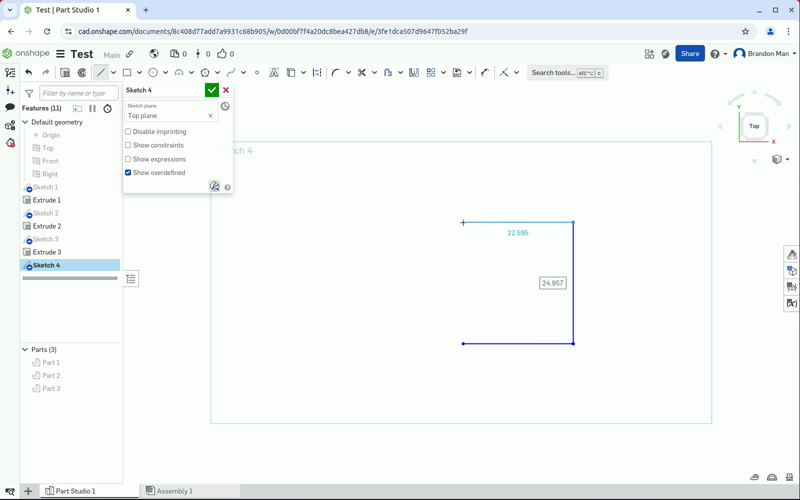
click(463, 222)
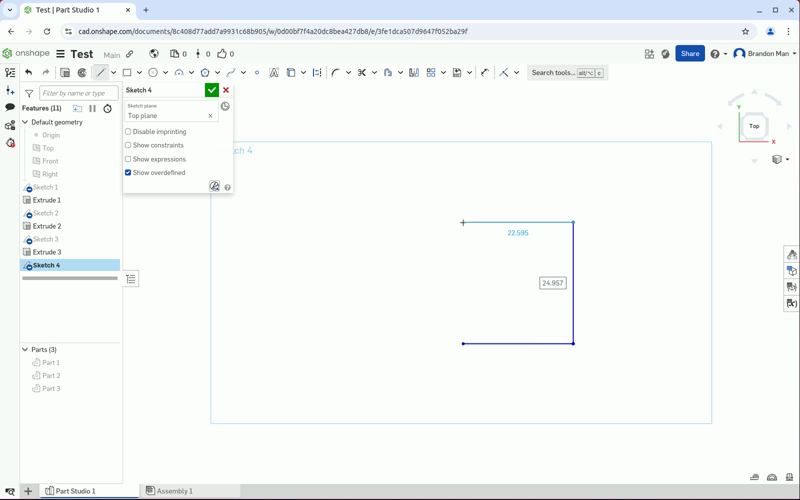
key_up(shift)
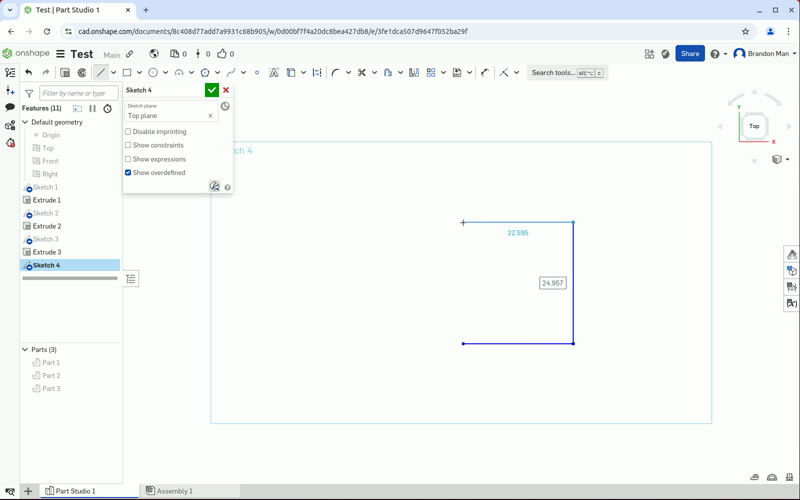
key_down(shift)
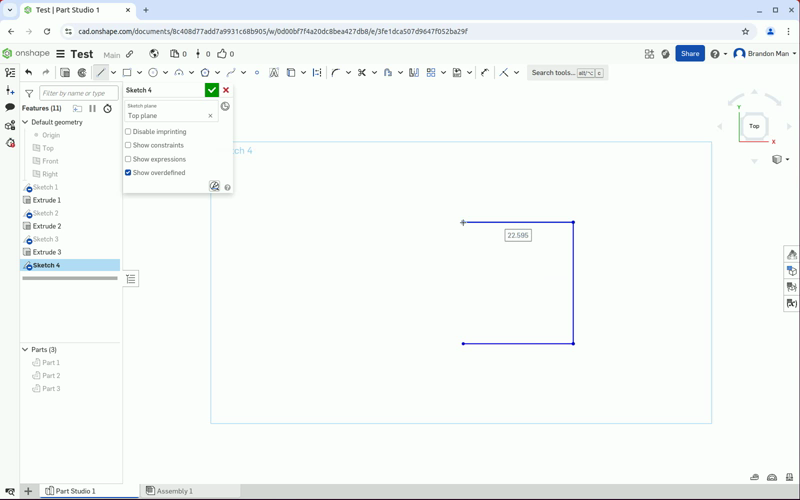
mouse_move(493, 222)
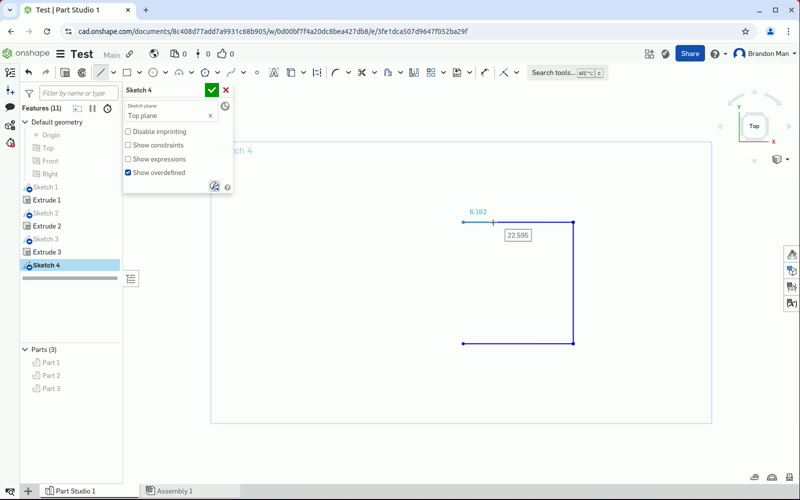
mouse_move(463, 227)
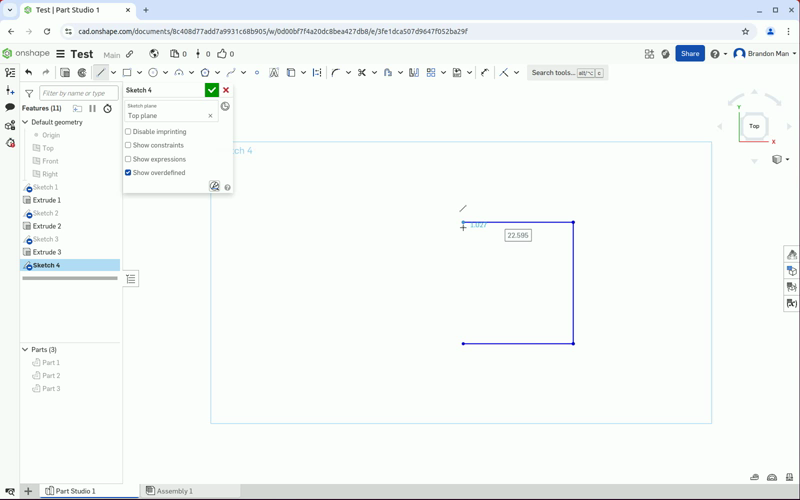
scroll(6)
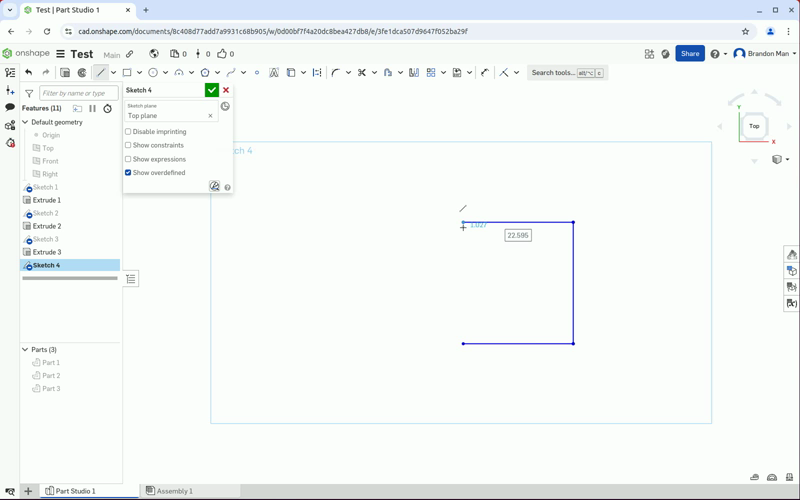
scroll(6)
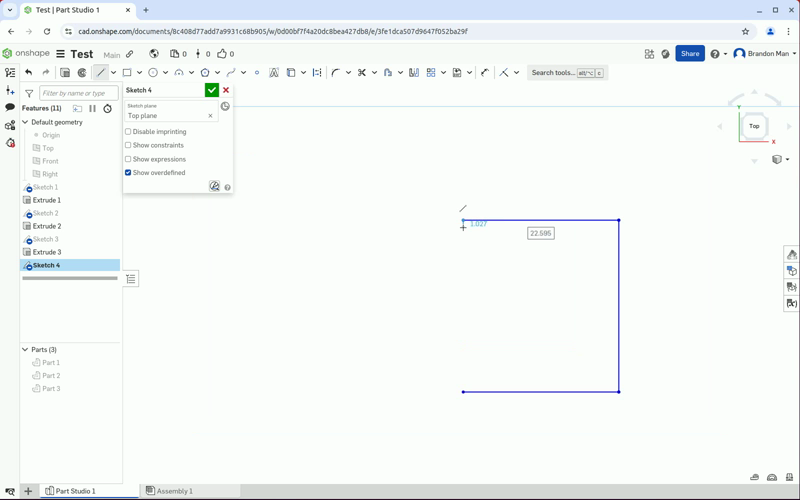
scroll(6)
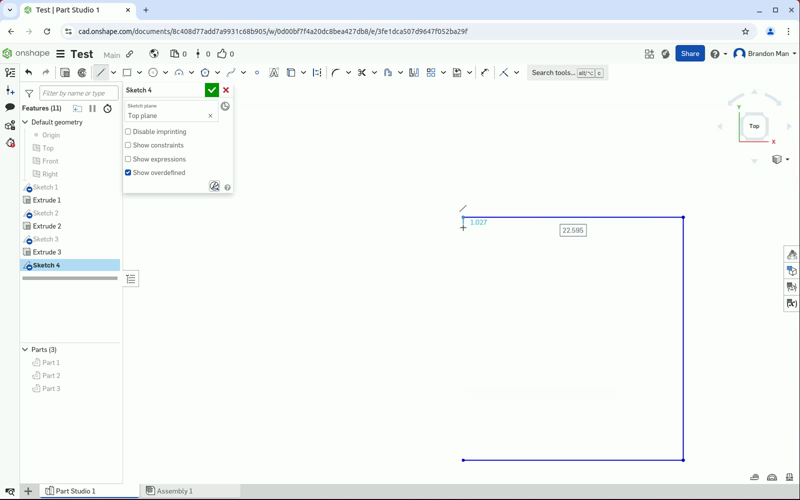
scroll(6)
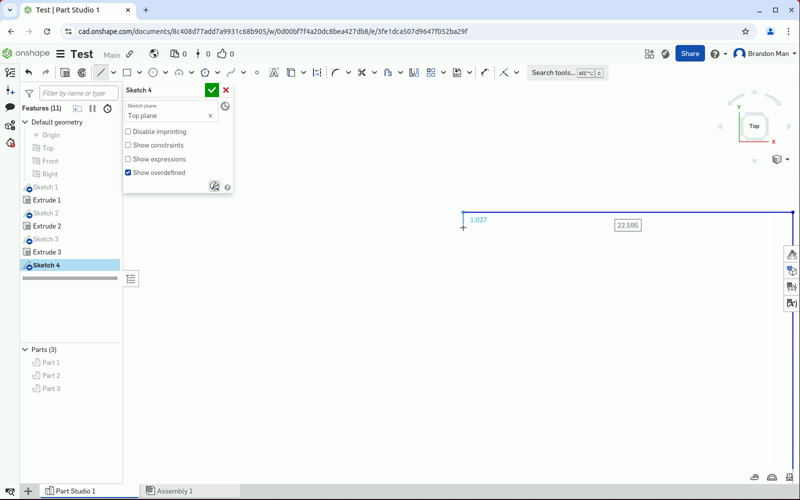
scroll(6)
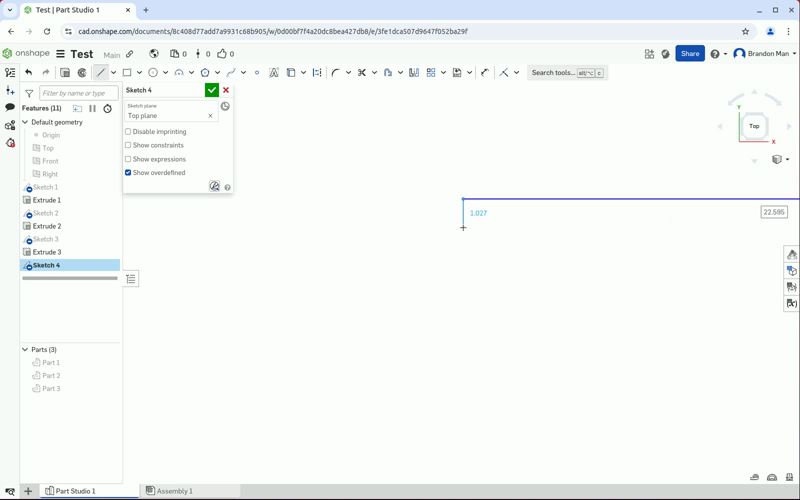
scroll(6)
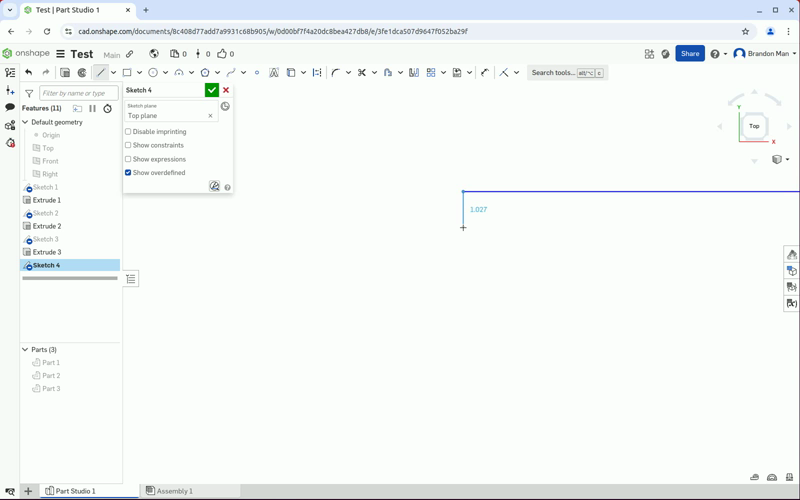
scroll(6)
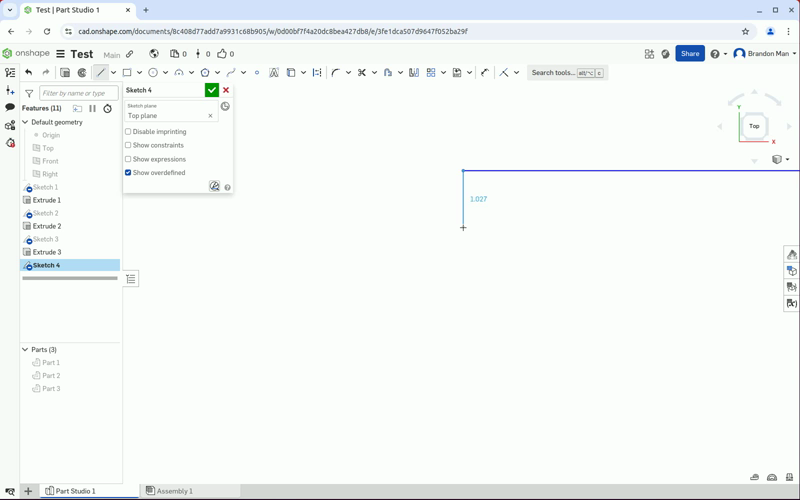
click(463, 227)
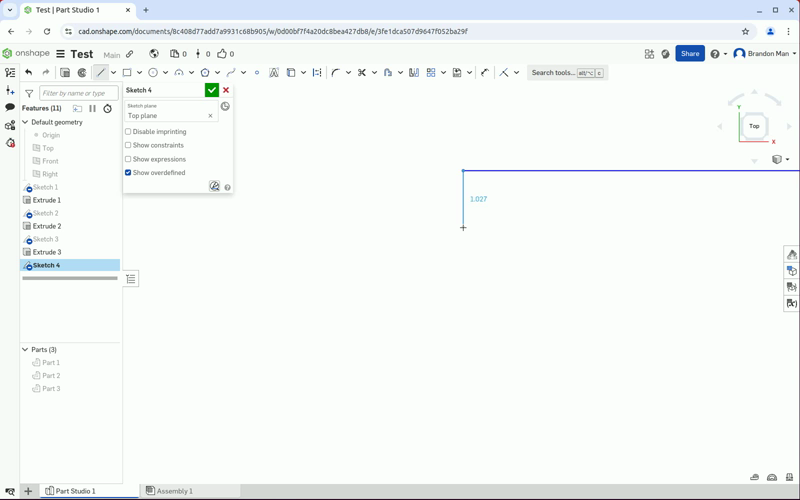
scroll(-6)
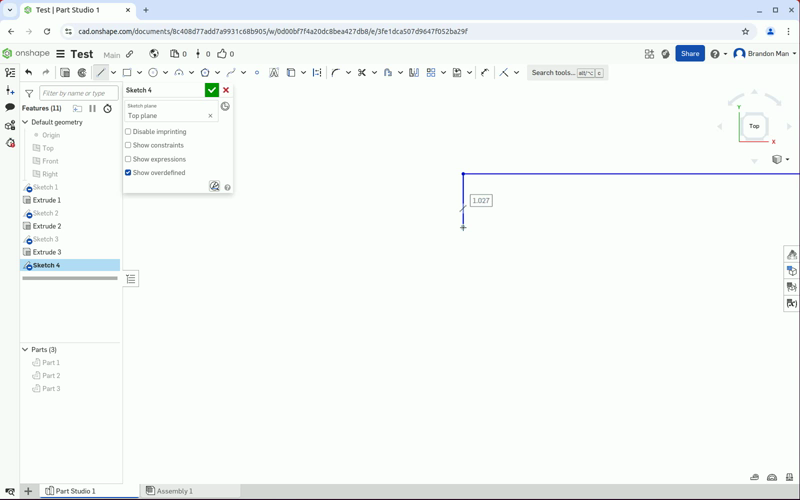
scroll(-6)
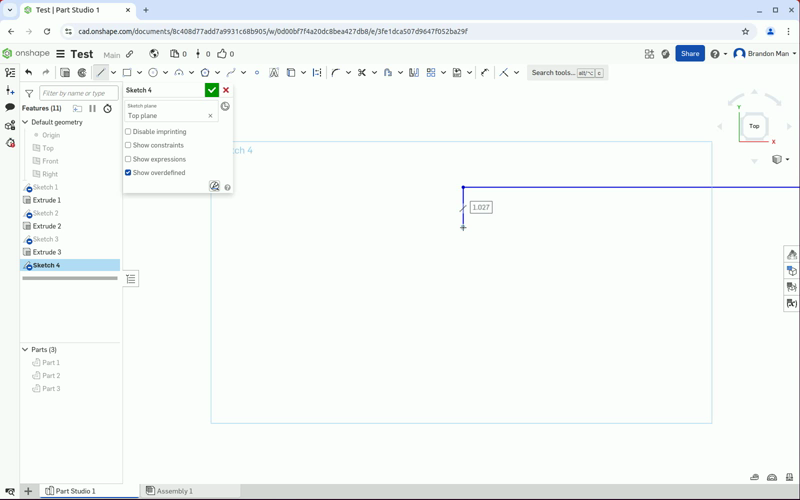
scroll(-6)
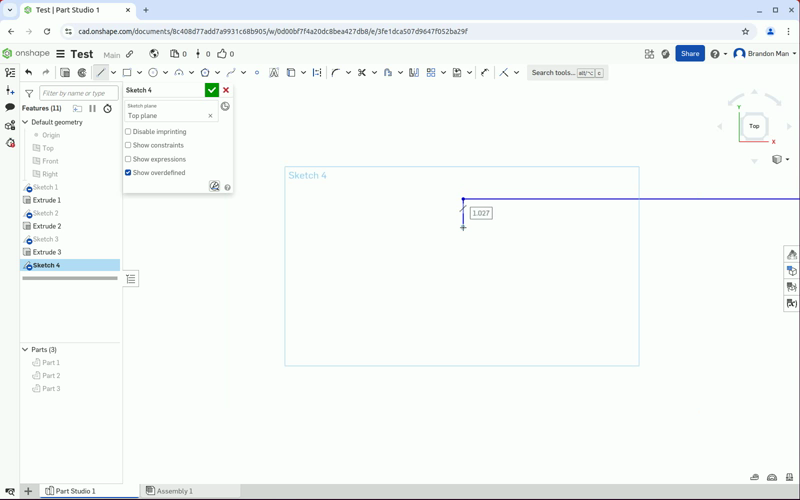
scroll(-6)
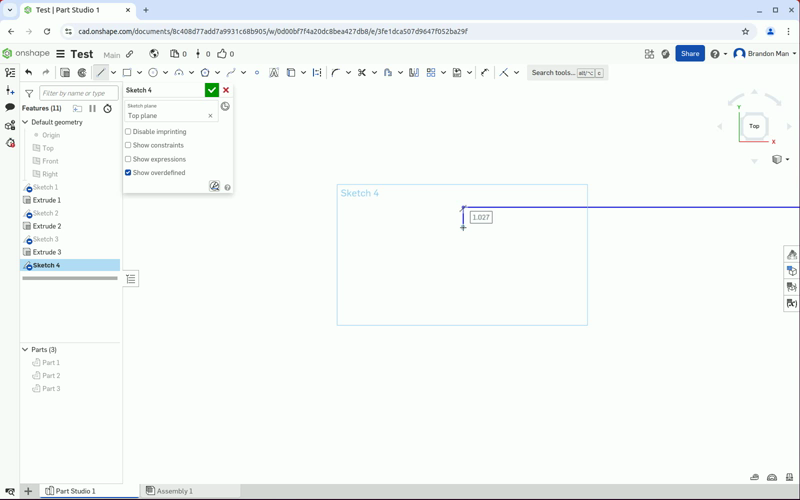
scroll(-6)
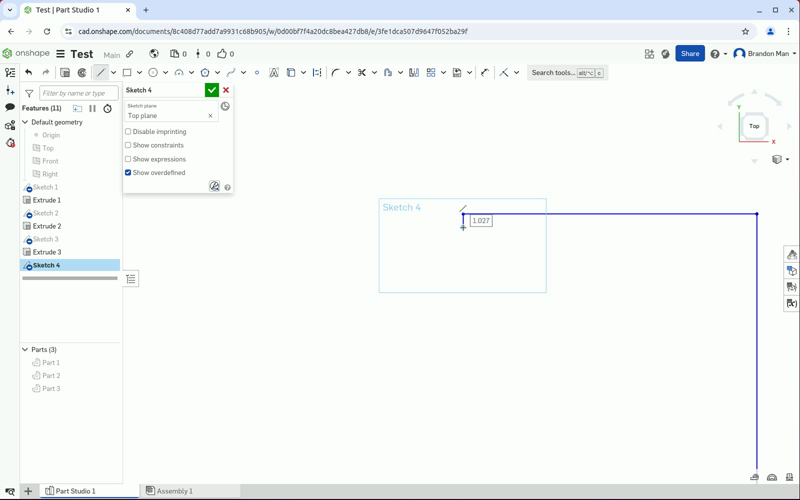
scroll(-6)
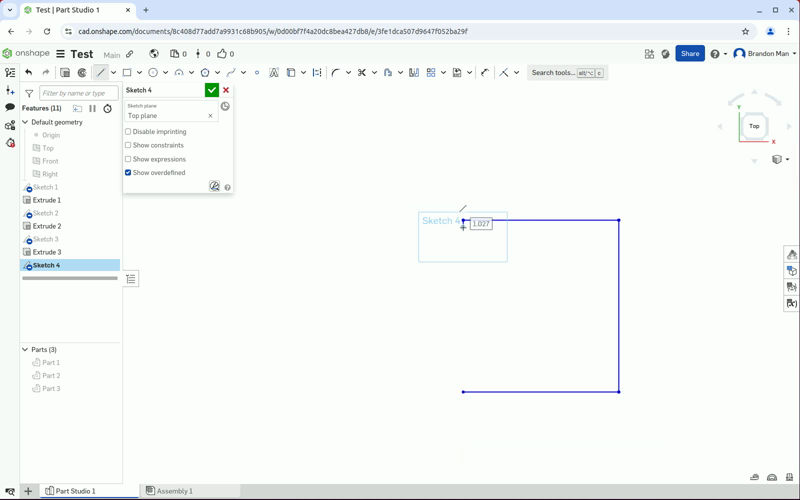
scroll(-6)
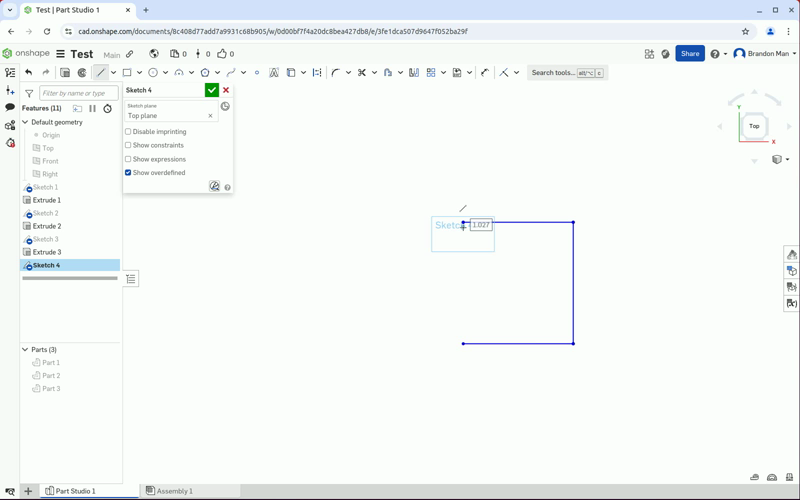
key_up(shift)
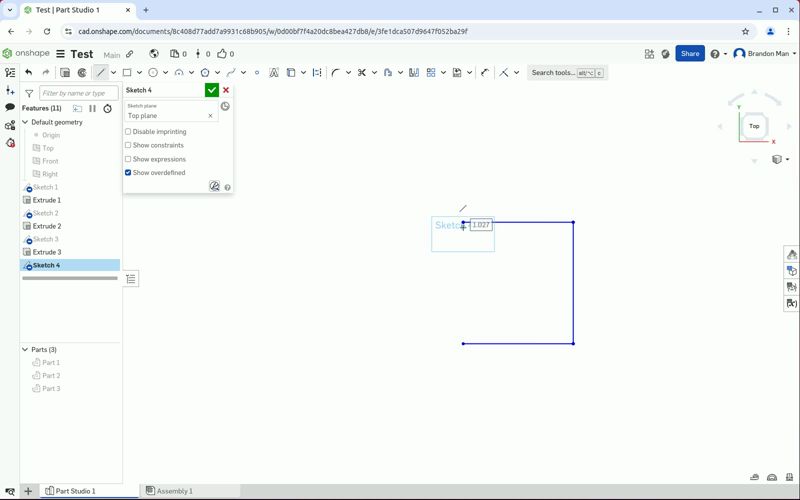
key_down(shift)
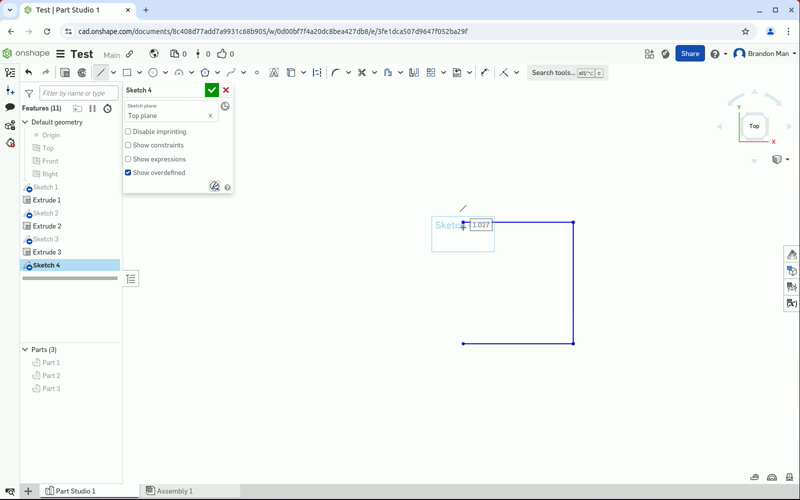
mouse_move(569, 227)
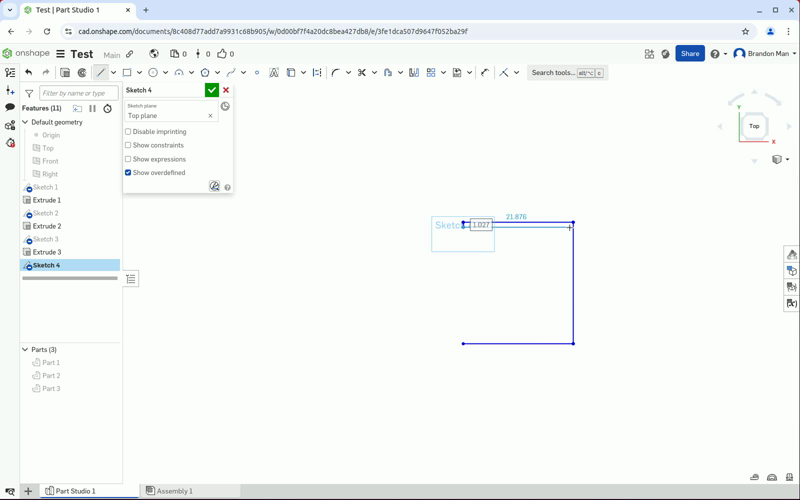
click(569, 227)
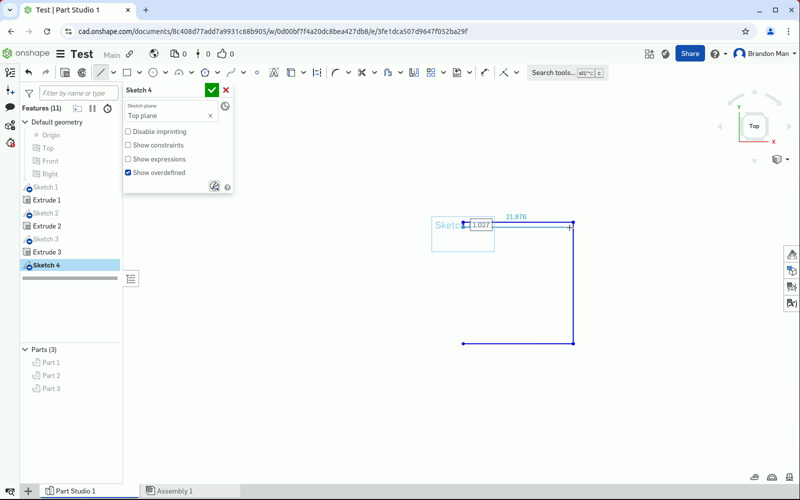
key_up(shift)
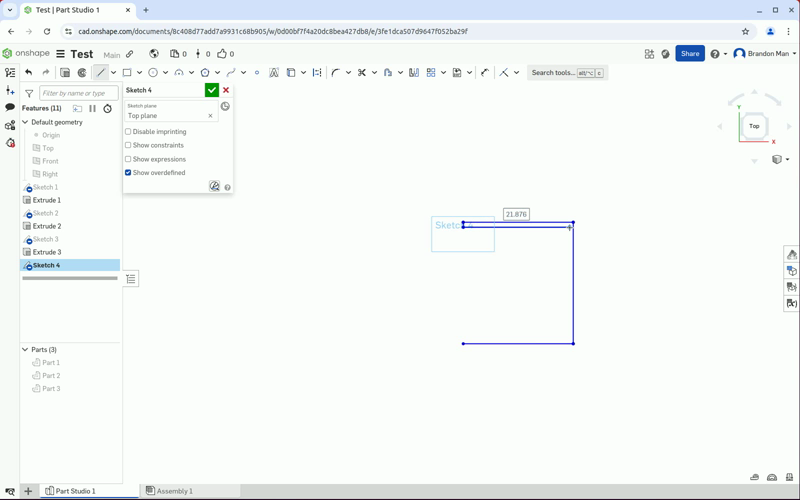
key_down(shift)
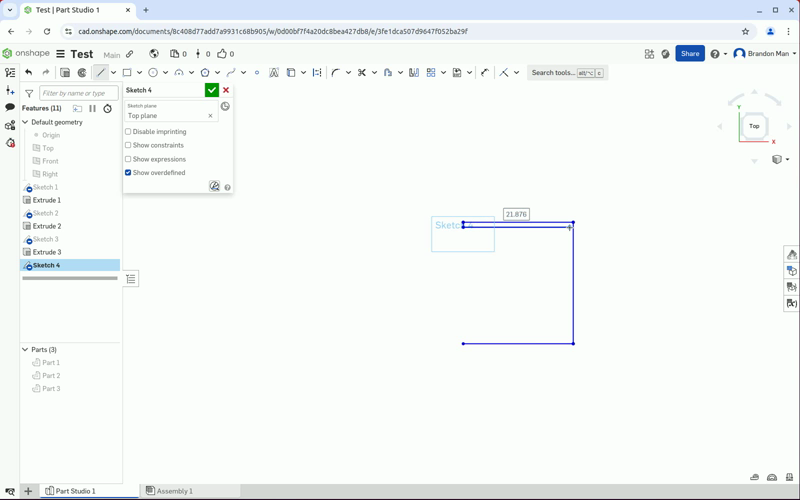
mouse_move(569, 338)
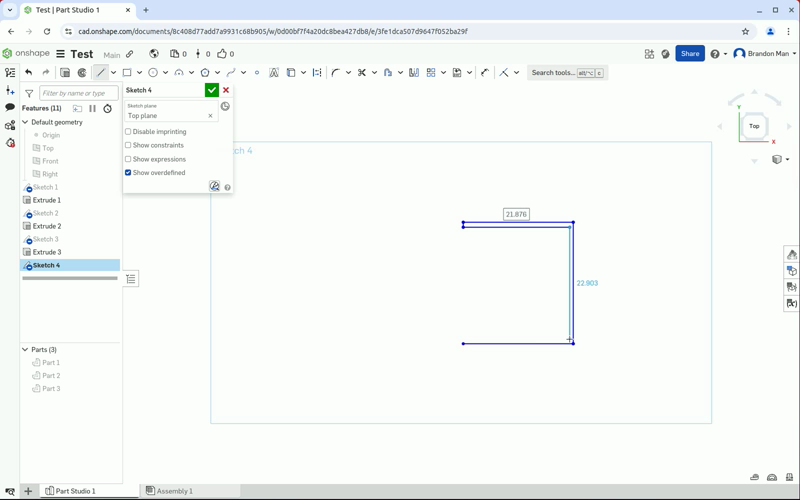
click(569, 338)
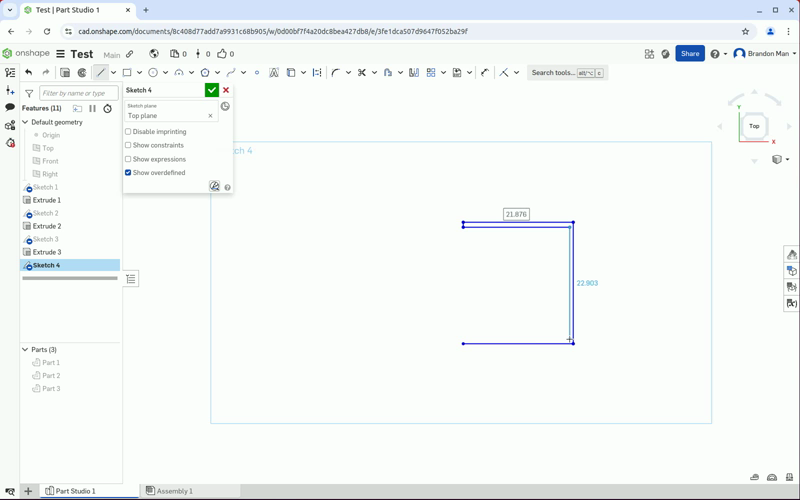
key_up(shift)
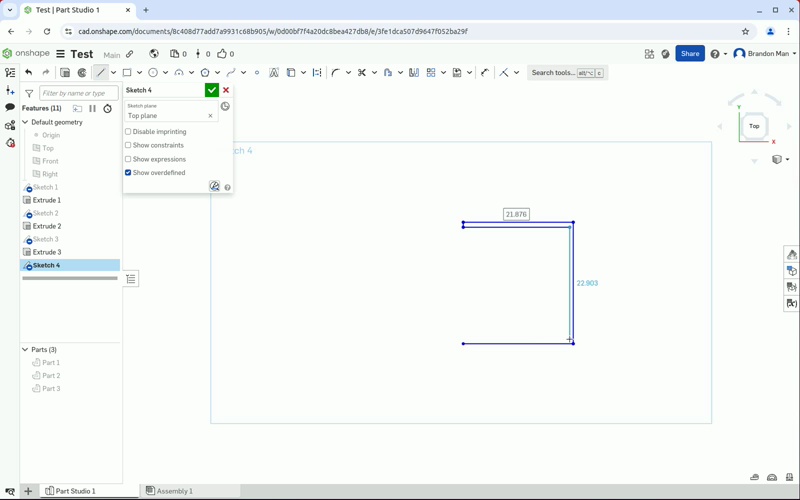
key_down(shift)
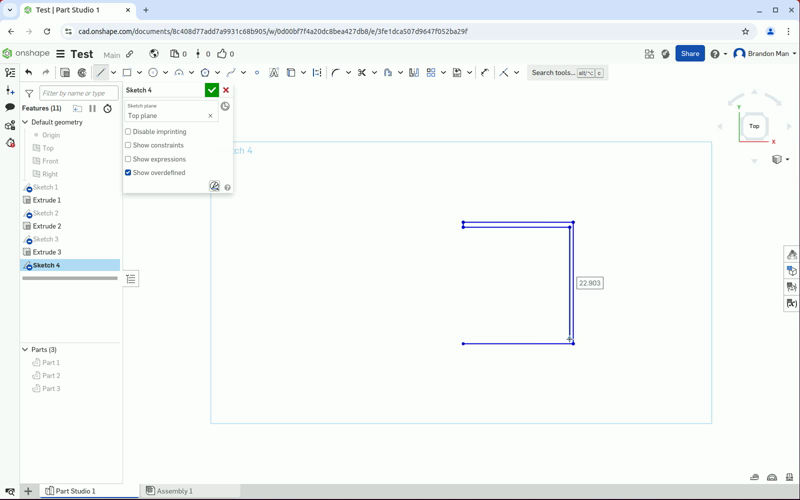
mouse_move(463, 338)
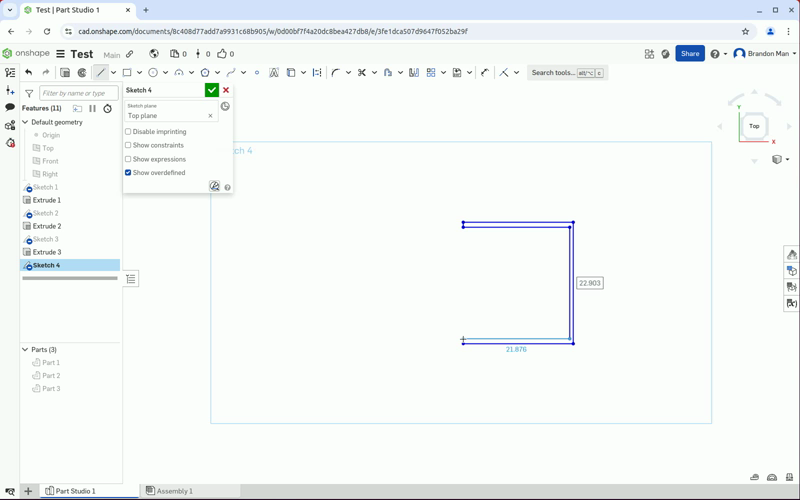
click(463, 338)
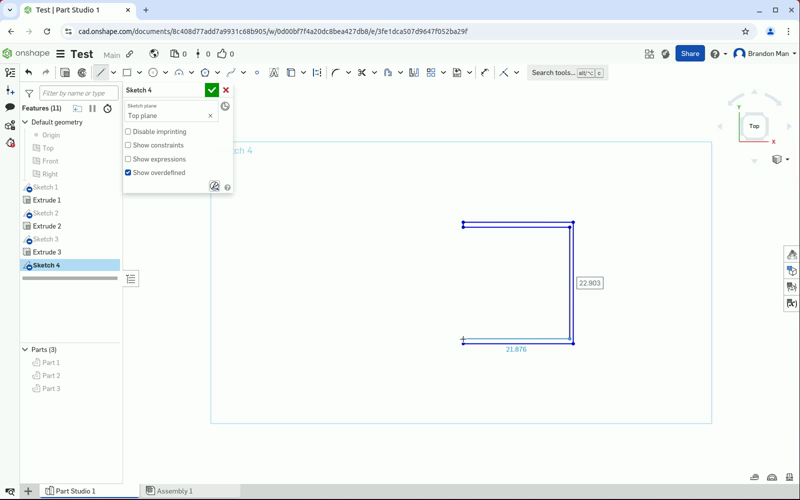
key_up(shift)
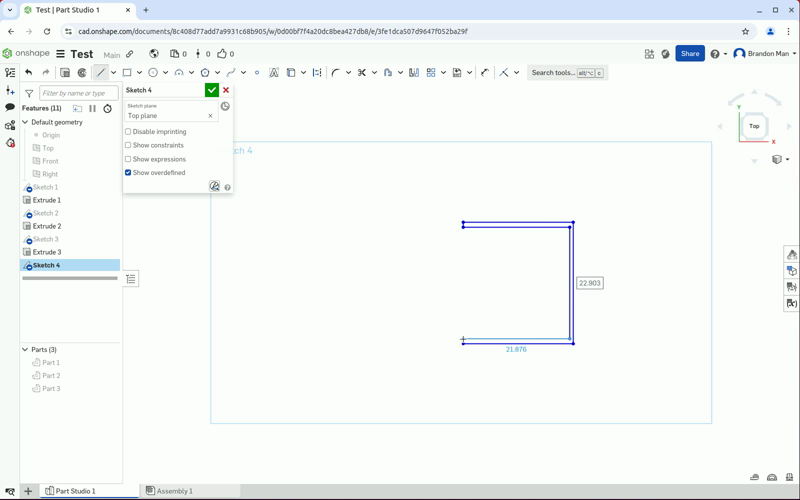
mouse_move(493, 338)
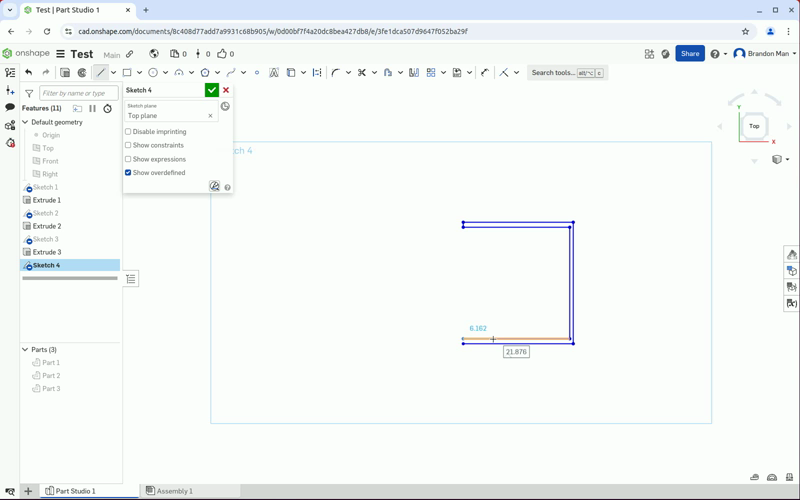
key_down(shift)
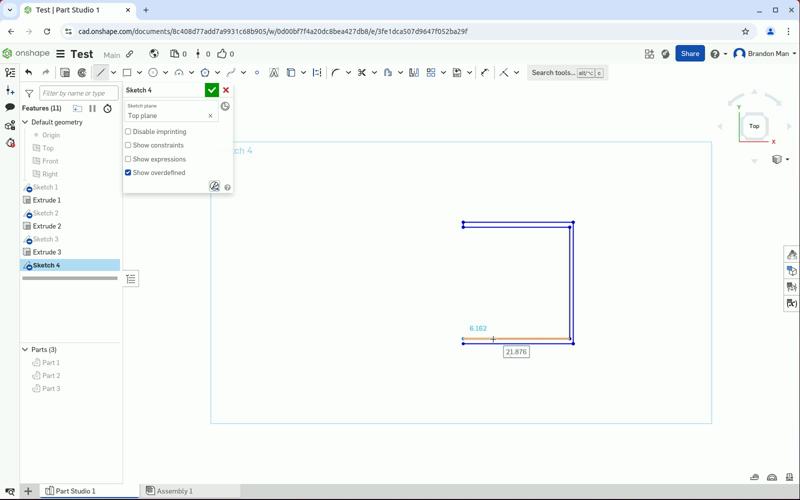
mouse_move(463, 343)
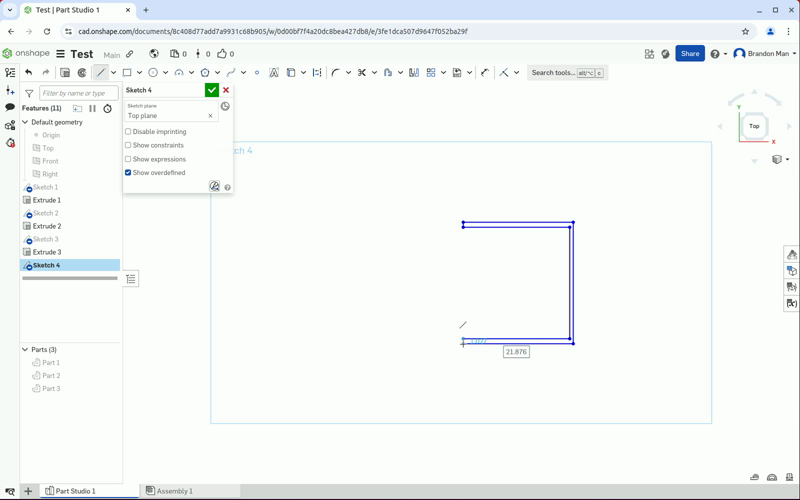
scroll(6)
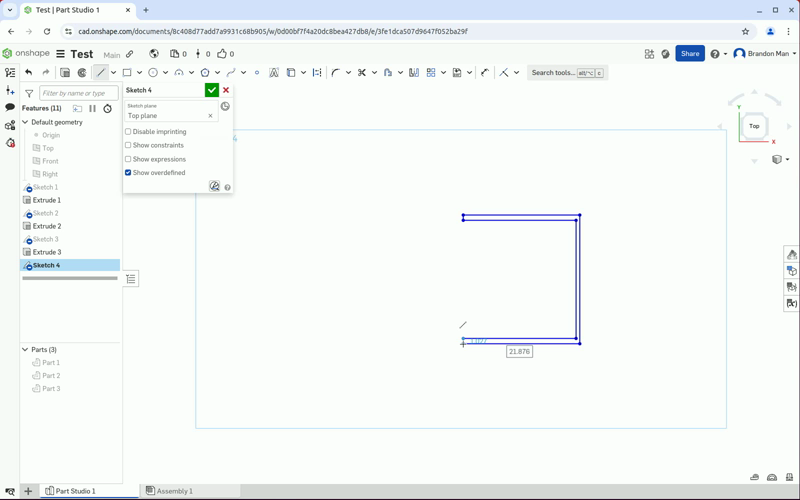
scroll(6)
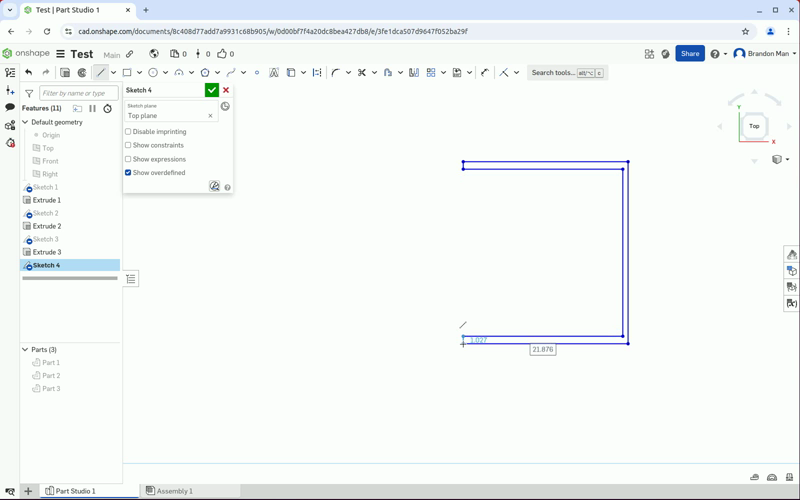
scroll(6)
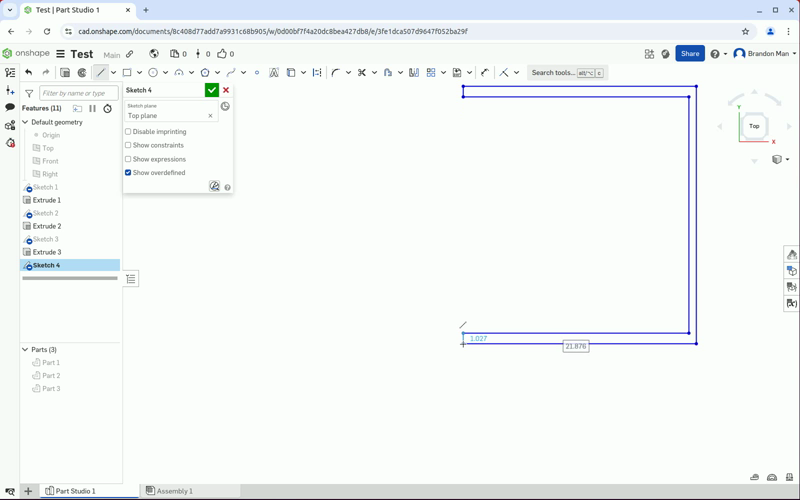
scroll(6)
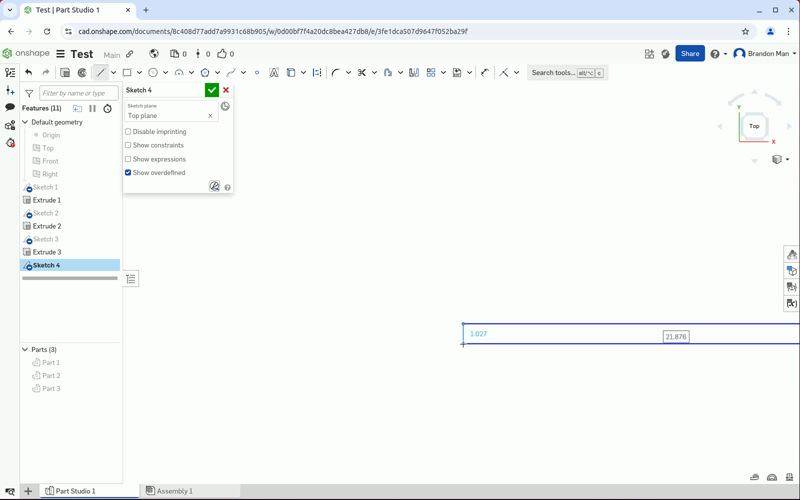
scroll(6)
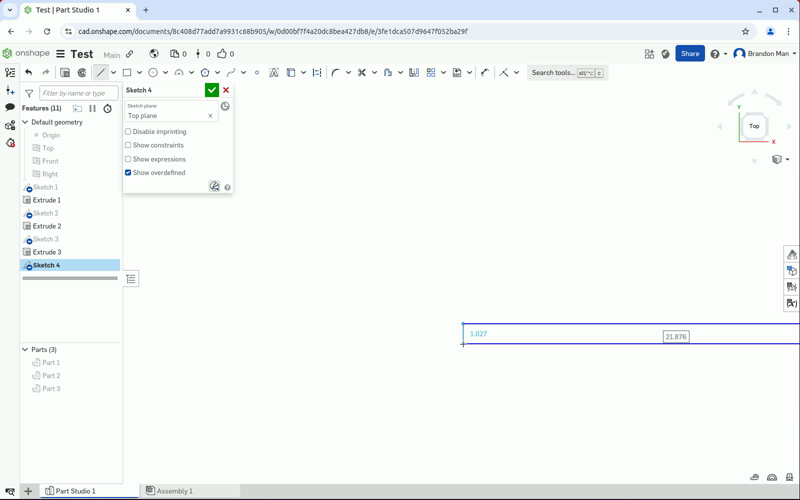
scroll(6)
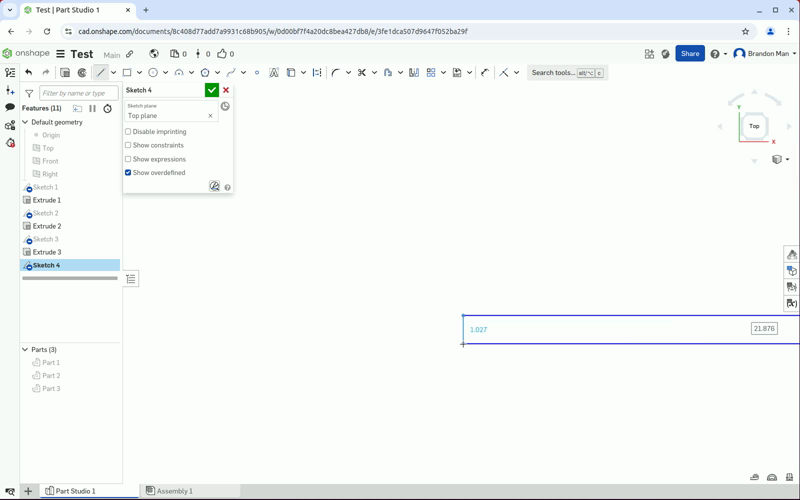
scroll(6)
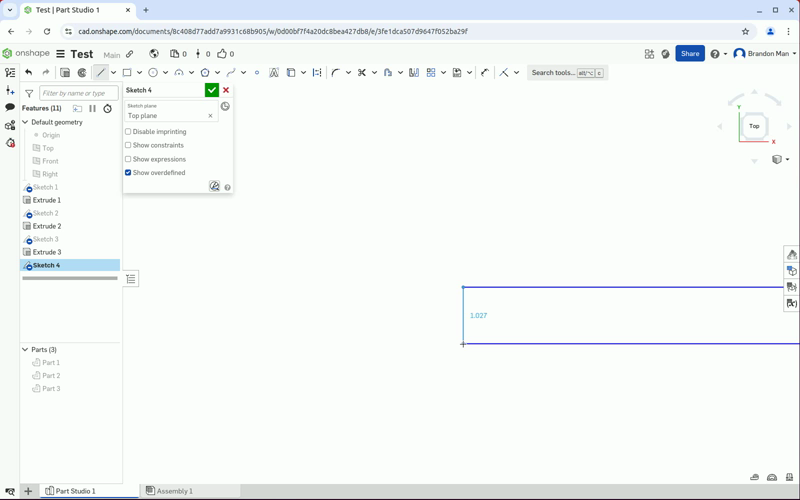
key_up(shift)
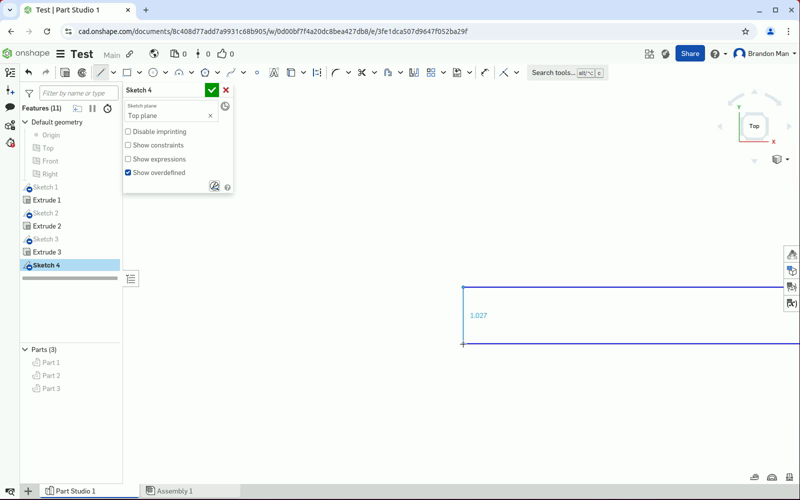
click(463, 343)
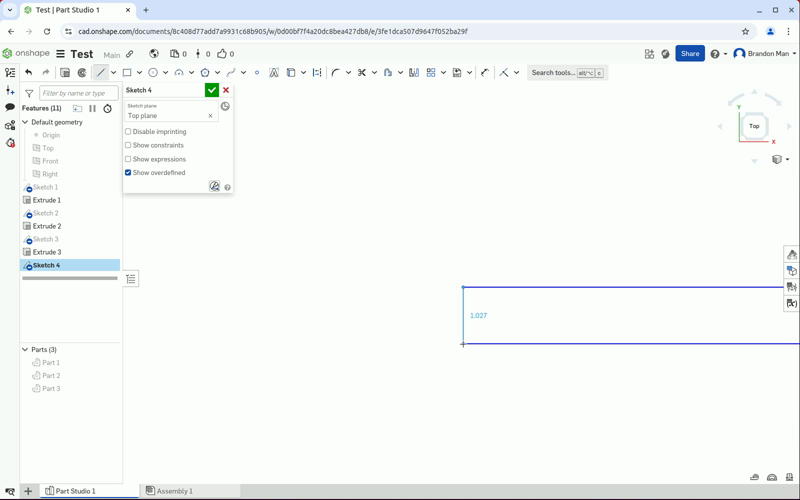
scroll(-6)
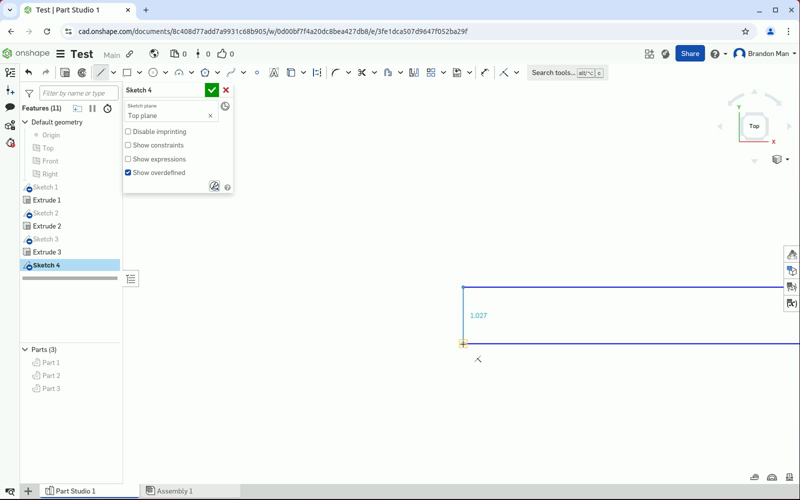
scroll(-6)
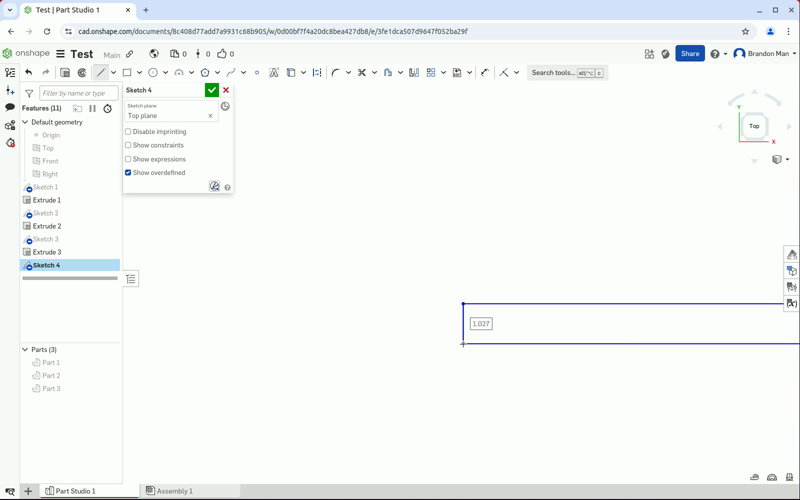
scroll(-6)
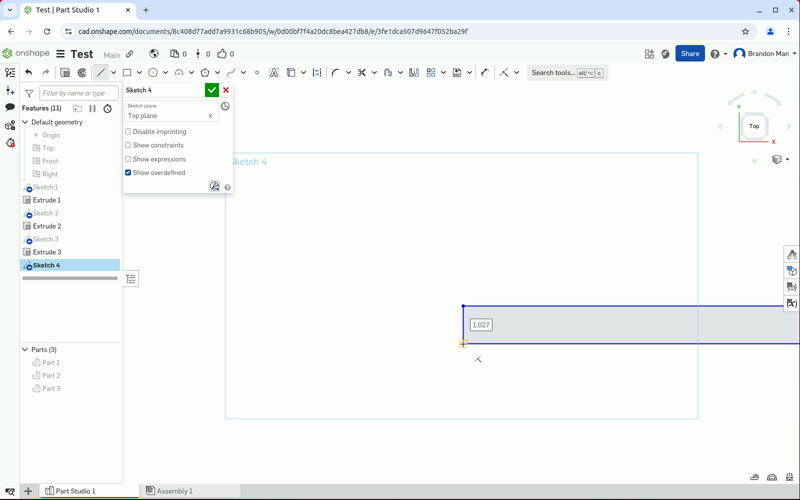
scroll(-6)
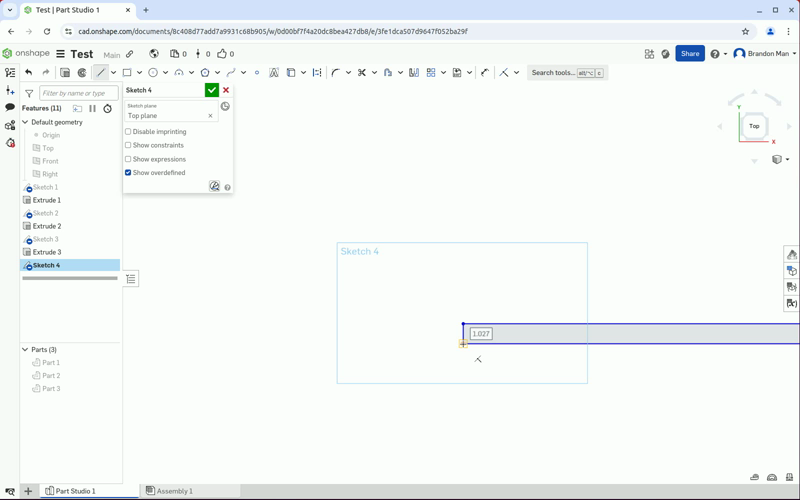
scroll(-6)
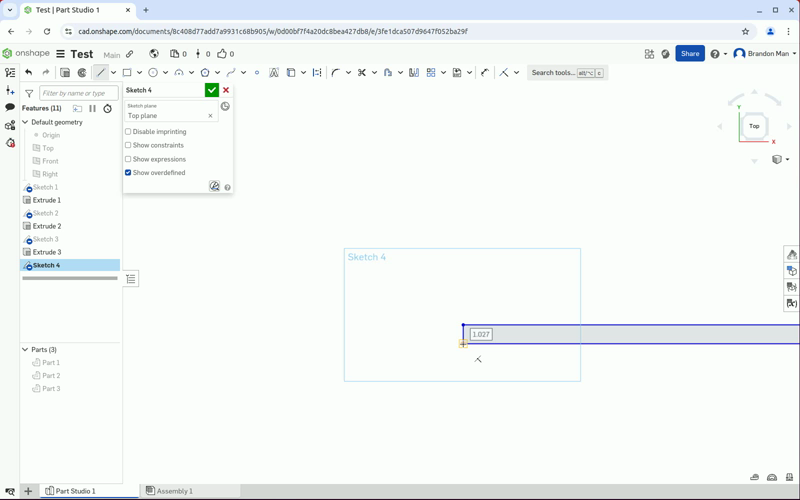
scroll(-6)
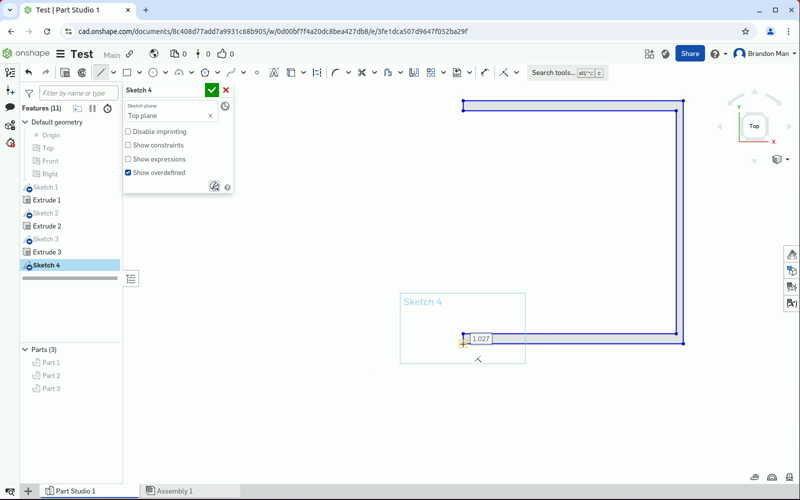
scroll(-6)
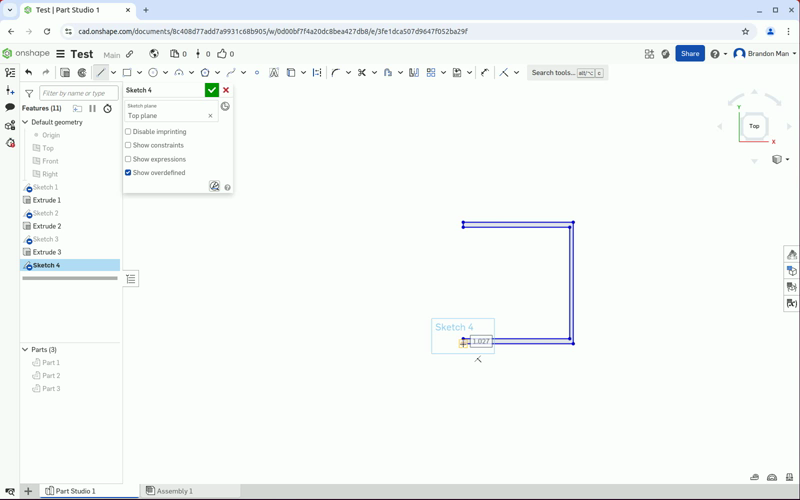
key(esc)
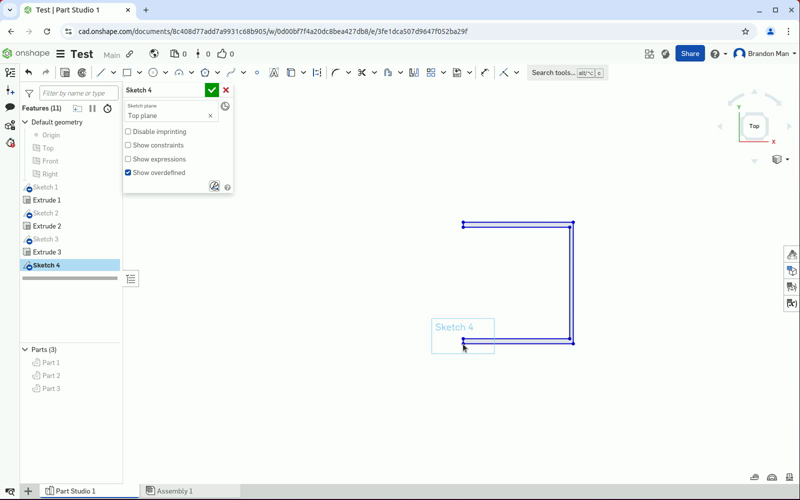
mouse_move(571, 257)
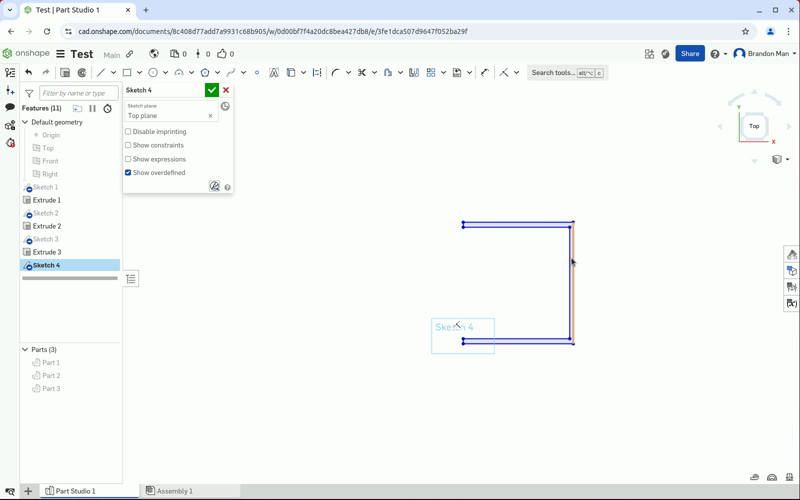
scroll(6)
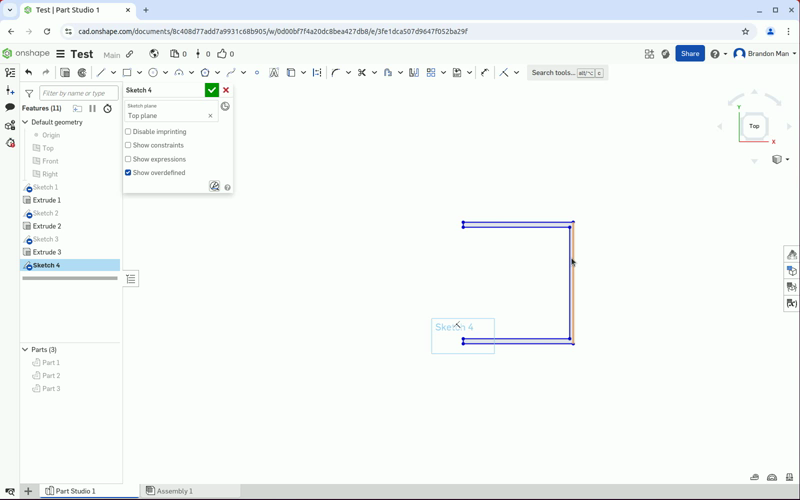
scroll(6)
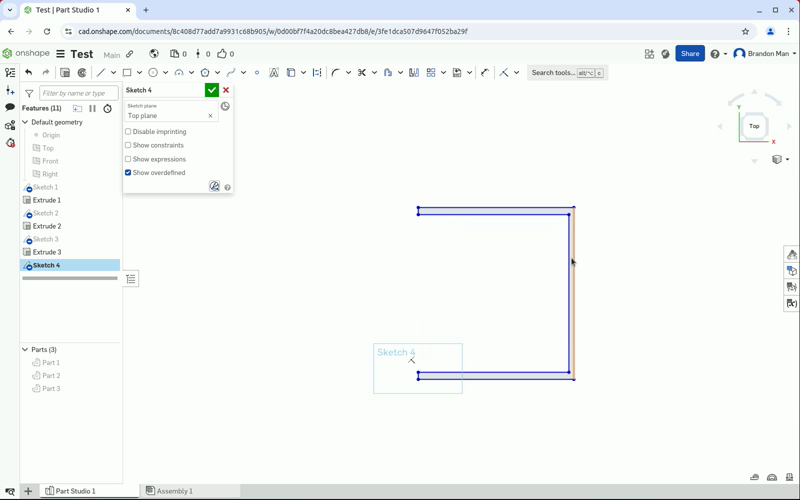
scroll(6)
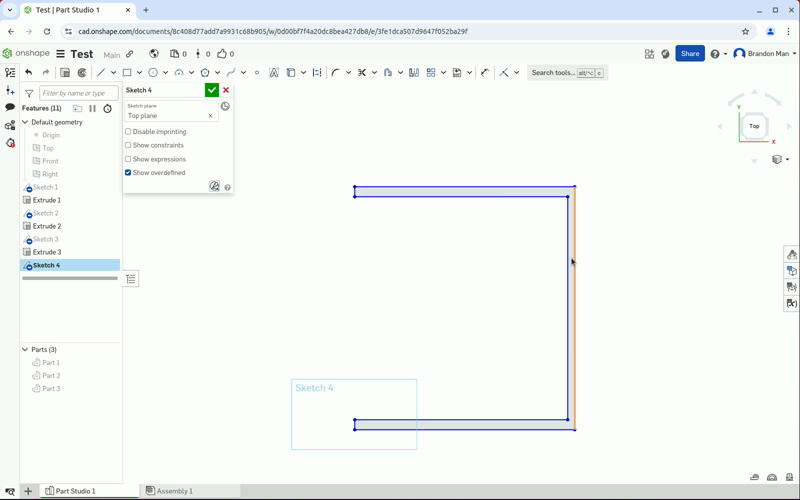
scroll(6)
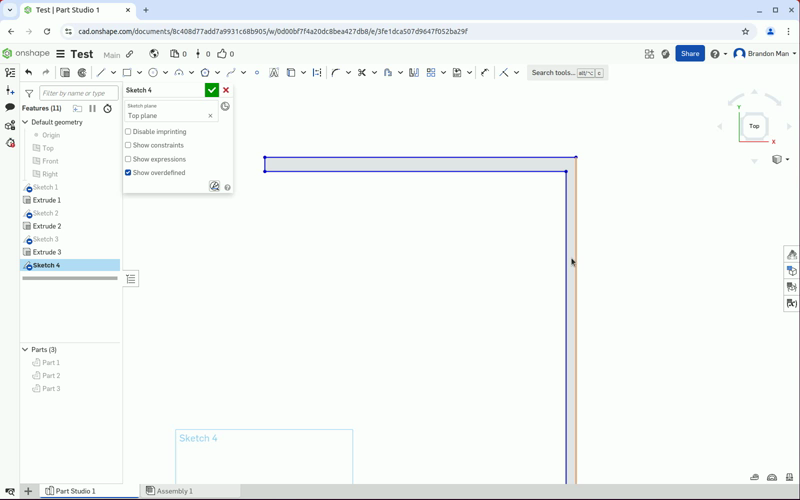
scroll(6)
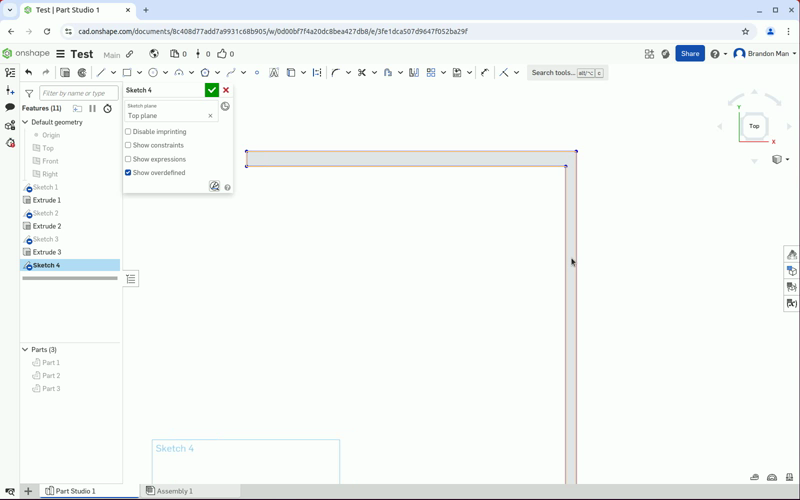
scroll(6)
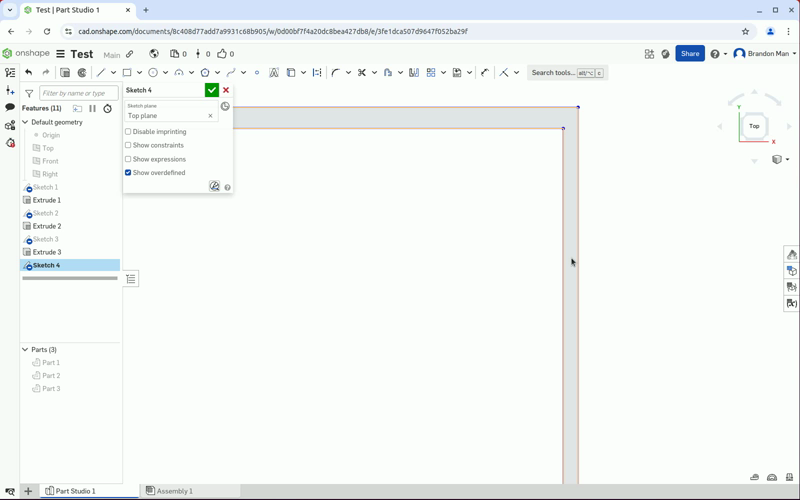
scroll(6)
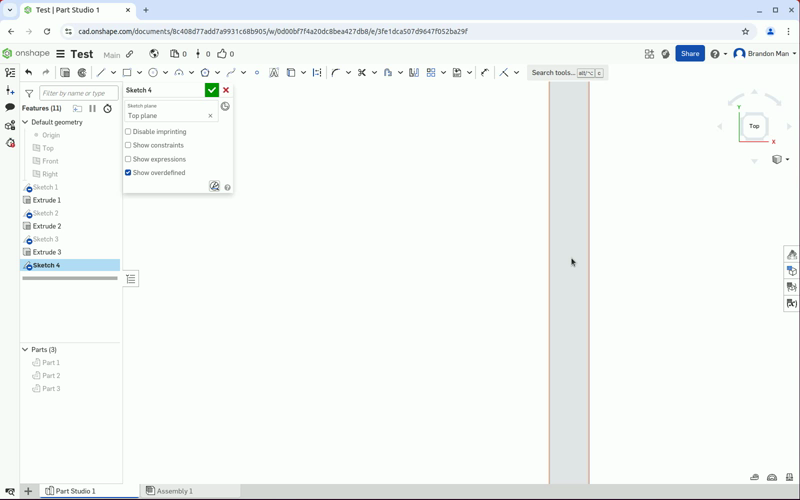
click(571, 257)
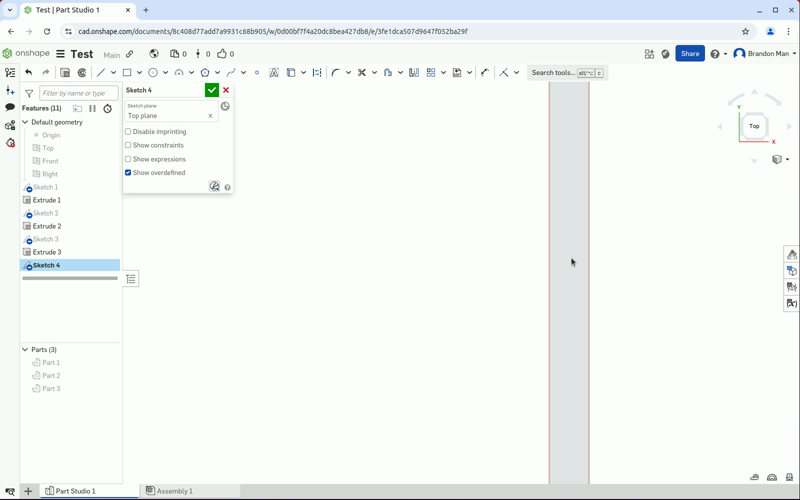
scroll(-6)
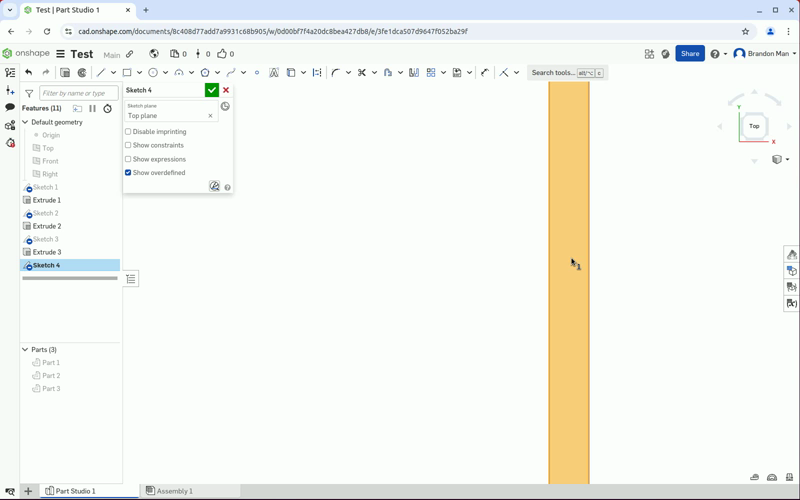
scroll(-6)
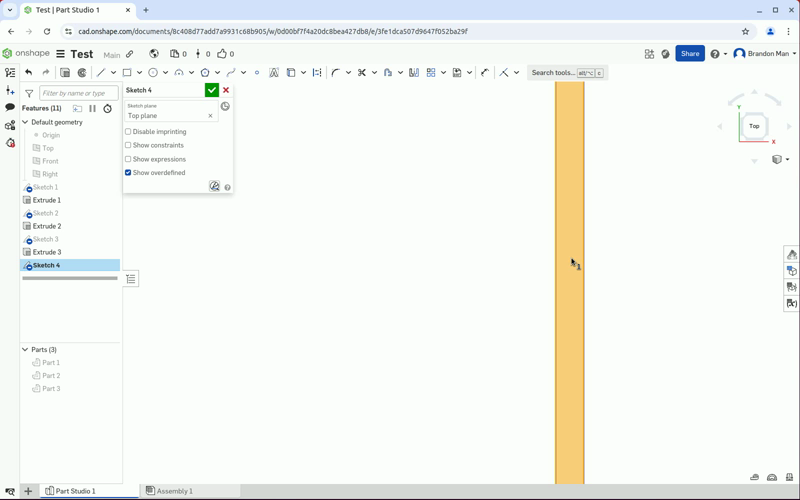
scroll(-6)
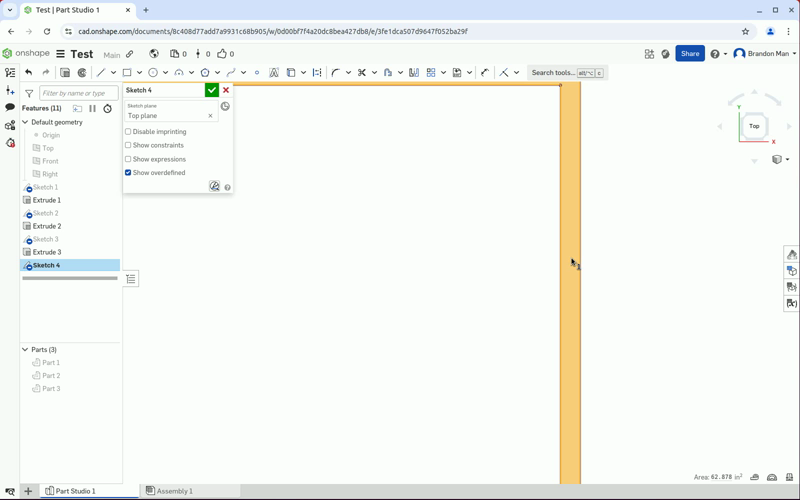
scroll(-6)
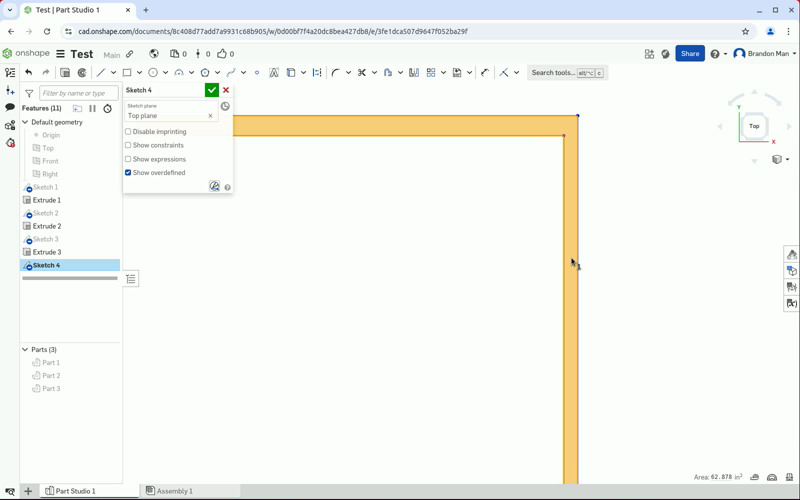
scroll(-6)
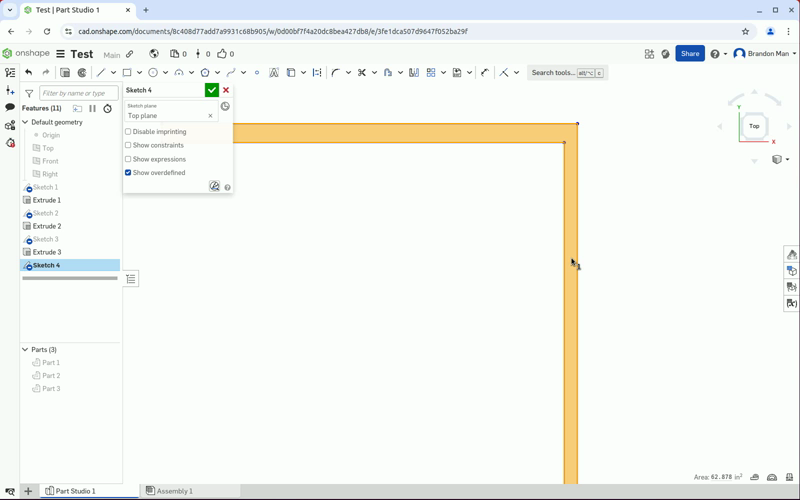
scroll(-6)
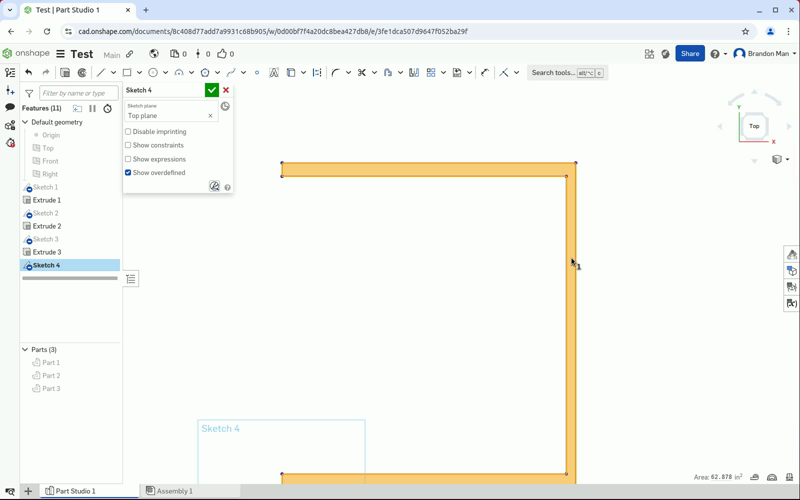
scroll(-6)
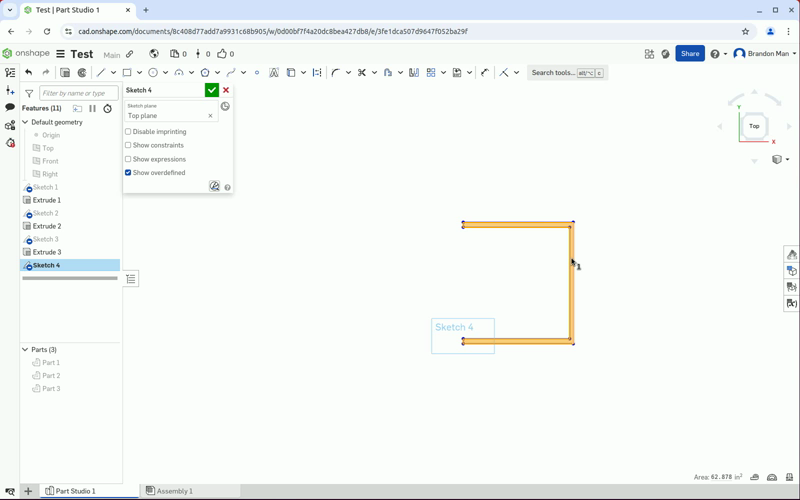
mouse_move(73, 352)
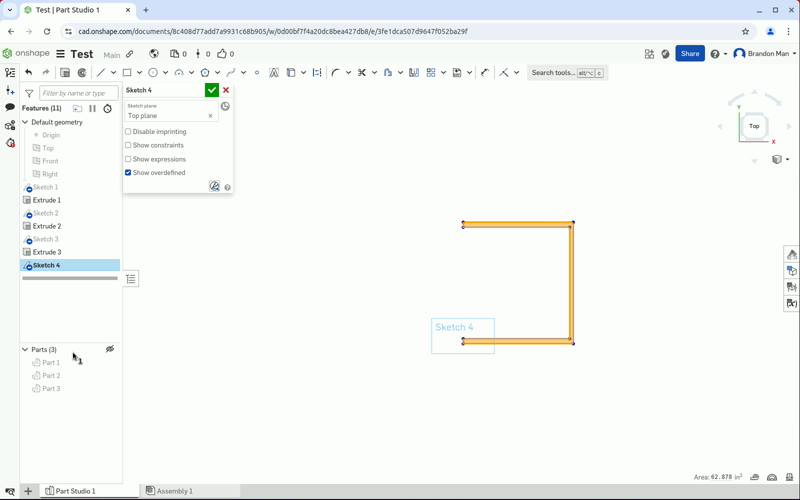
key(shift+y)
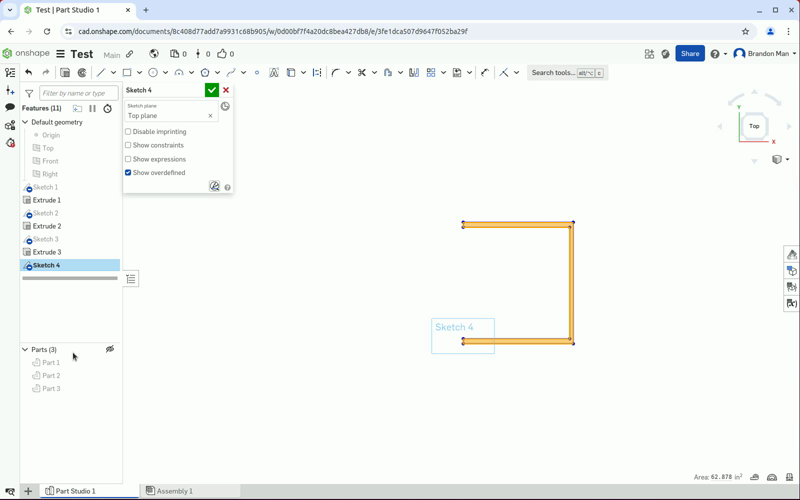
key(shift+e)
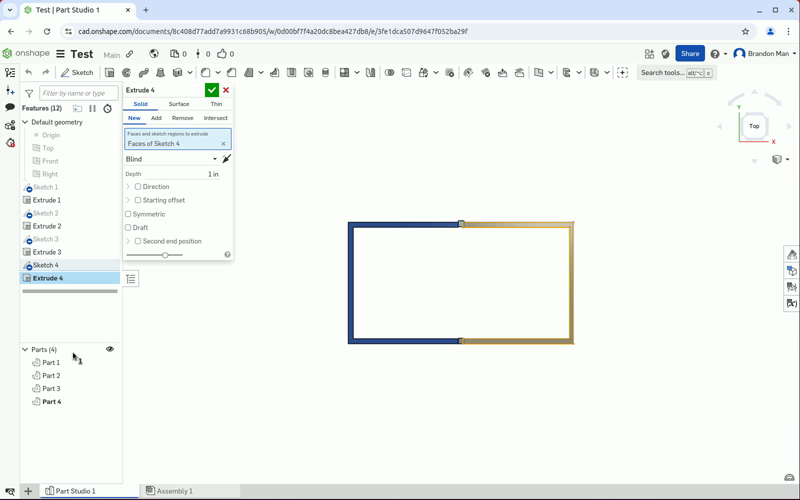
mouse_move(143, 106)
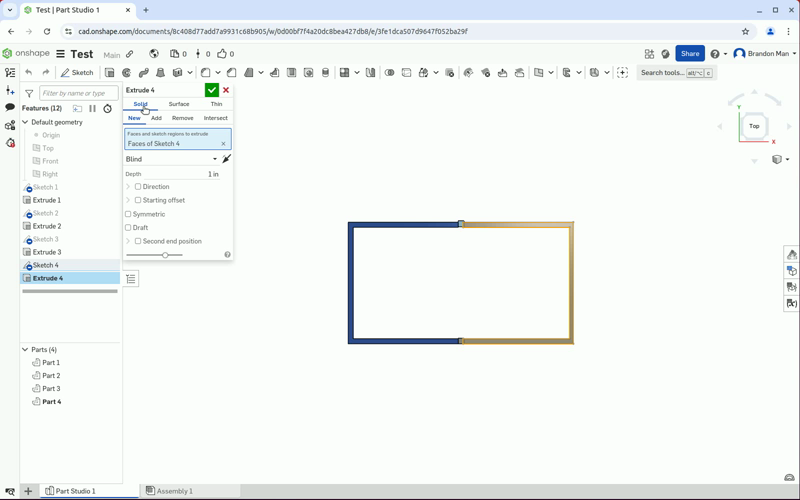
click(143, 106)
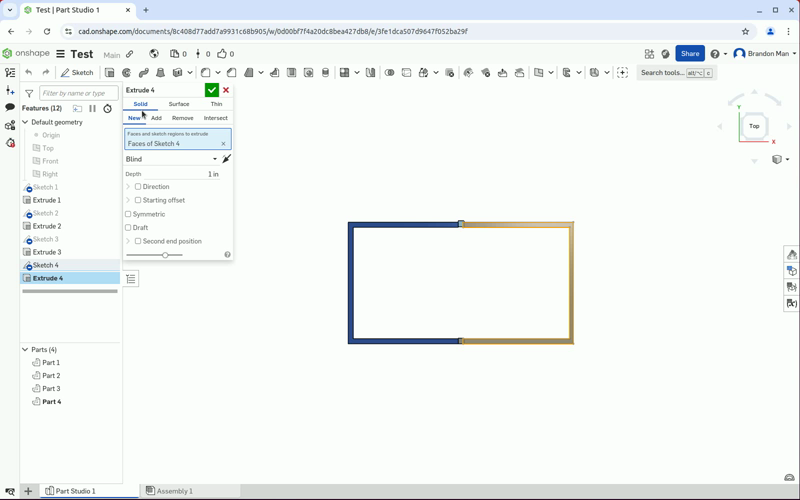
mouse_move(137, 120)
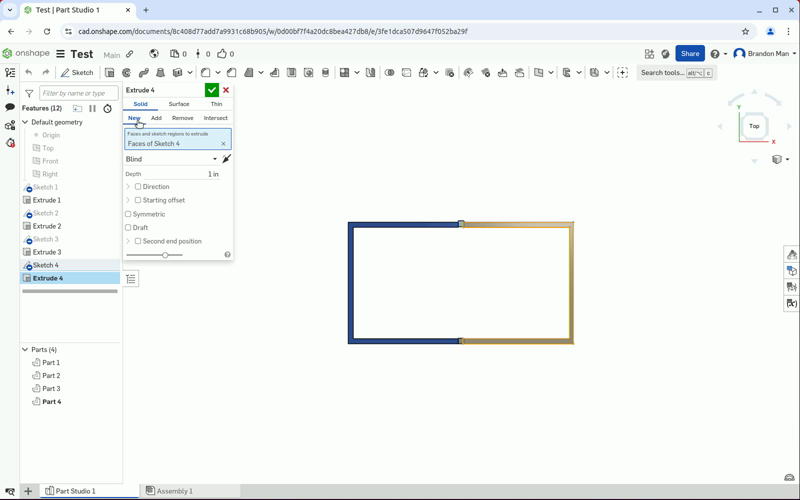
click(137, 120)
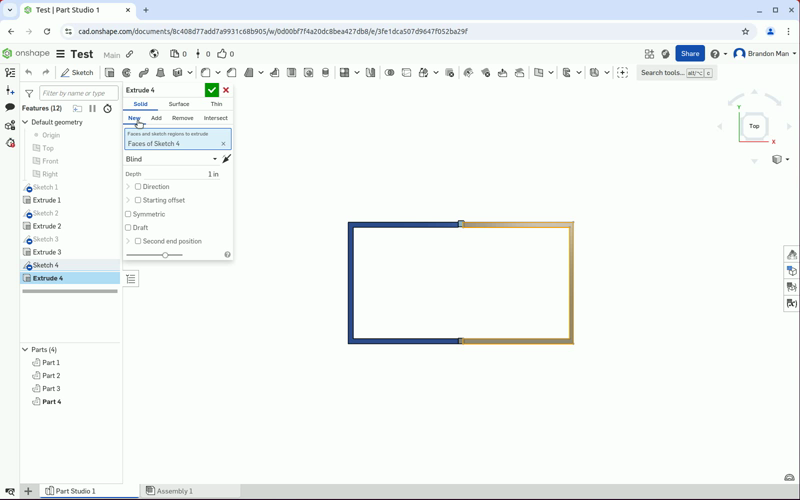
key(tab, 4)
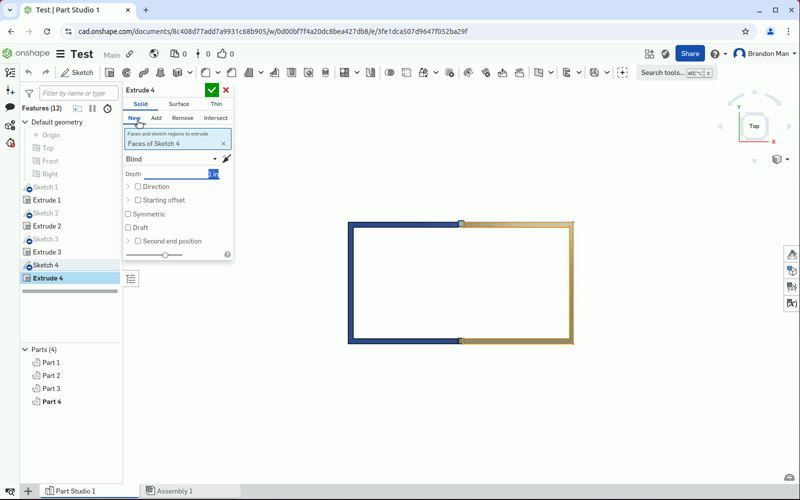
text(-0.241)
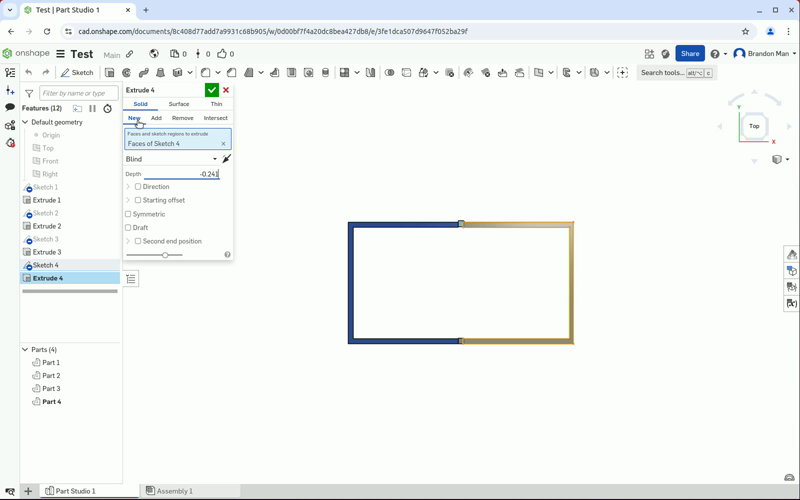
key(enter)
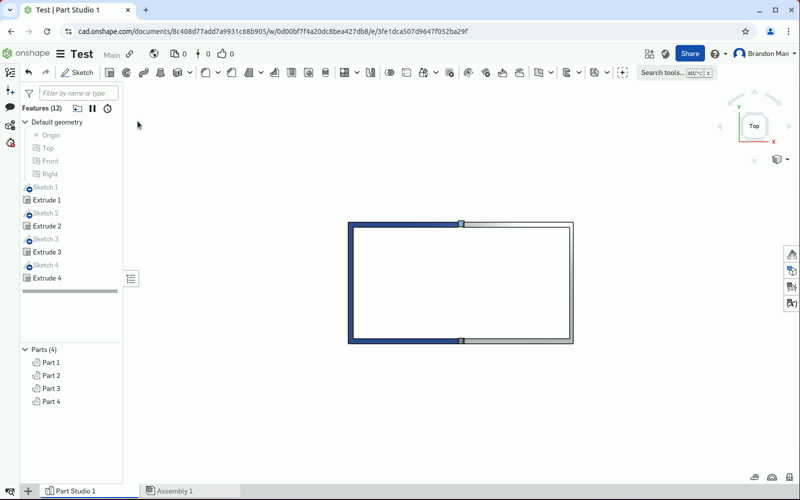
key(shift+h)
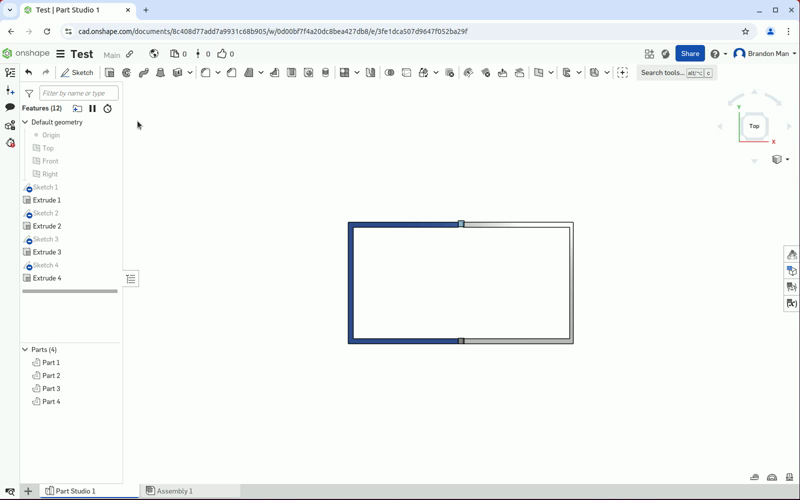
key(shift+h)
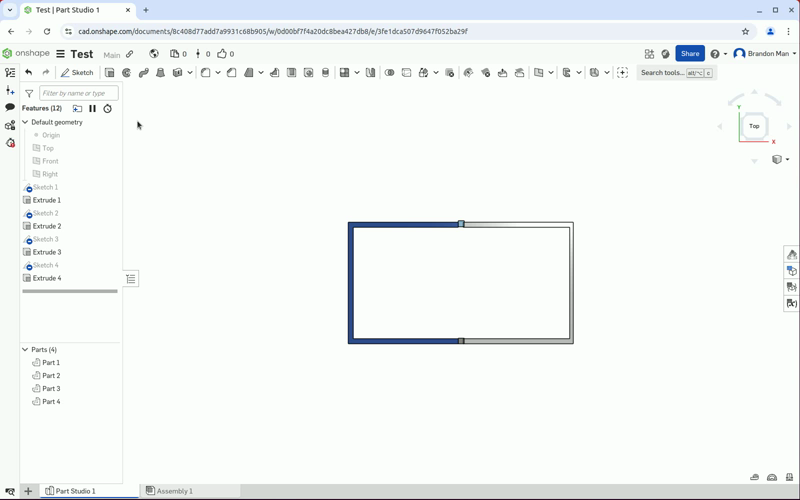
mouse_move(73, 189)
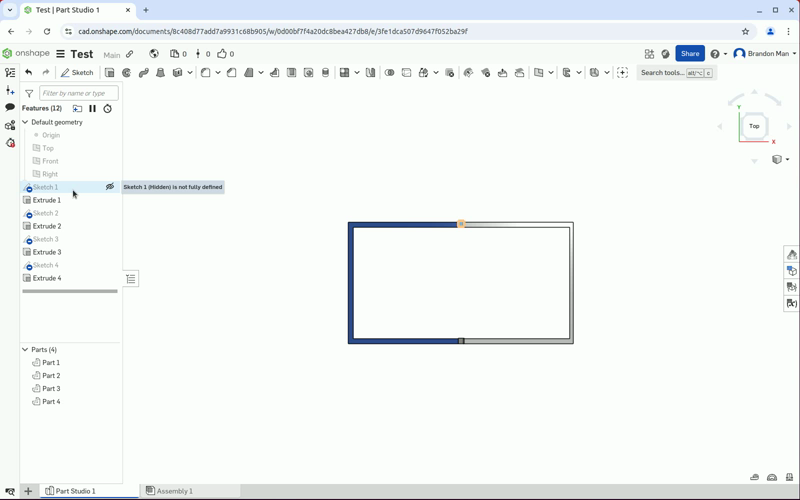
click(73, 189)
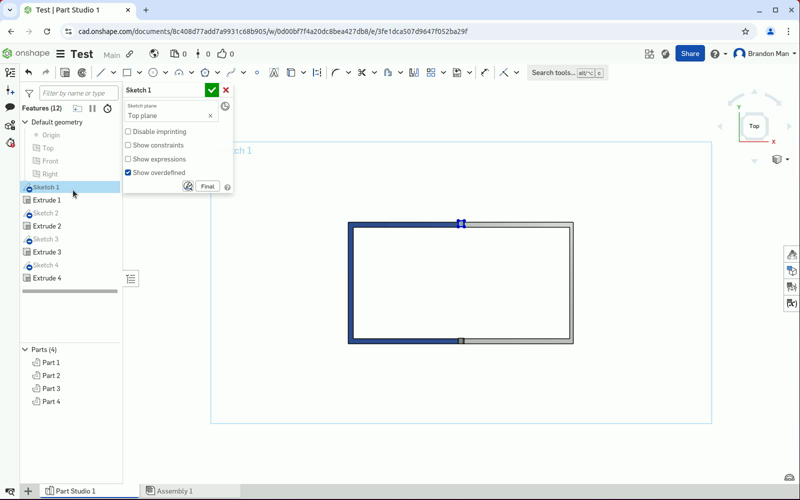
mouse_move(229, 92)
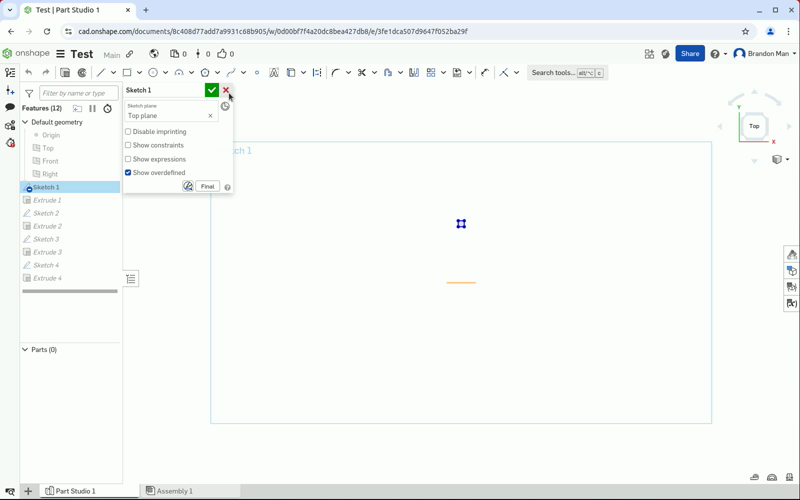
click(229, 92)
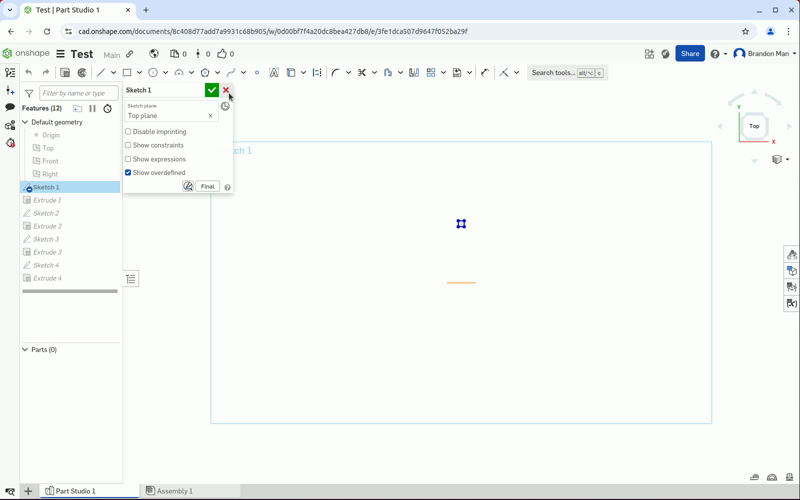
key(shift+s)
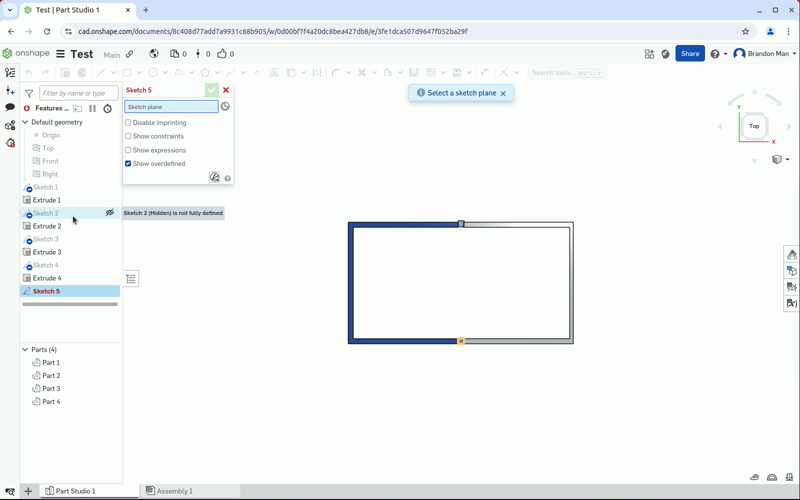
scroll(3)
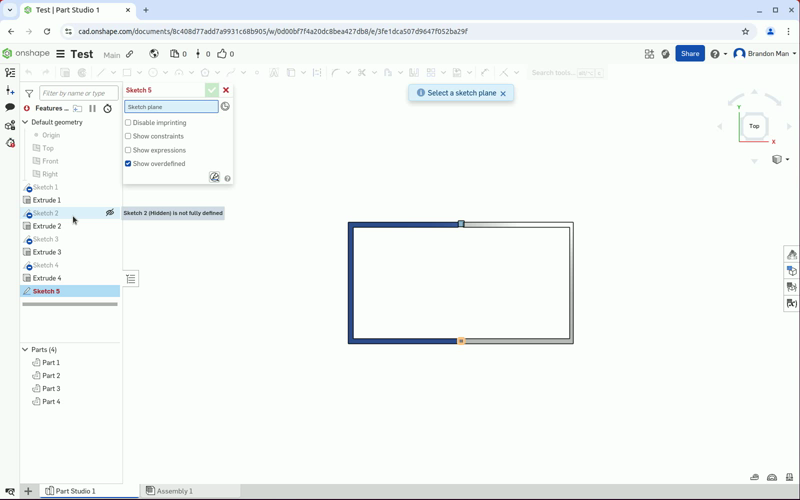
mouse_move(73, 150)
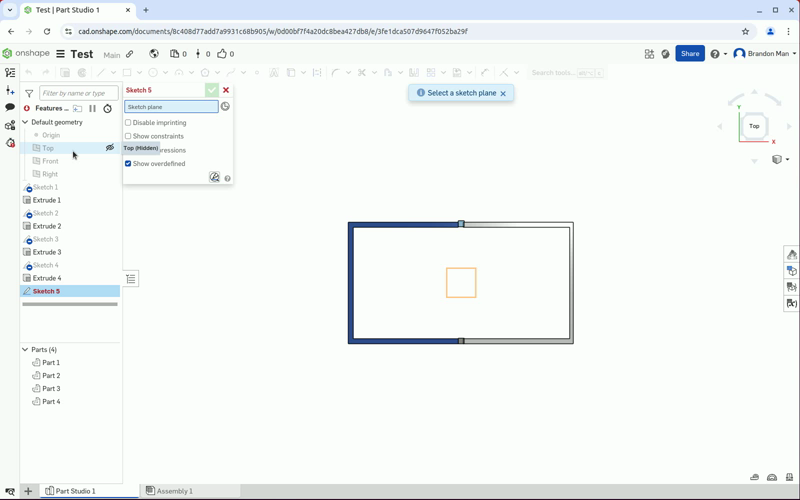
click(73, 150)
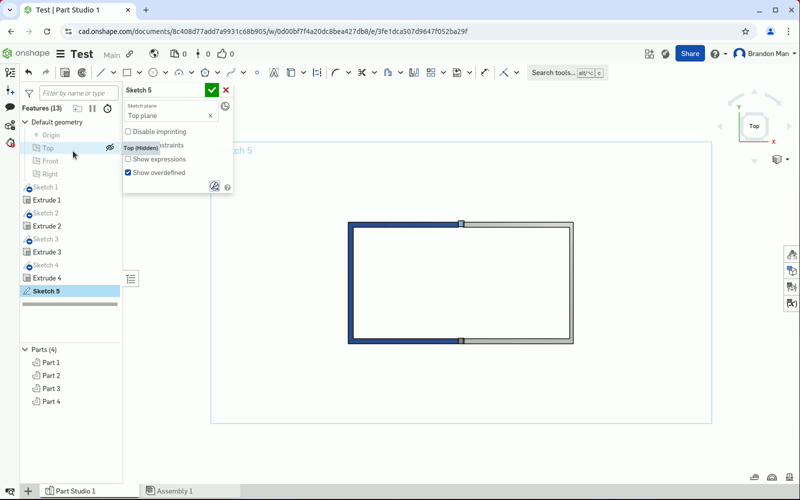
mouse_move(73, 352)
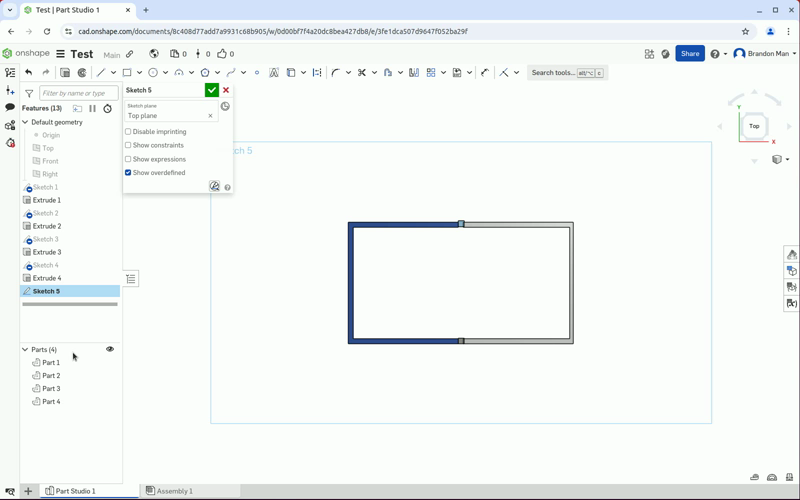
key(y)
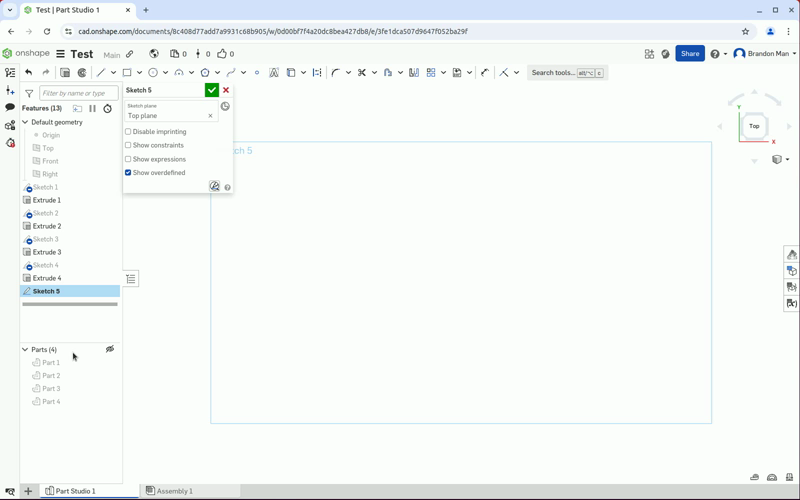
key(l)
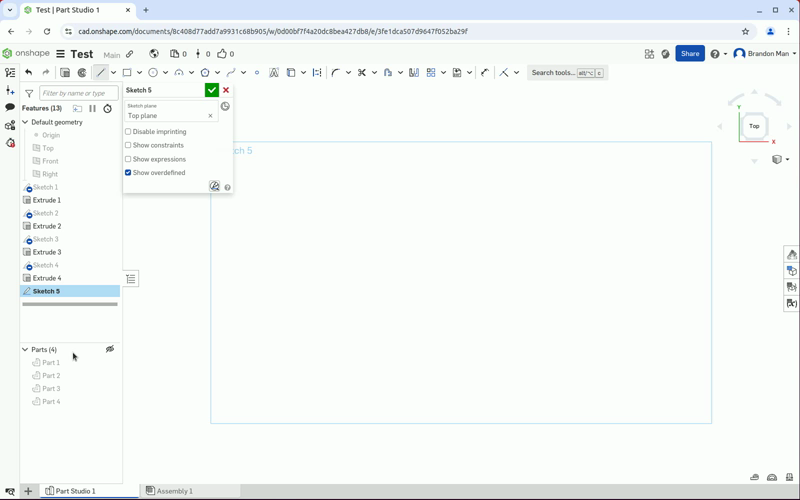
key_down(shift)
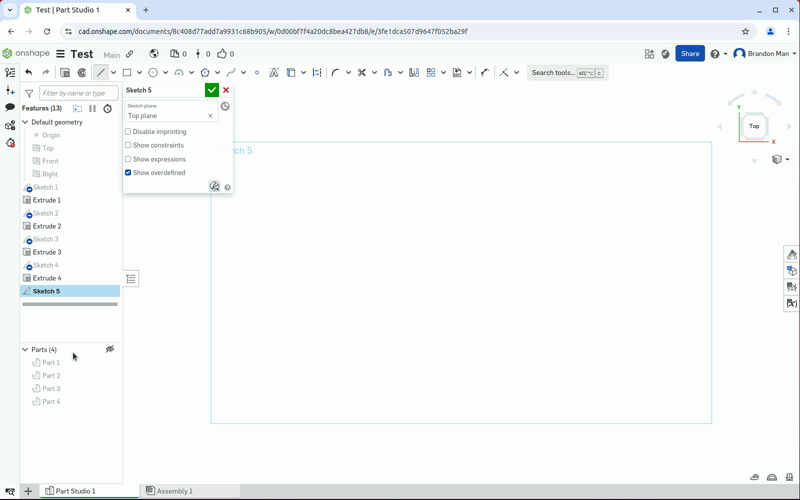
mouse_move(458, 339)
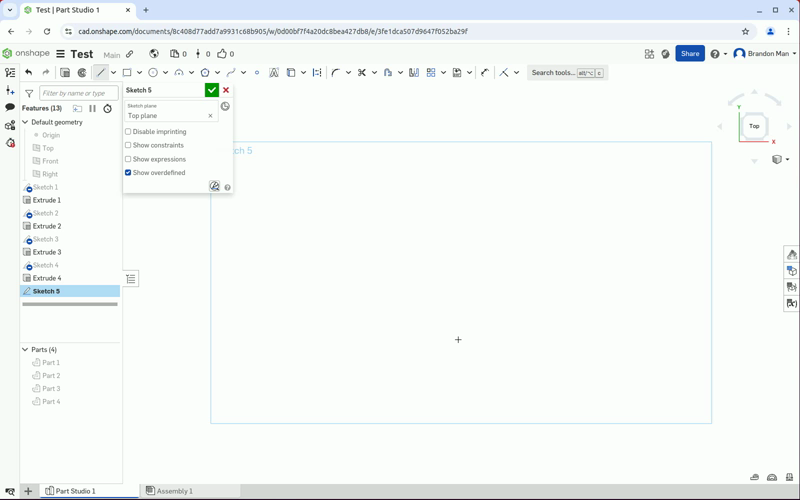
click(458, 339)
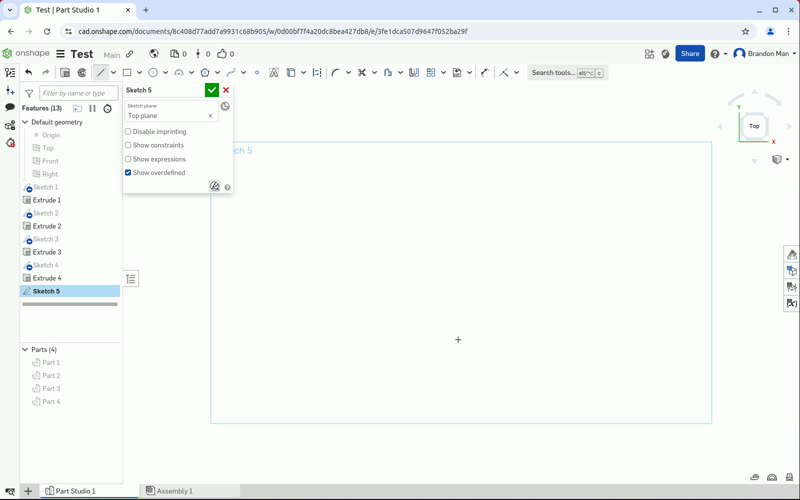
key_up(shift)
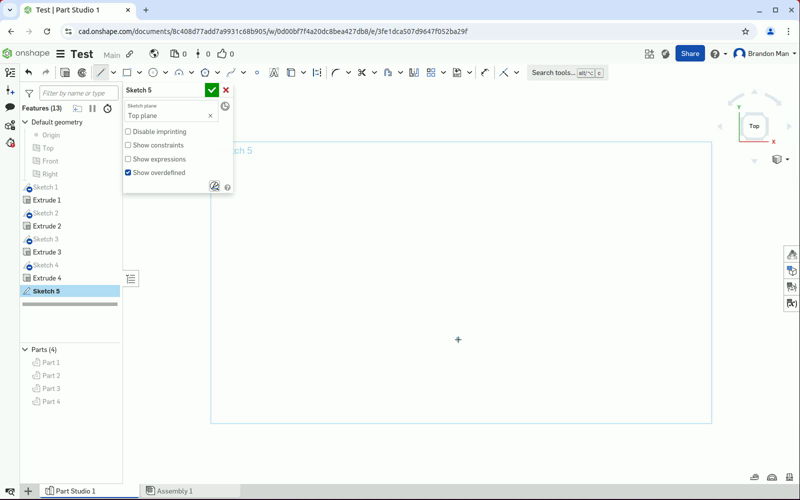
key_down(shift)
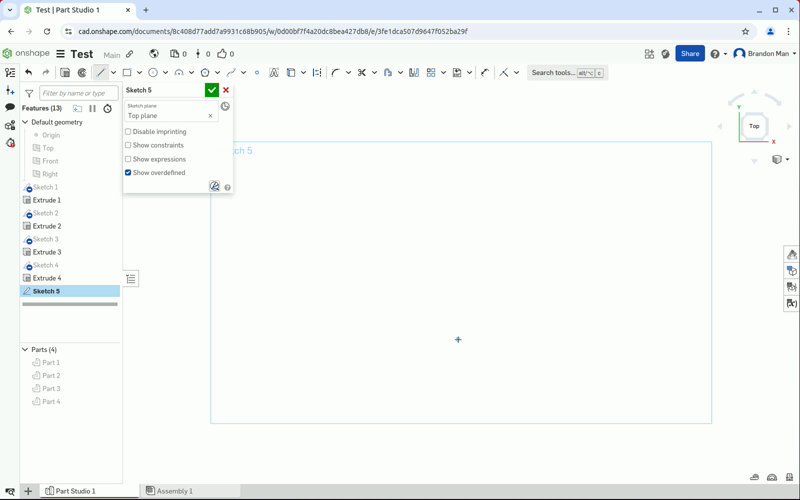
mouse_move(488, 339)
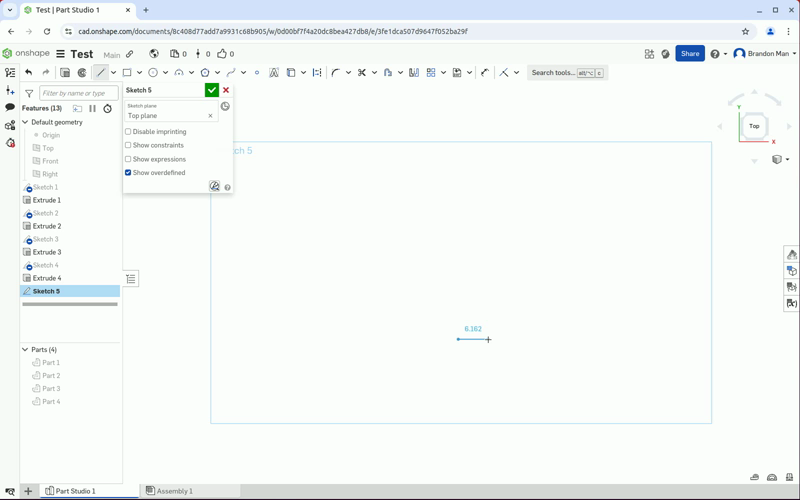
mouse_move(463, 339)
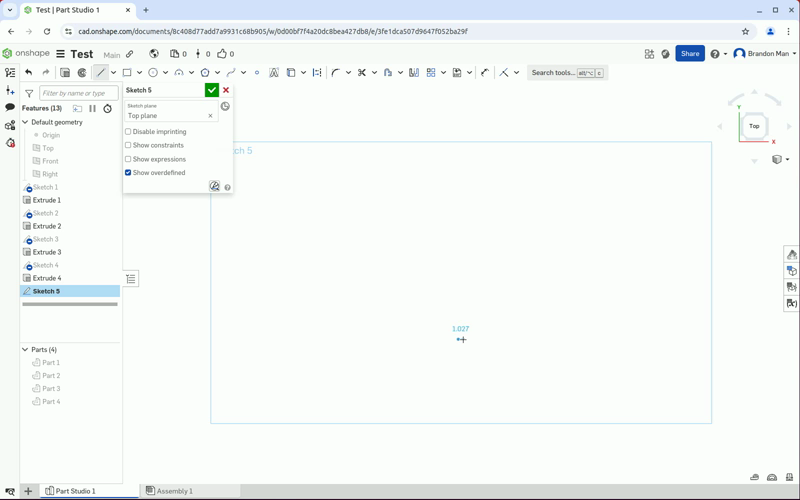
scroll(6)
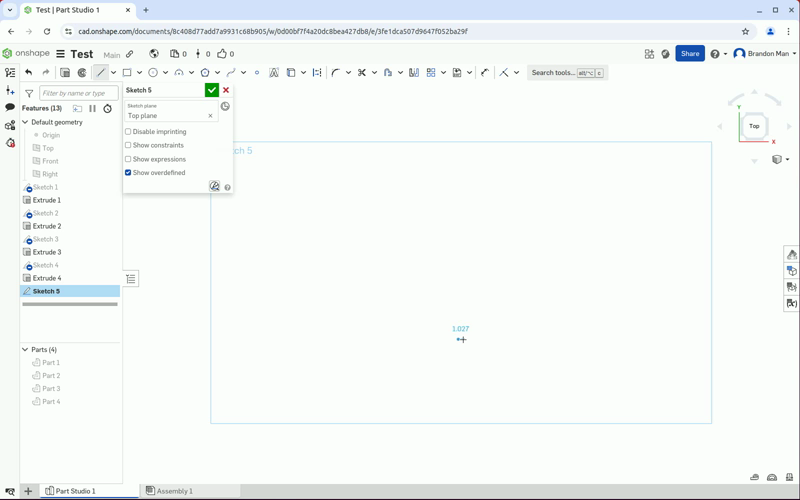
scroll(6)
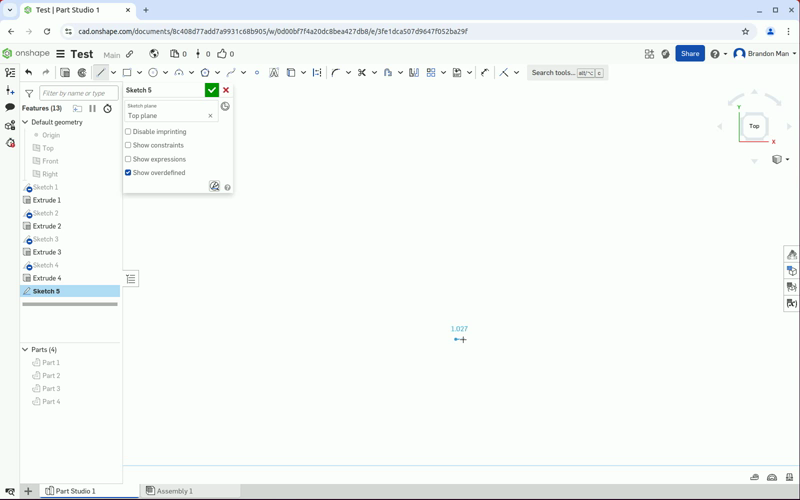
scroll(6)
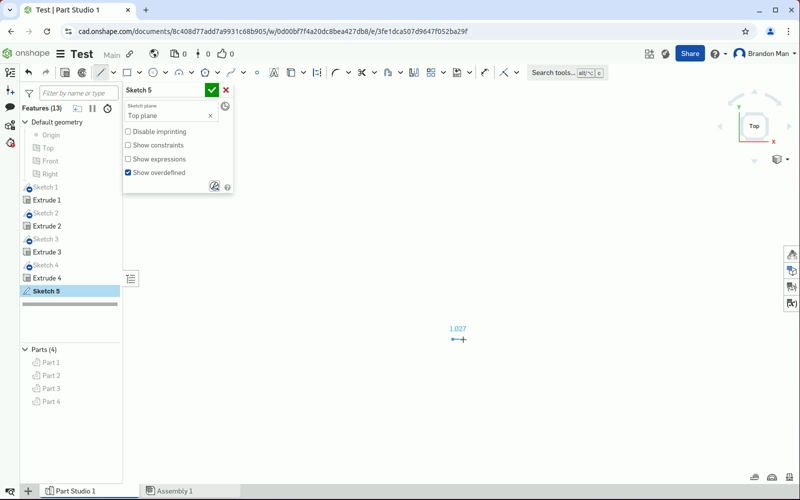
scroll(6)
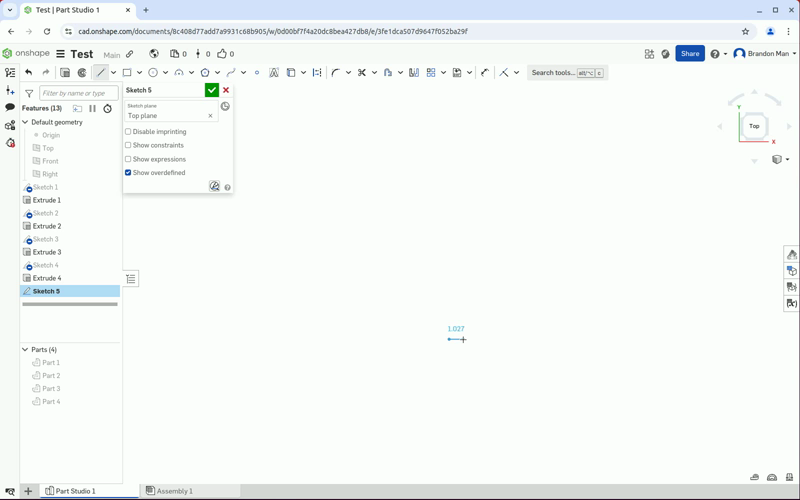
scroll(6)
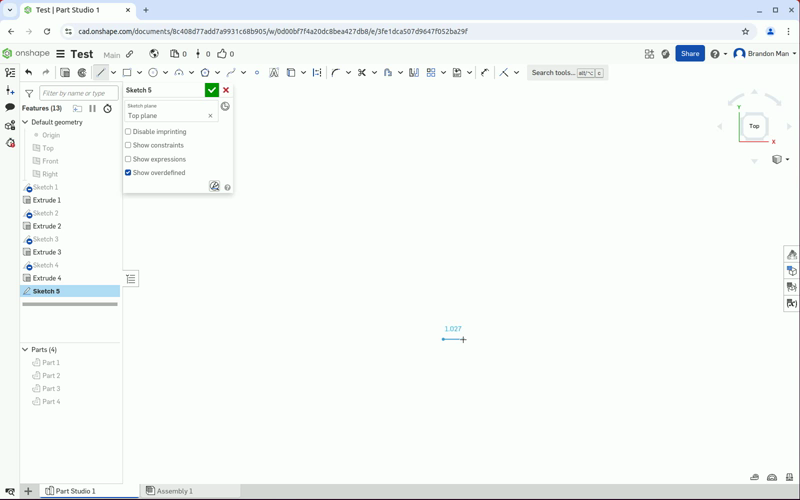
scroll(6)
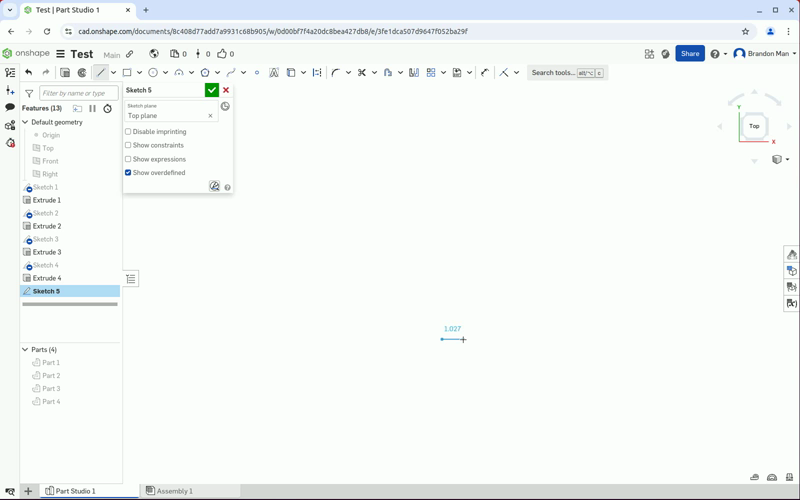
scroll(6)
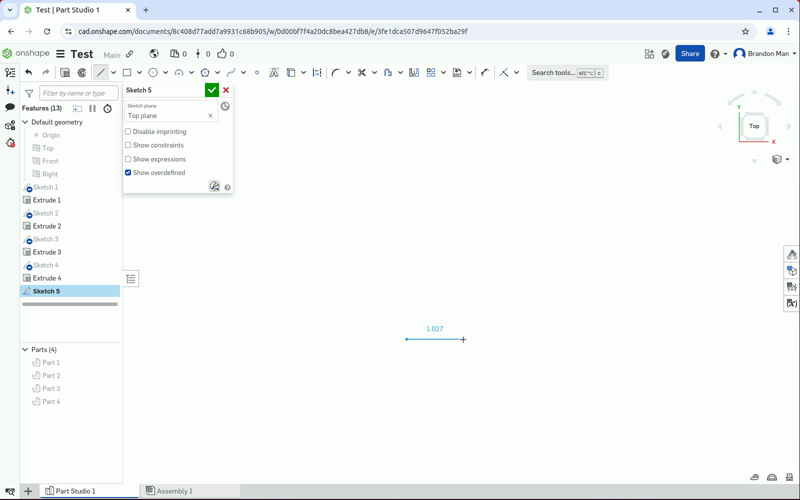
click(463, 339)
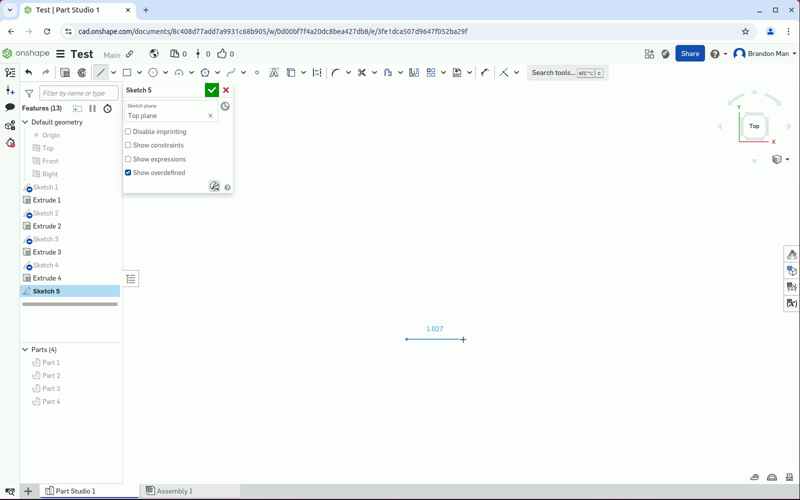
scroll(-6)
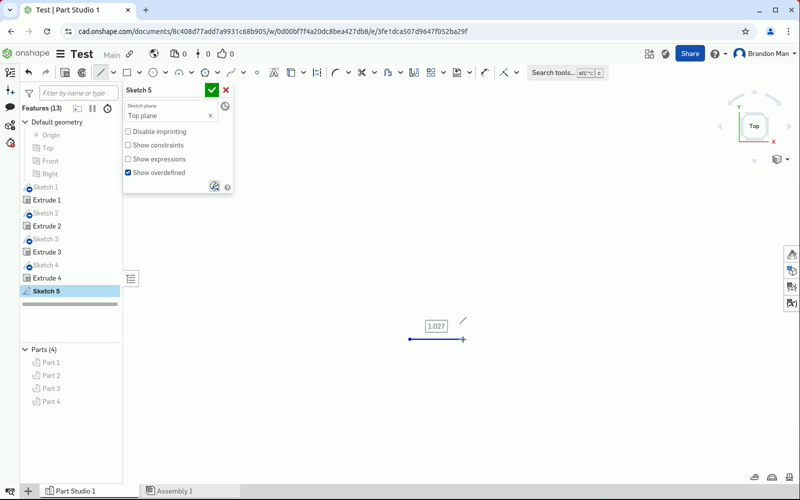
scroll(-6)
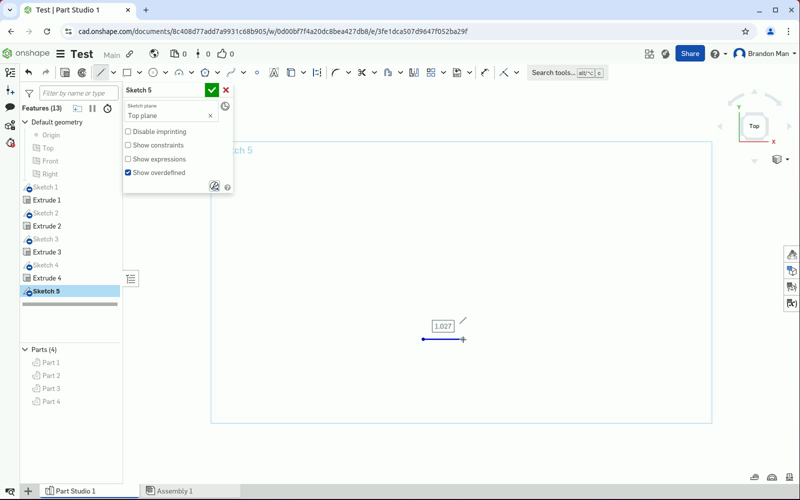
scroll(-6)
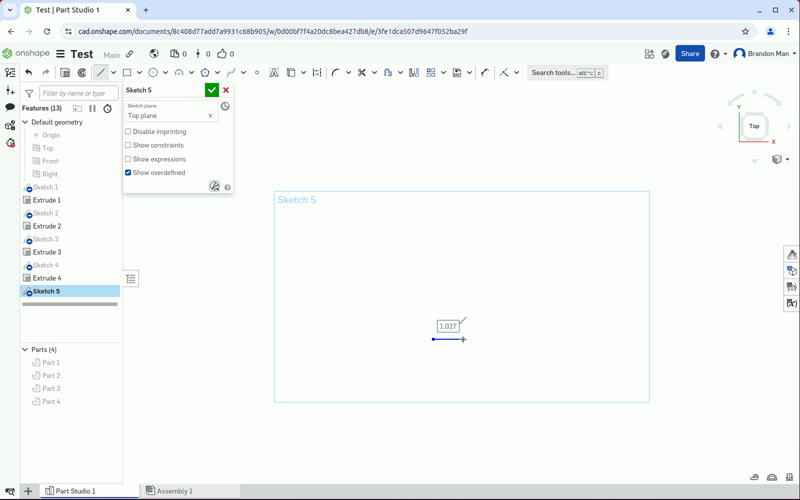
scroll(-6)
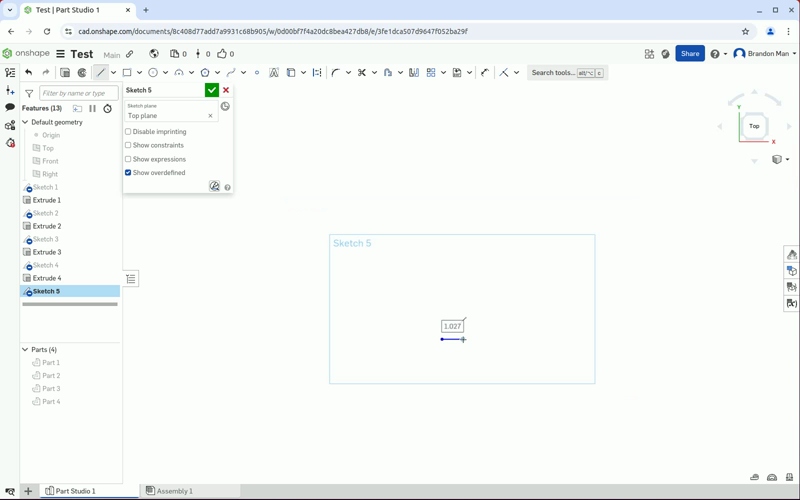
scroll(-6)
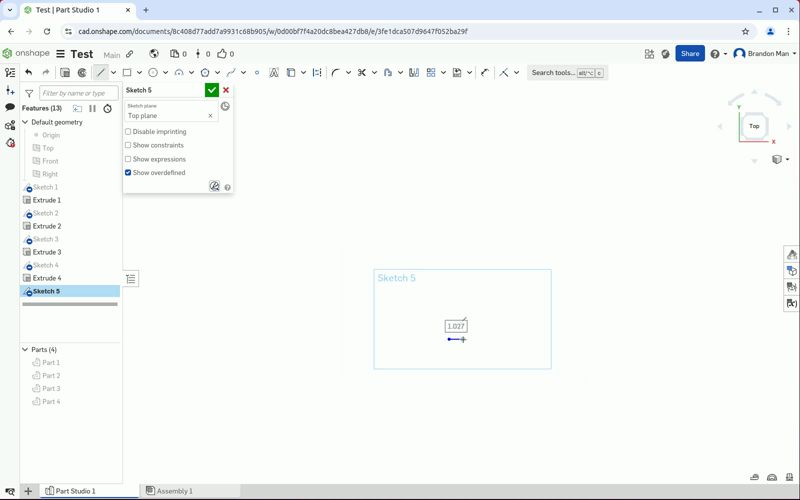
scroll(-6)
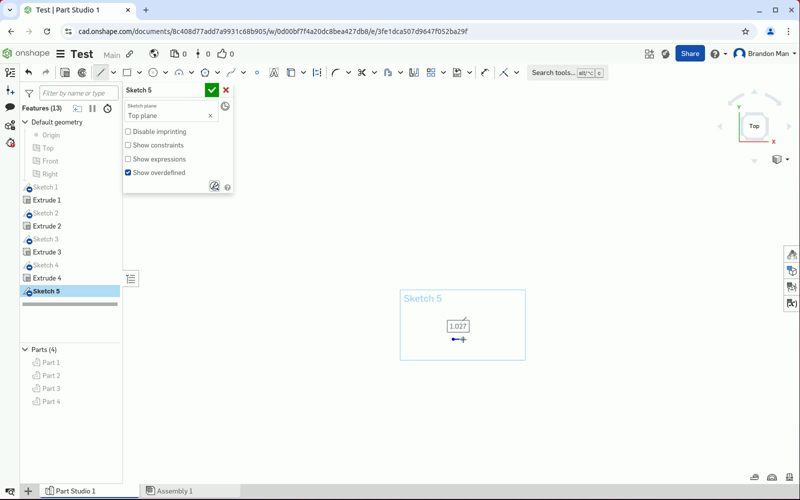
scroll(-6)
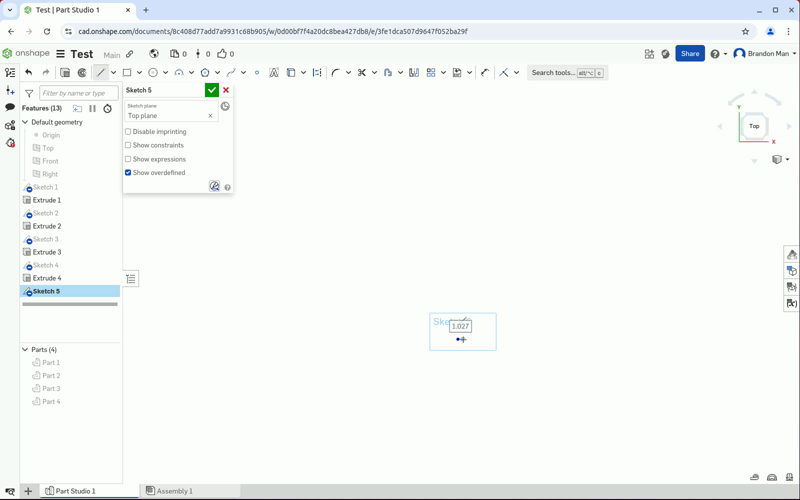
key_up(shift)
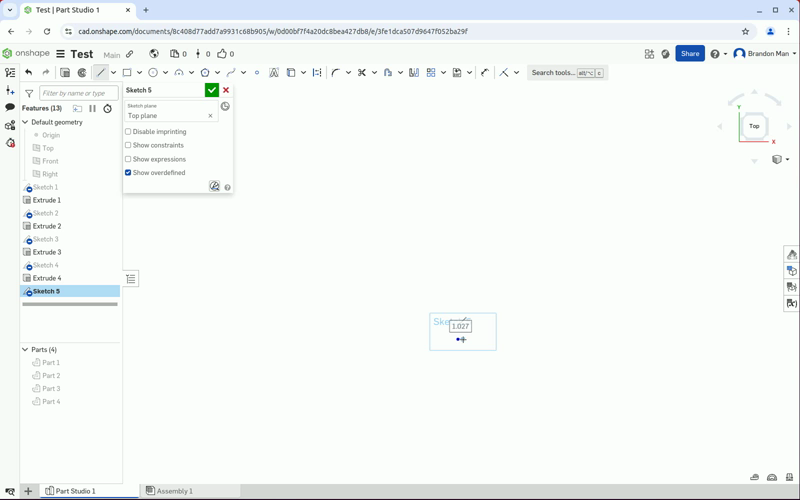
key_down(shift)
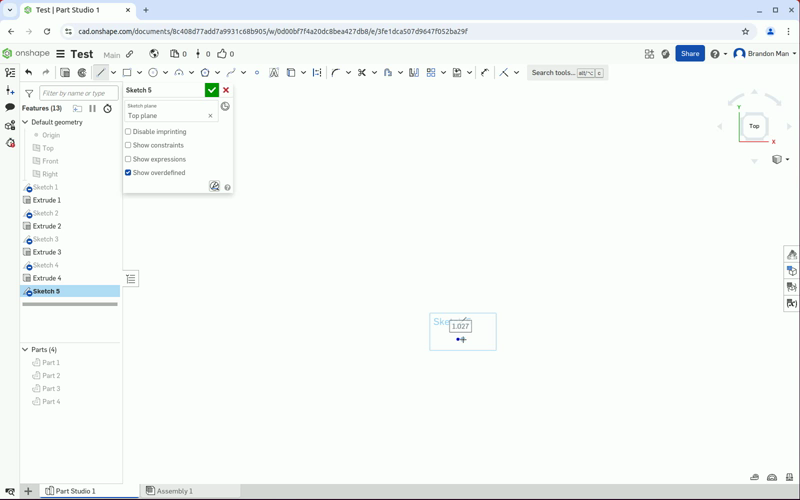
mouse_move(463, 226)
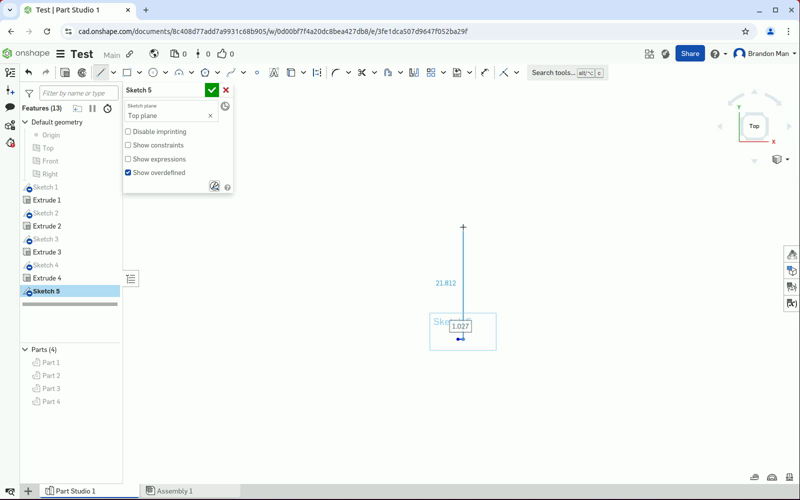
click(463, 226)
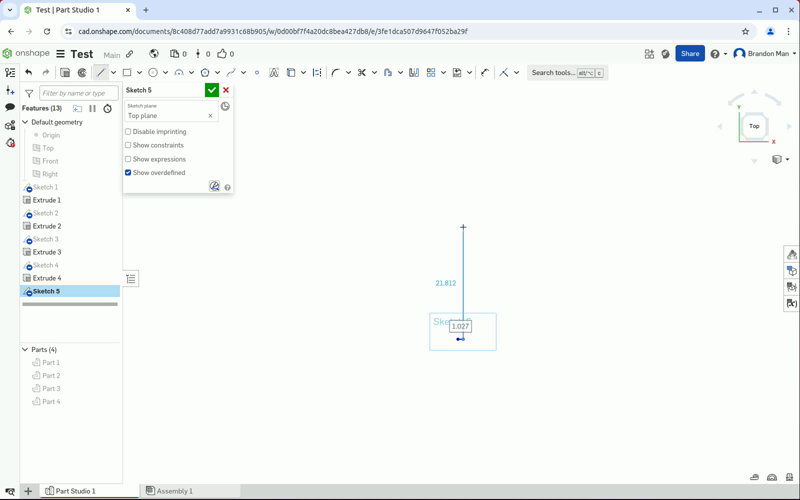
key_up(shift)
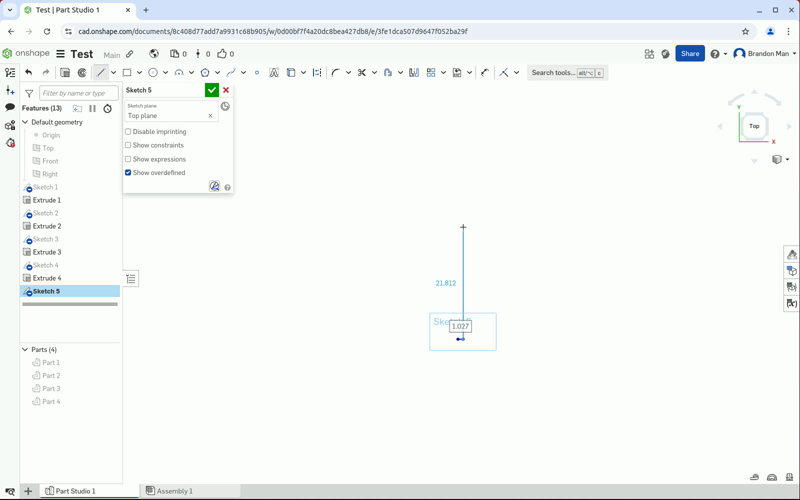
key_down(shift)
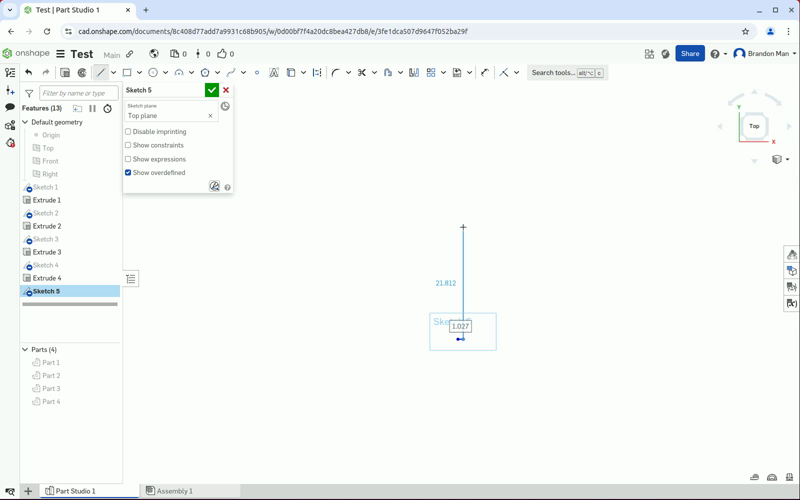
mouse_move(493, 226)
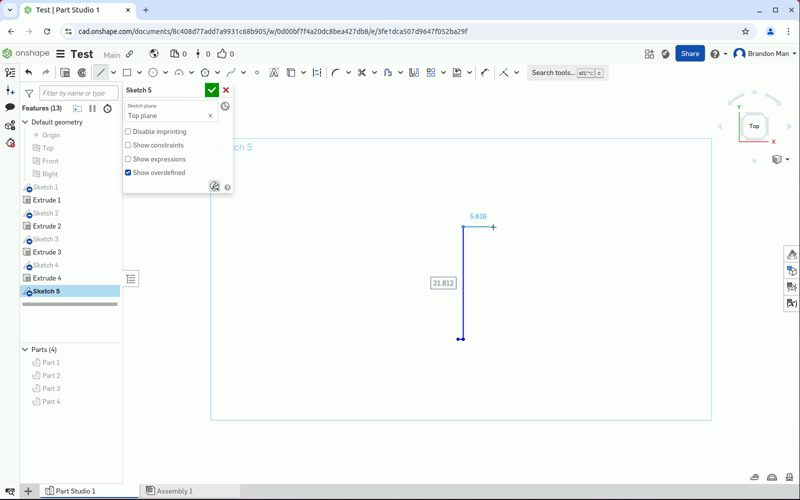
mouse_move(458, 226)
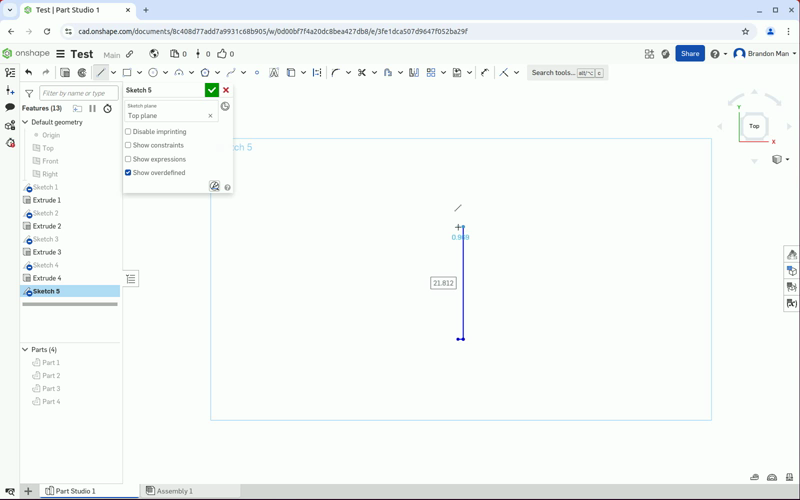
scroll(6)
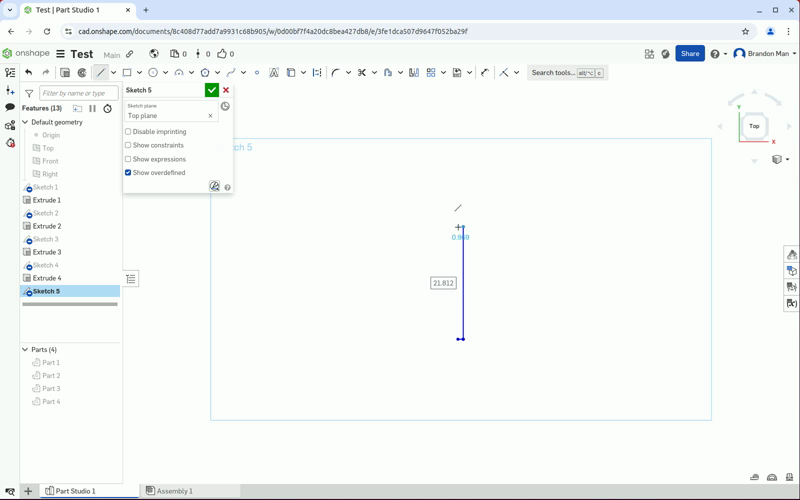
scroll(6)
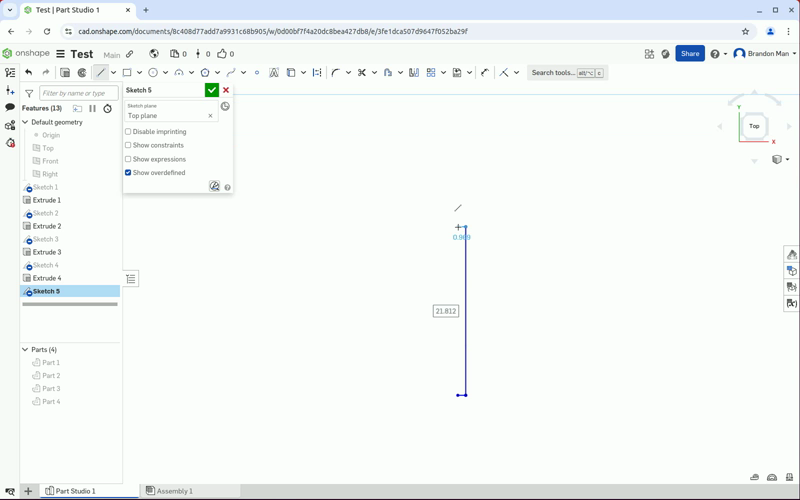
scroll(6)
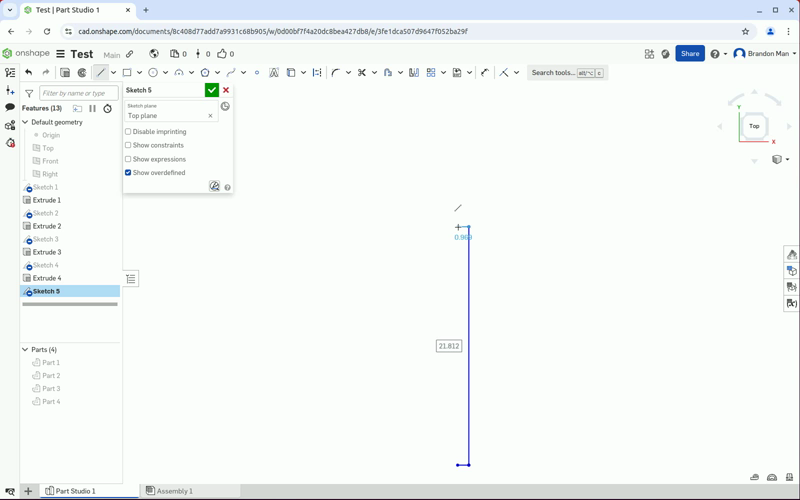
scroll(6)
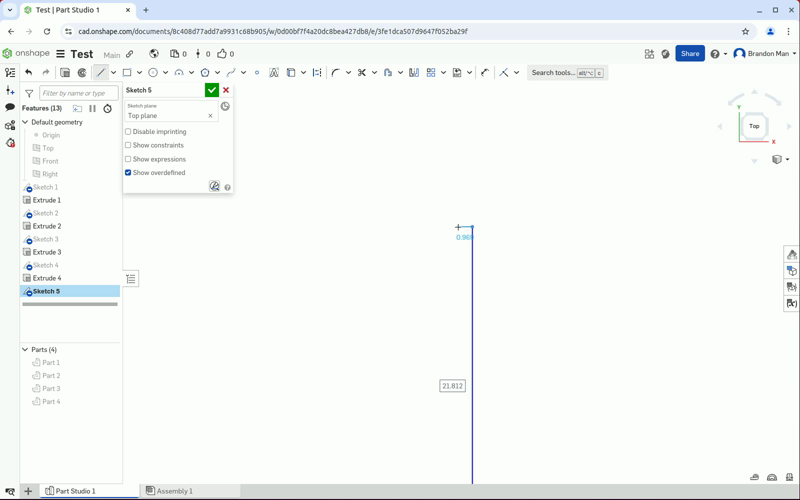
scroll(6)
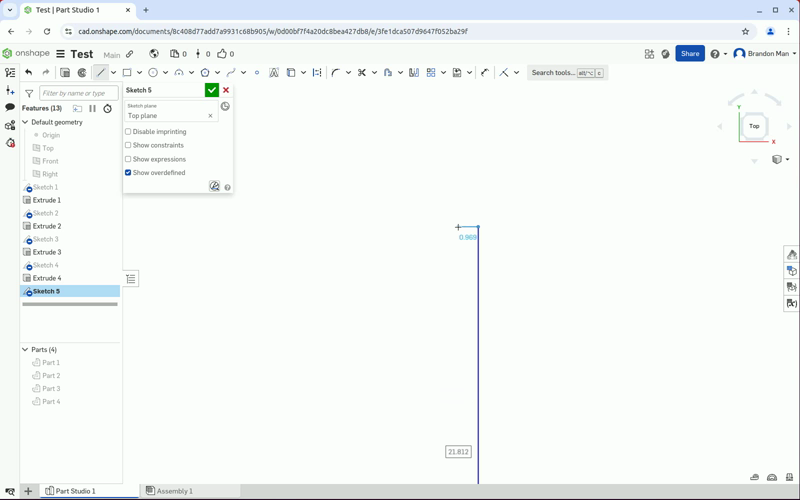
scroll(6)
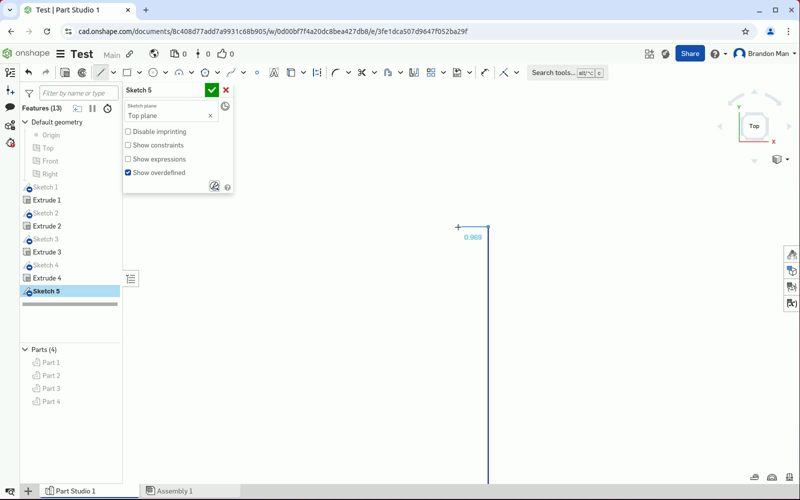
scroll(6)
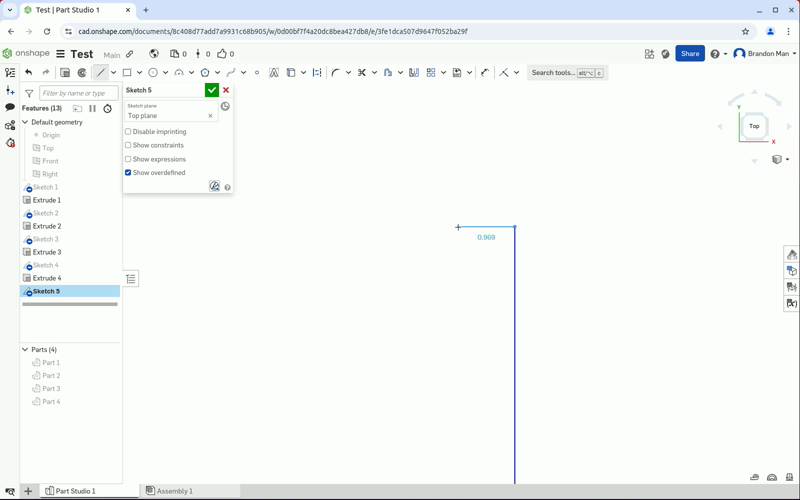
click(458, 226)
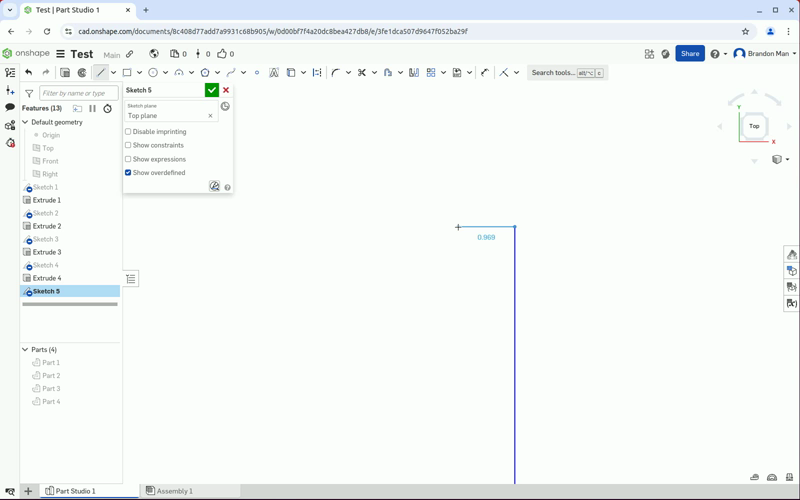
scroll(-6)
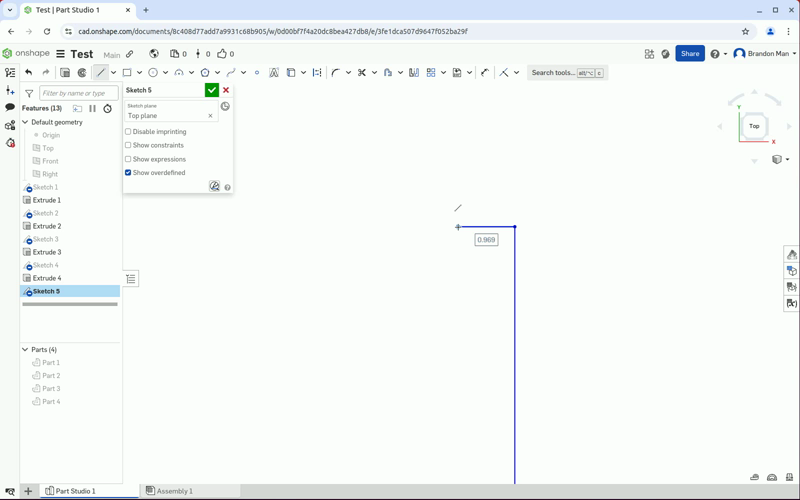
scroll(-6)
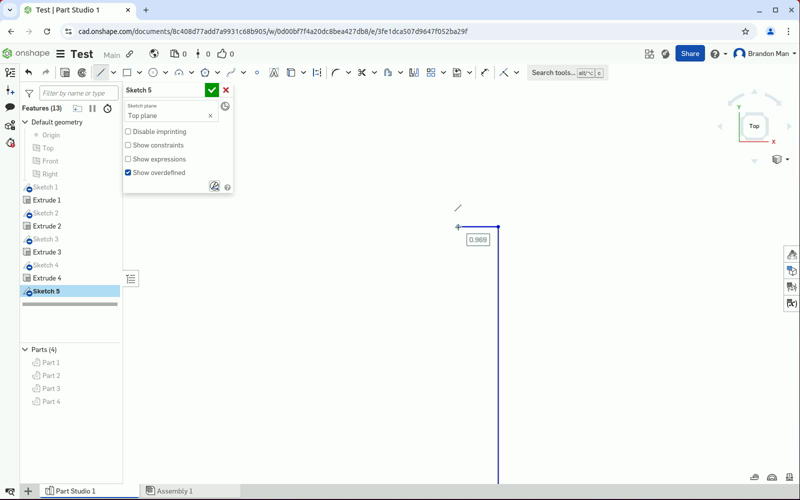
scroll(-6)
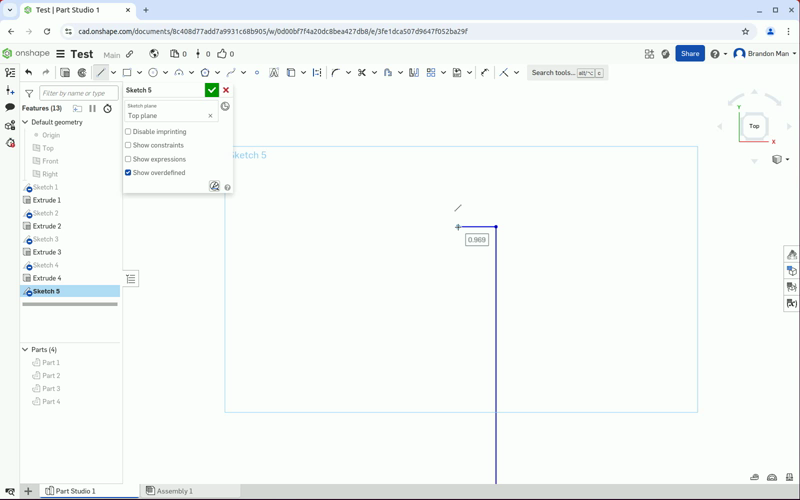
scroll(-6)
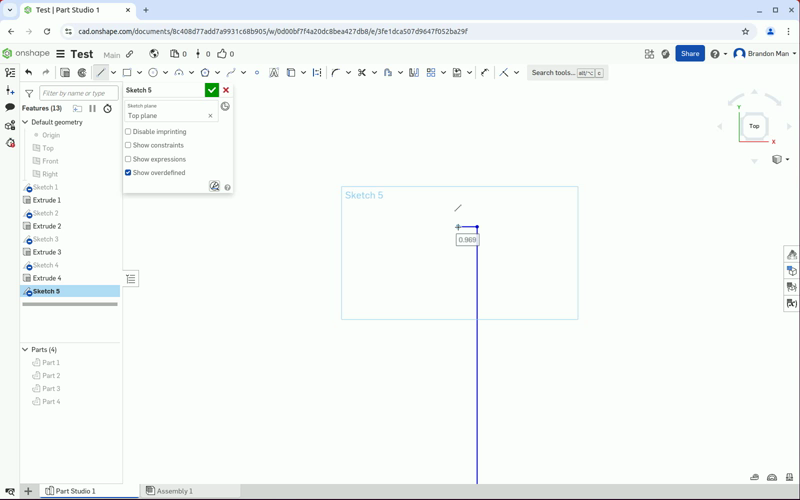
scroll(-6)
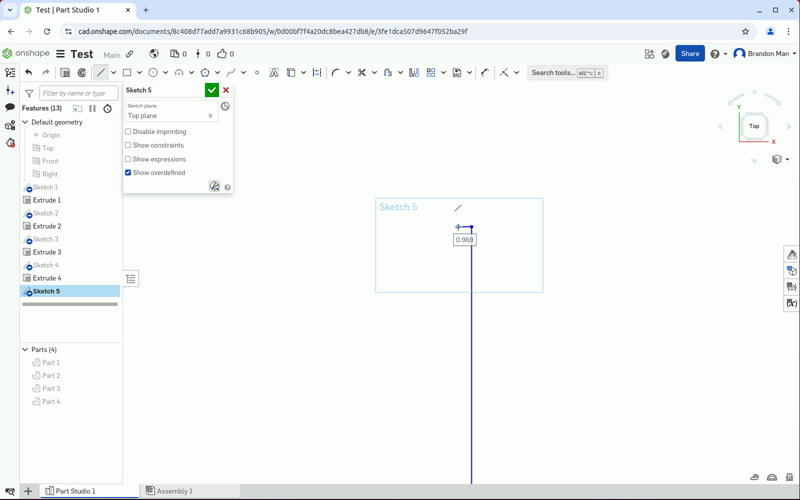
scroll(-6)
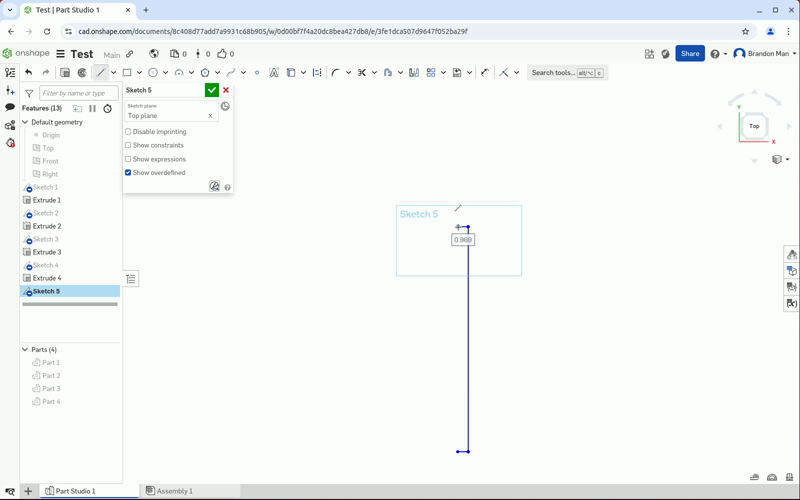
scroll(-6)
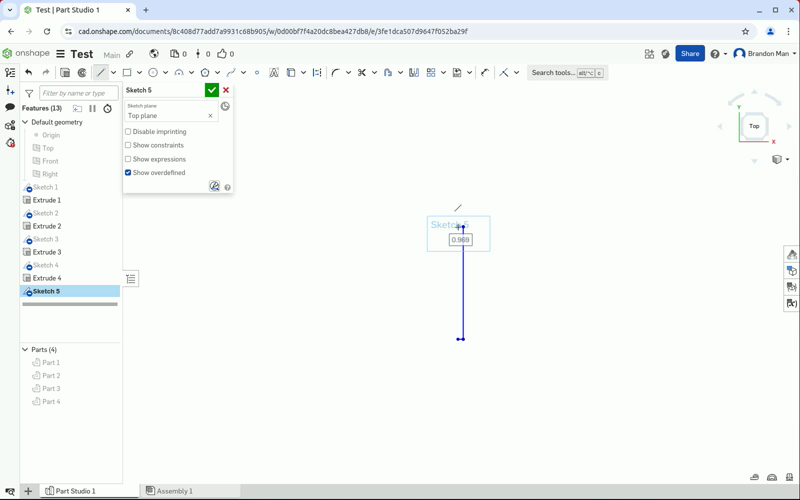
key_up(shift)
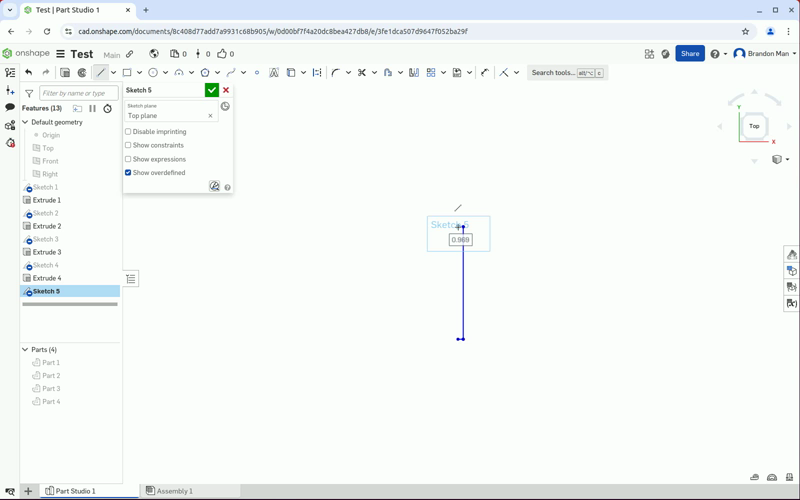
key_down(shift)
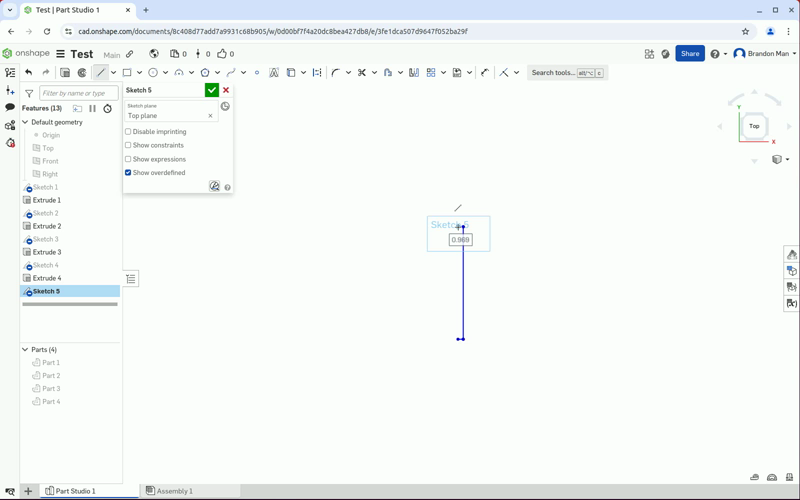
mouse_move(458, 339)
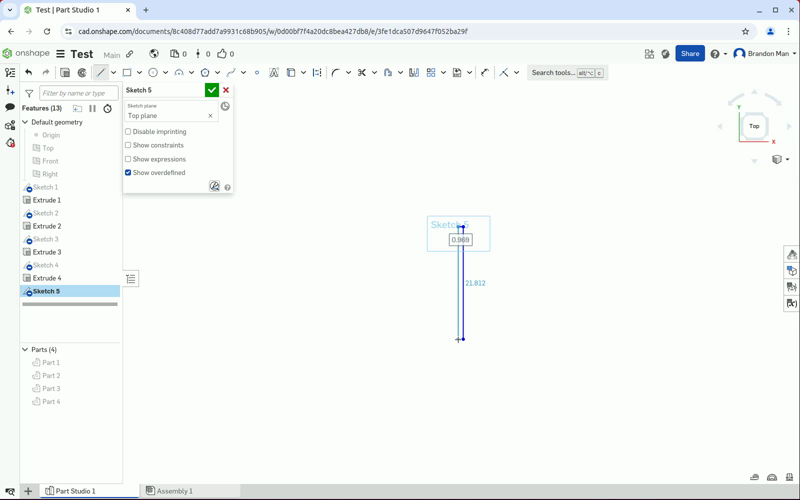
key_up(shift)
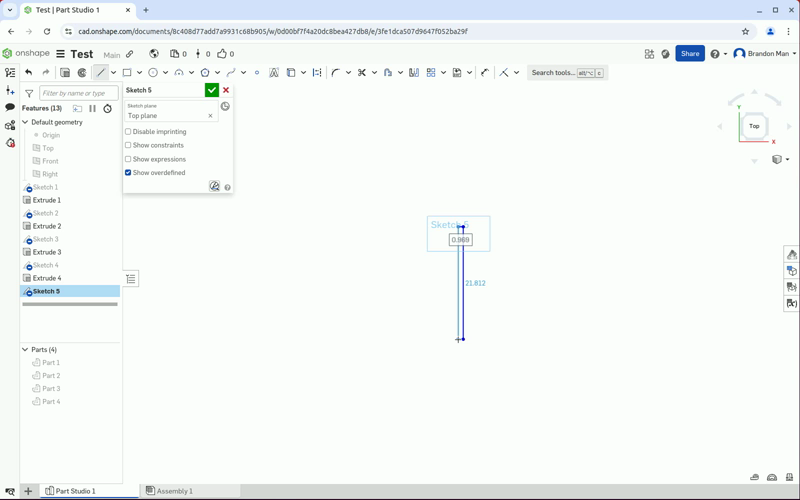
click(458, 339)
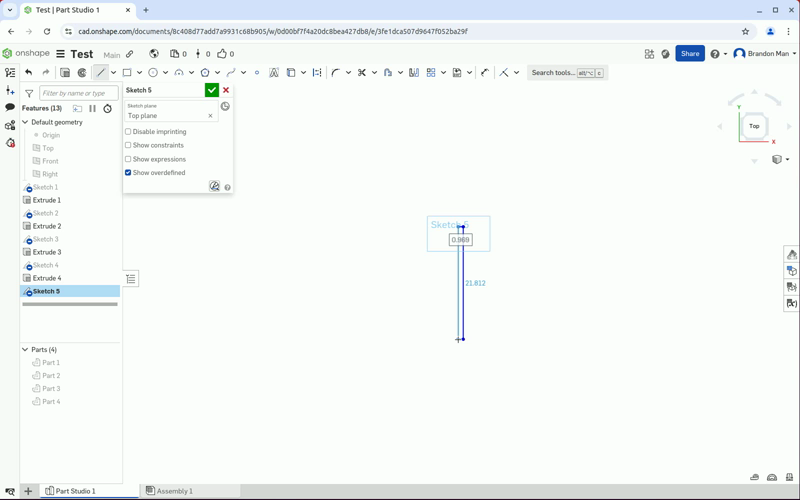
key(esc)
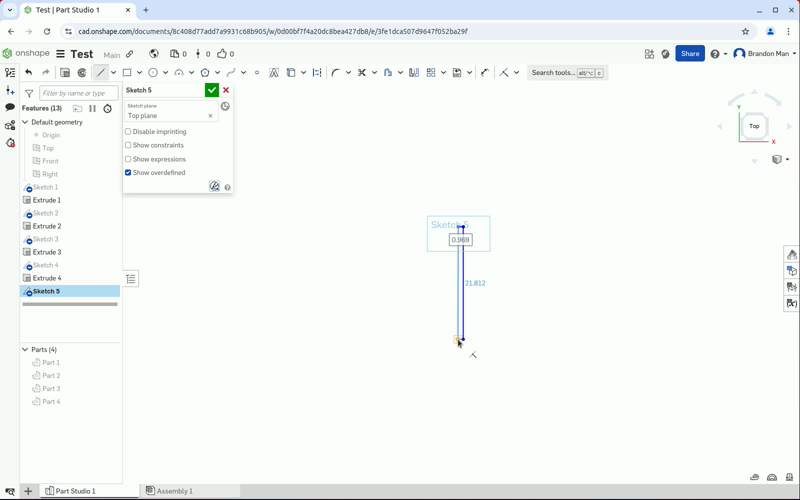
mouse_move(460, 286)
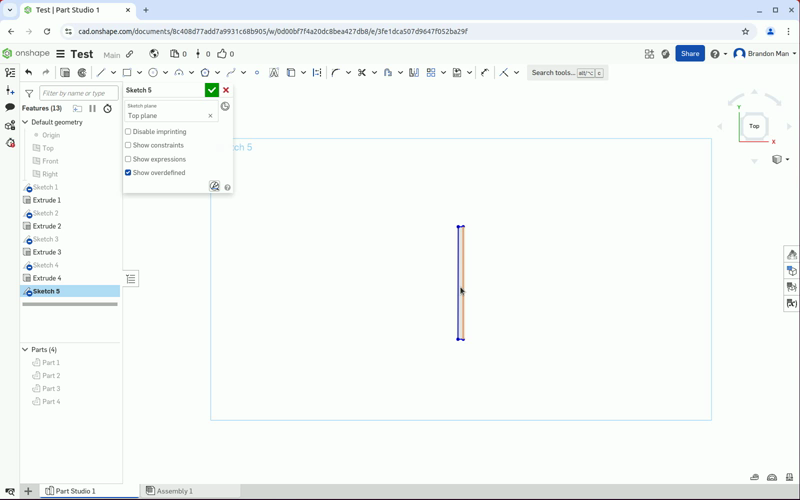
scroll(6)
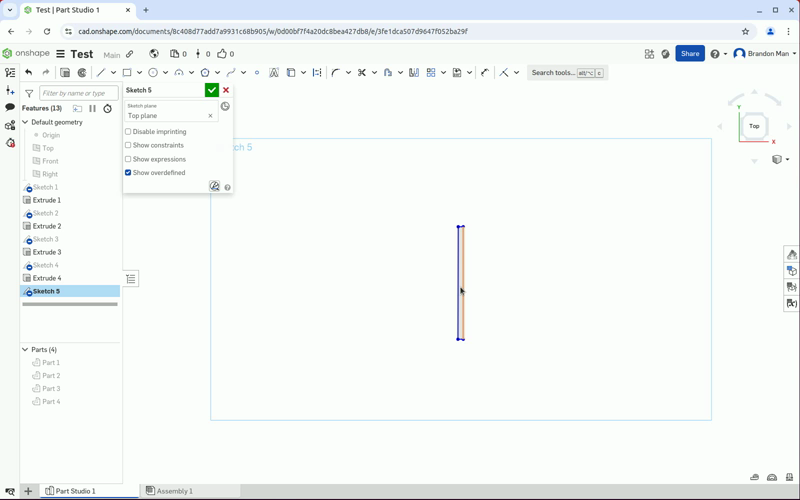
scroll(6)
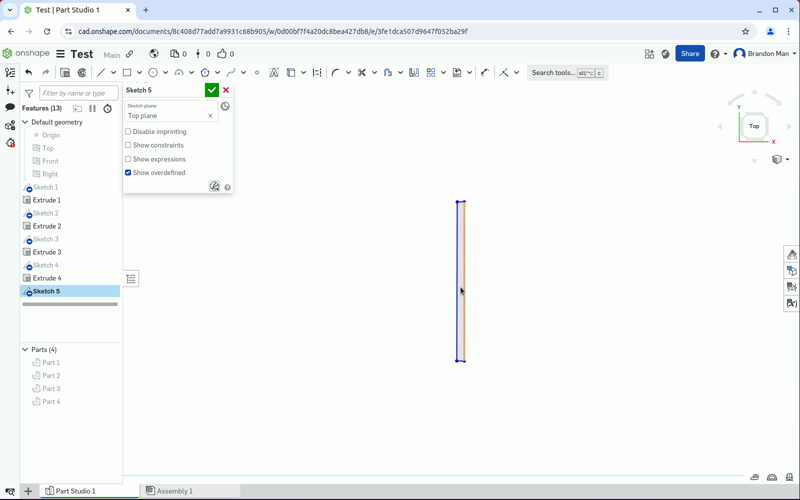
scroll(6)
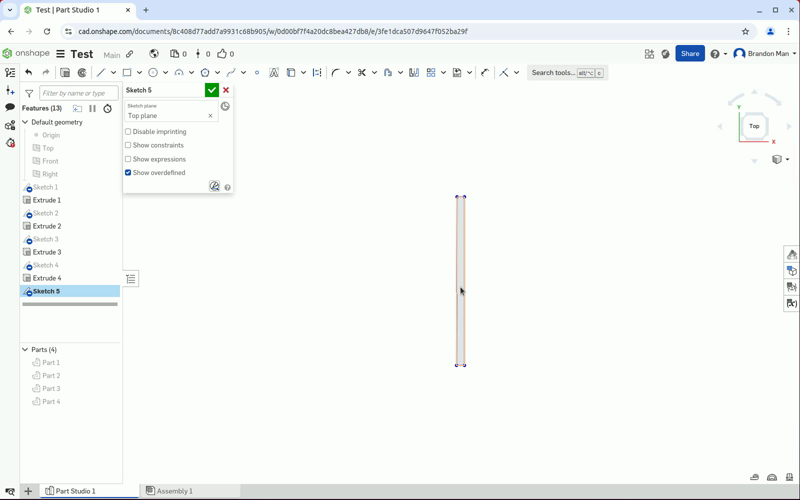
scroll(6)
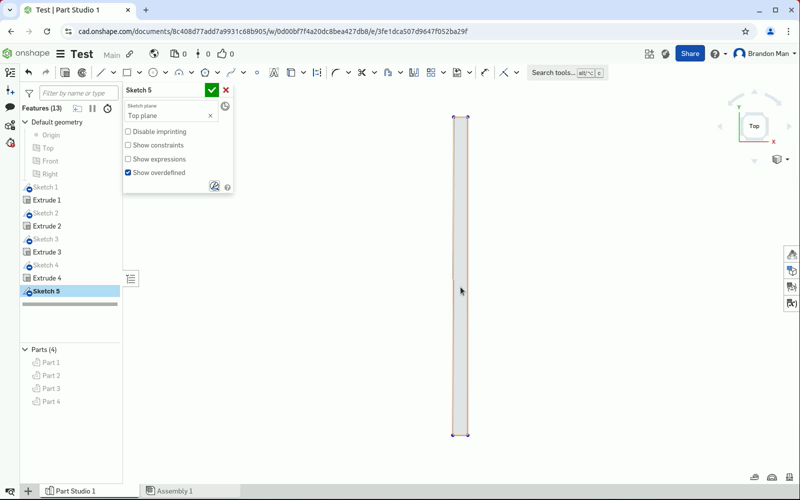
scroll(6)
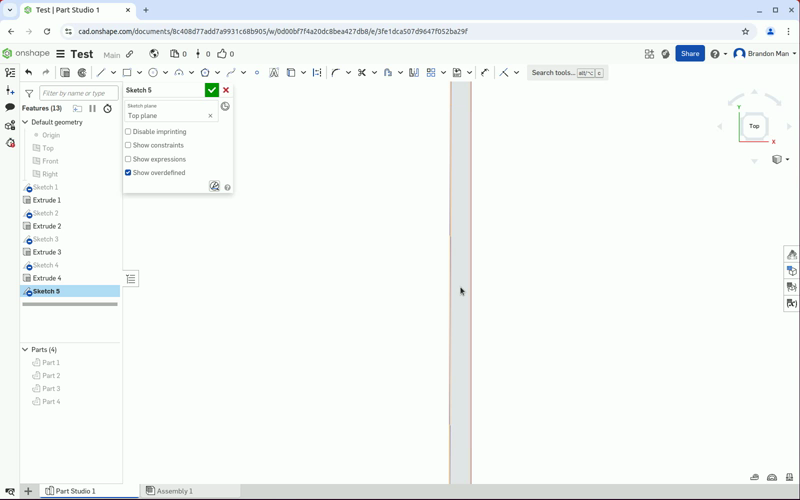
scroll(6)
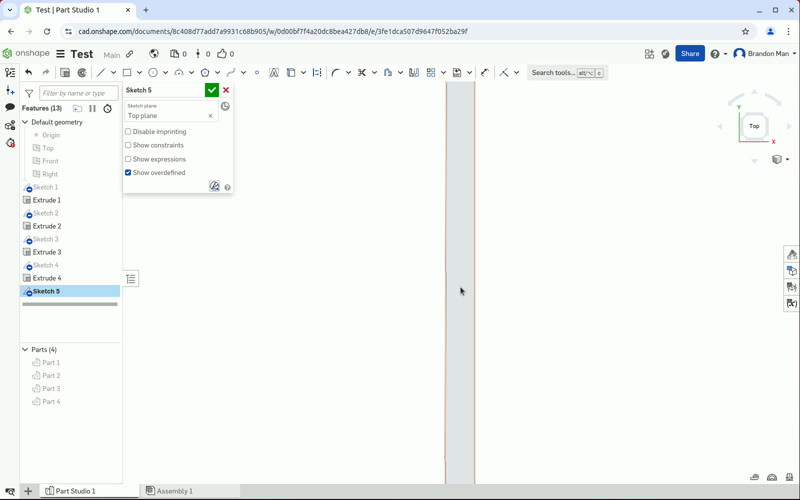
scroll(6)
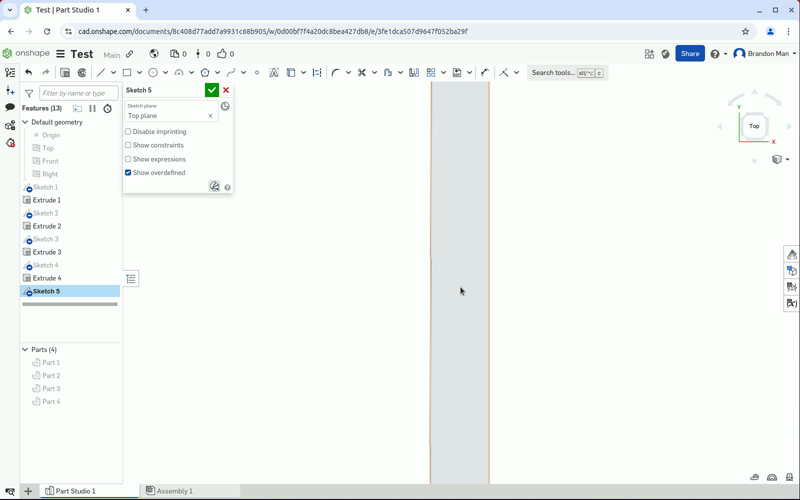
click(460, 286)
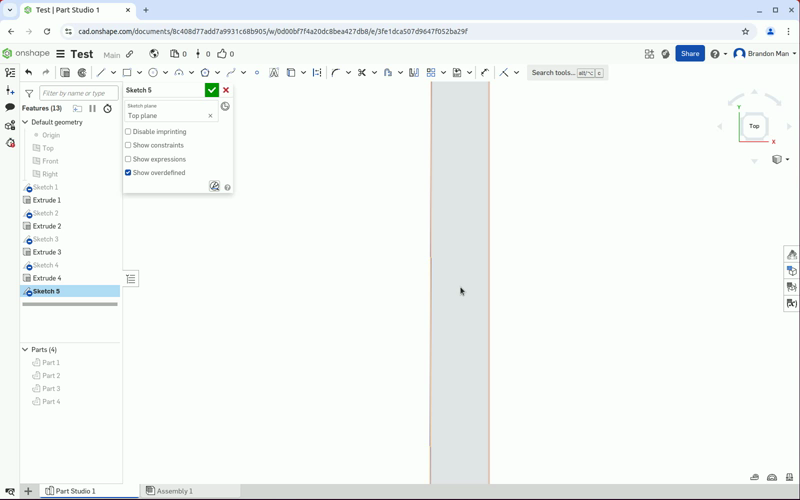
scroll(-6)
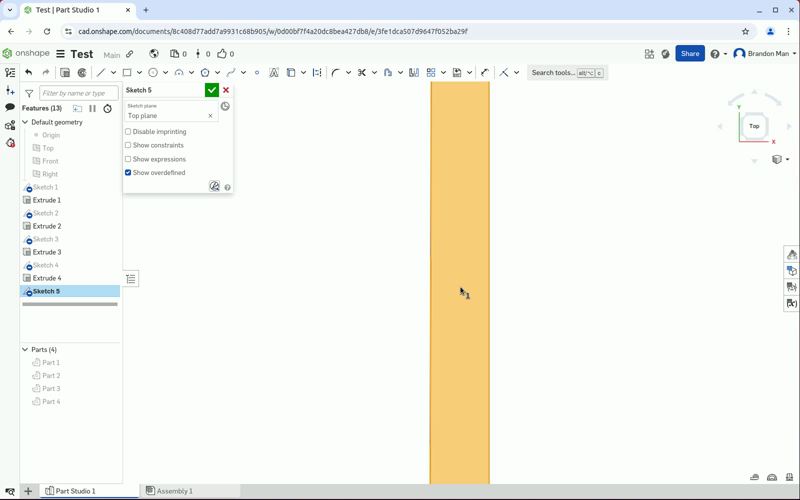
scroll(-6)
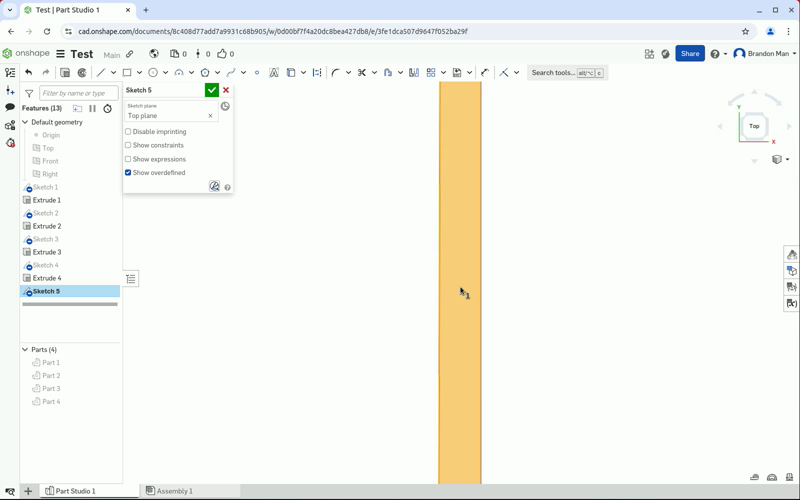
scroll(-6)
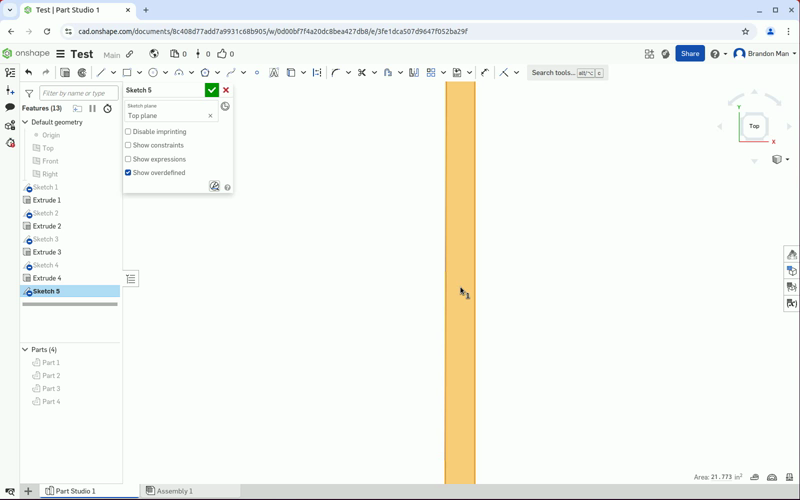
scroll(-6)
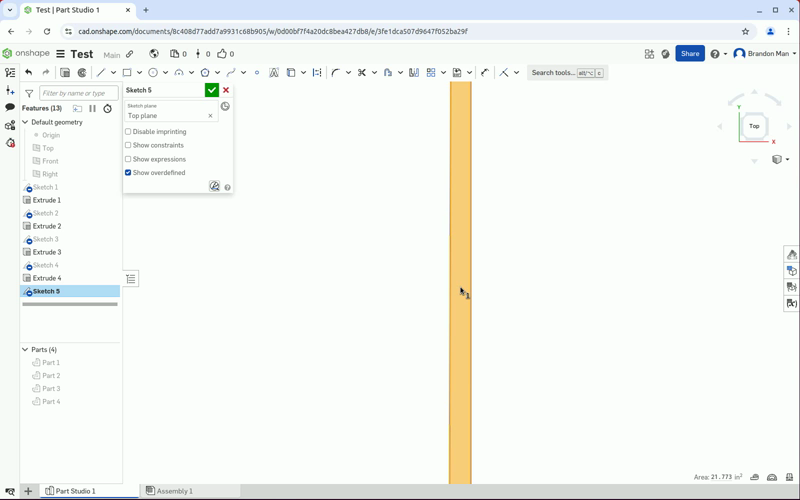
scroll(-6)
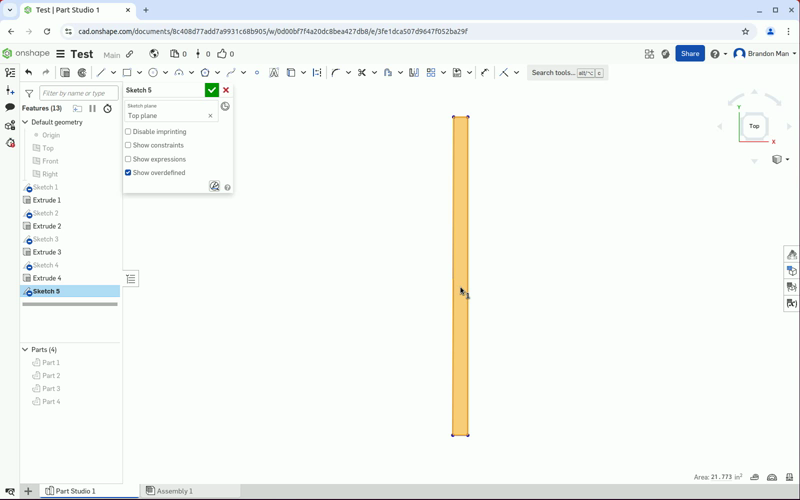
scroll(-6)
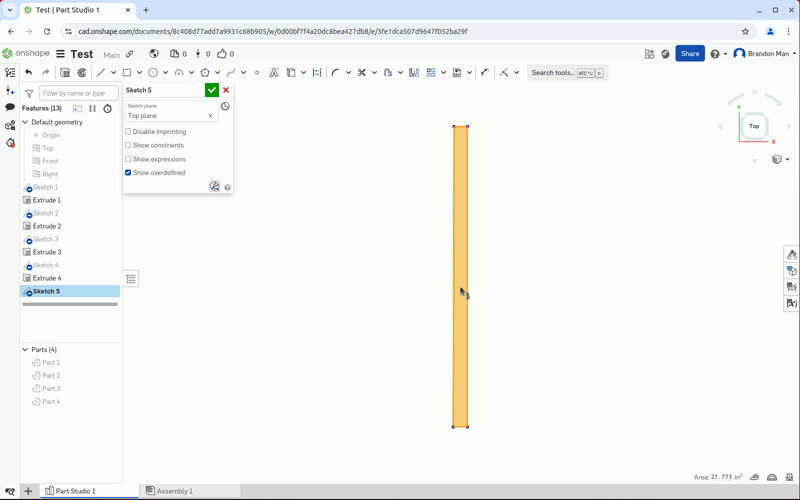
scroll(-6)
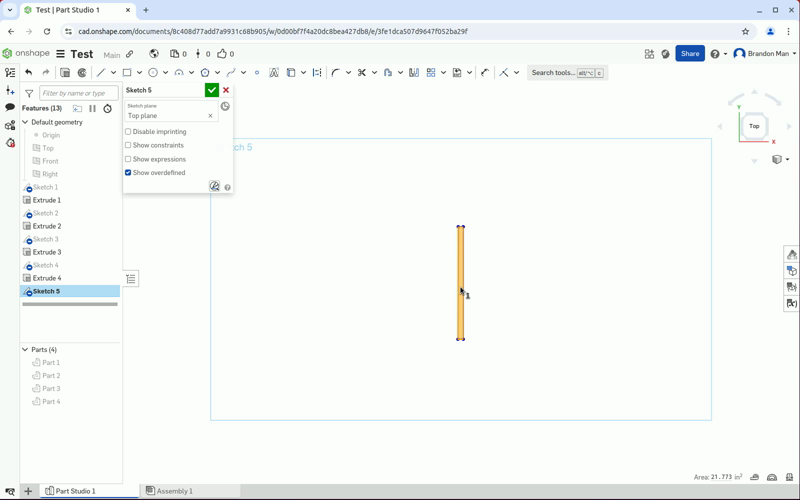
mouse_move(73, 352)
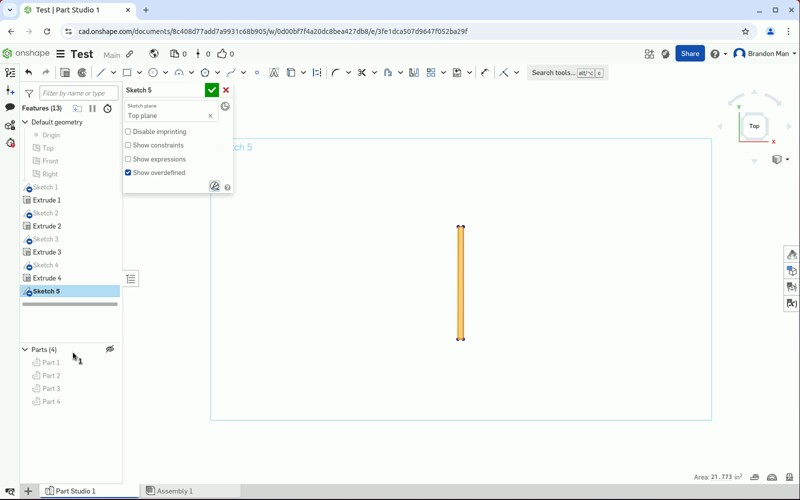
key(shift+y)
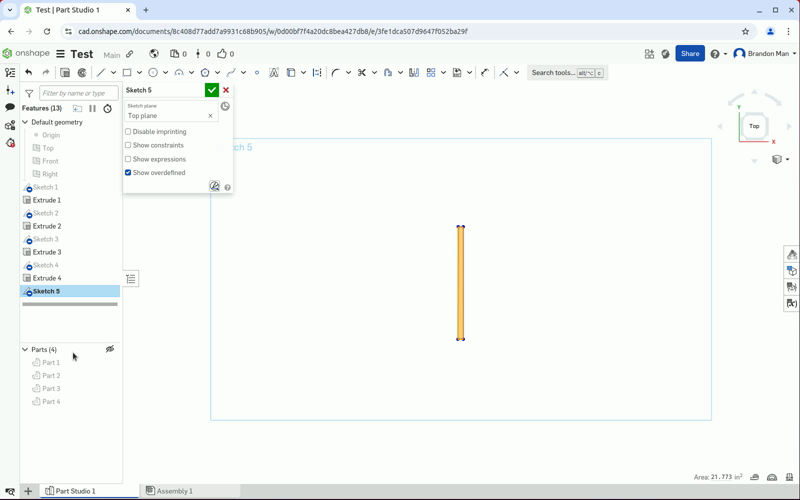
key(shift+e)
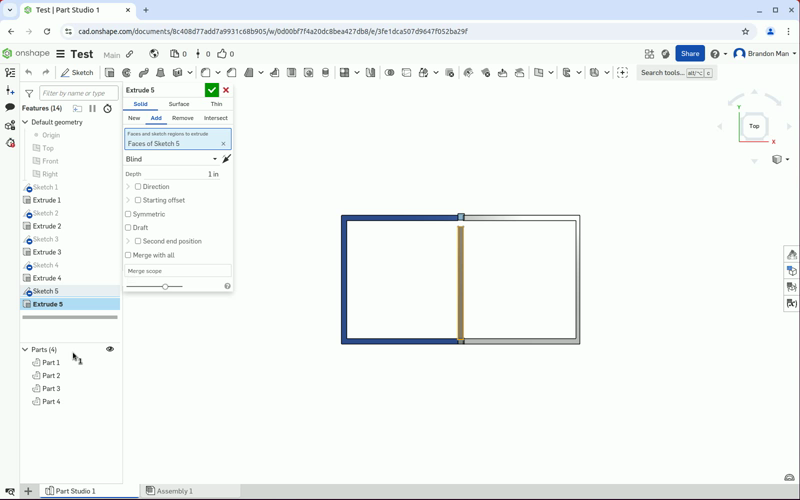
mouse_move(143, 106)
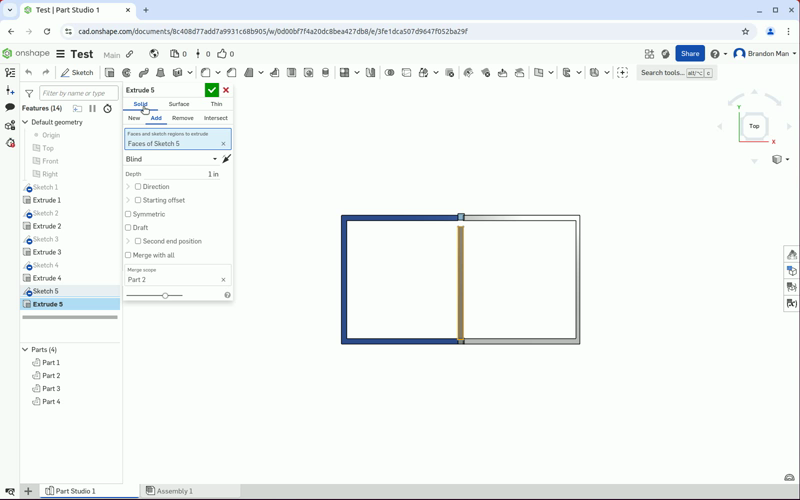
click(143, 106)
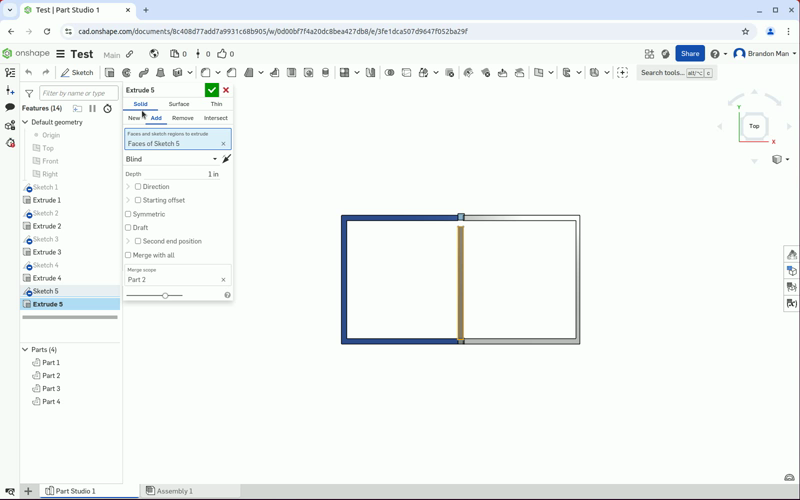
mouse_move(137, 120)
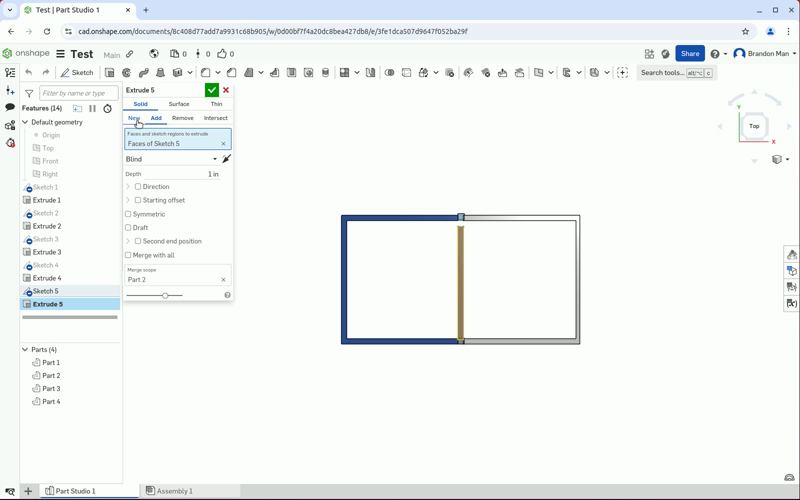
click(137, 120)
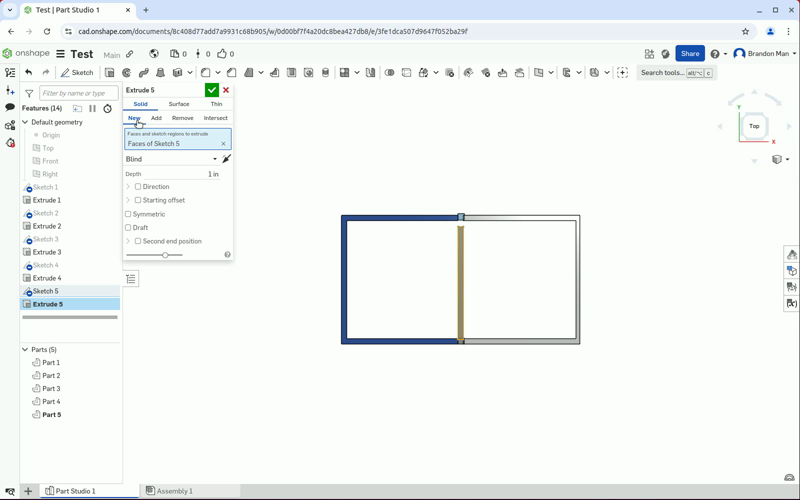
key(tab, 4)
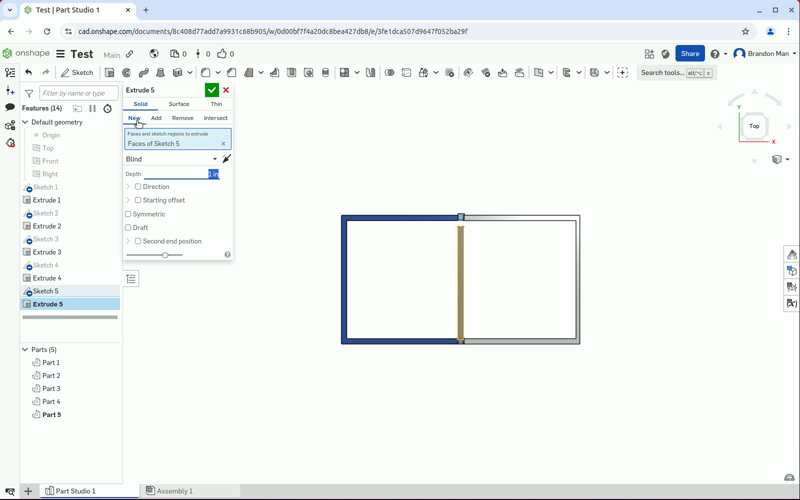
text(-0.241)
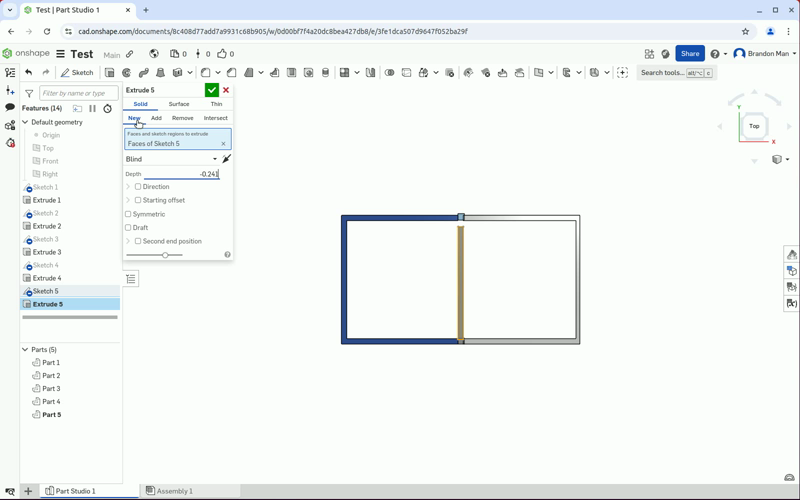
key(enter)
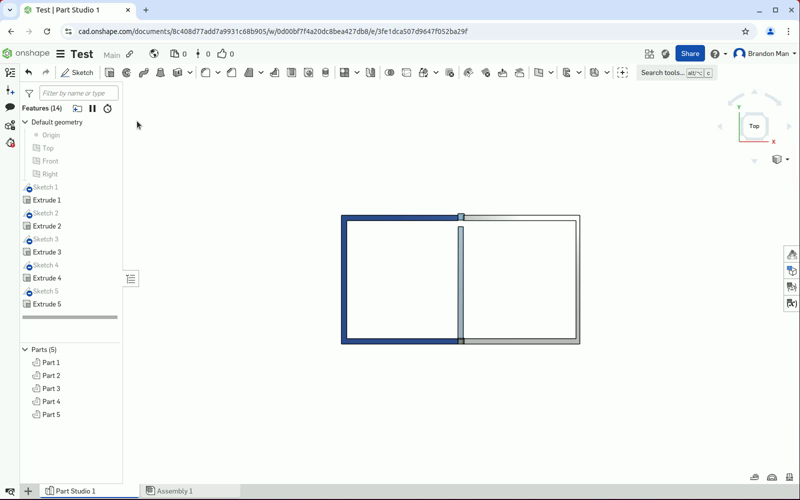
key(shift+h)
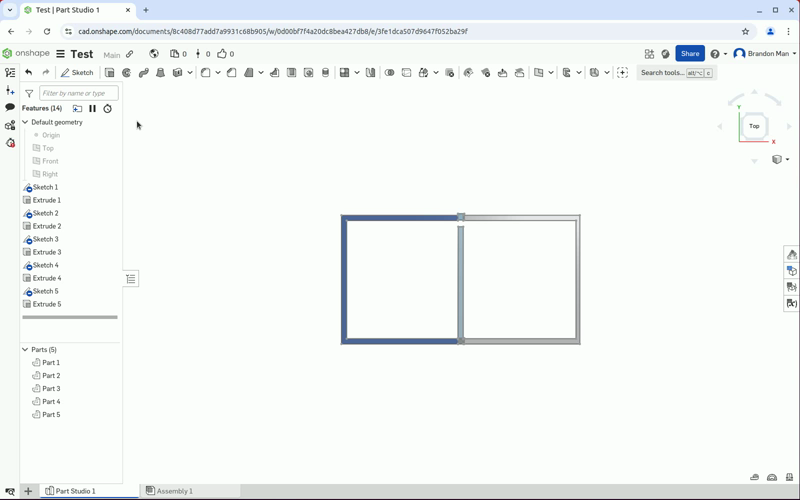
key(shift+h)
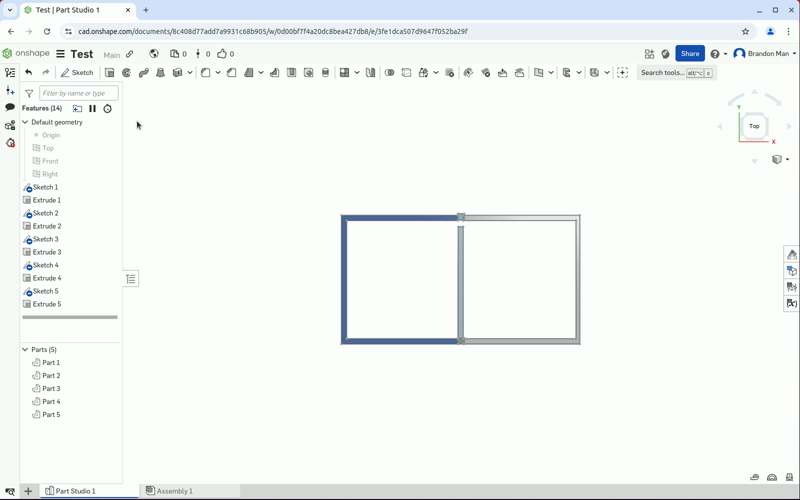
key(shift+7)
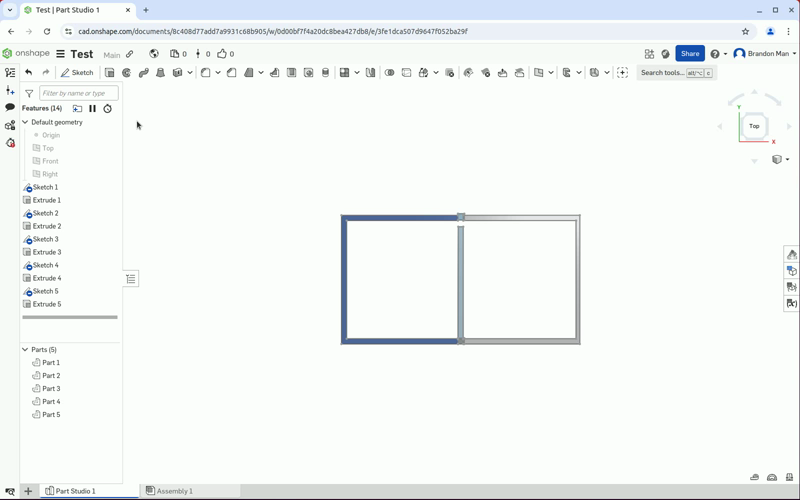
key(up, 3)
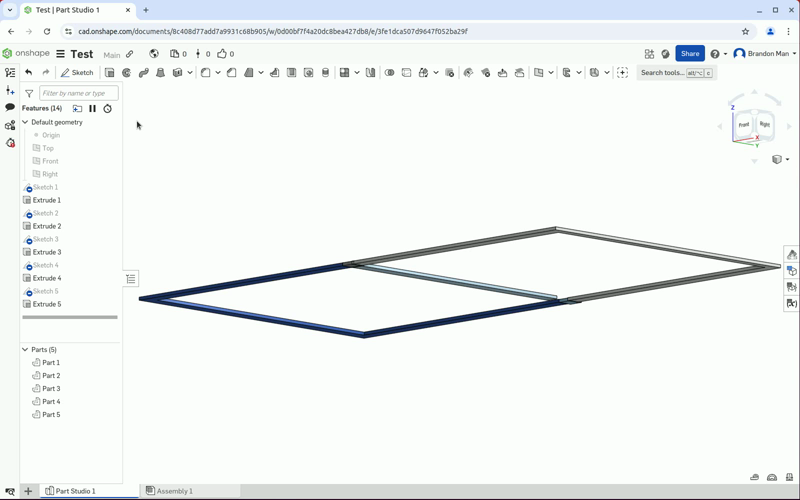
key(left, 3)
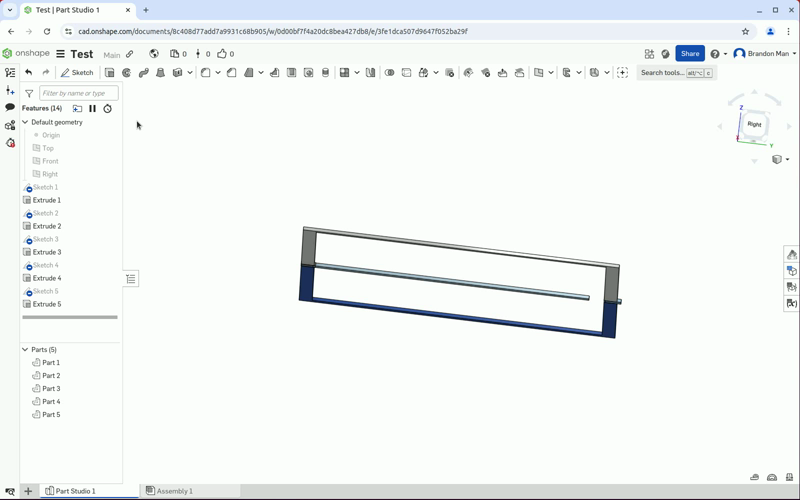
key(right, 3)
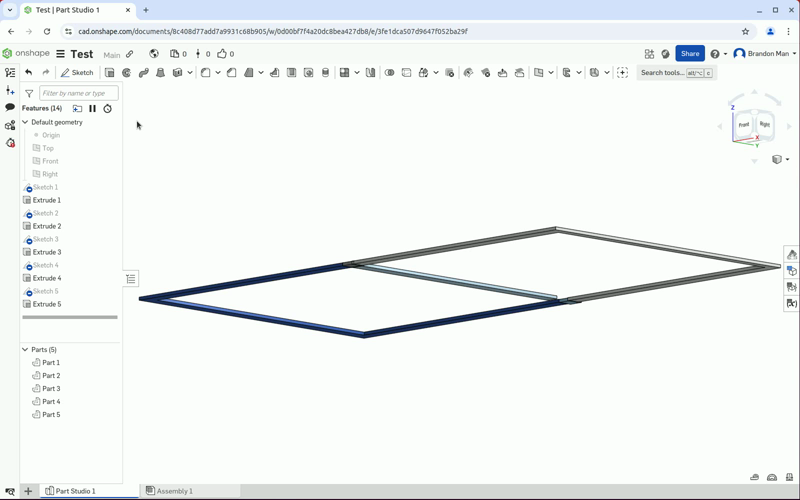
key(down, 3)
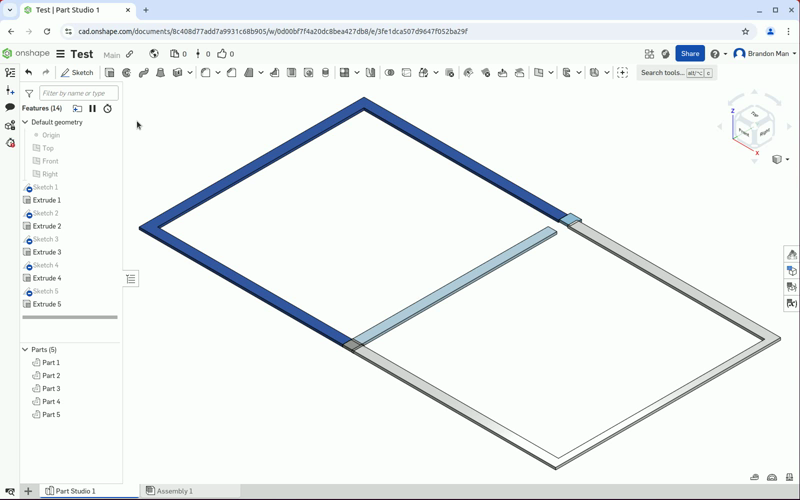
mouse_move(73, 189)
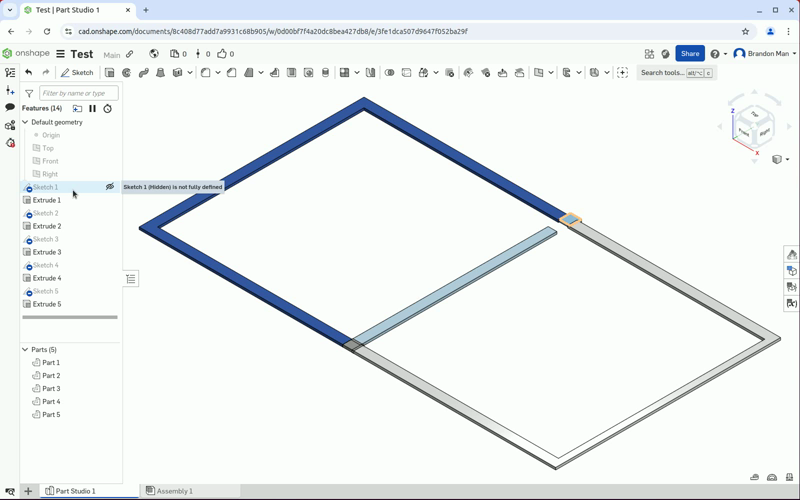
click(73, 189)